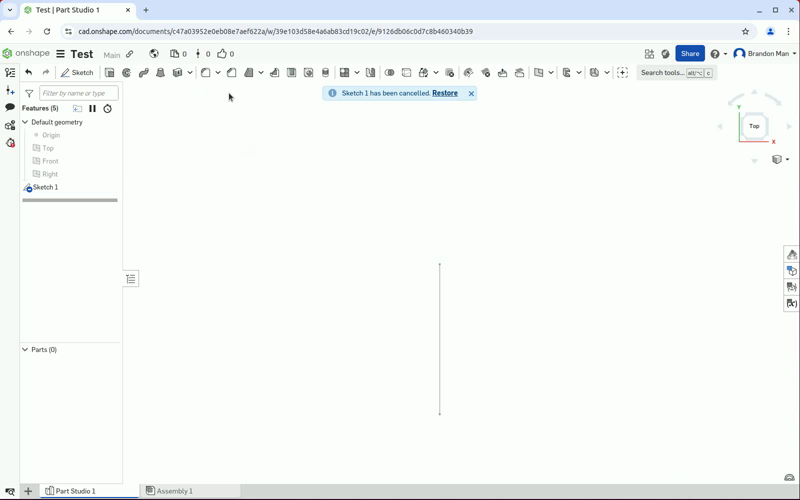
key(shift+h)
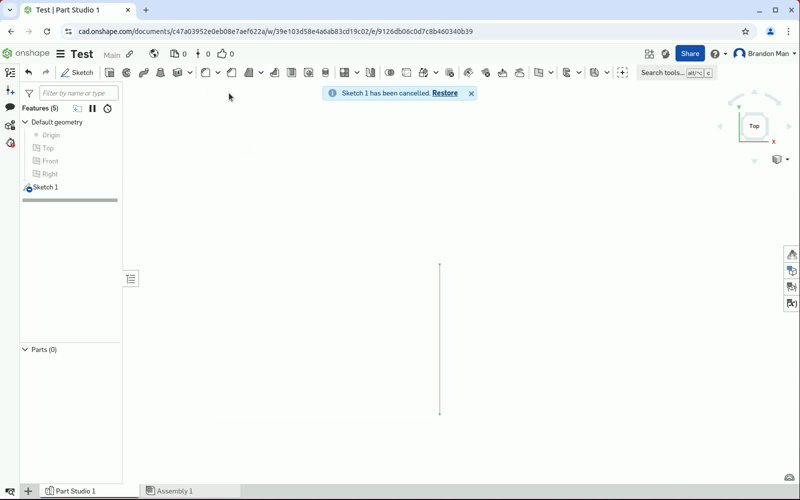
key(shift+s)
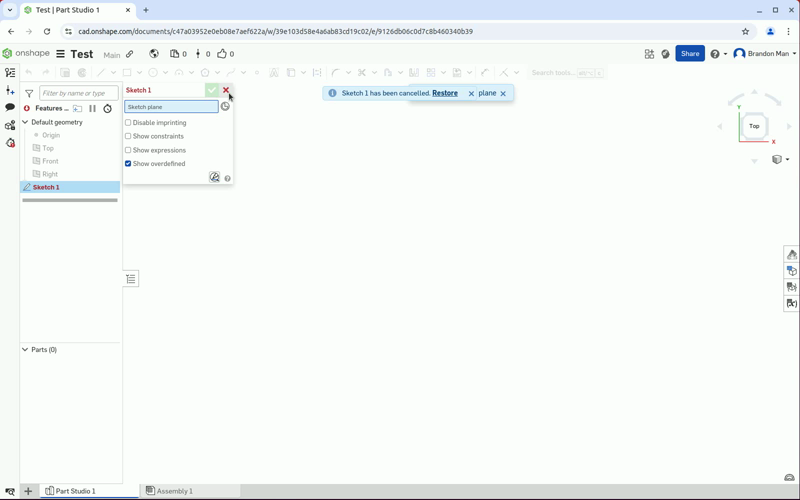
mouse_move(73, 150)
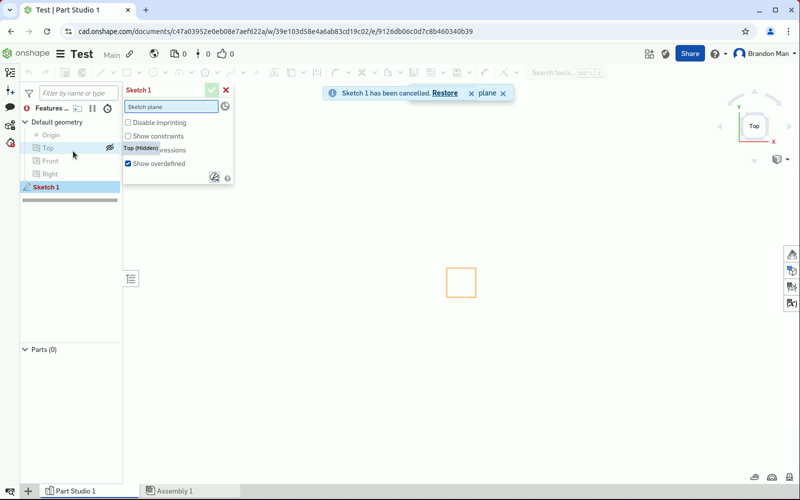
click(73, 150)
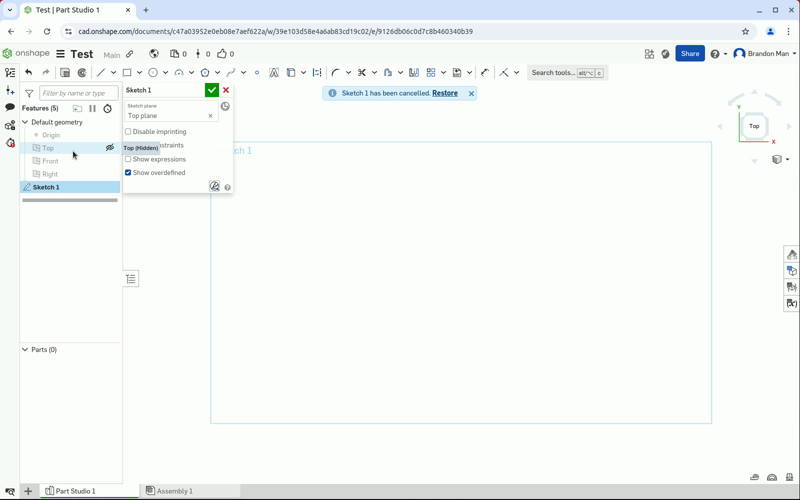
mouse_move(73, 352)
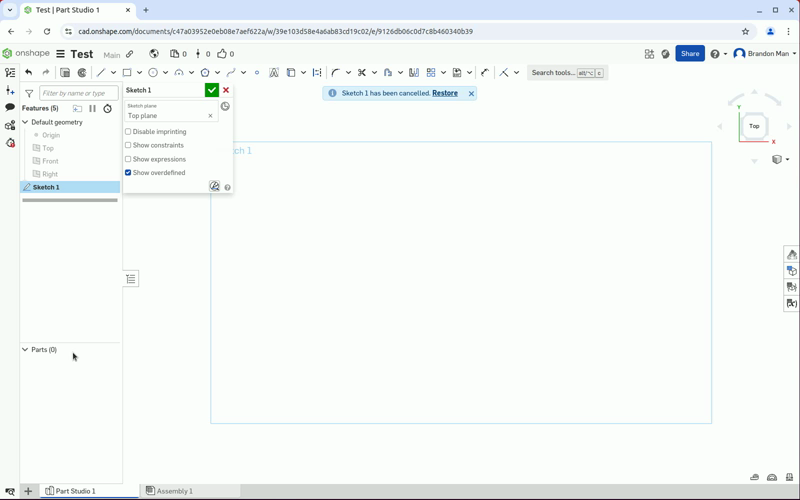
key(y)
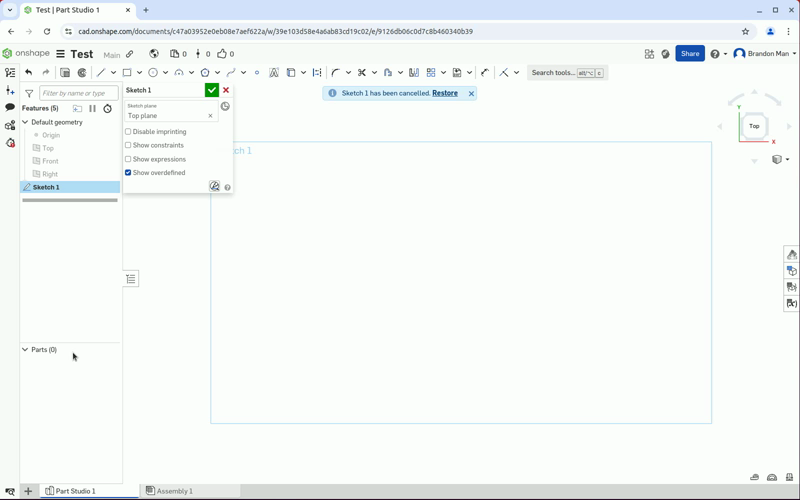
key(c)
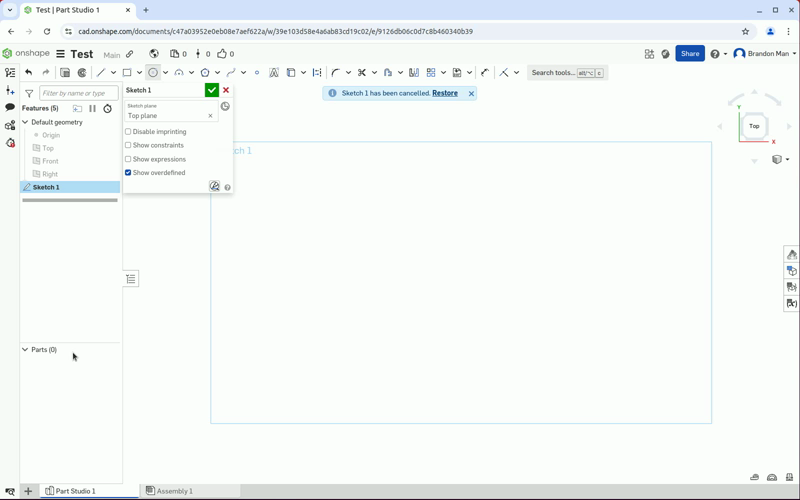
key_down(shift)
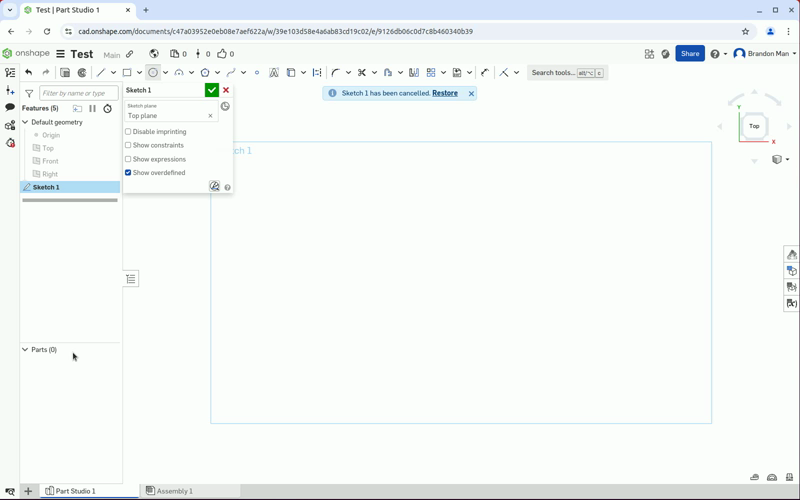
mouse_move(461, 282)
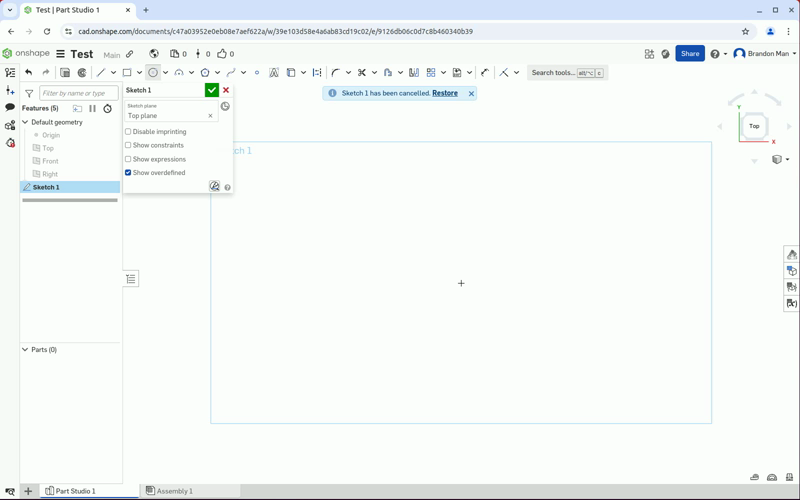
click(461, 282)
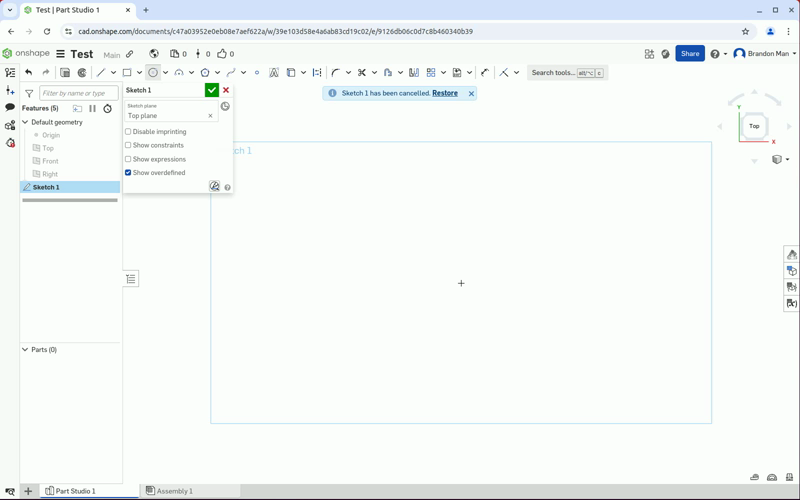
key_up(shift)
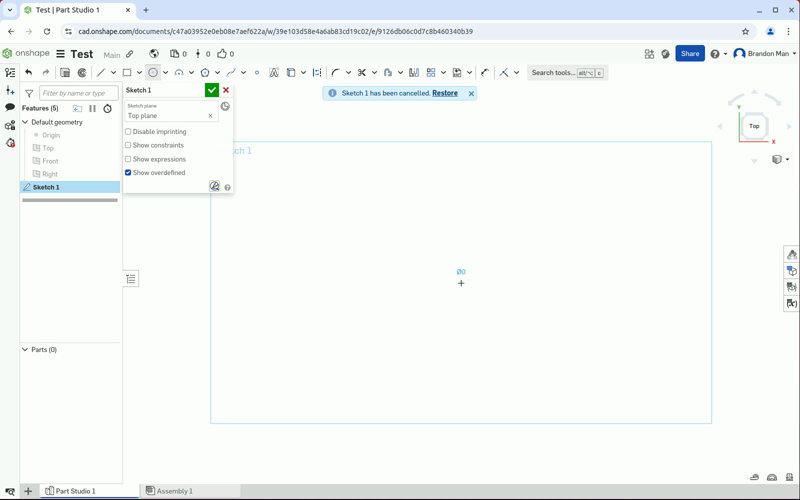
mouse_move(518, 282)
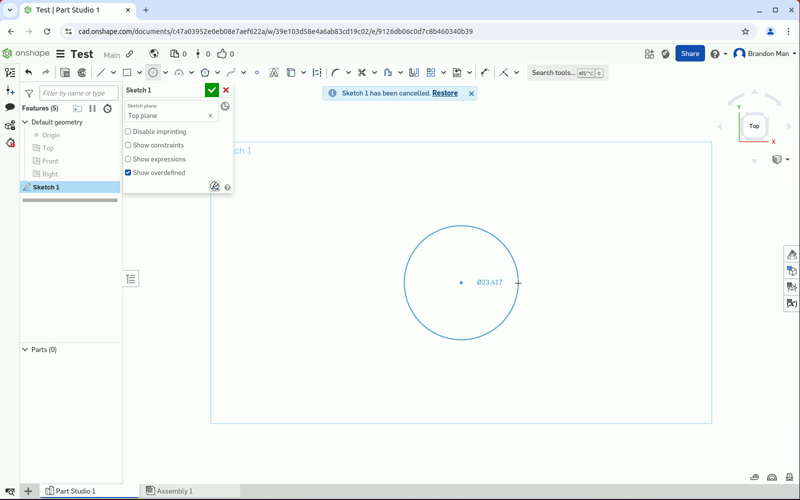
click(518, 282)
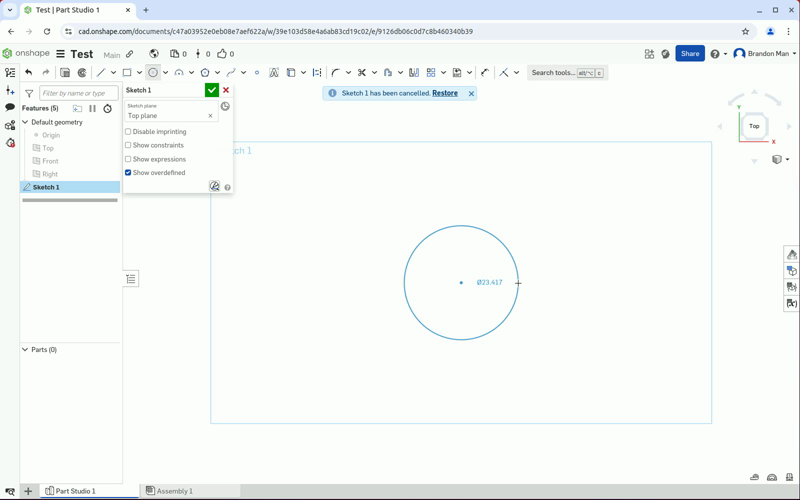
key(esc)
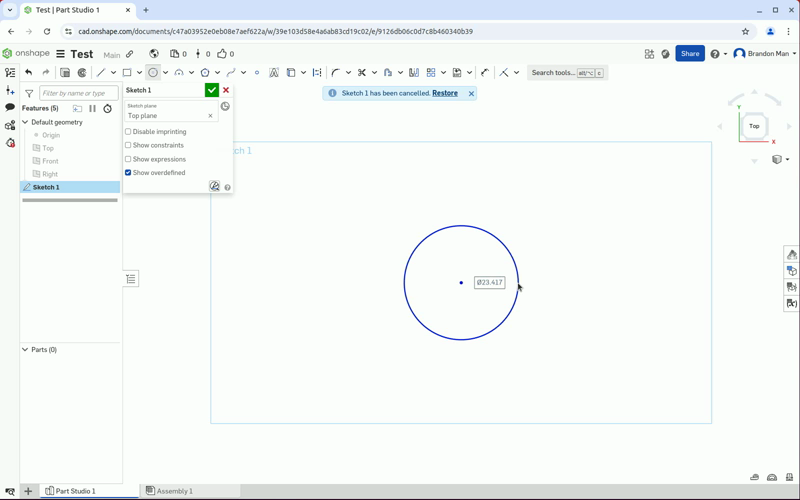
mouse_move(472, 264)
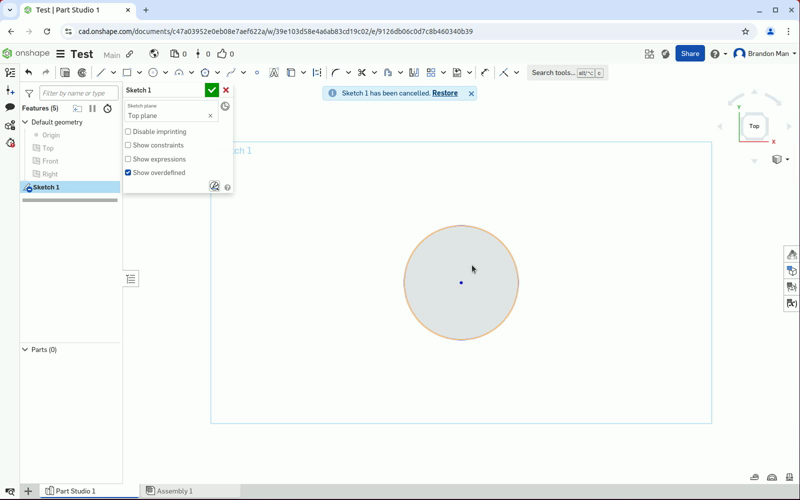
click(472, 264)
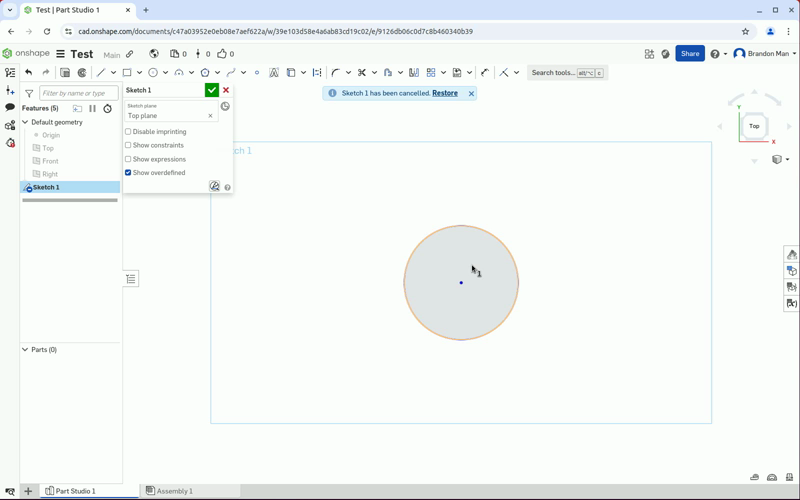
mouse_move(73, 352)
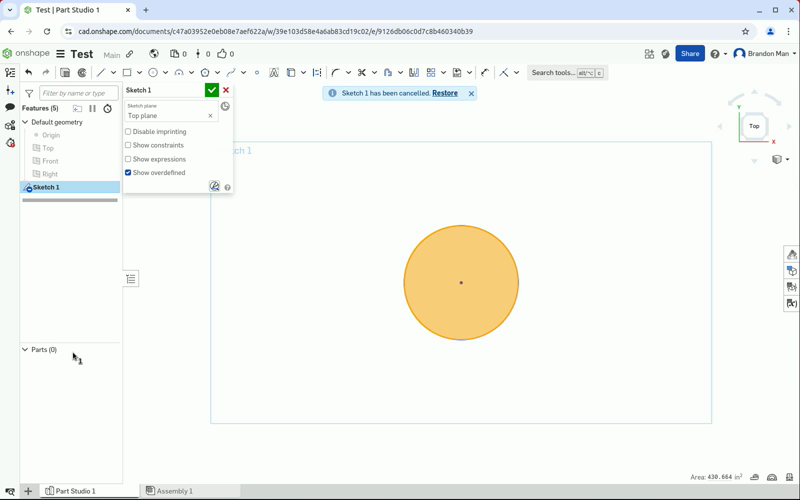
key(shift+y)
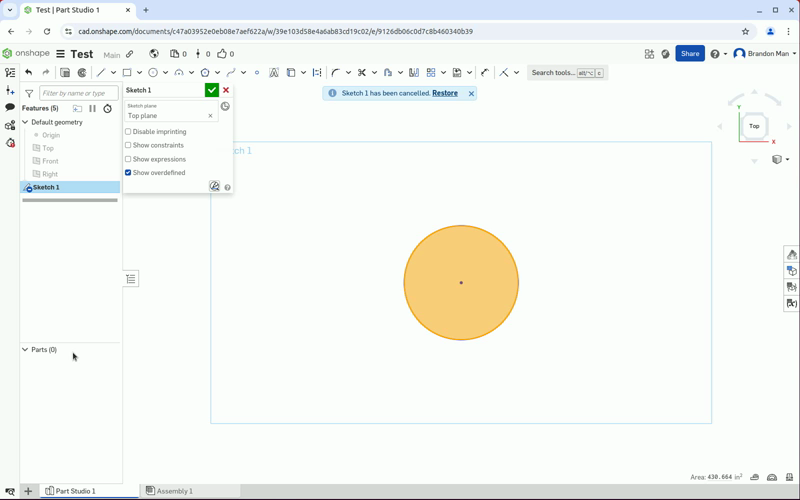
key(shift+e)
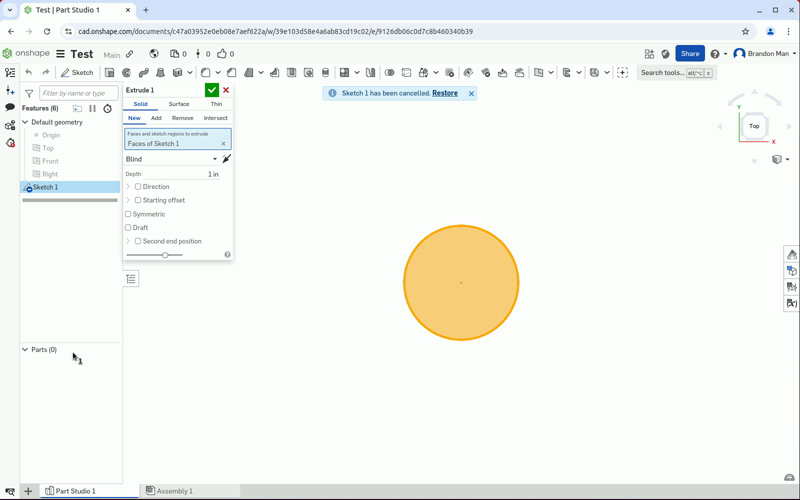
mouse_move(143, 106)
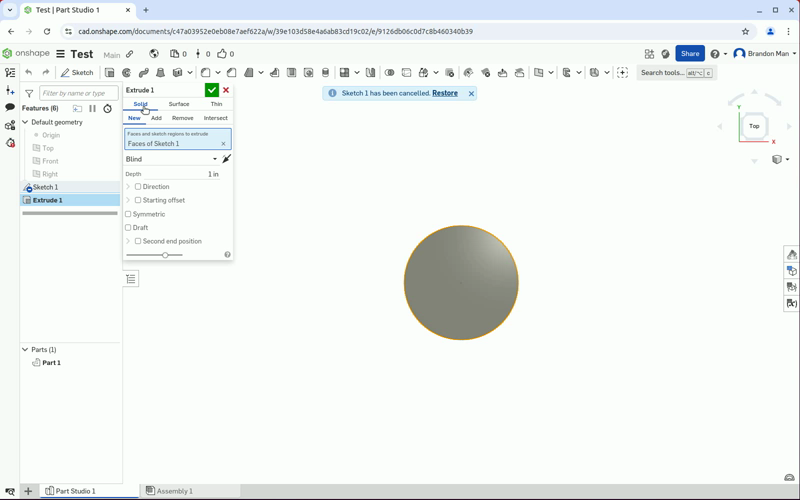
click(143, 106)
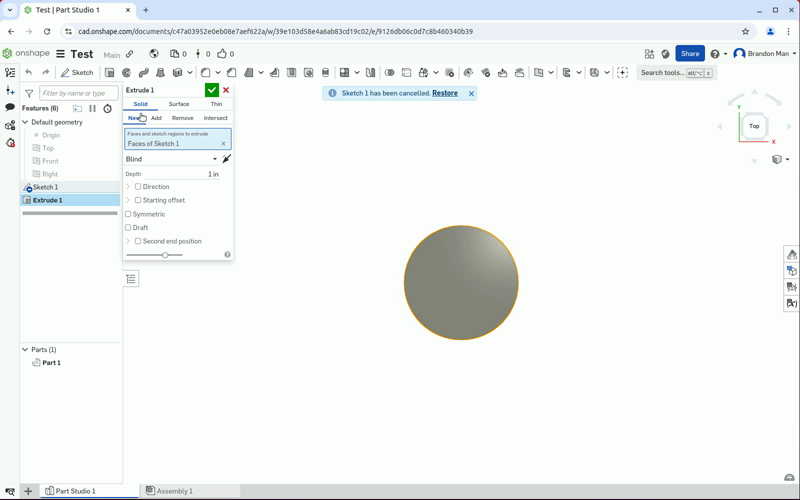
mouse_move(137, 120)
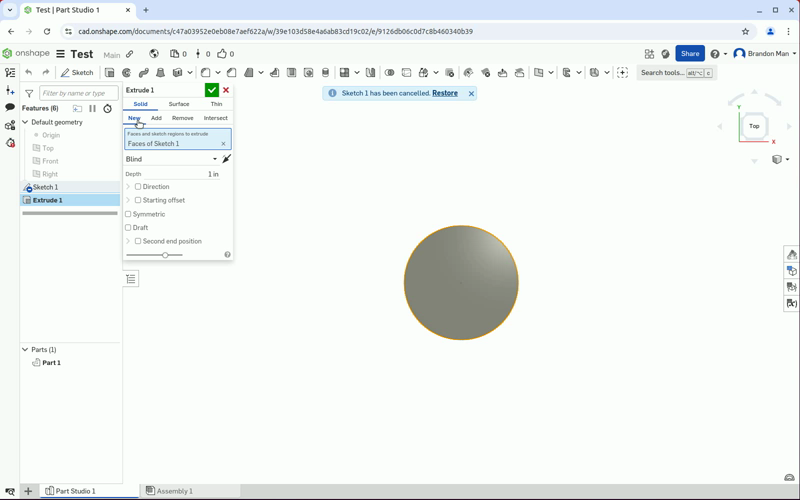
click(137, 120)
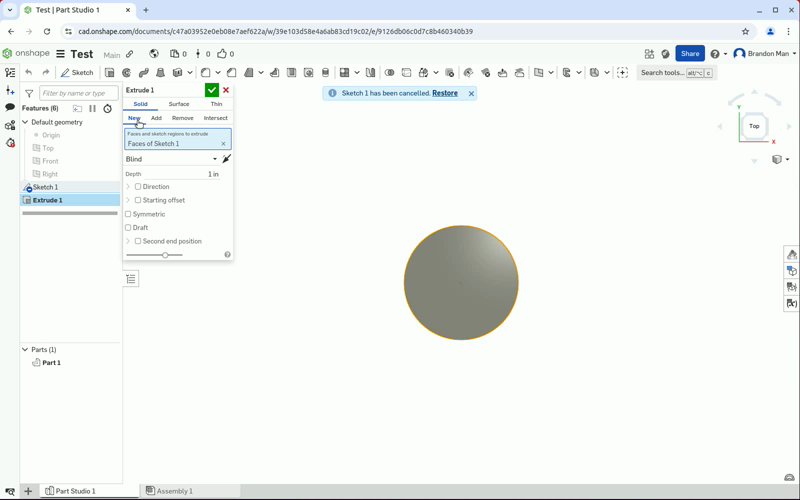
key(tab, 4)
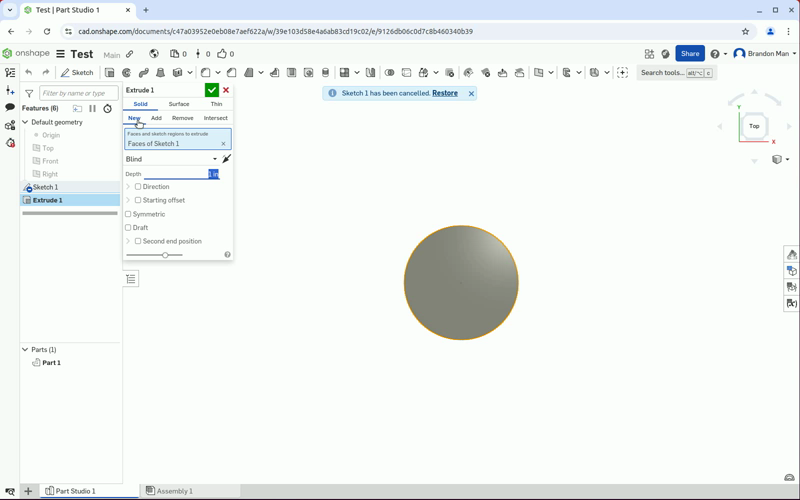
text(23.108)
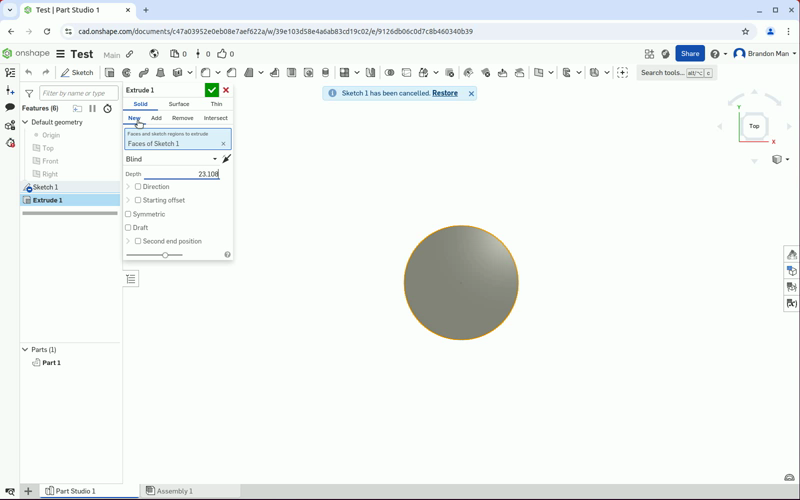
key(enter)
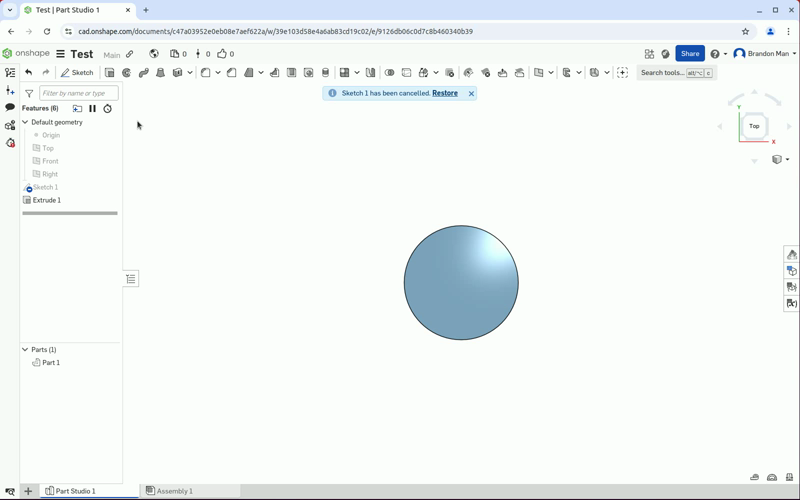
key(shift+h)
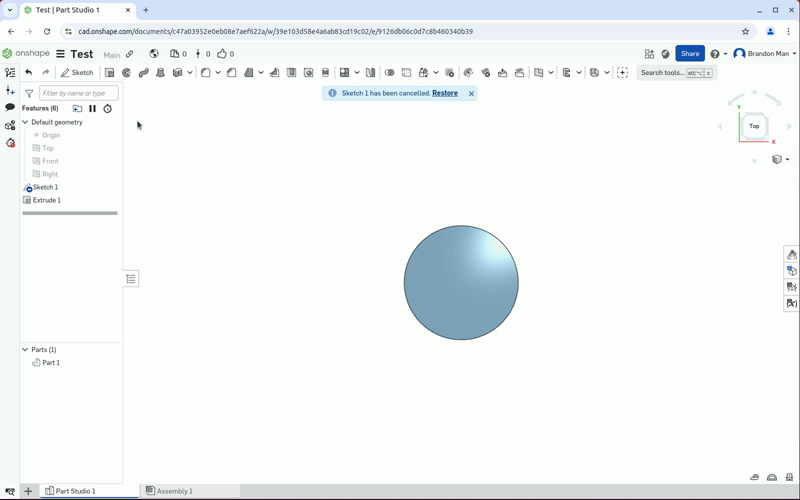
key(shift+h)
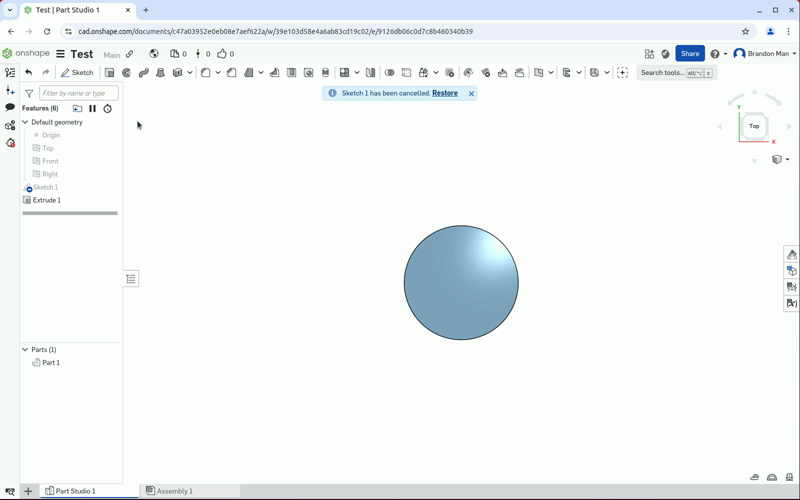
mouse_move(73, 189)
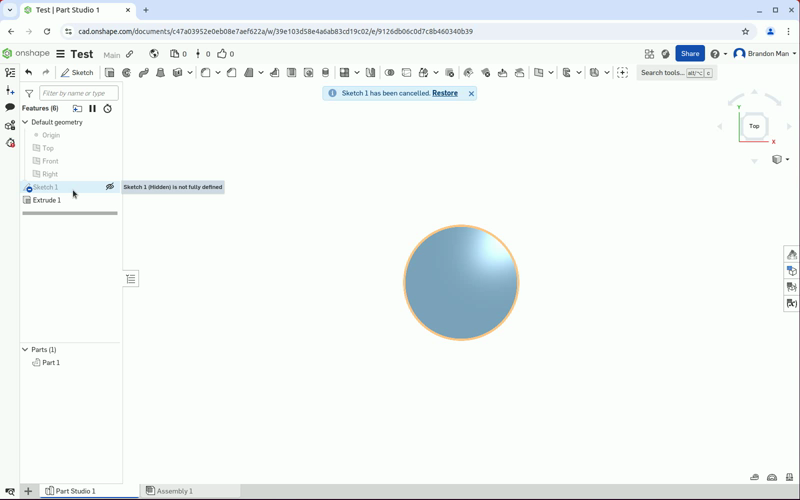
click(73, 189)
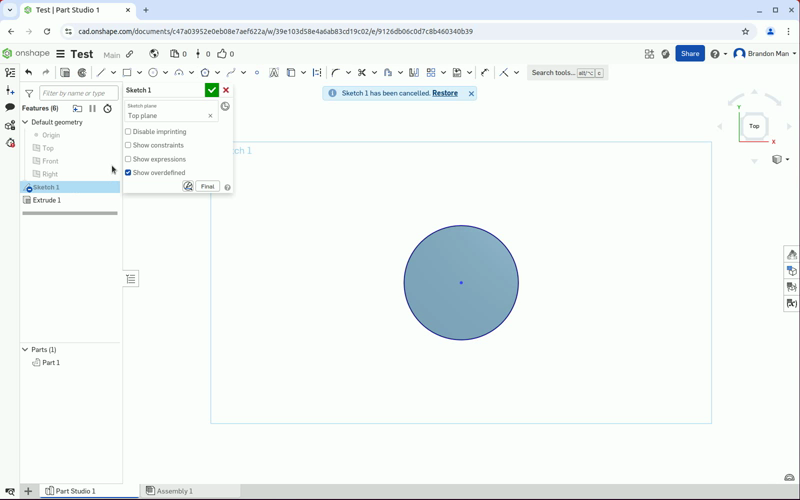
mouse_move(229, 92)
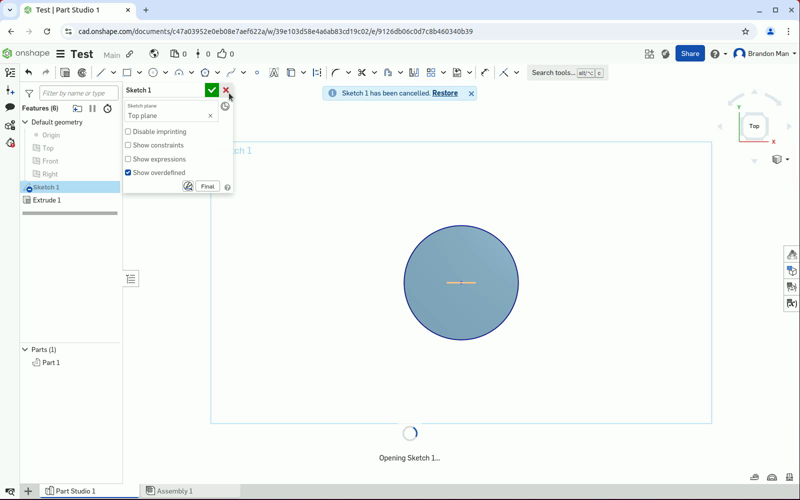
click(229, 92)
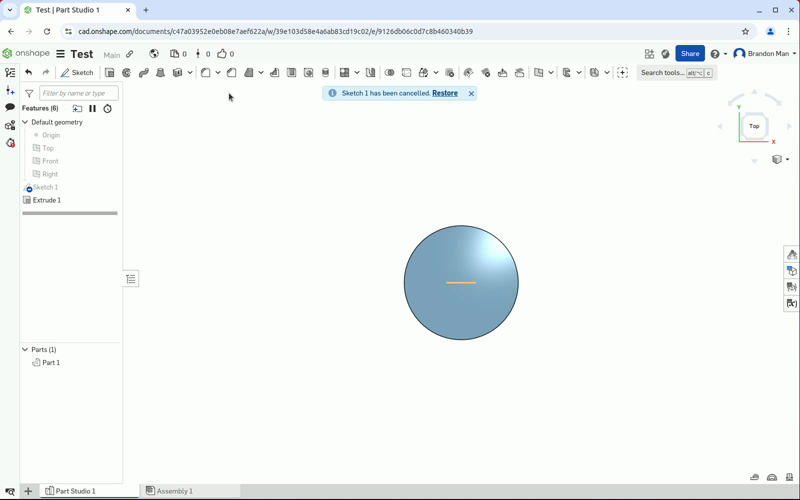
mouse_move(541, 75)
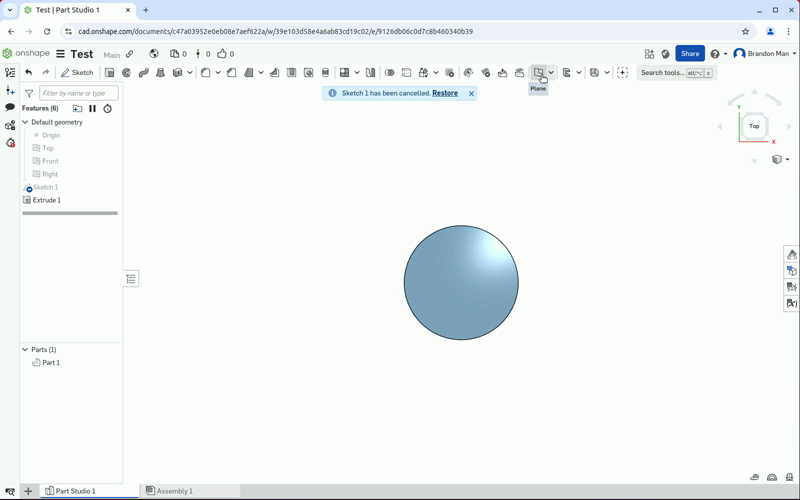
click(541, 75)
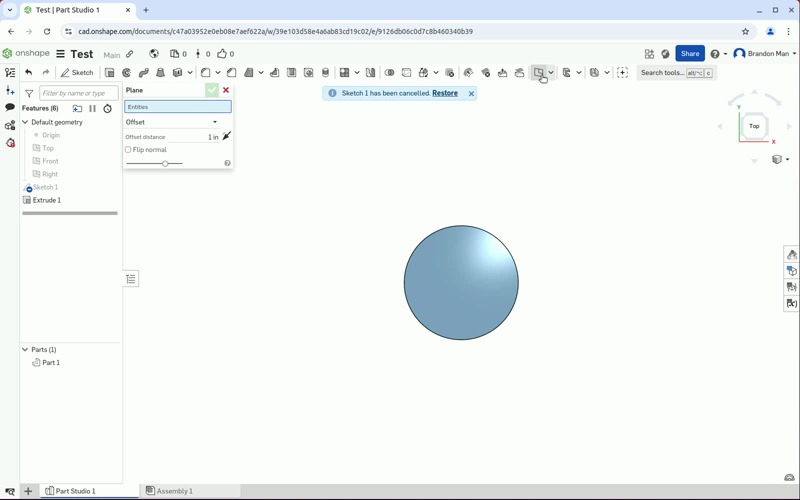
mouse_move(73, 150)
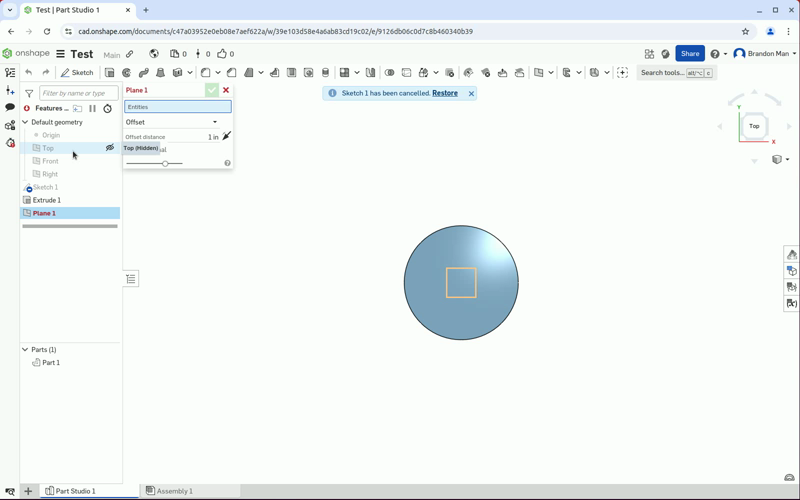
click(73, 150)
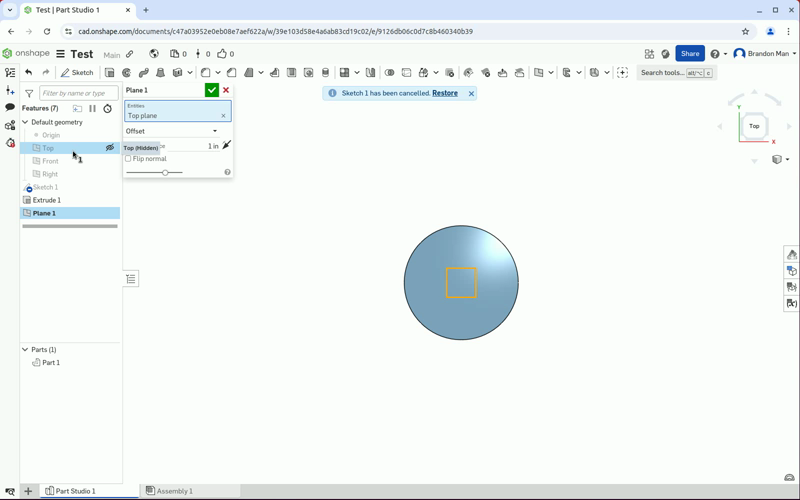
key(tab, 2)
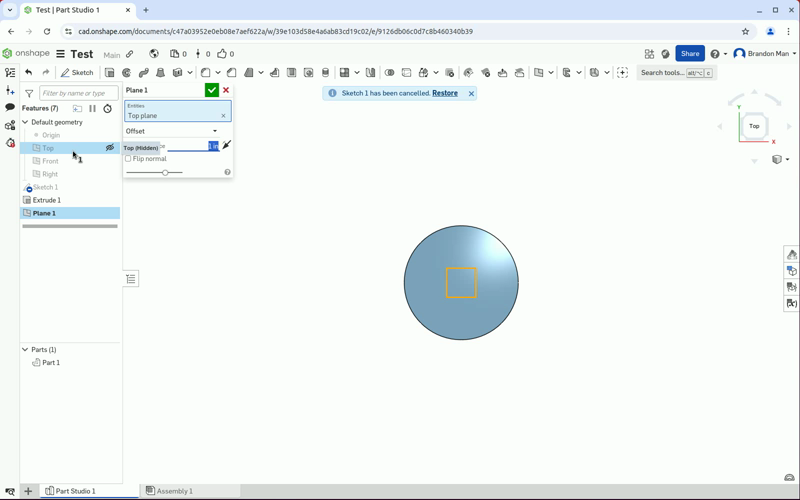
text(23.108)
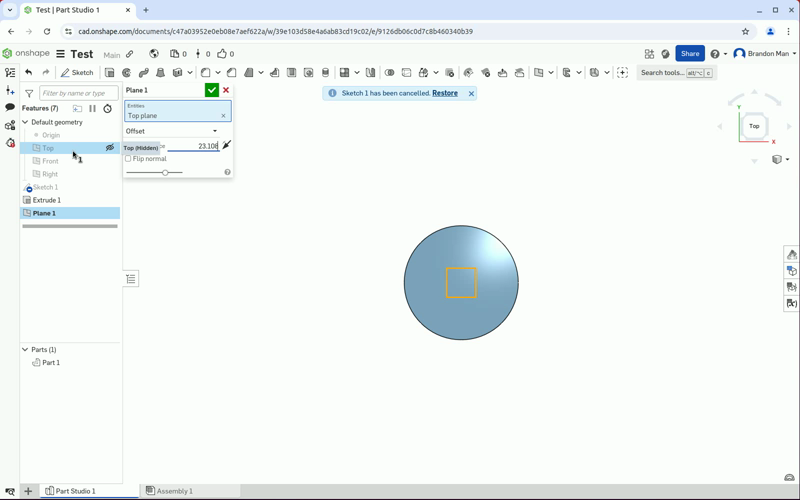
key(enter, 2)
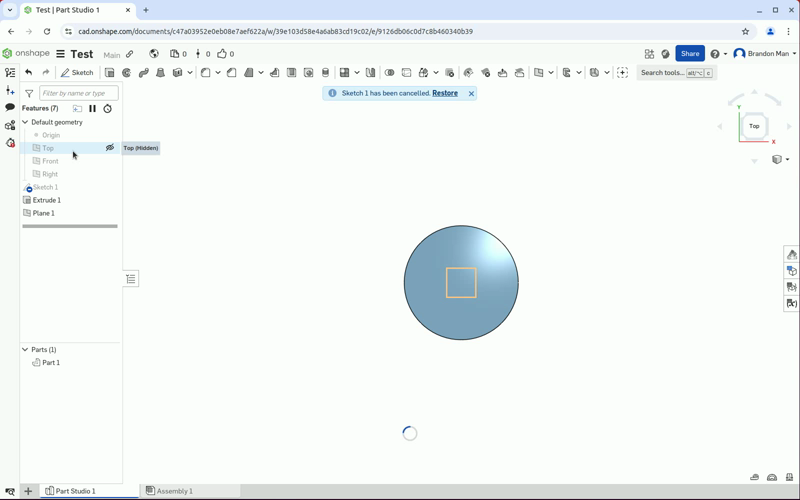
key(shift+s)
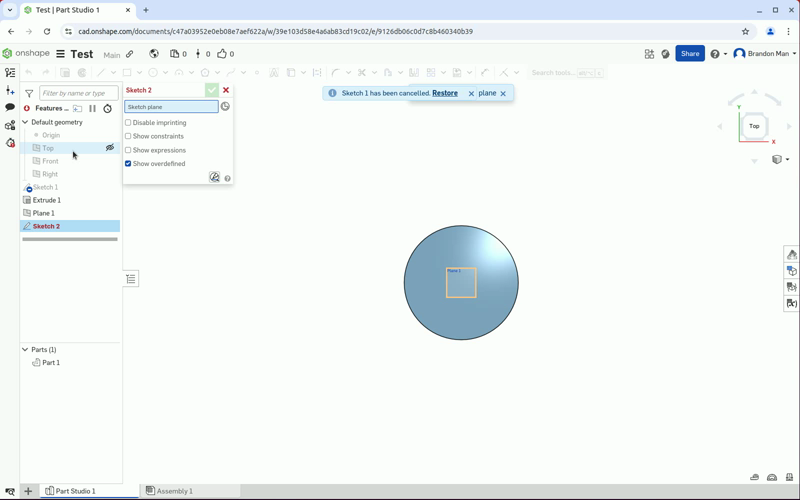
mouse_move(73, 215)
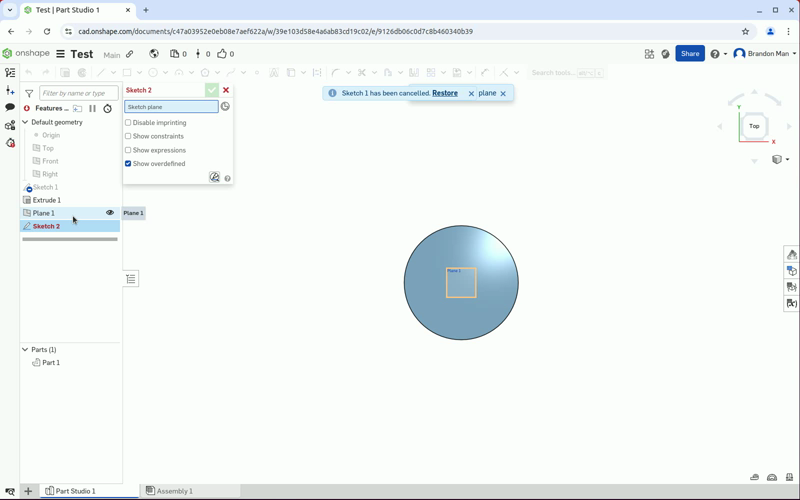
click(73, 215)
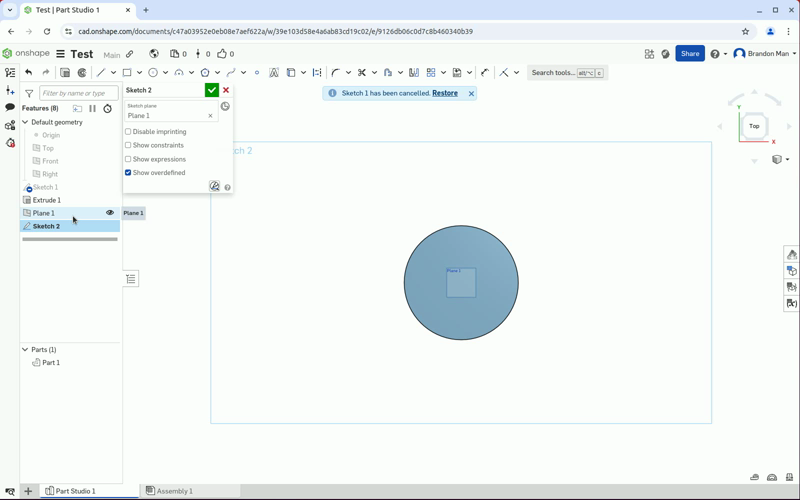
mouse_move(73, 352)
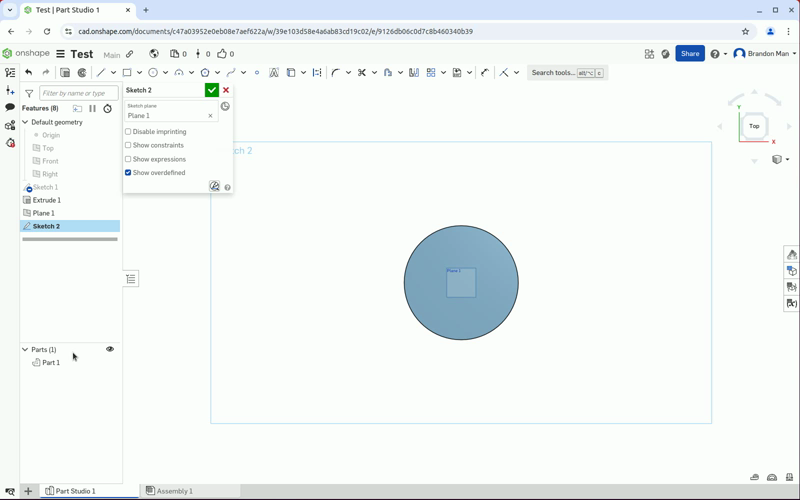
key(y)
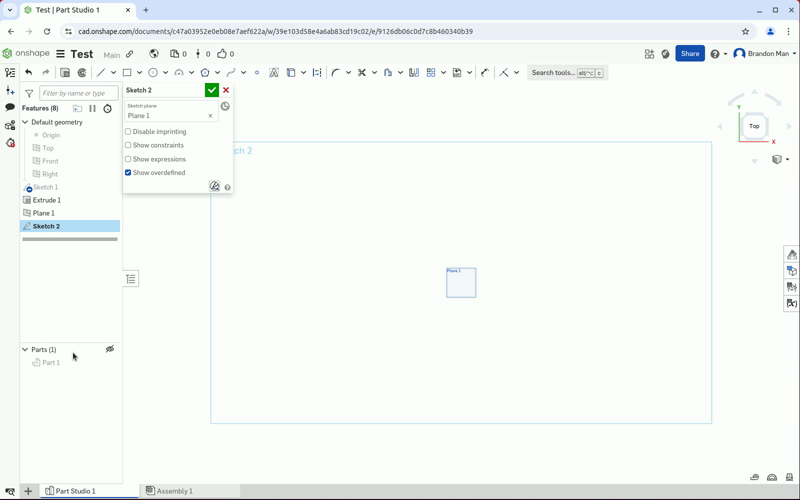
key(c)
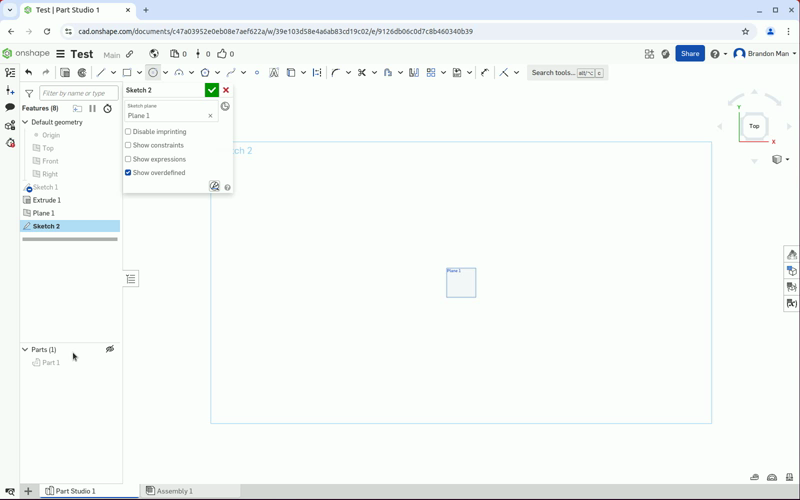
key_down(shift)
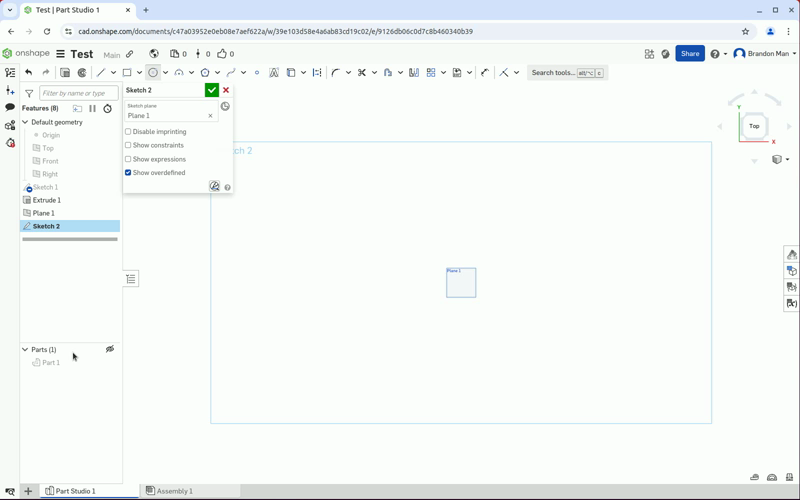
mouse_move(461, 282)
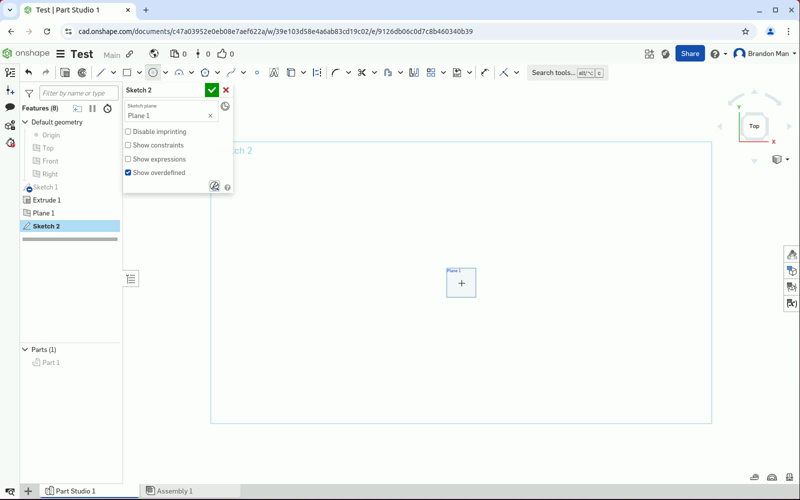
click(461, 282)
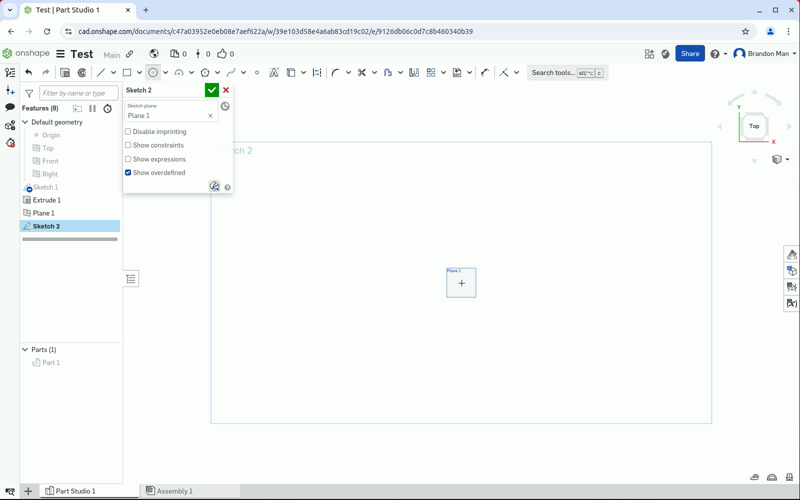
key_up(shift)
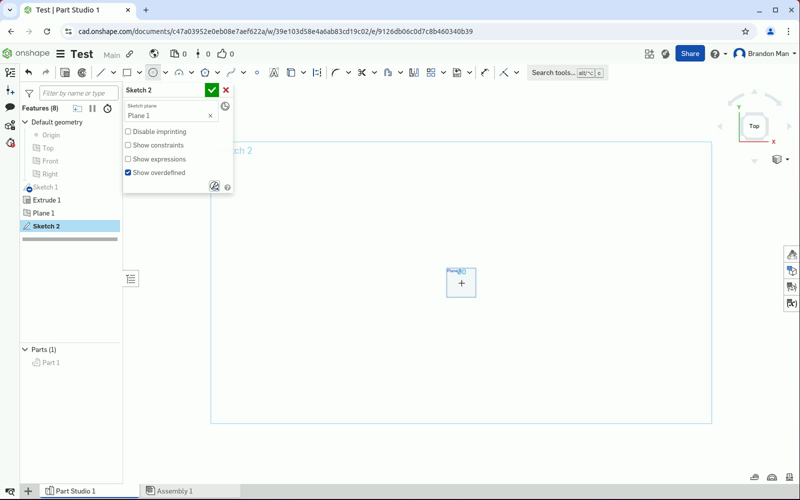
mouse_move(507, 282)
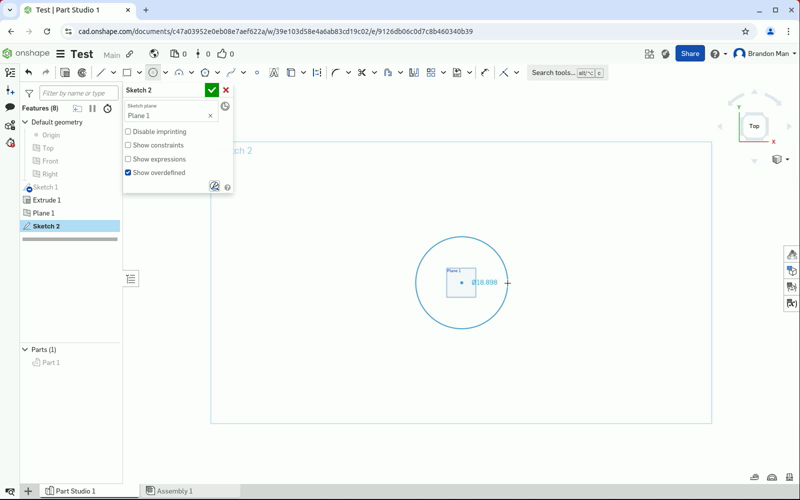
click(507, 282)
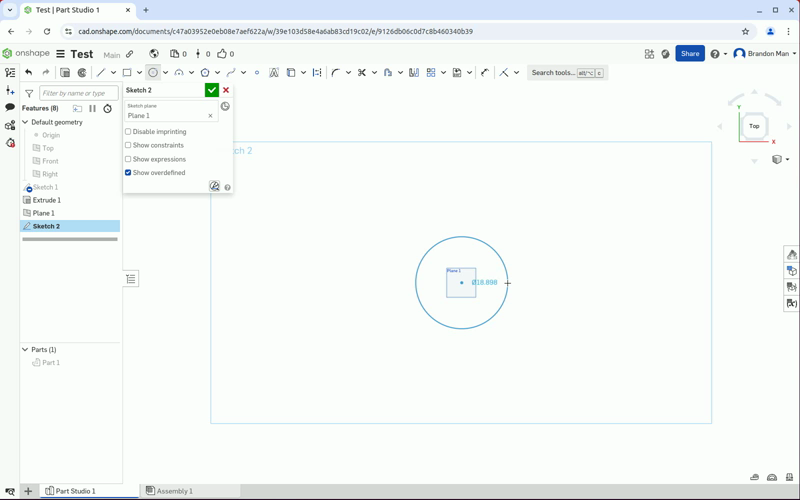
key(esc)
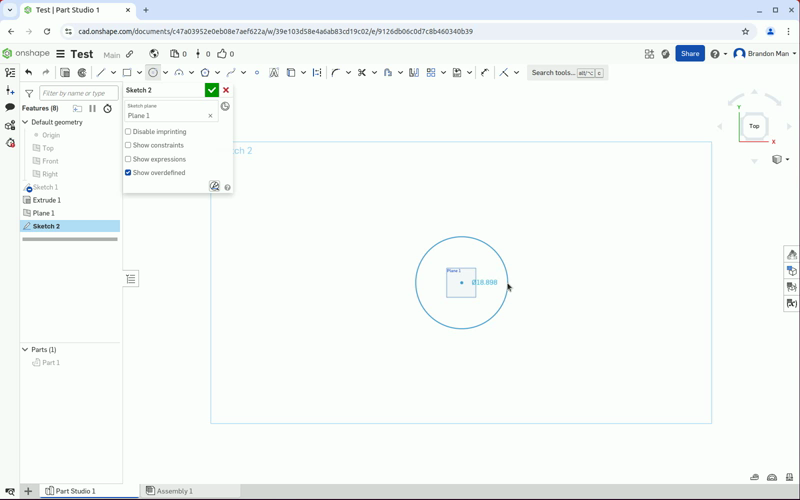
mouse_move(429, 305)
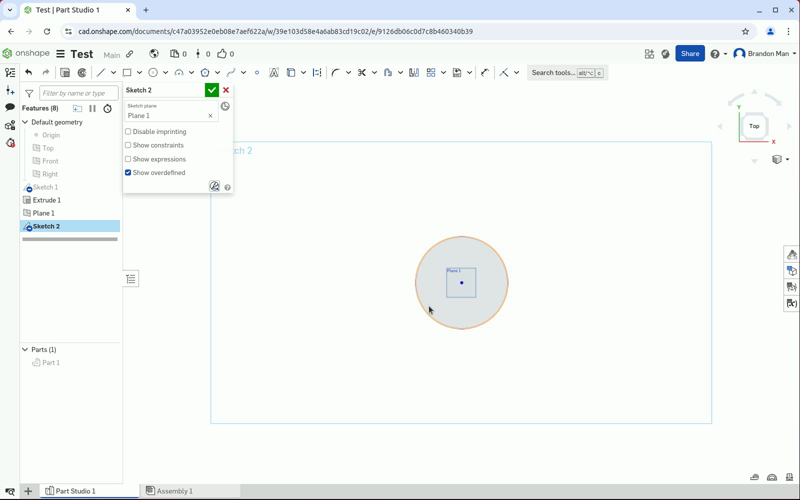
click(429, 305)
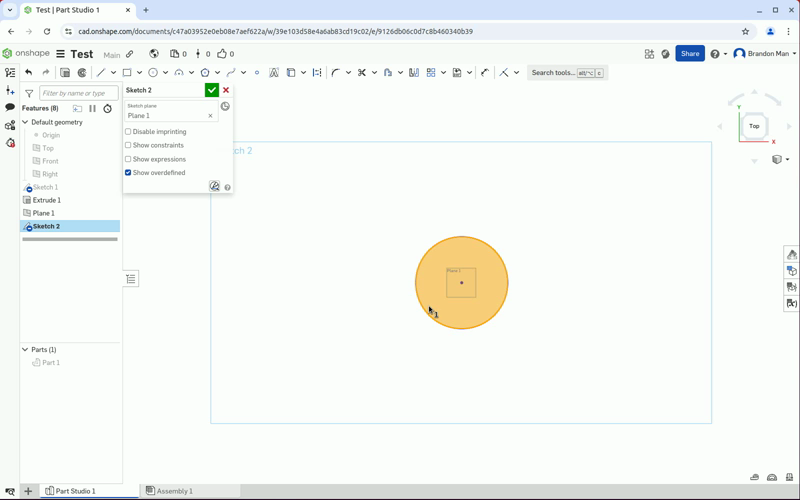
mouse_move(73, 352)
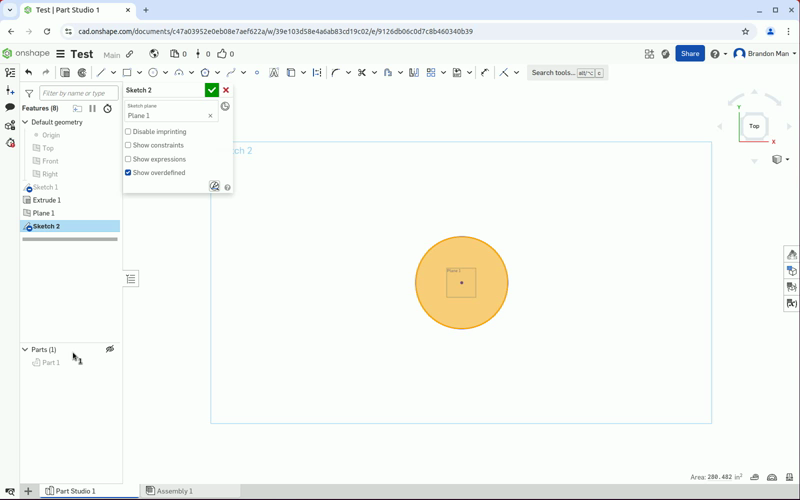
key(shift+y)
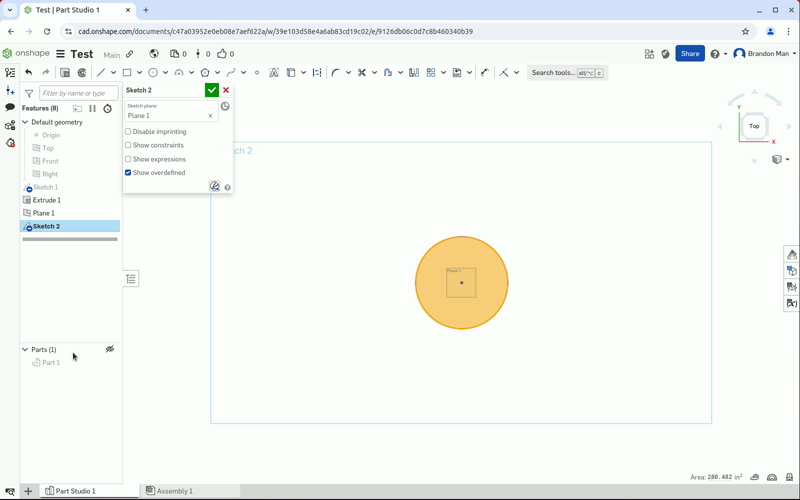
key(shift+e)
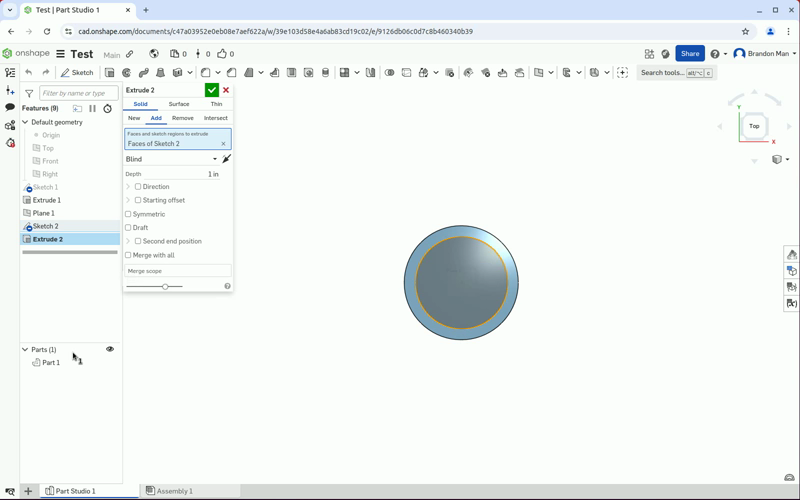
mouse_move(143, 106)
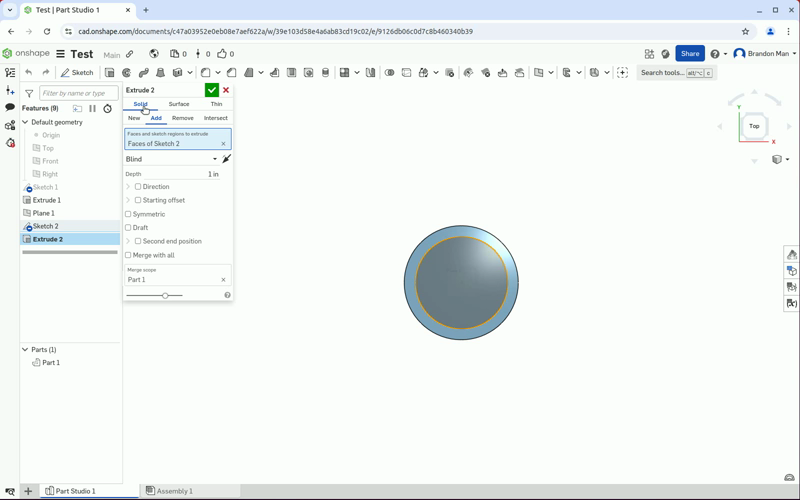
click(143, 106)
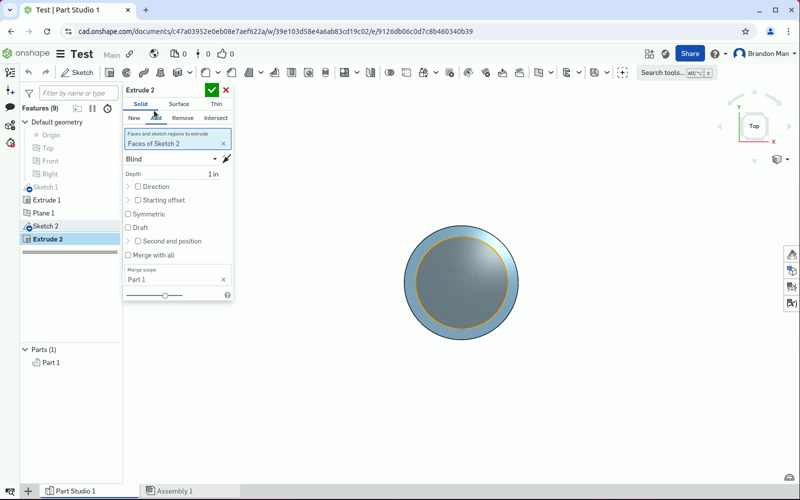
mouse_move(186, 120)
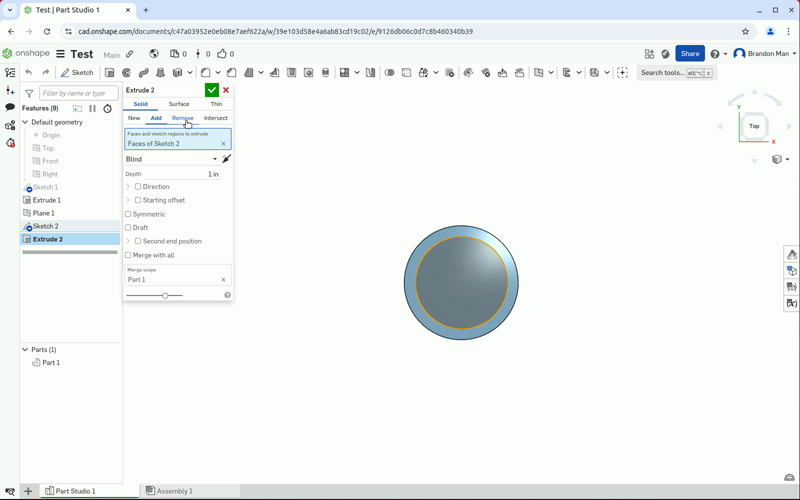
click(186, 120)
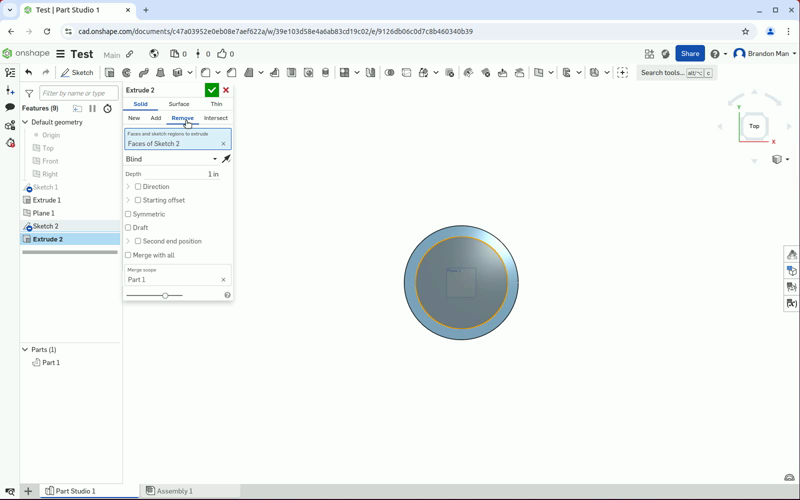
key(tab, 4)
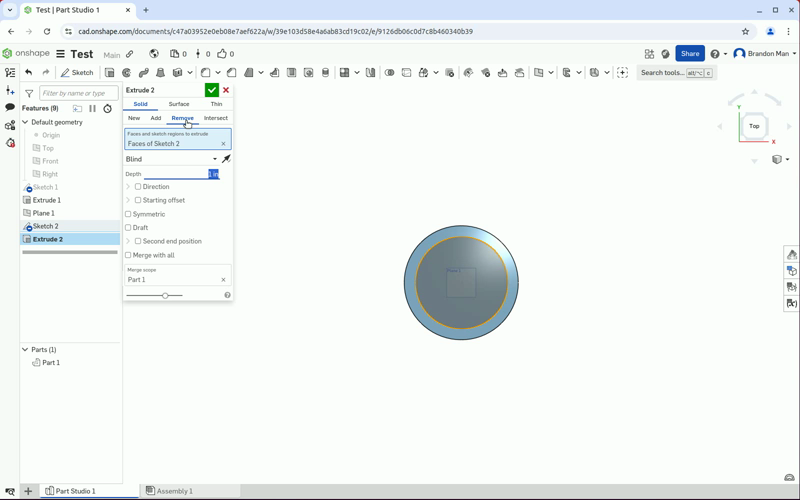
text(18.535)
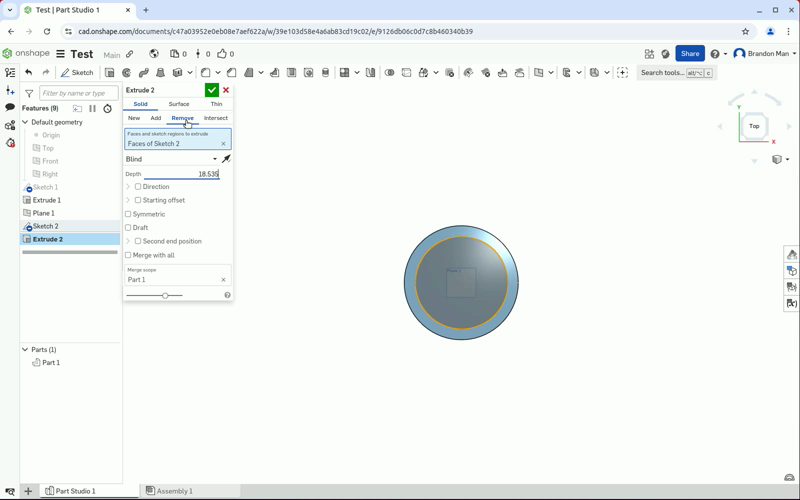
key(tab, 6)
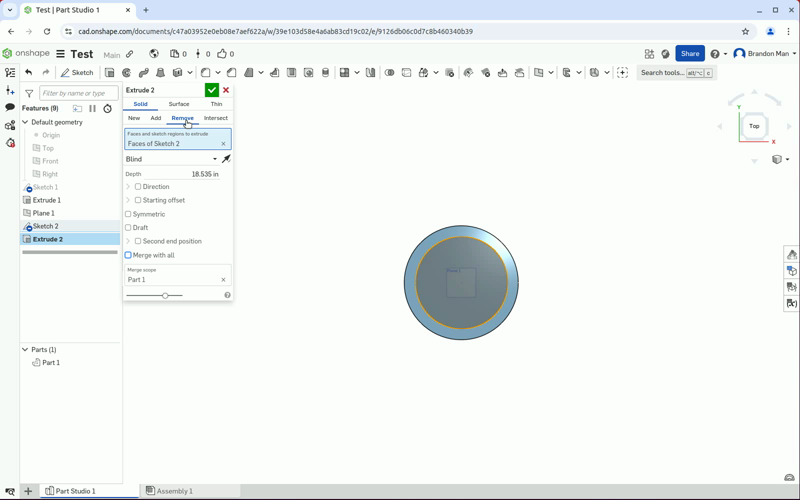
key(space)
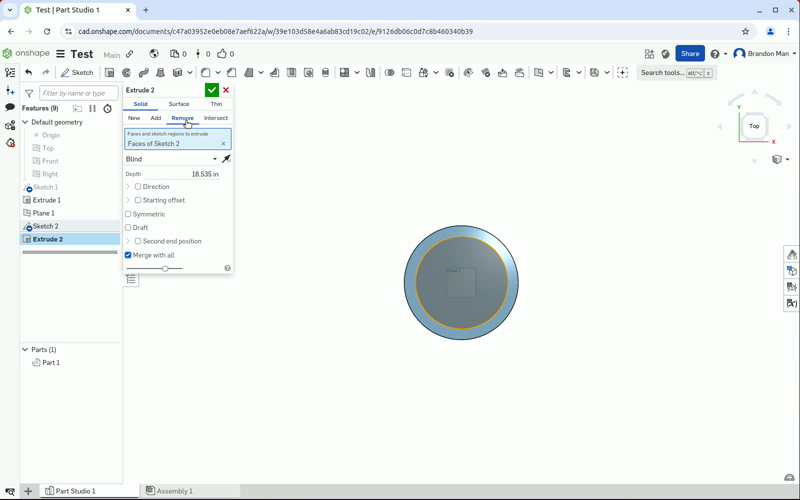
key(enter)
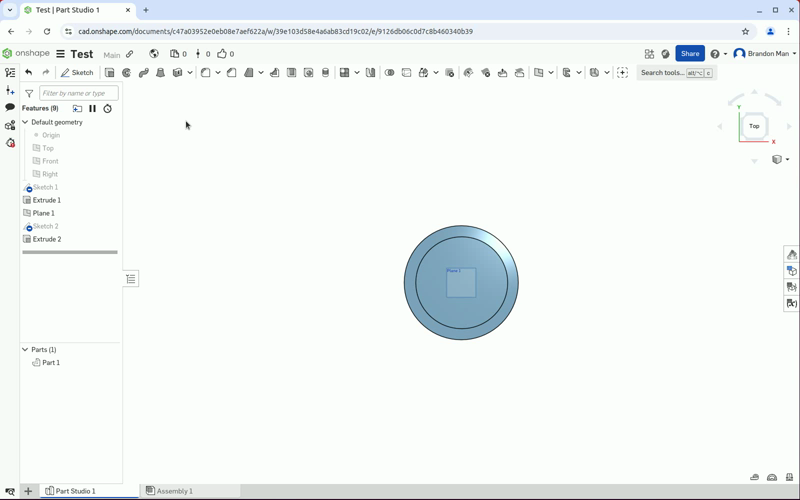
key(shift+h)
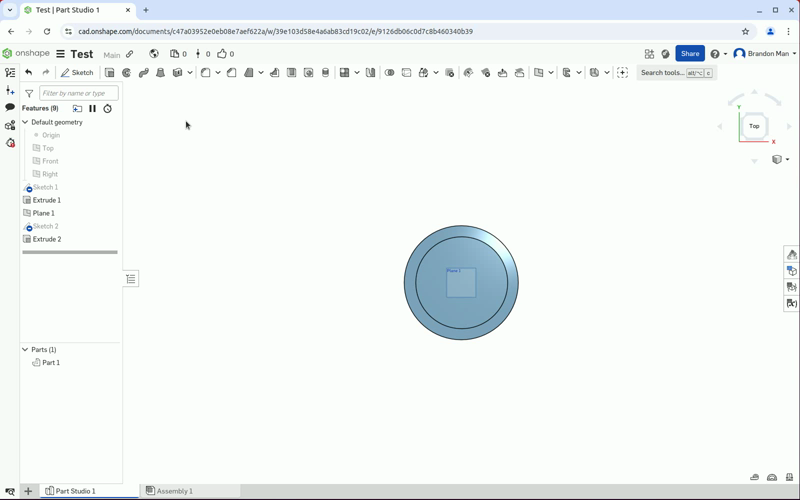
key(shift+h)
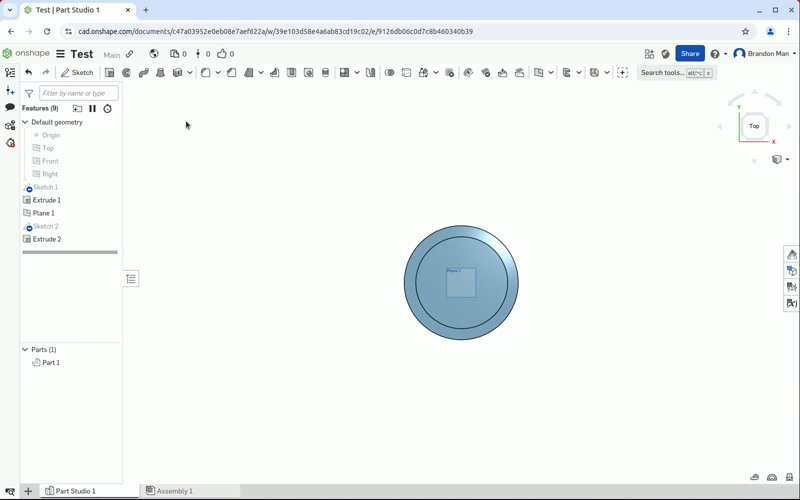
mouse_move(73, 189)
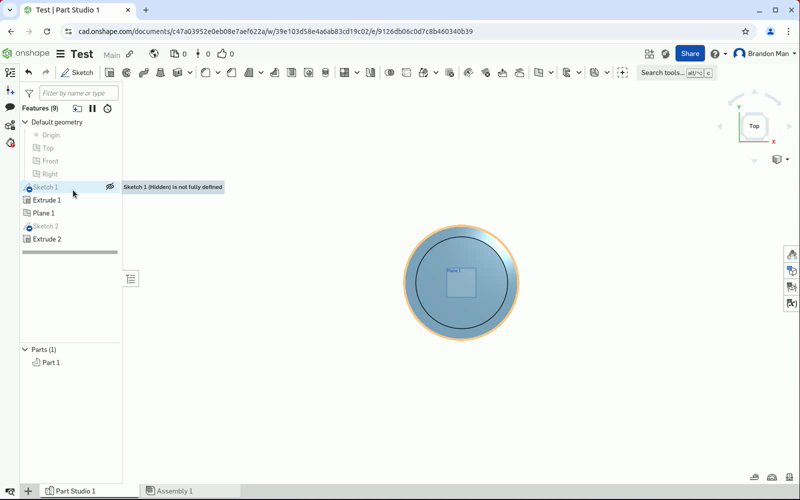
click(73, 189)
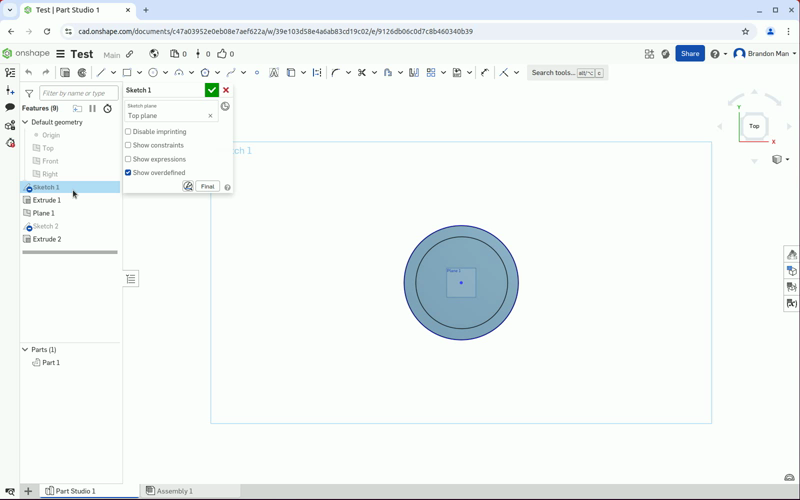
mouse_move(229, 92)
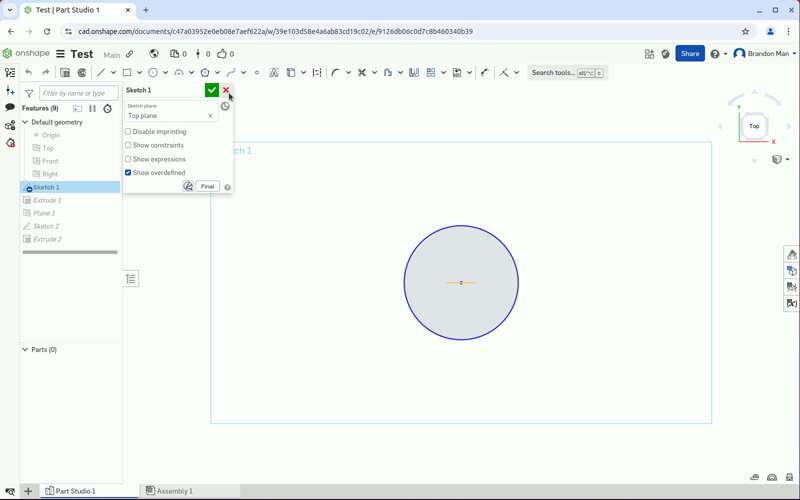
click(229, 92)
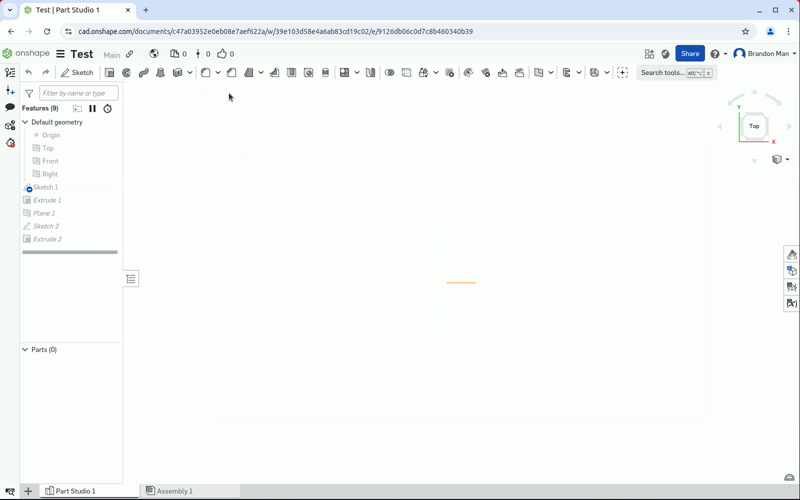
key(shift+s)
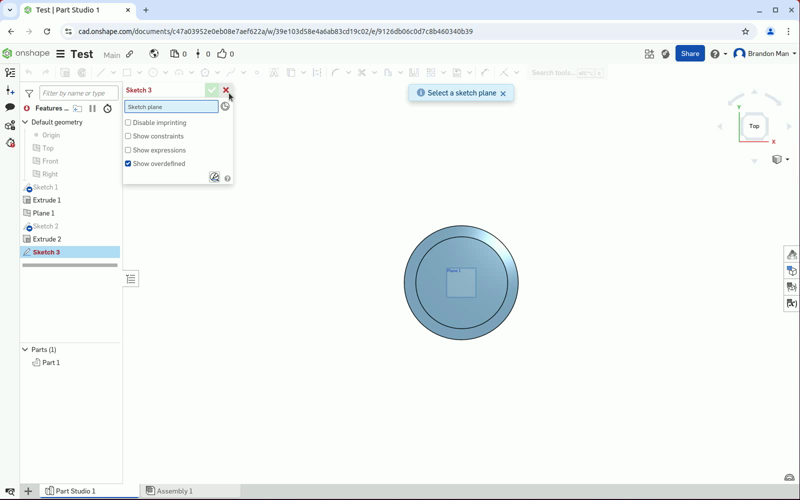
mouse_move(73, 215)
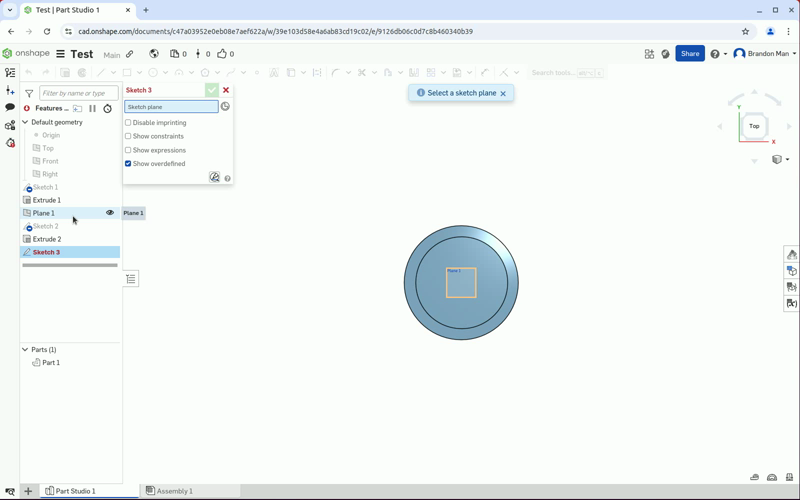
click(73, 215)
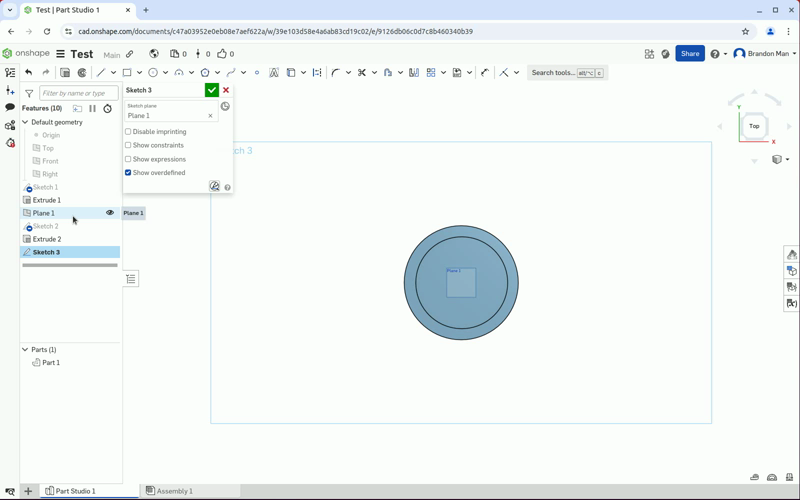
mouse_move(73, 352)
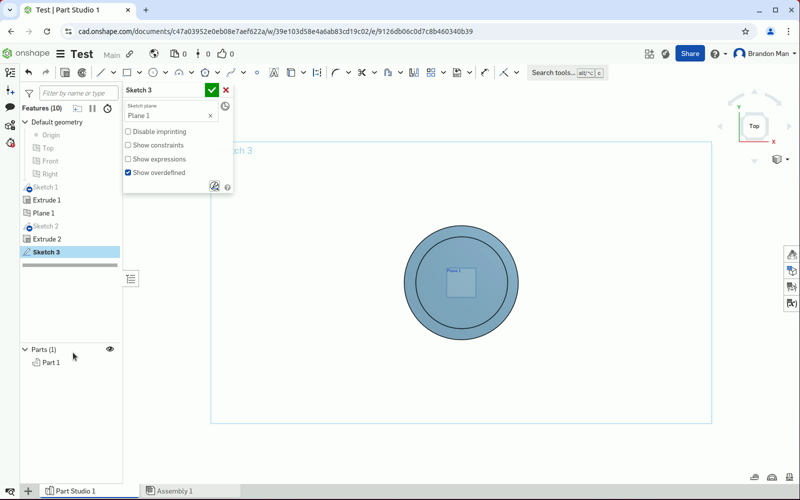
key(y)
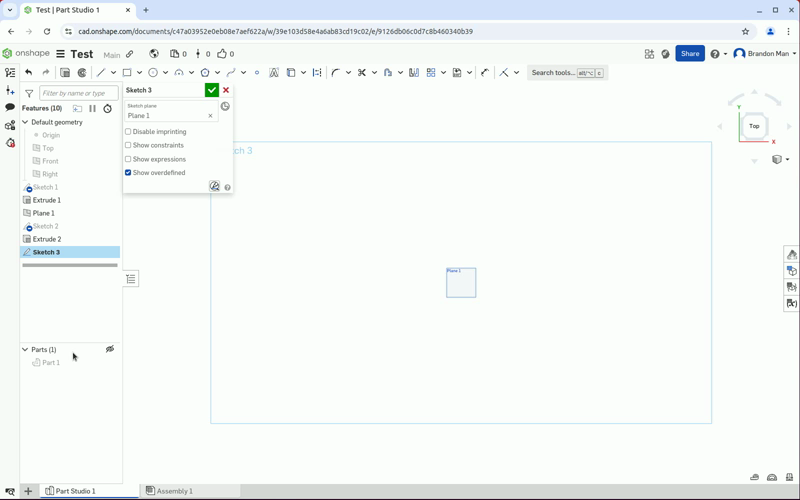
key(a)
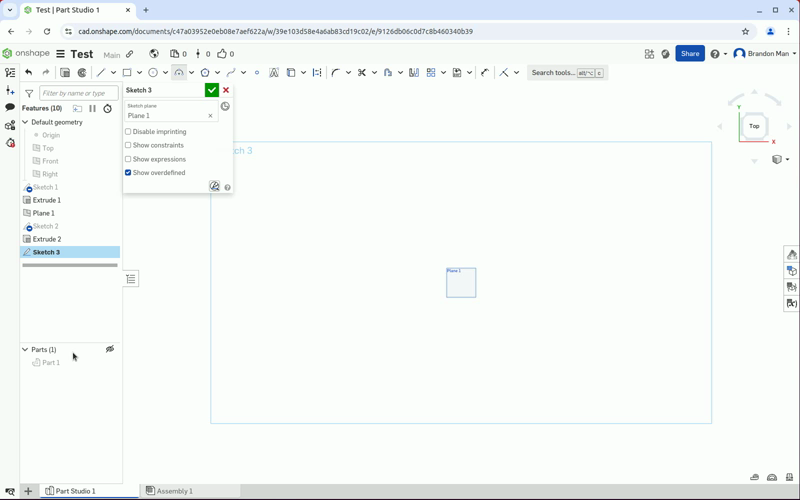
key_down(shift)
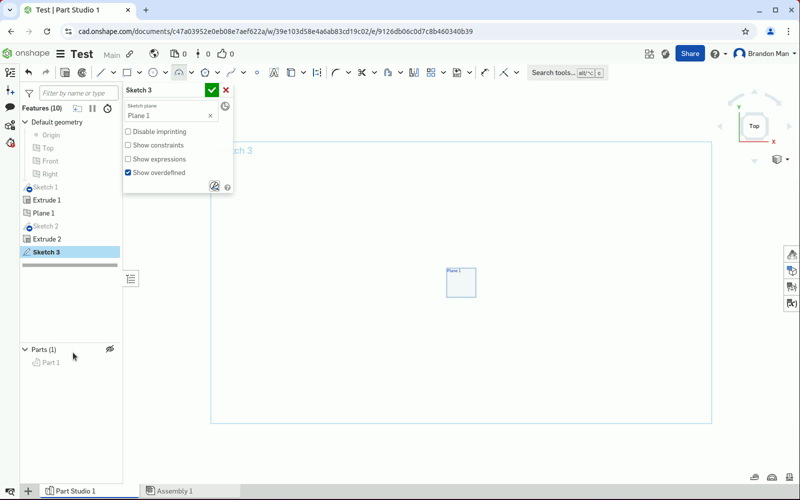
mouse_move(438, 334)
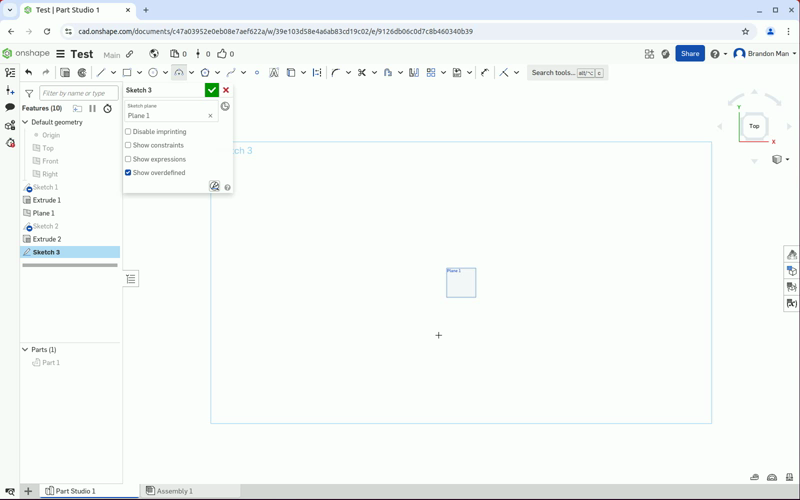
click(438, 334)
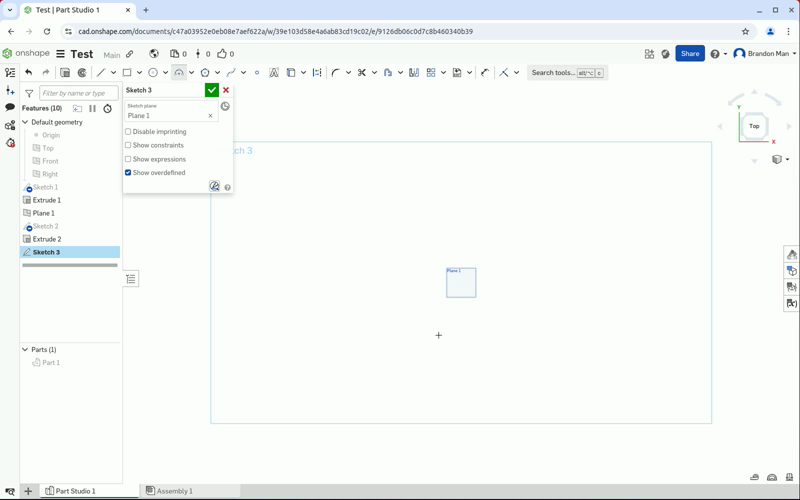
key_up(shift)
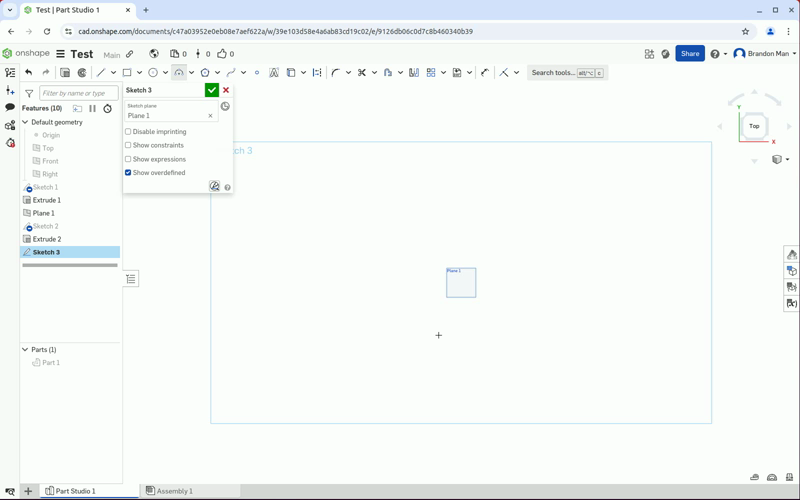
key_down(shift)
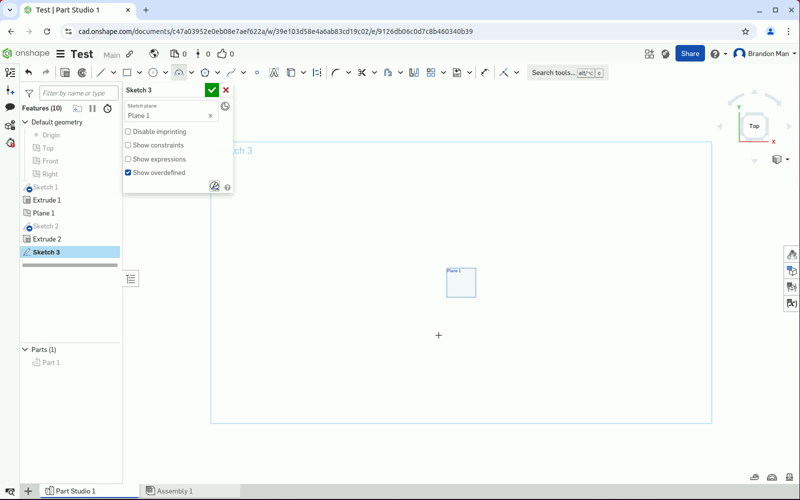
mouse_move(483, 334)
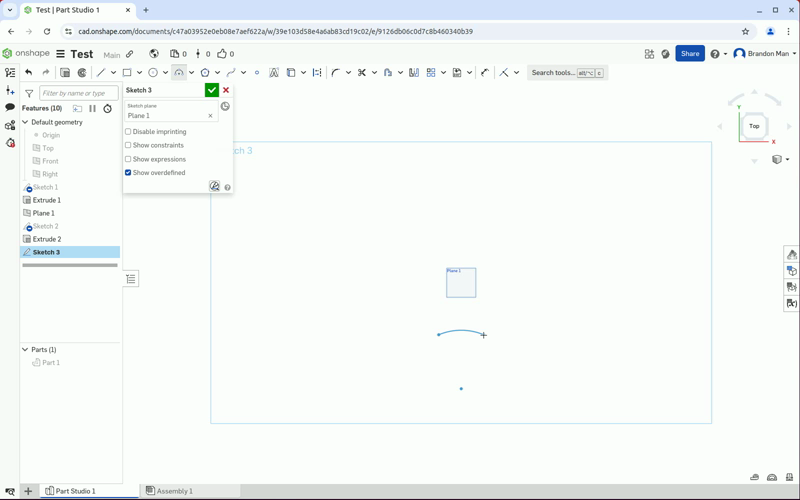
click(483, 334)
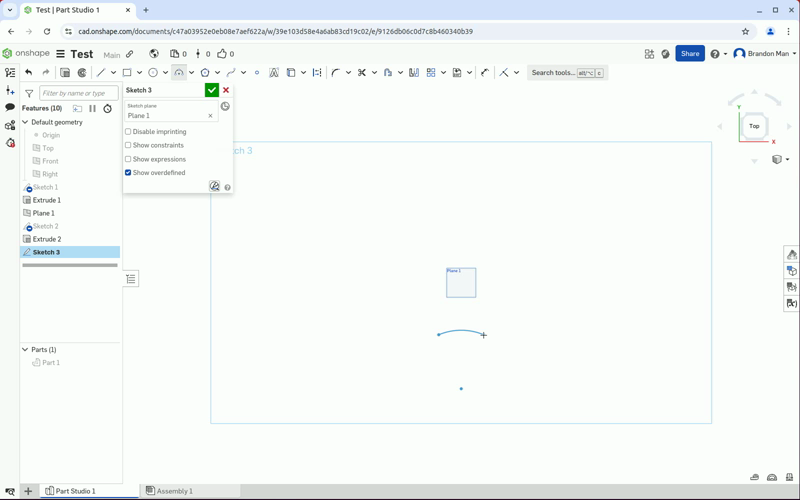
mouse_move(461, 339)
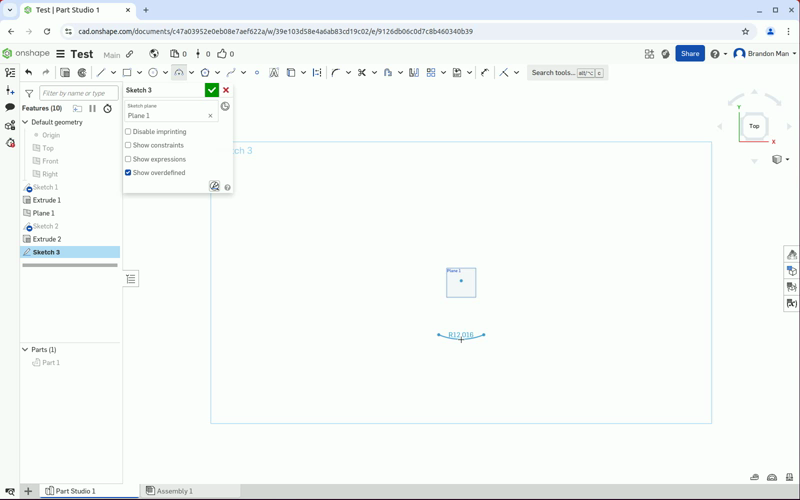
click(461, 339)
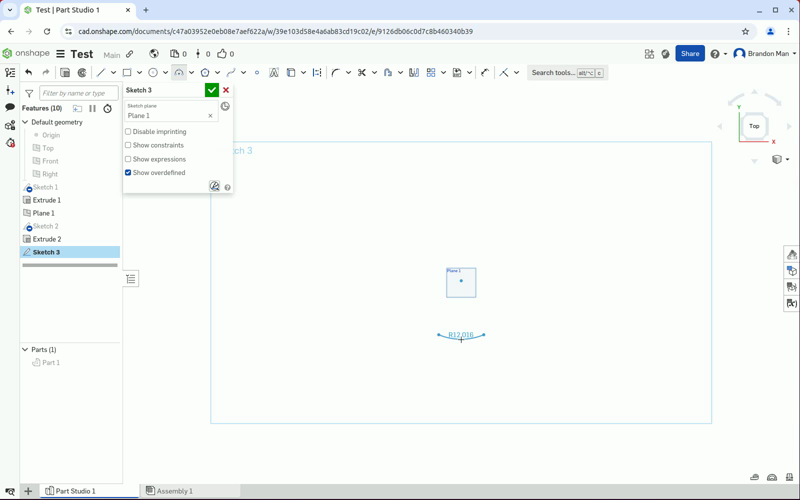
key_up(shift)
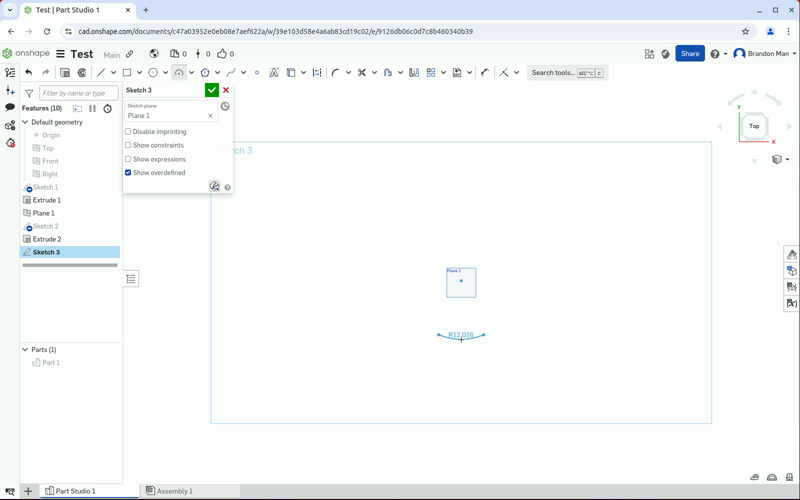
key(esc)
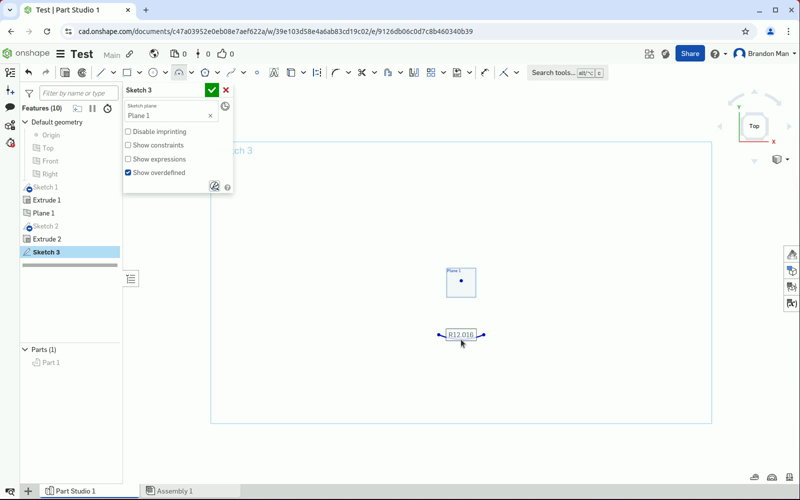
key(l)
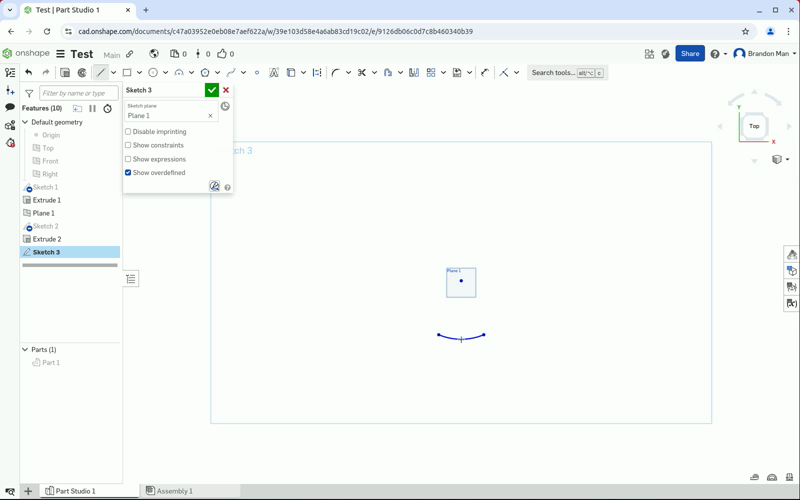
mouse_move(483, 334)
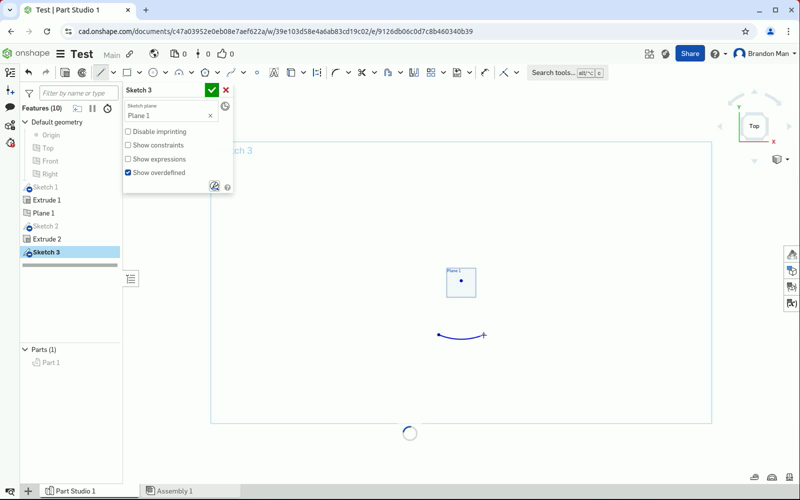
click(483, 334)
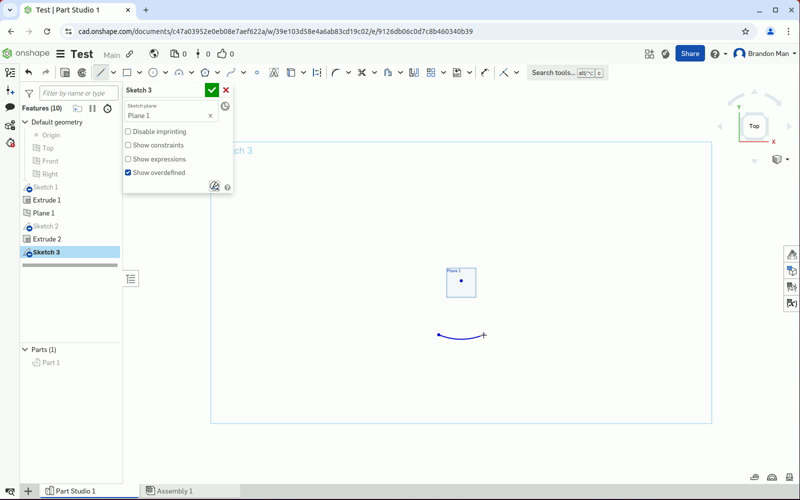
key_down(shift)
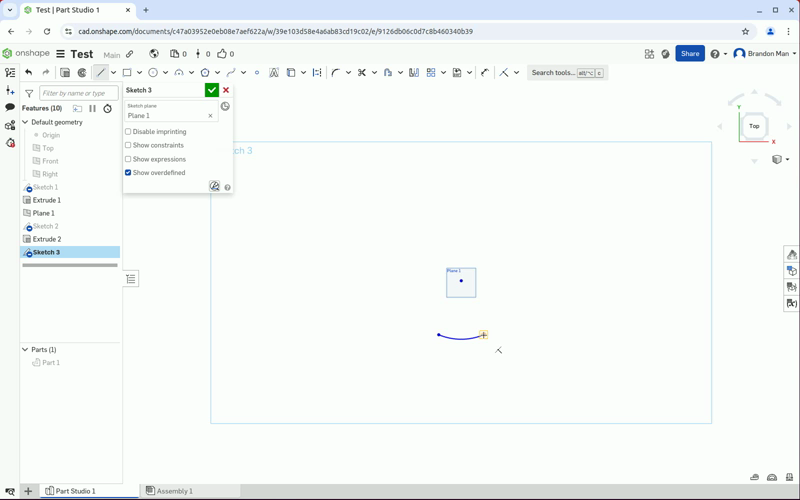
mouse_move(513, 334)
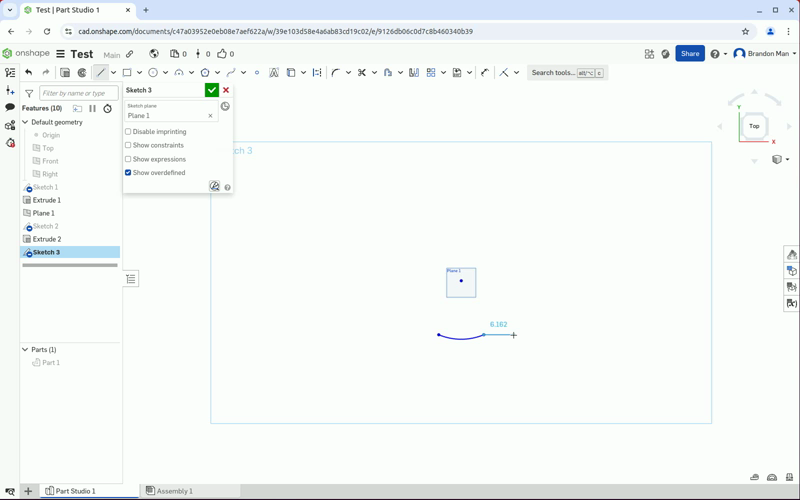
mouse_move(483, 321)
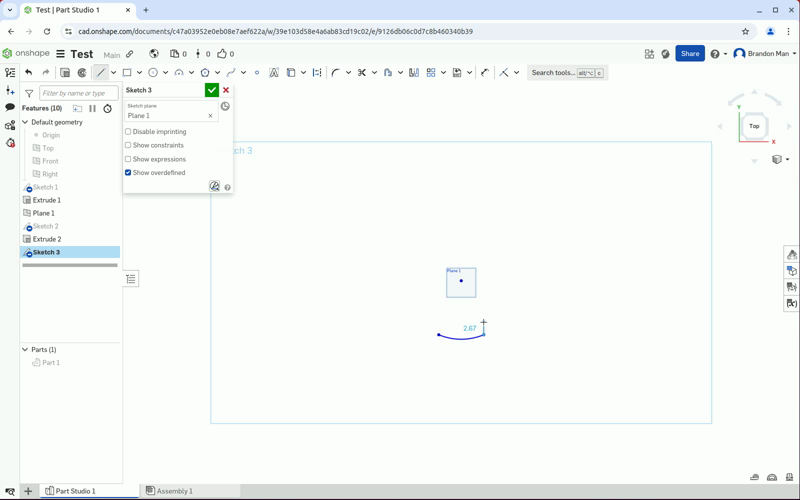
click(483, 321)
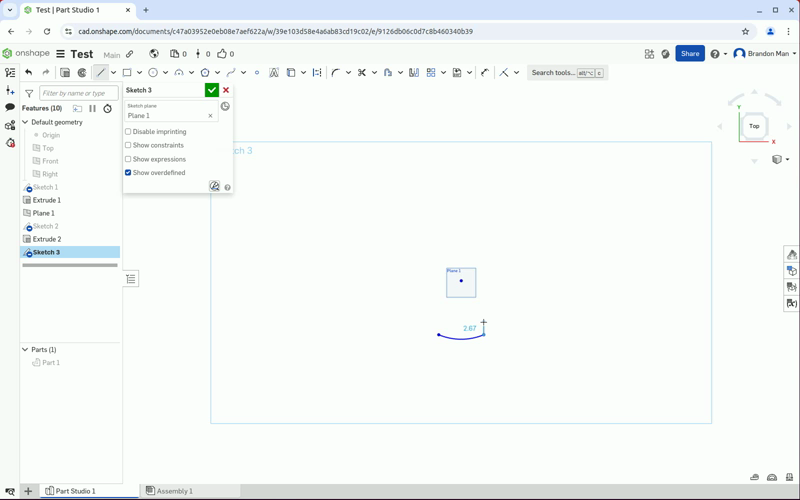
key_up(shift)
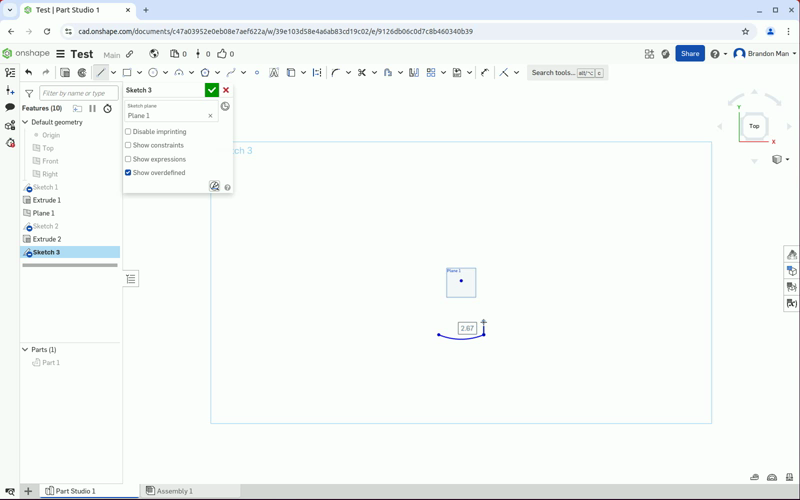
key(esc)
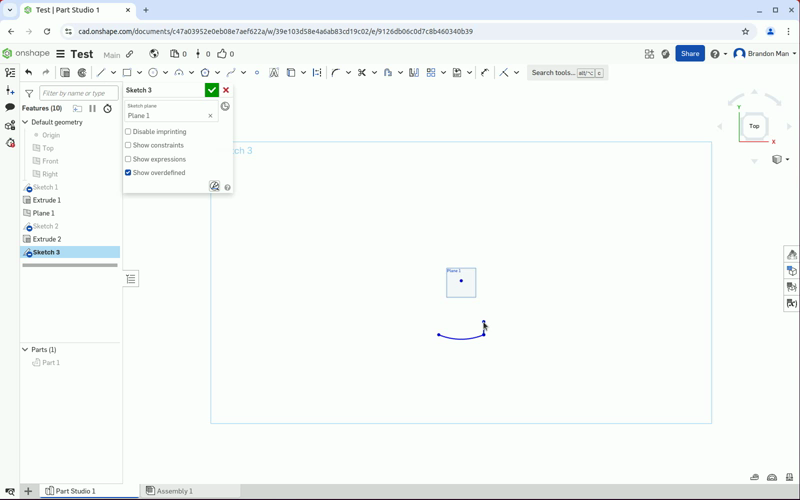
key(a)
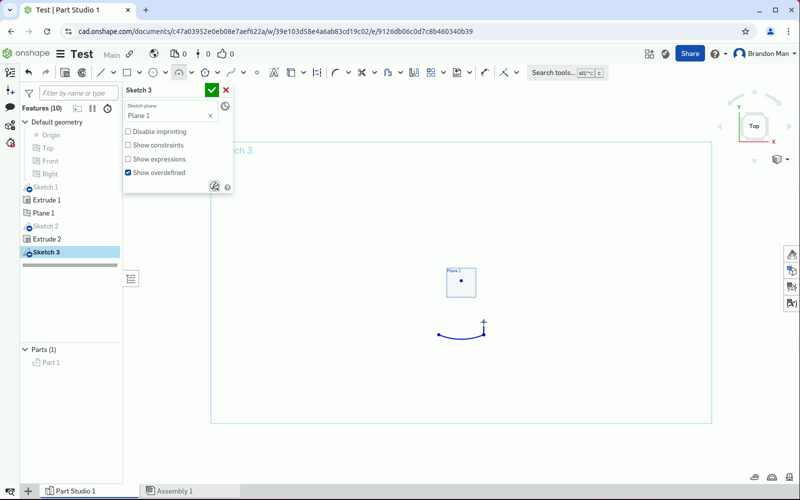
mouse_move(483, 321)
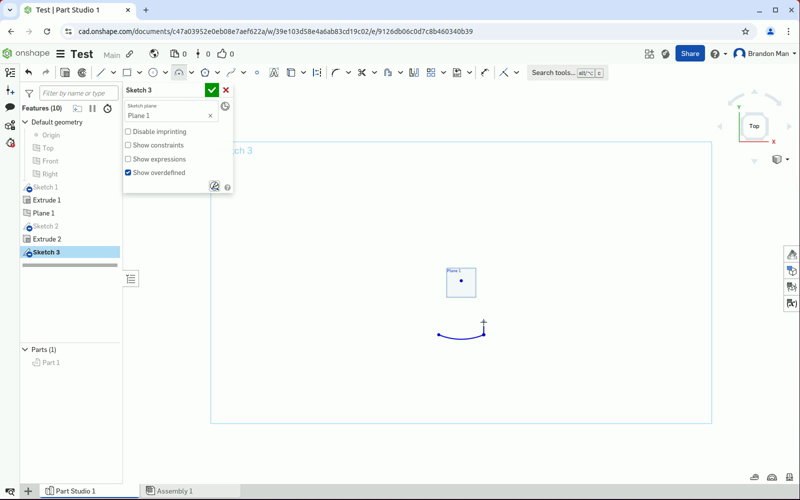
click(483, 321)
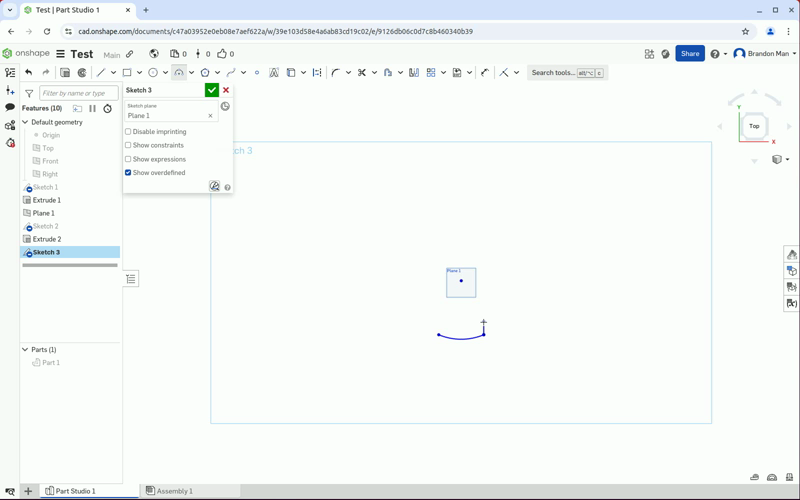
key_down(shift)
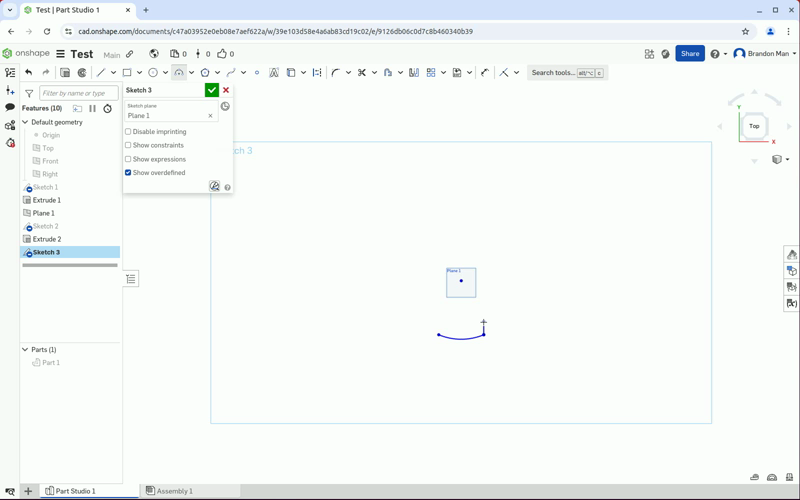
mouse_move(438, 321)
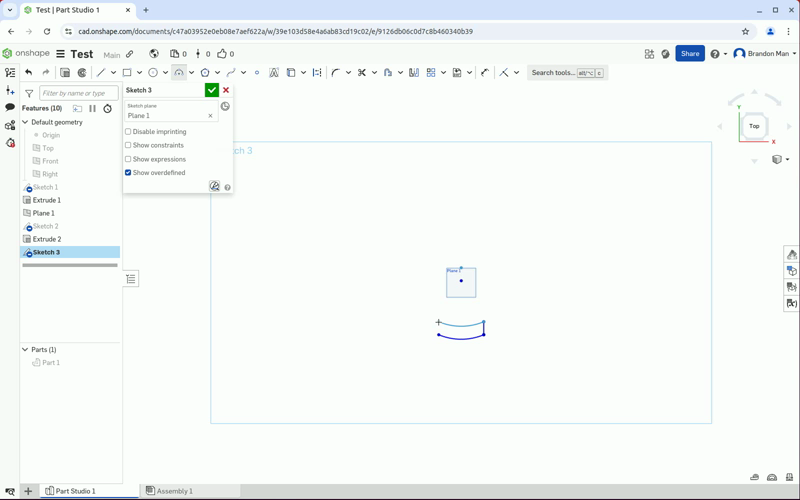
click(438, 321)
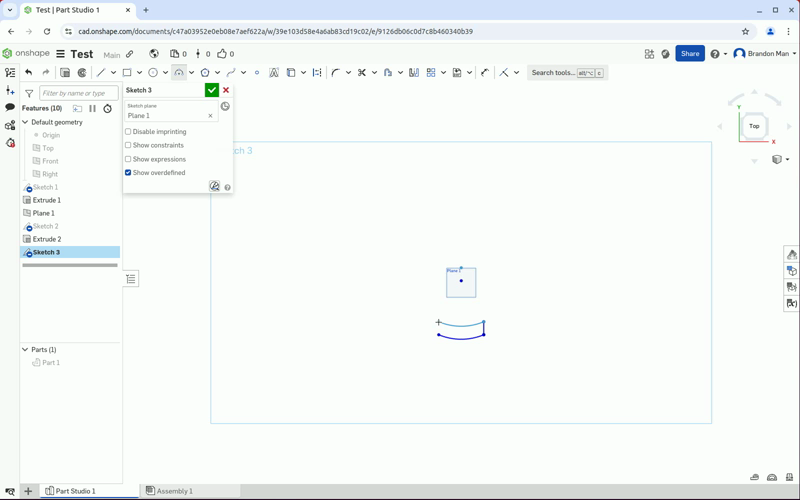
mouse_move(461, 327)
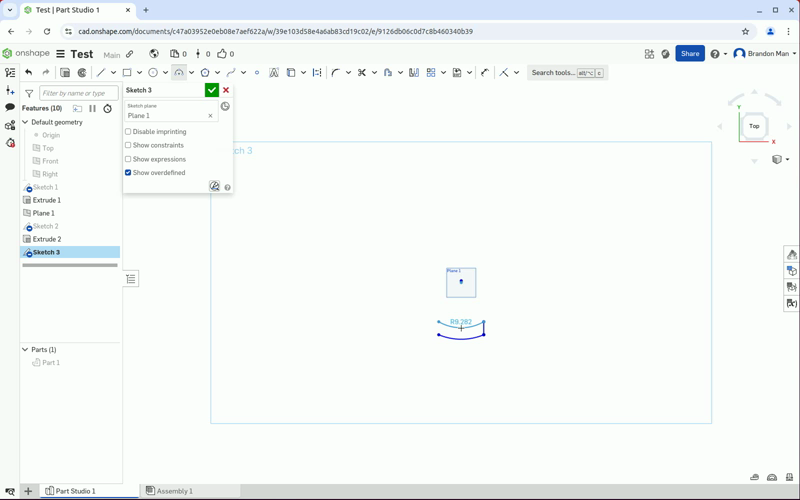
click(461, 327)
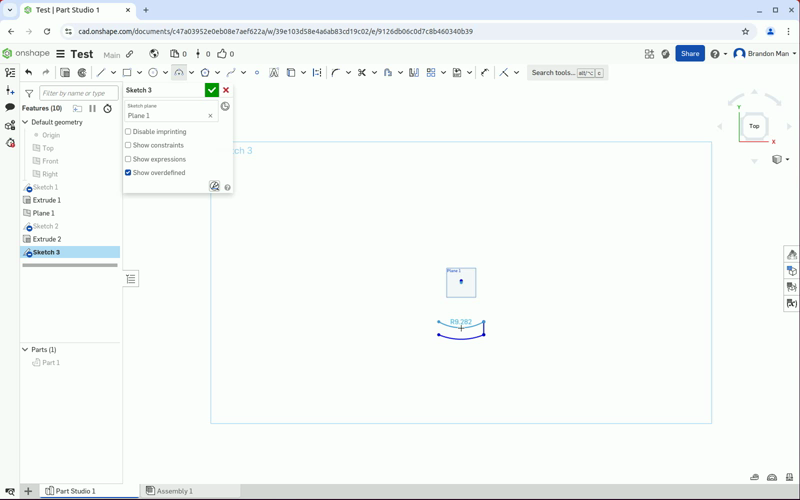
key_up(shift)
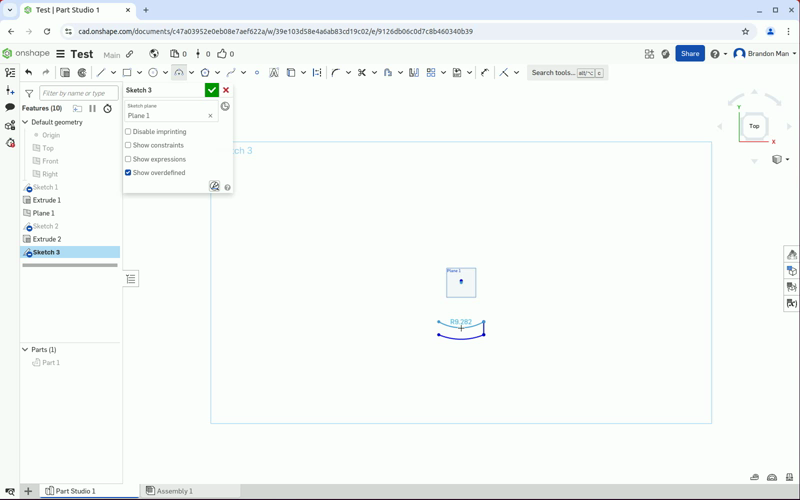
key(esc)
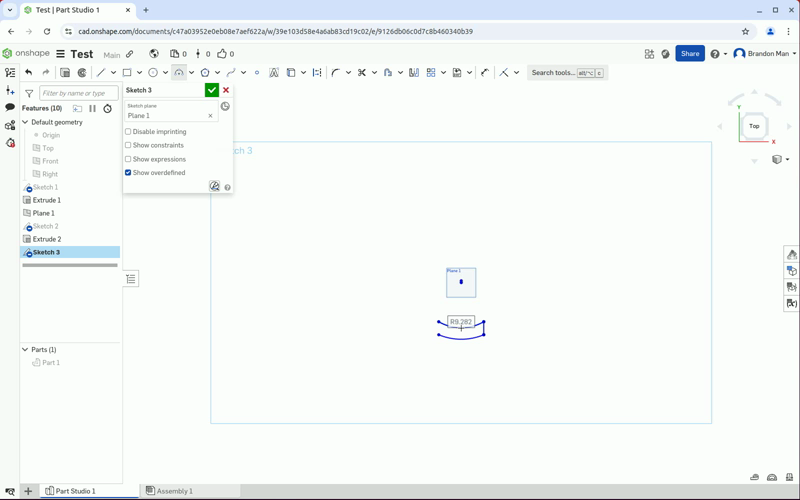
key(l)
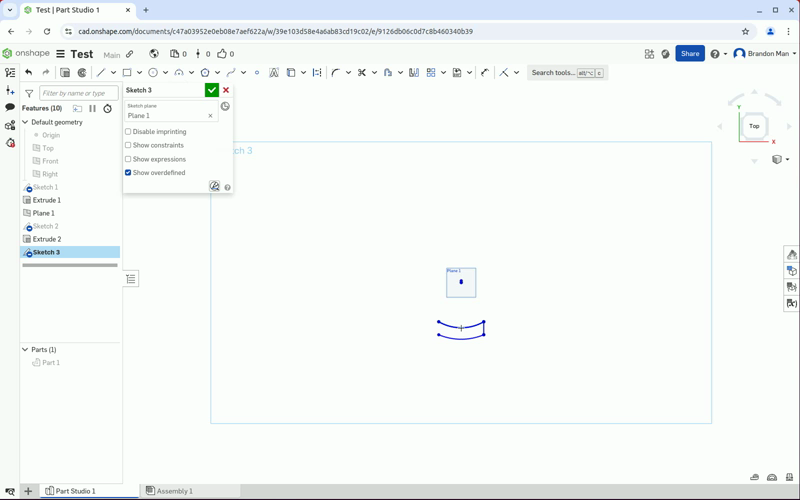
mouse_move(438, 321)
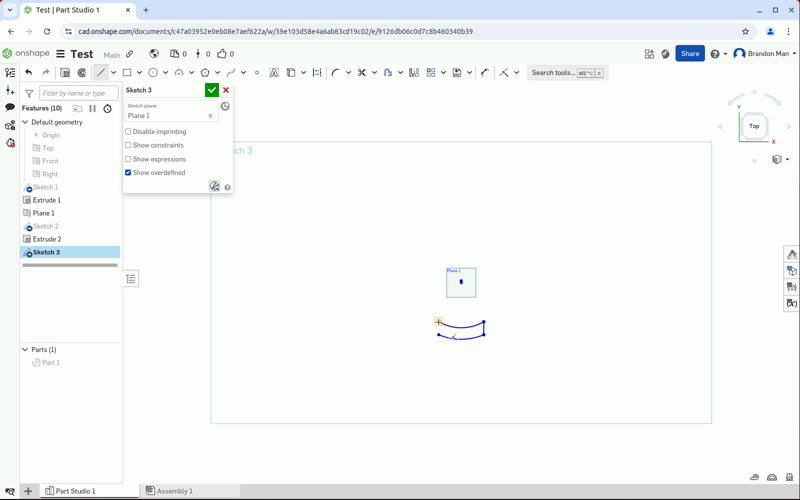
click(438, 321)
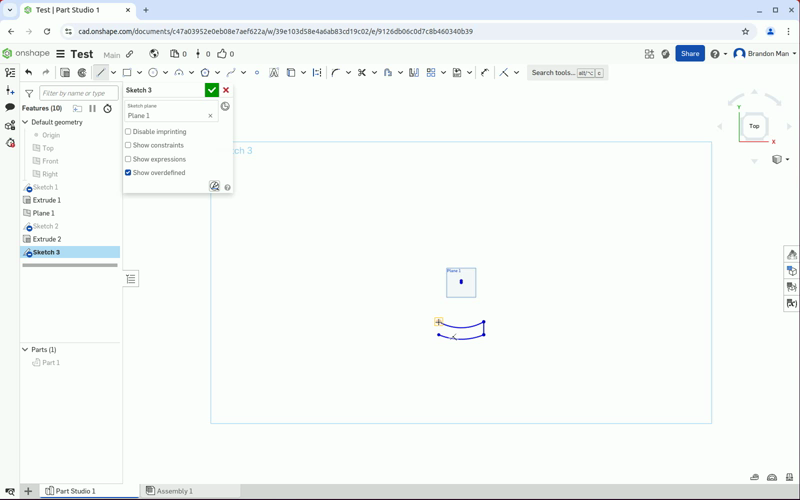
mouse_move(468, 321)
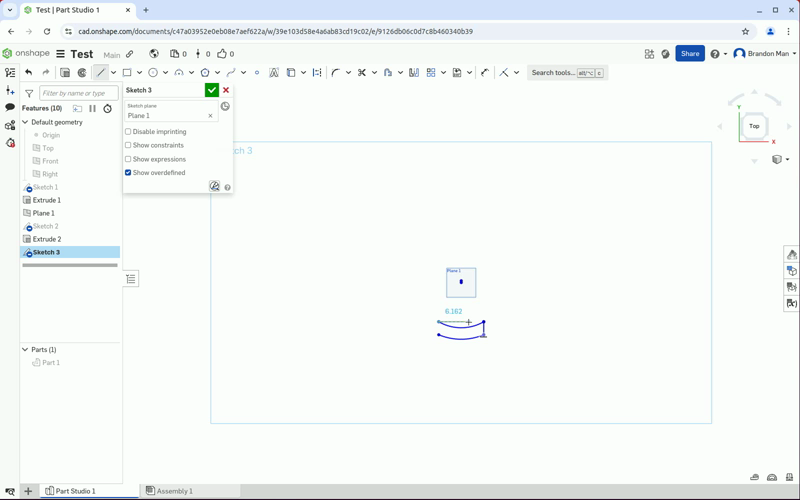
key_down(shift)
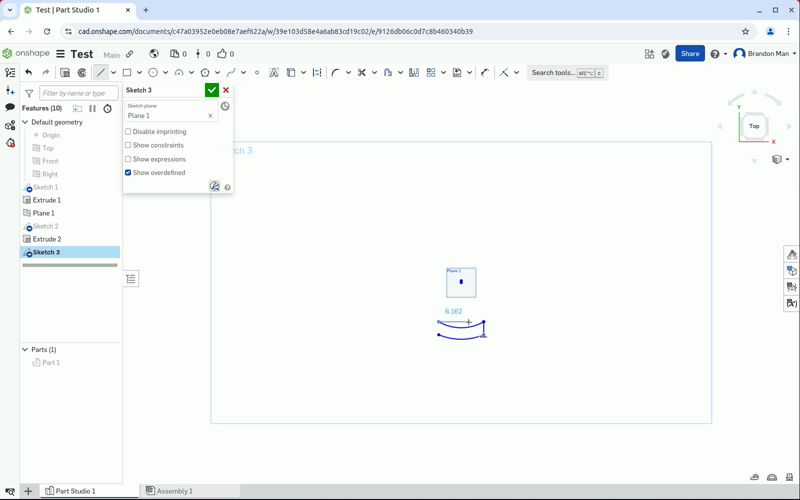
mouse_move(438, 334)
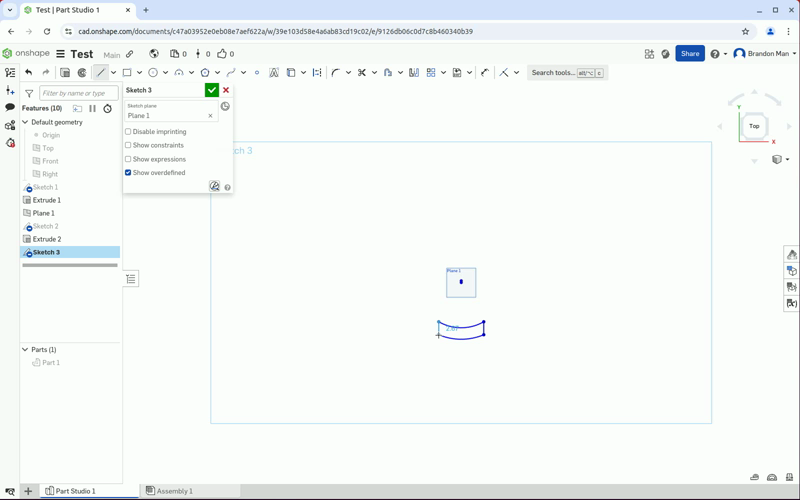
key_up(shift)
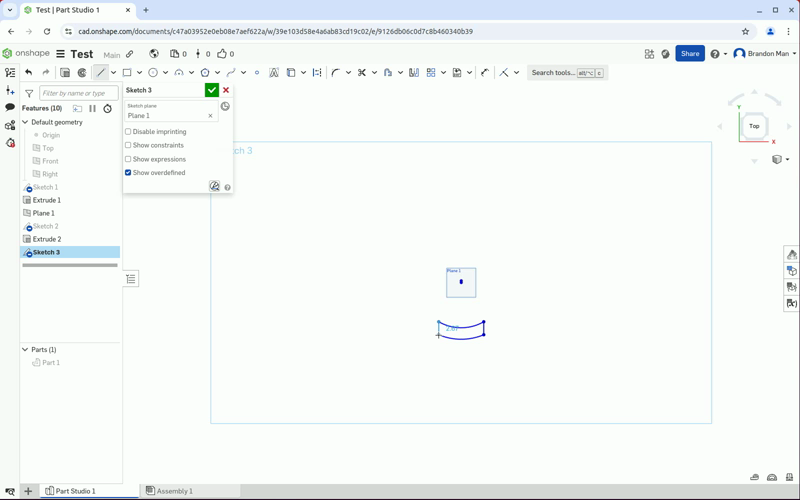
click(438, 334)
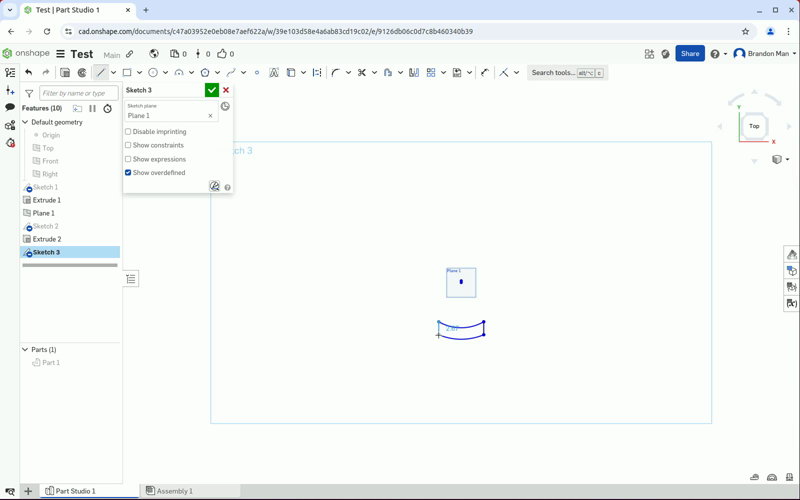
key(esc)
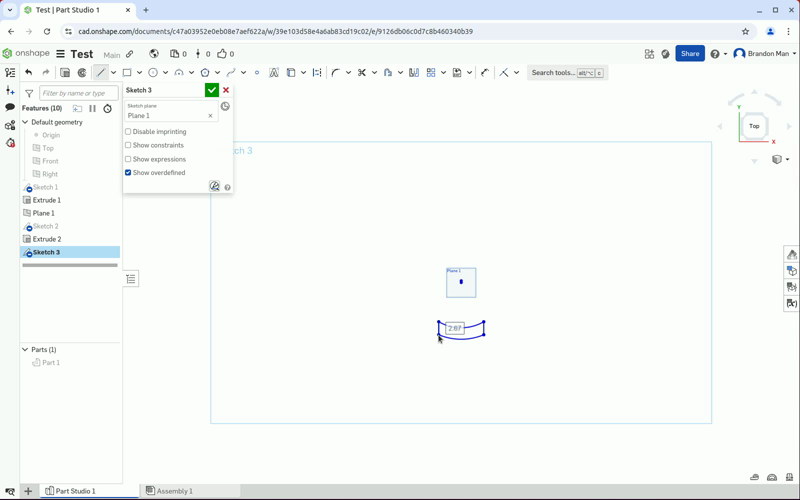
mouse_move(456, 332)
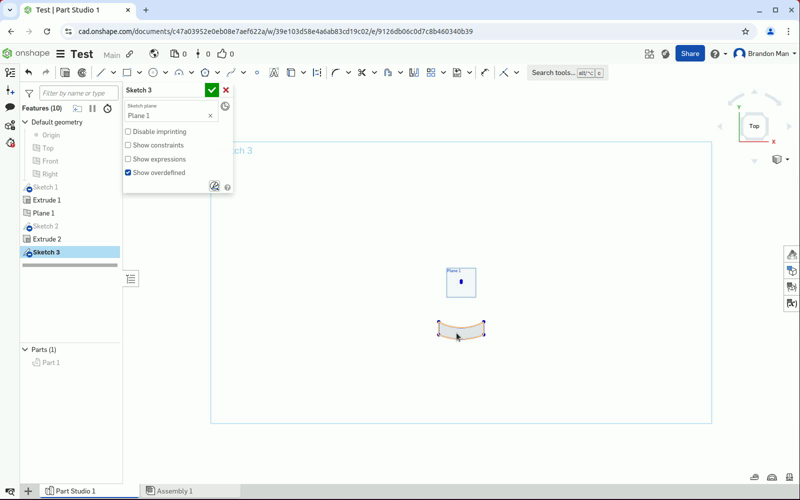
scroll(6)
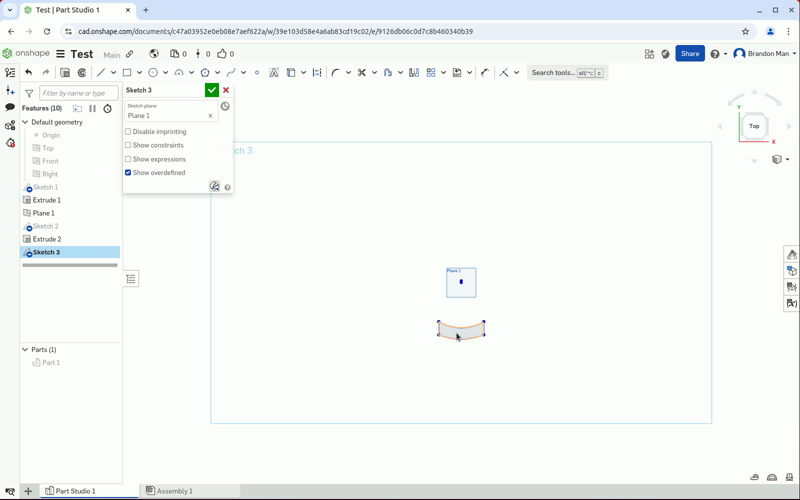
scroll(6)
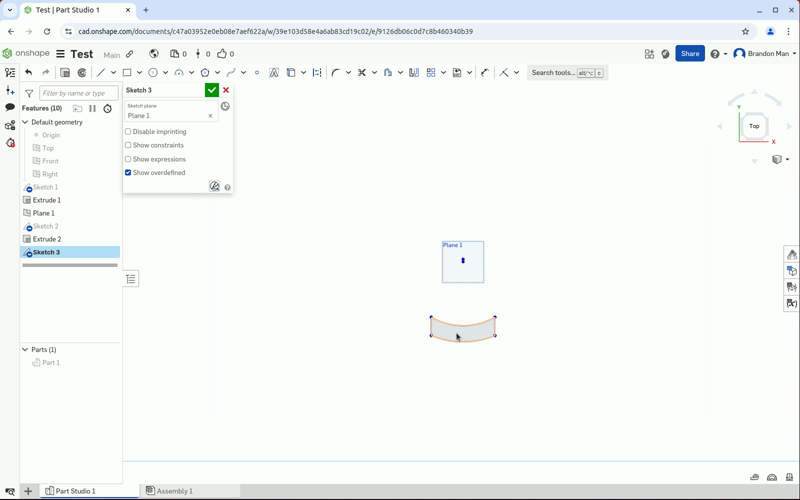
scroll(6)
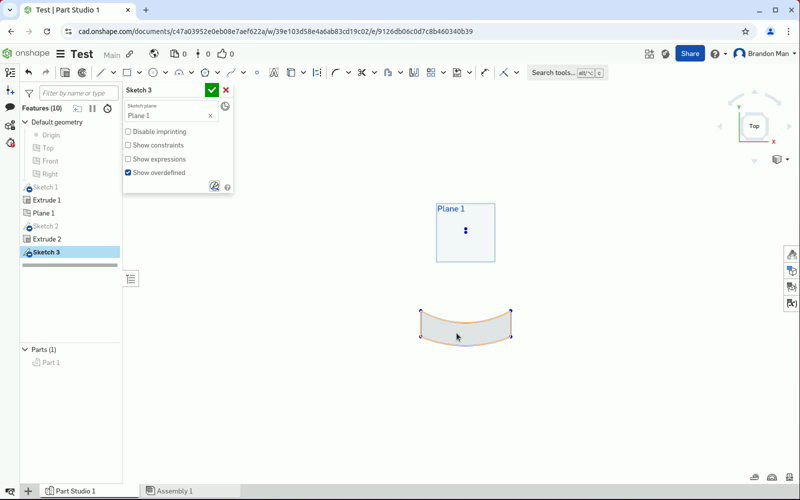
scroll(6)
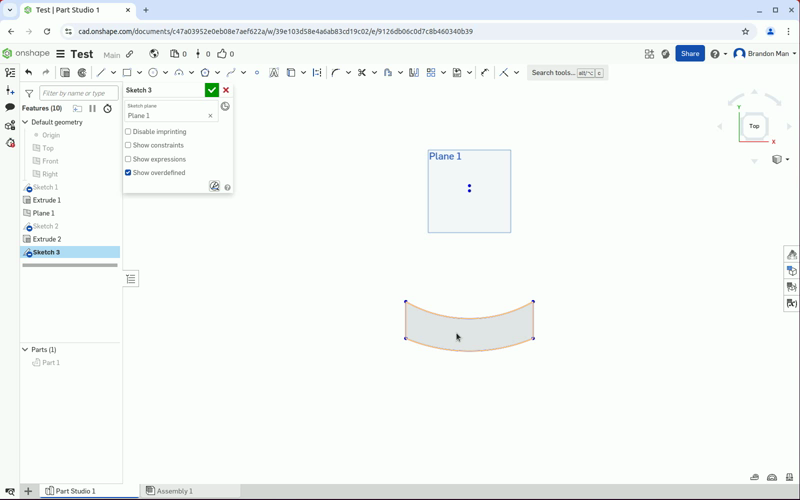
scroll(6)
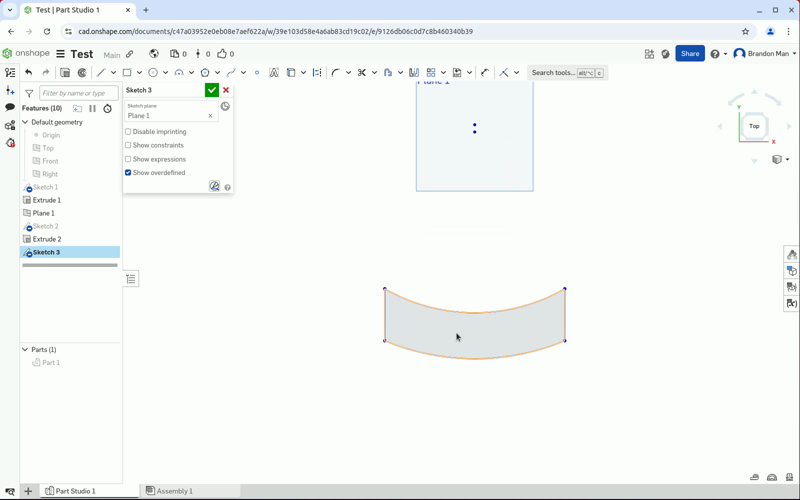
scroll(6)
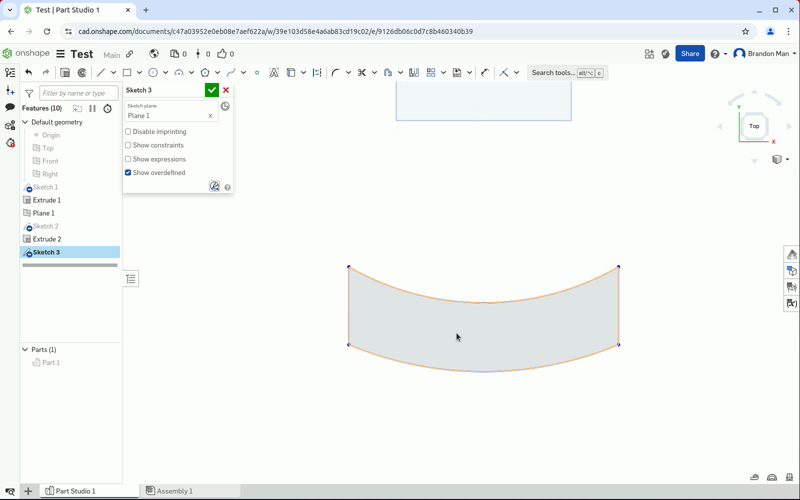
scroll(6)
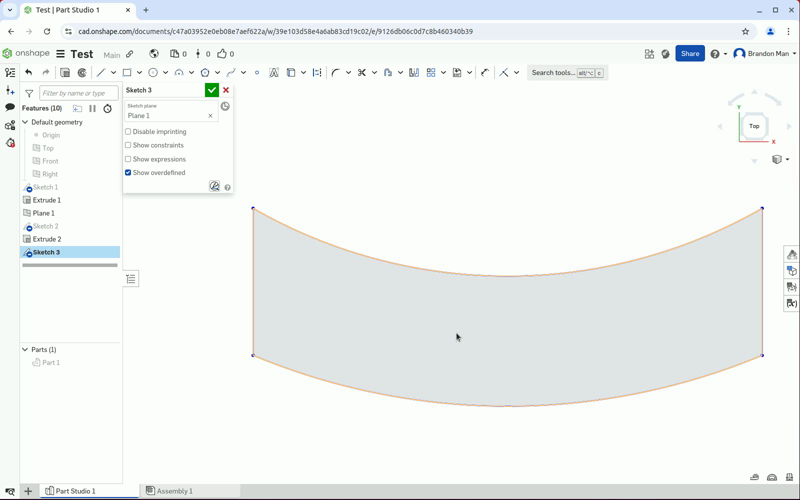
click(456, 332)
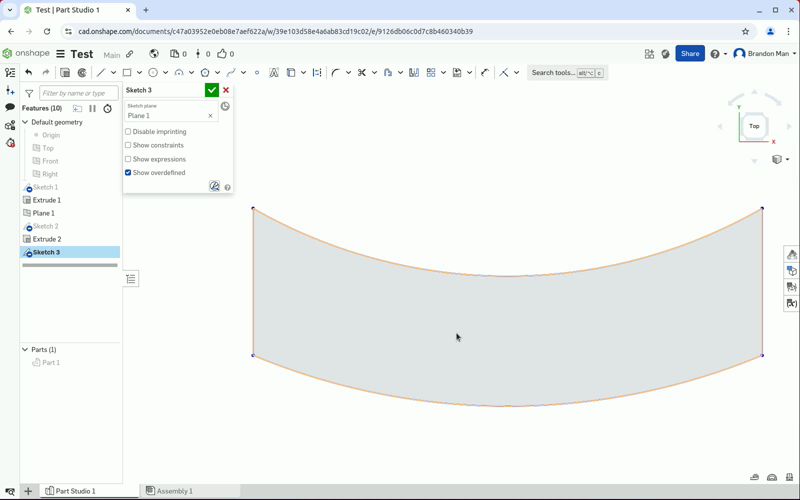
scroll(-6)
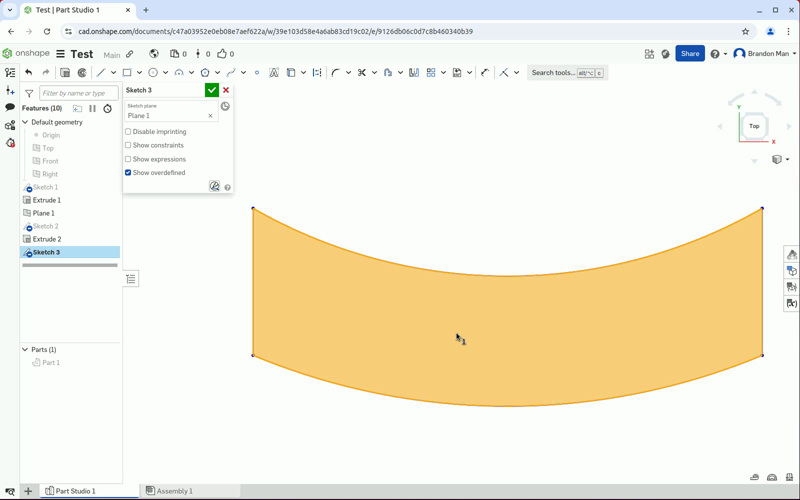
scroll(-6)
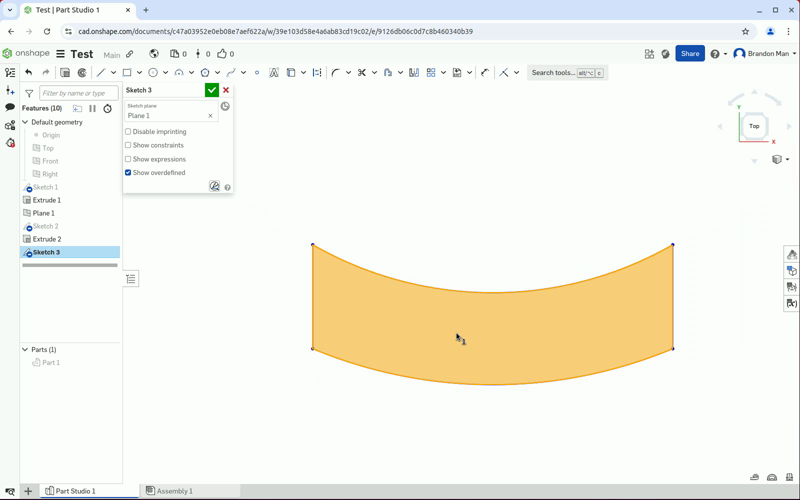
scroll(-6)
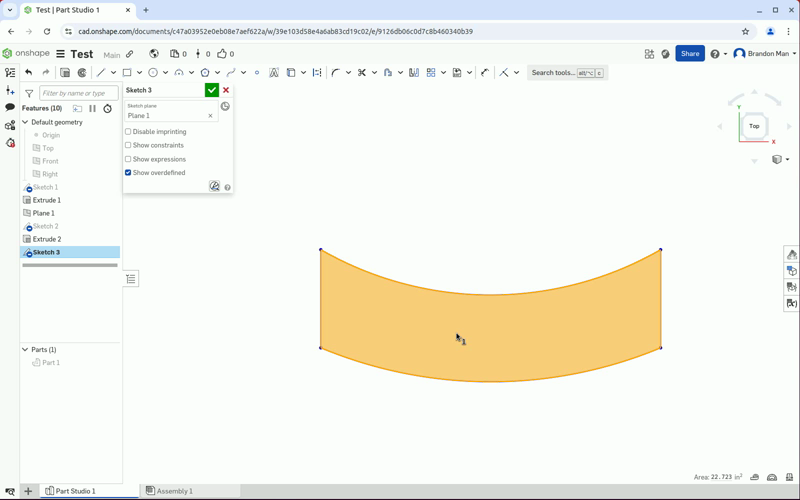
scroll(-6)
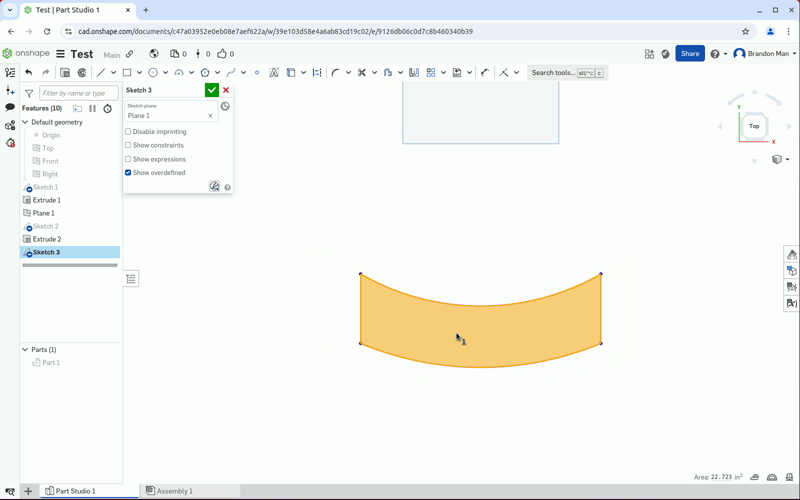
scroll(-6)
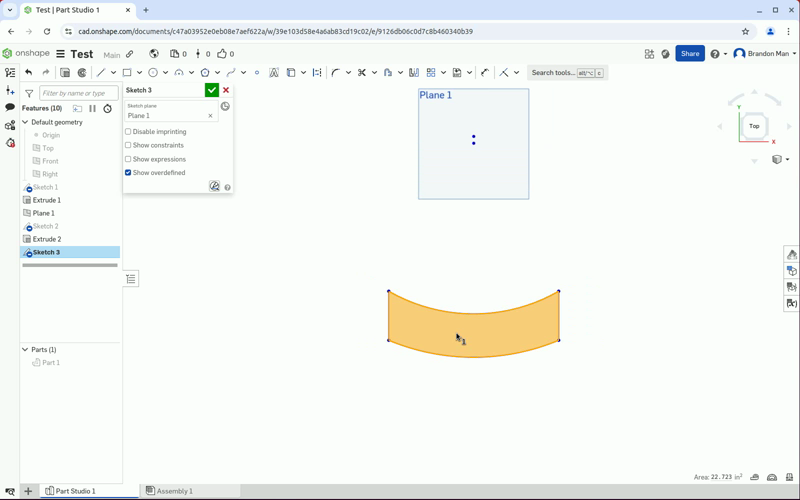
scroll(-6)
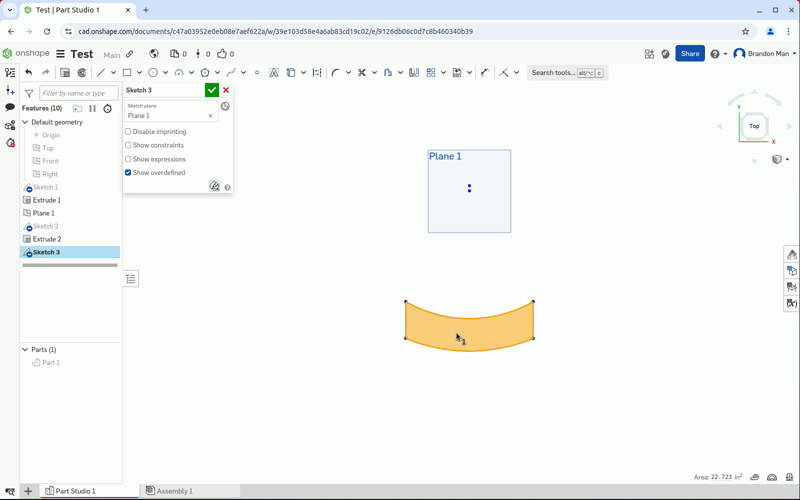
scroll(-6)
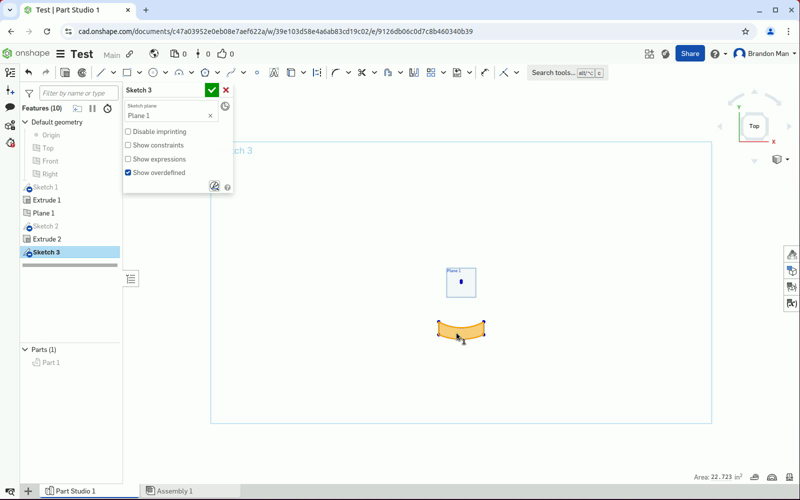
mouse_move(73, 352)
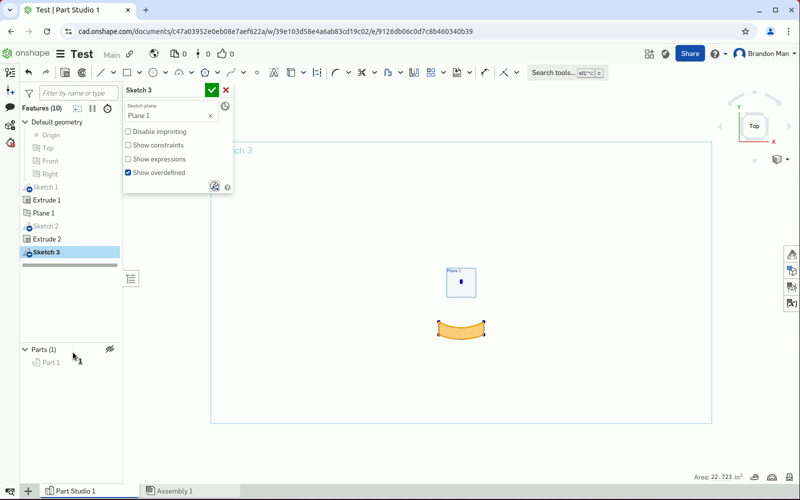
key(shift+y)
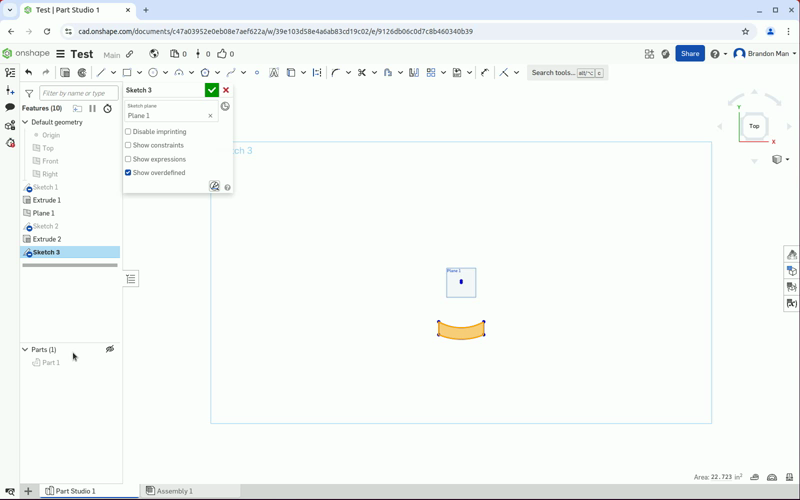
key(shift+e)
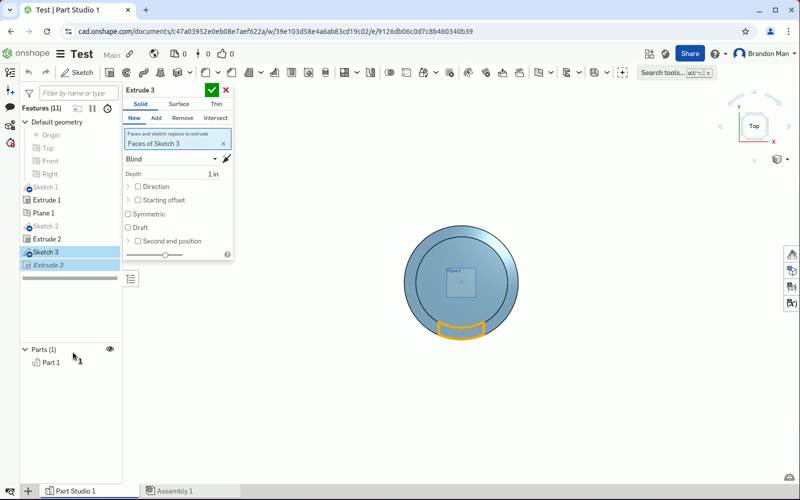
mouse_move(143, 106)
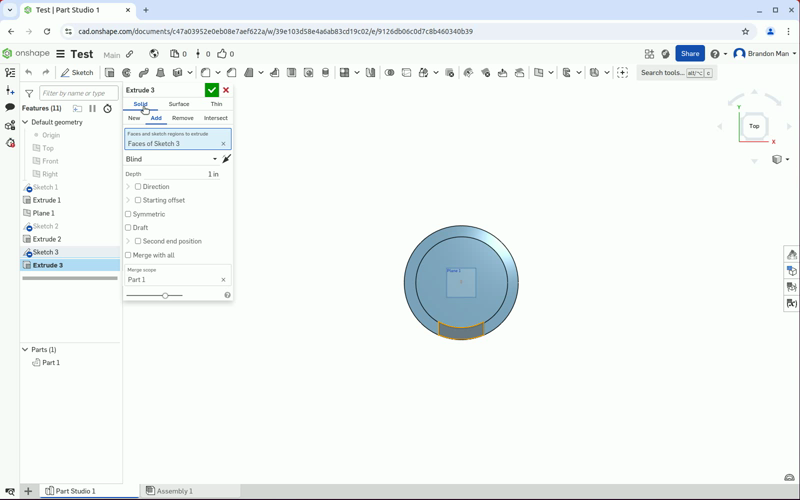
click(143, 106)
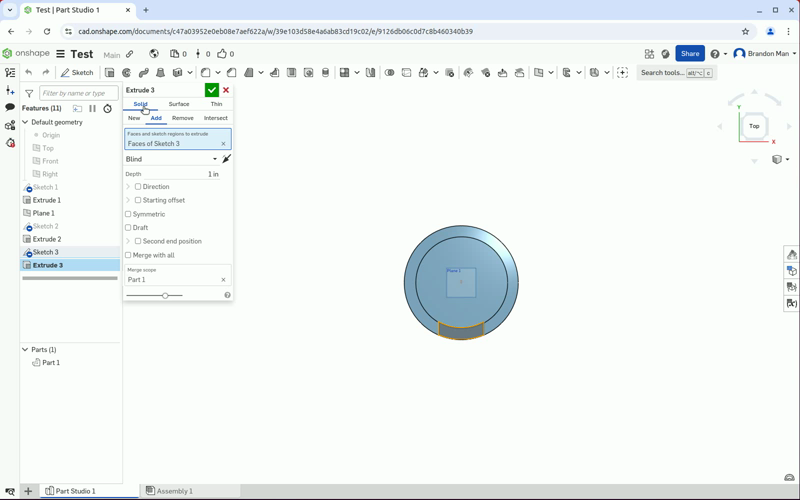
mouse_move(186, 120)
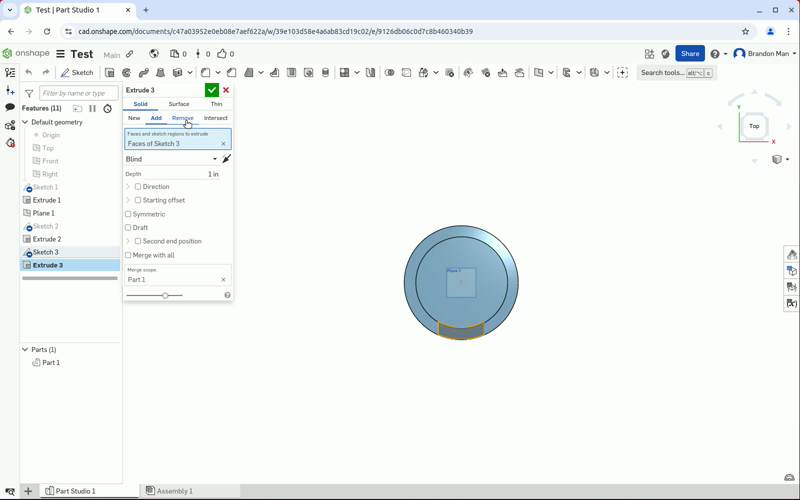
click(186, 120)
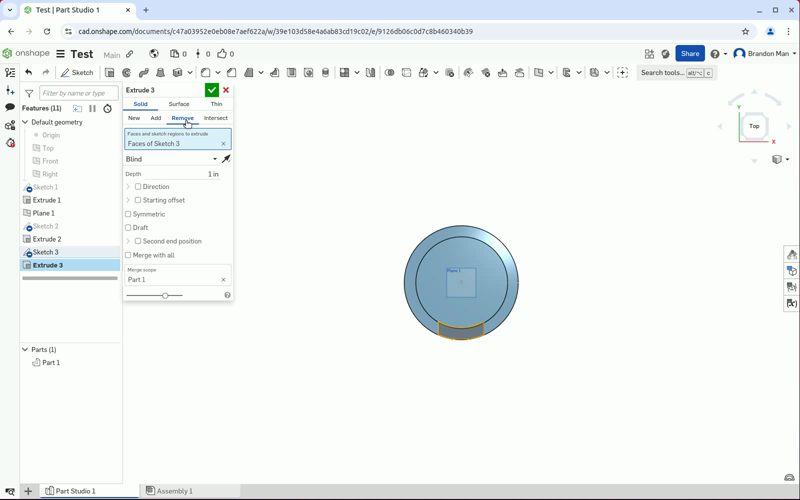
key(tab, 4)
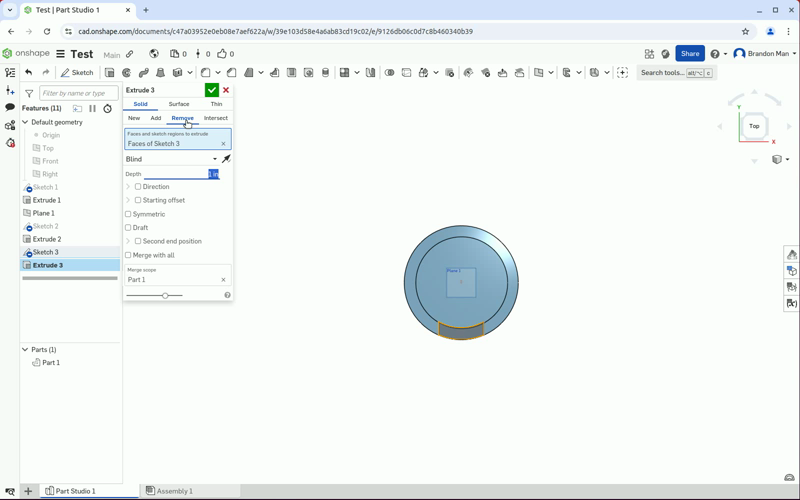
text(13.961)
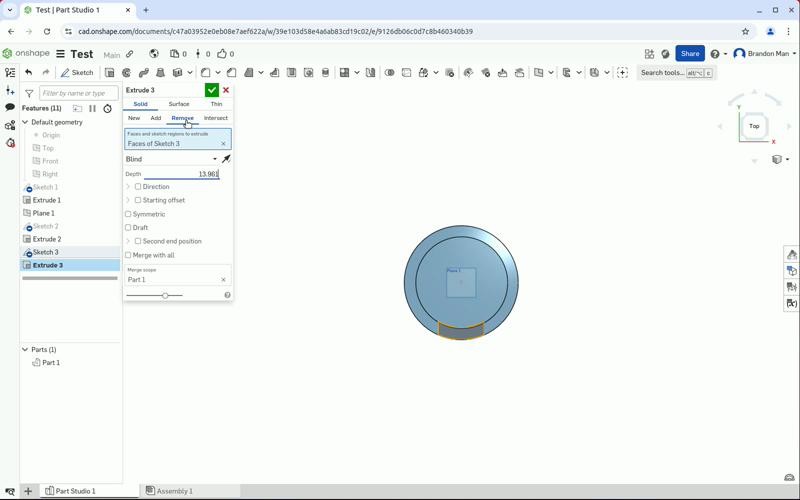
key(tab, 6)
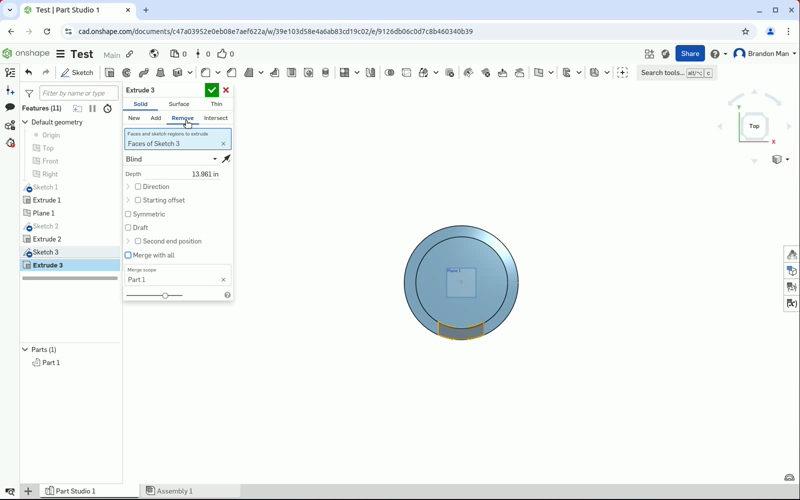
key(space)
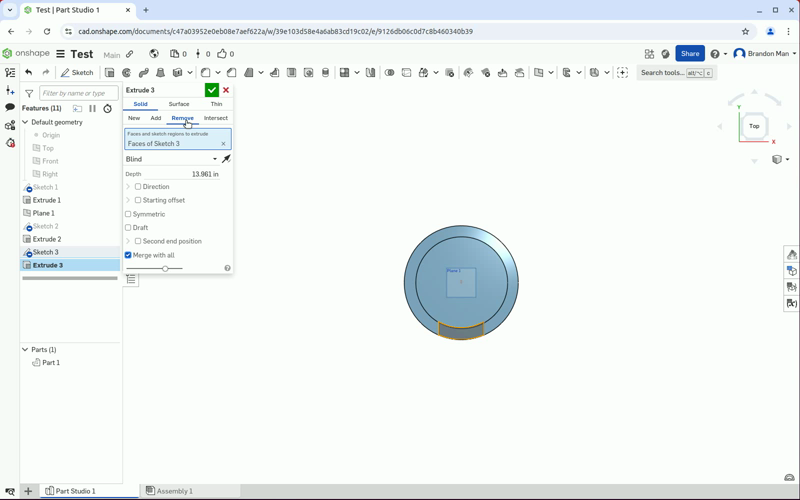
key(enter)
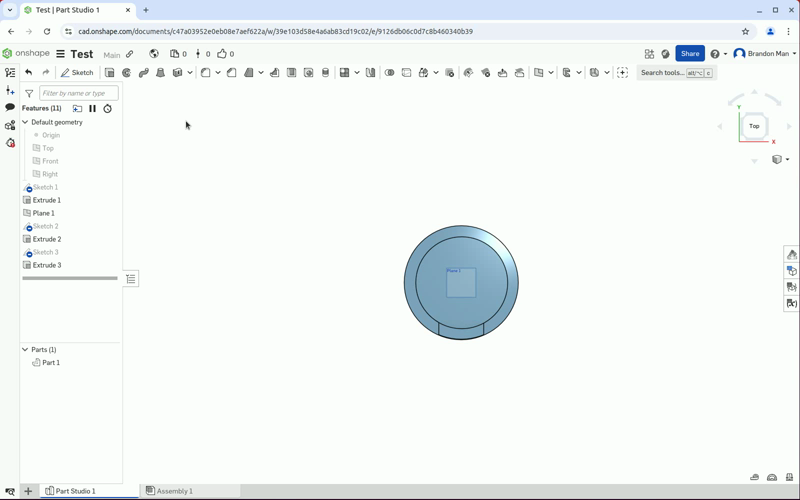
key(shift+h)
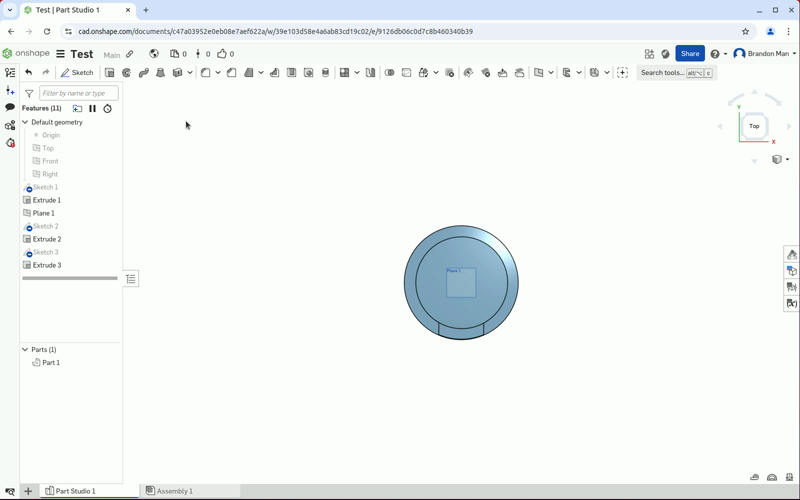
key(shift+h)
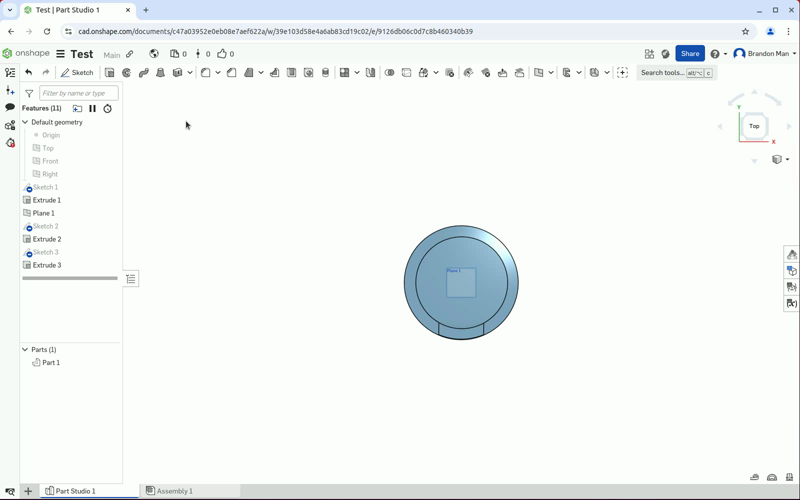
mouse_move(73, 189)
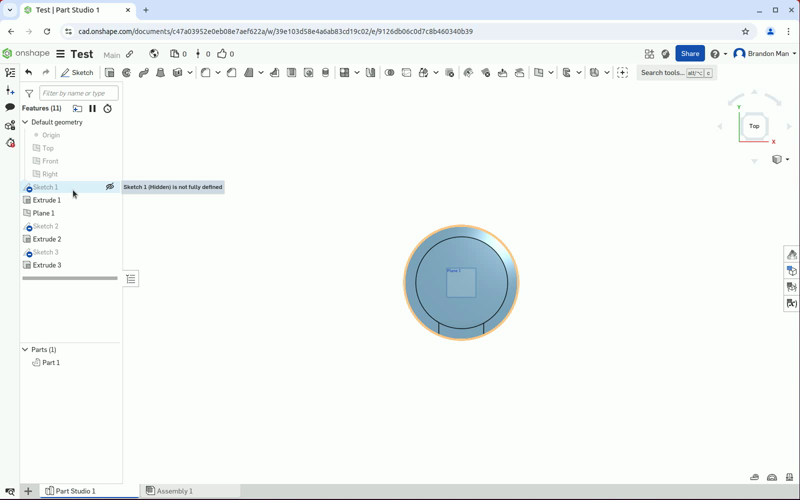
click(73, 189)
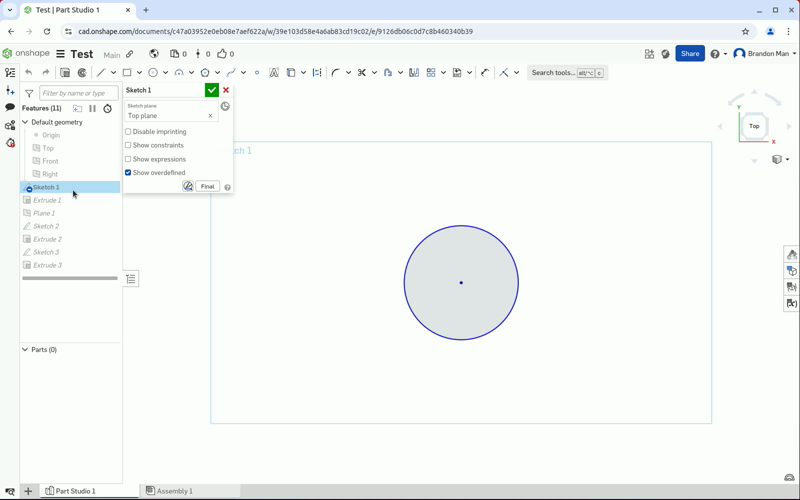
mouse_move(229, 92)
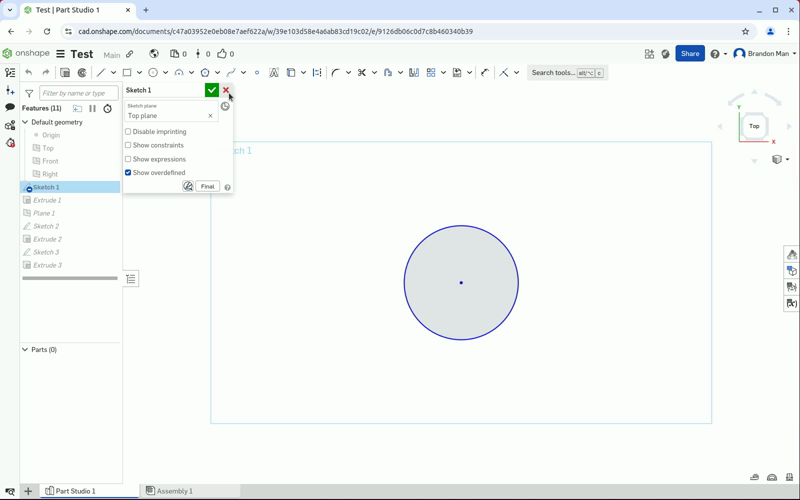
click(229, 92)
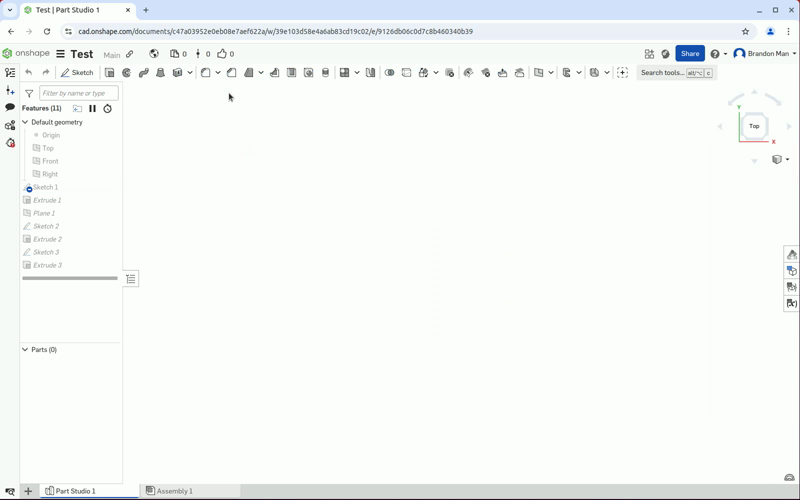
key(shift+s)
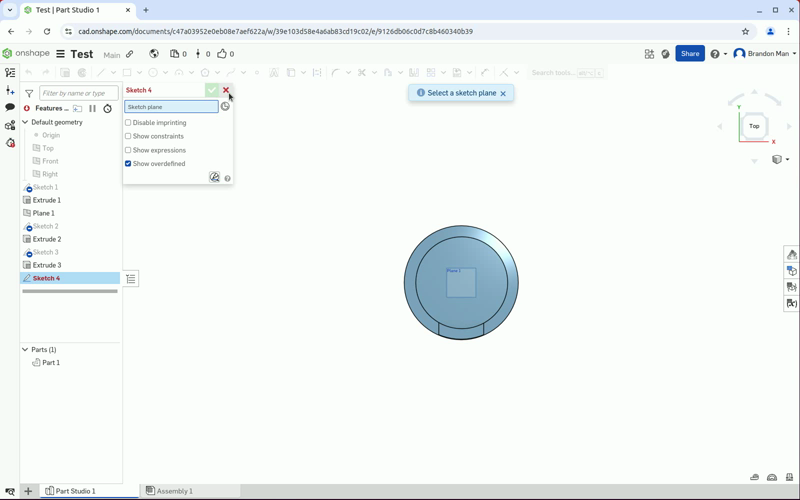
mouse_move(73, 215)
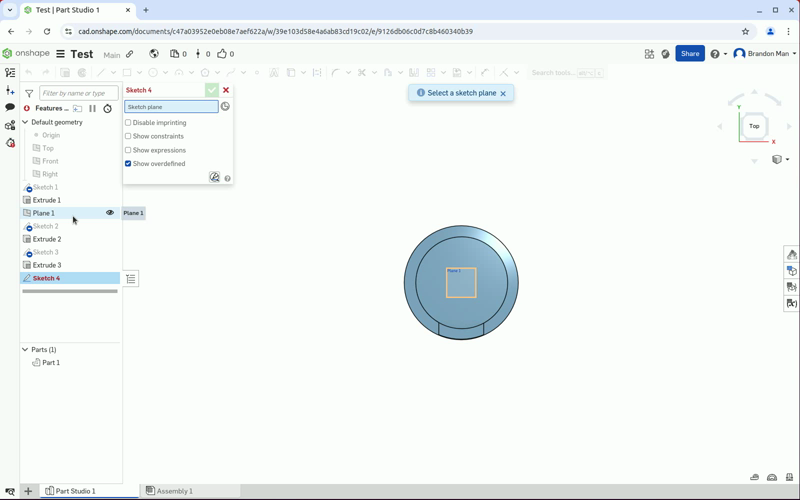
click(73, 215)
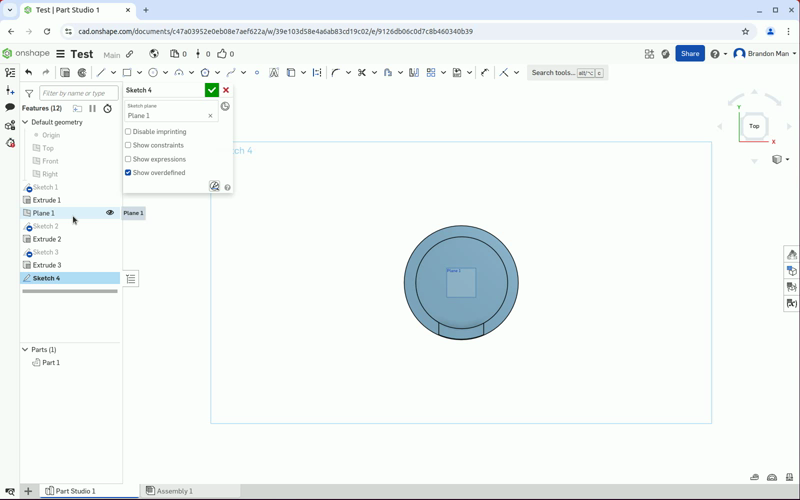
mouse_move(73, 352)
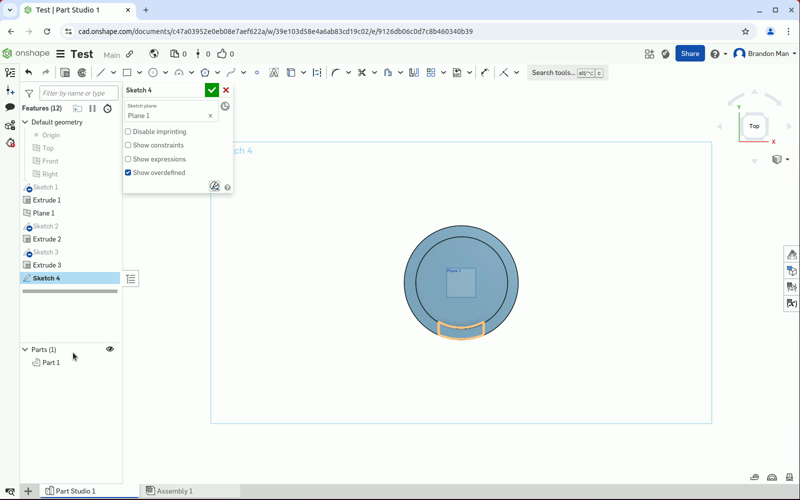
key(y)
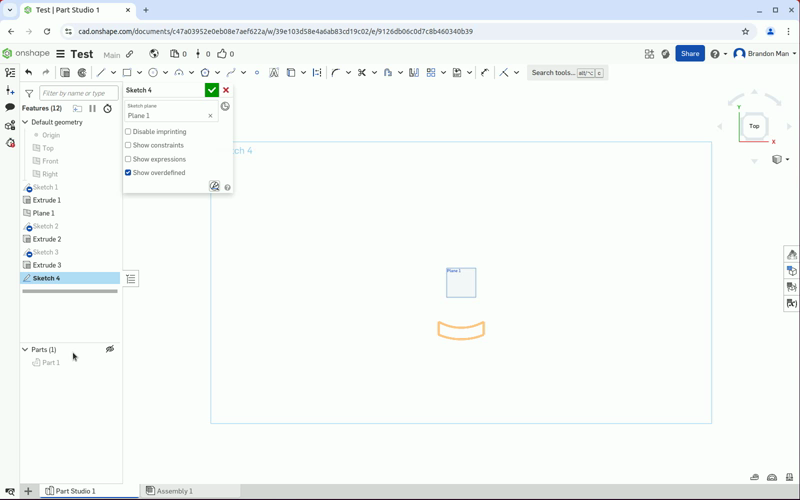
key(l)
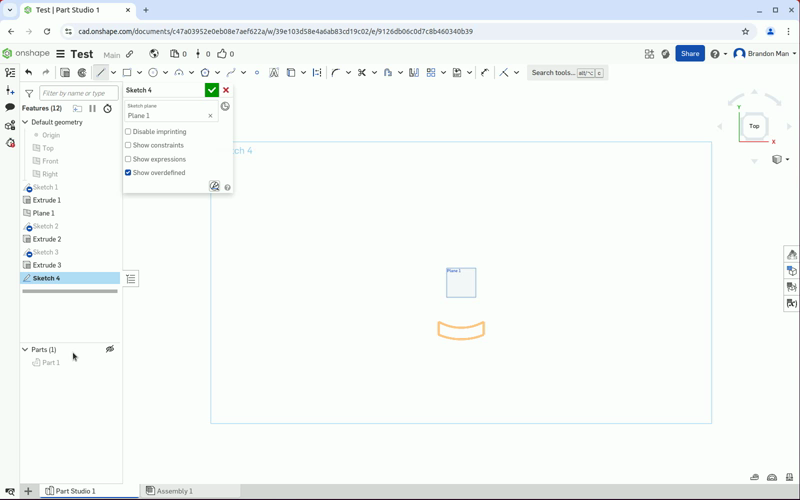
key_down(shift)
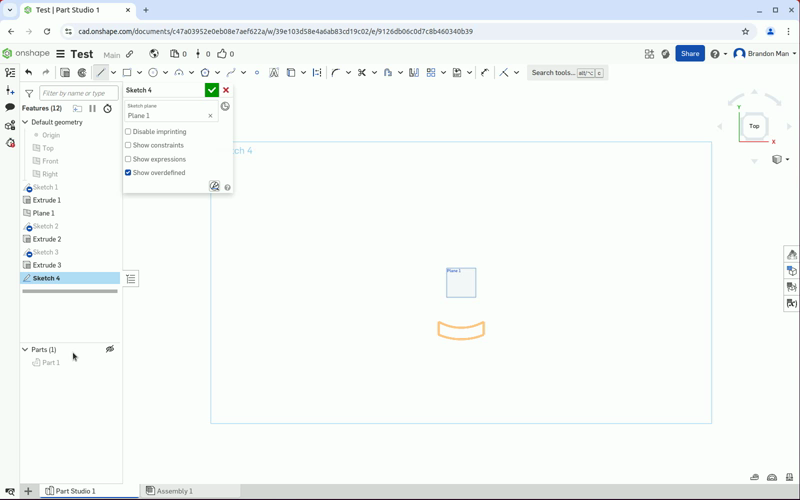
mouse_move(438, 258)
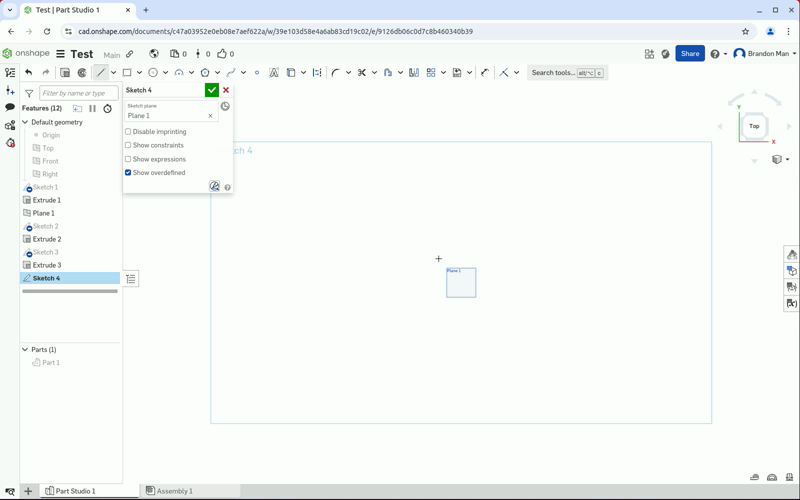
click(438, 258)
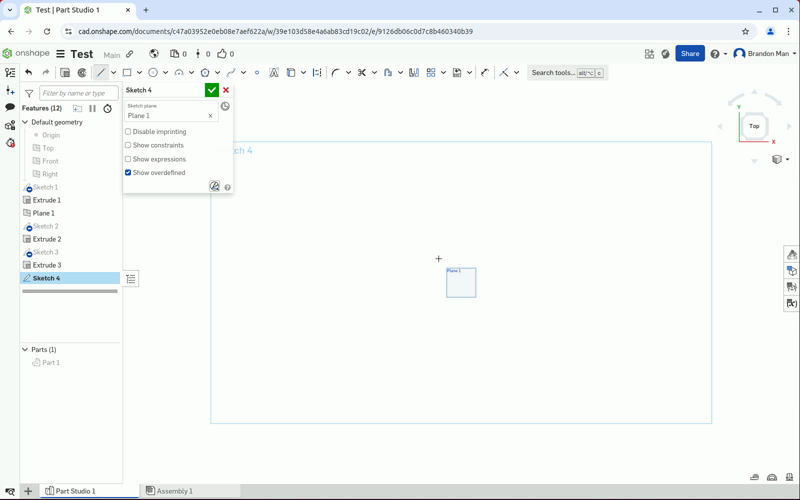
key_up(shift)
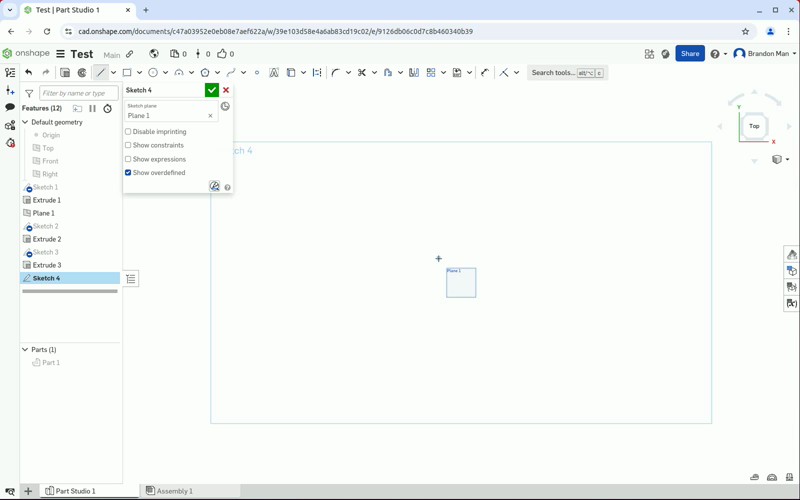
key_down(shift)
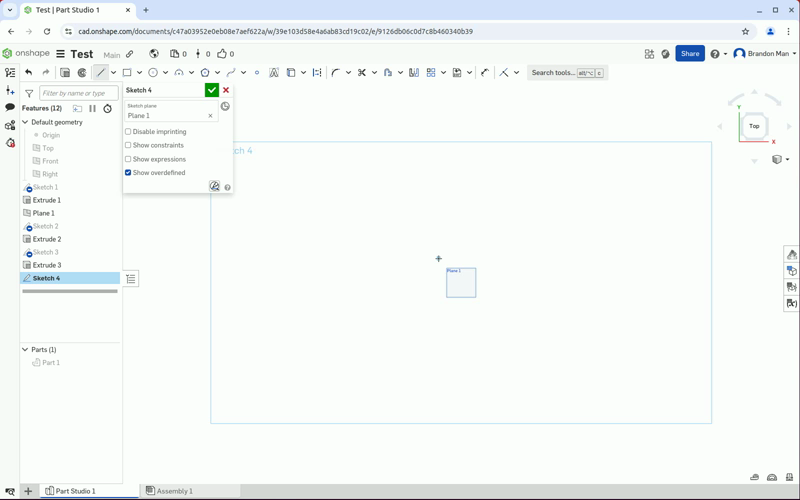
mouse_move(468, 258)
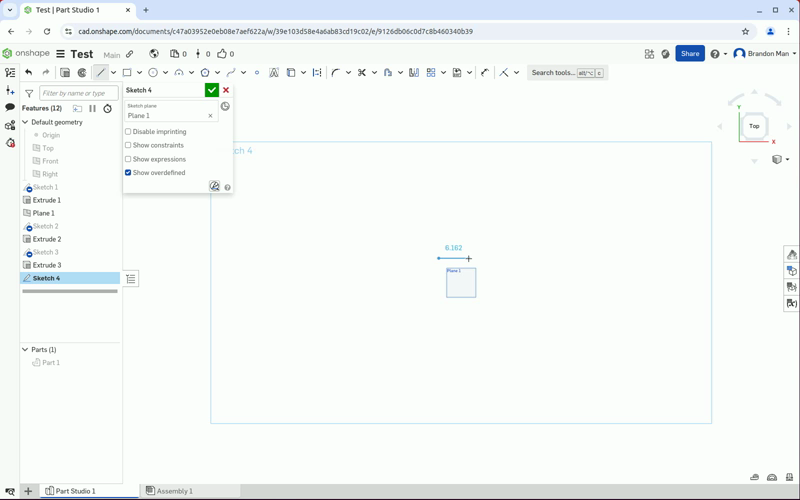
mouse_move(483, 258)
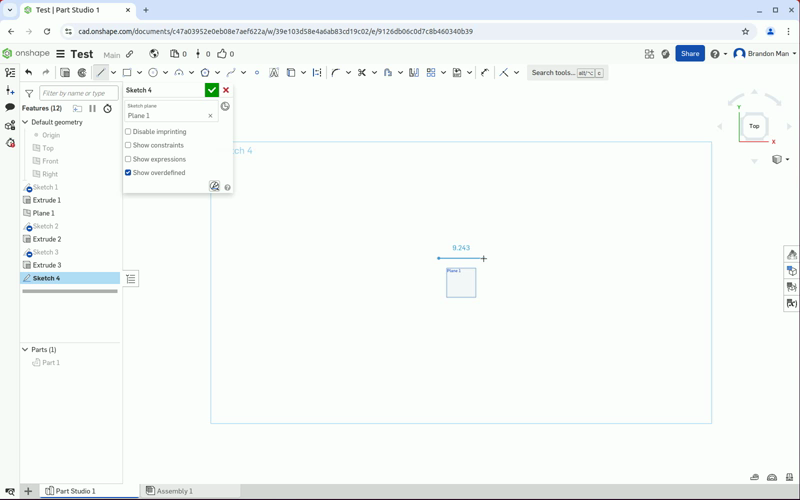
click(483, 258)
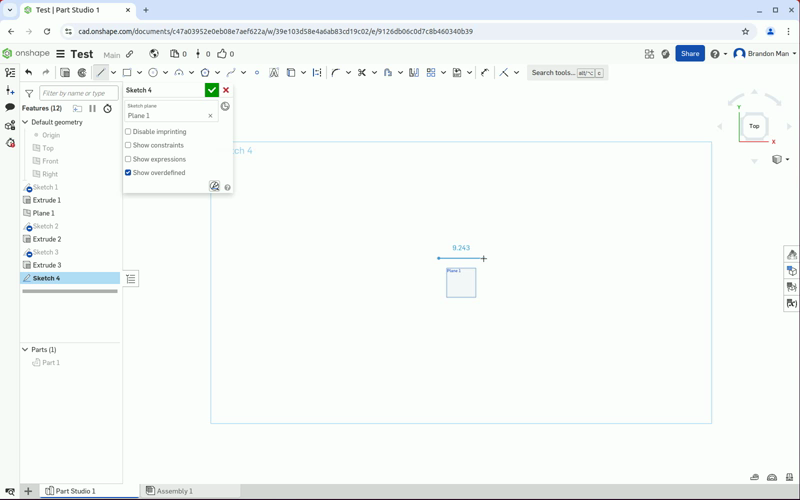
key_up(shift)
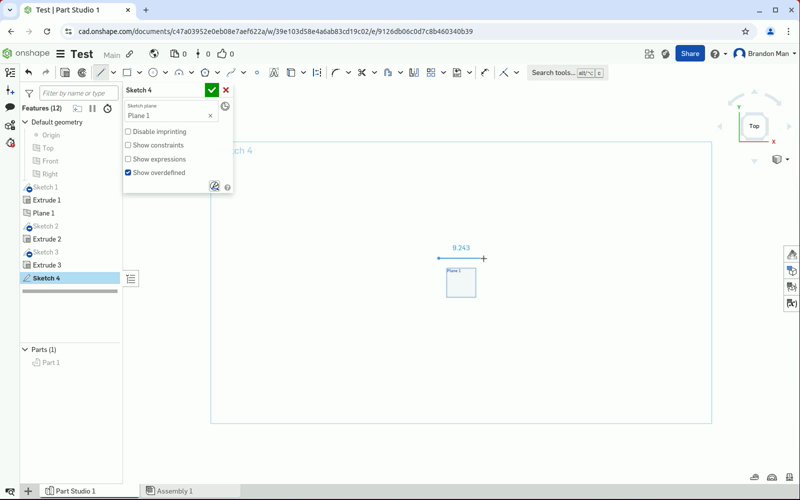
key_down(shift)
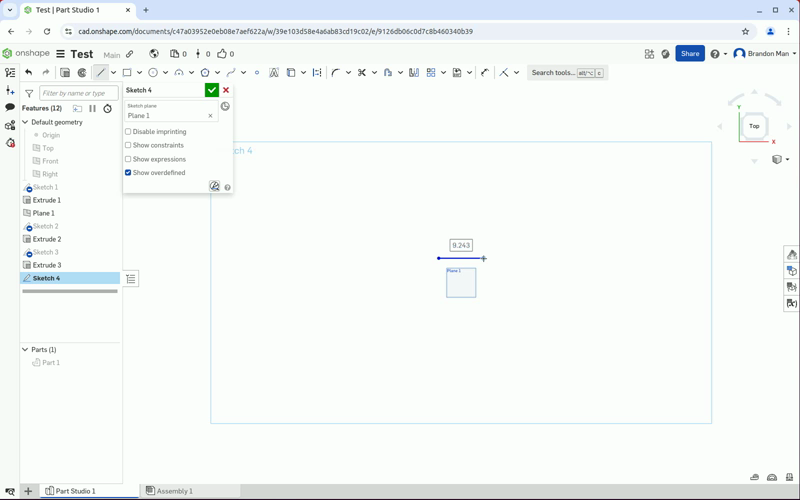
mouse_move(513, 258)
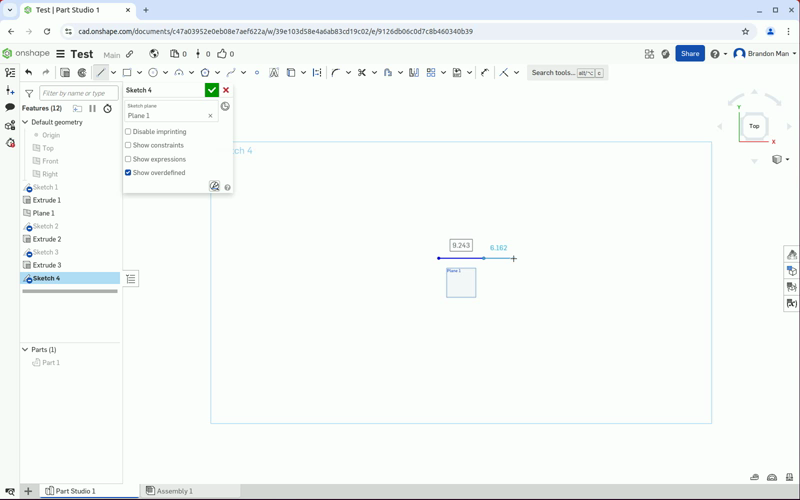
mouse_move(483, 243)
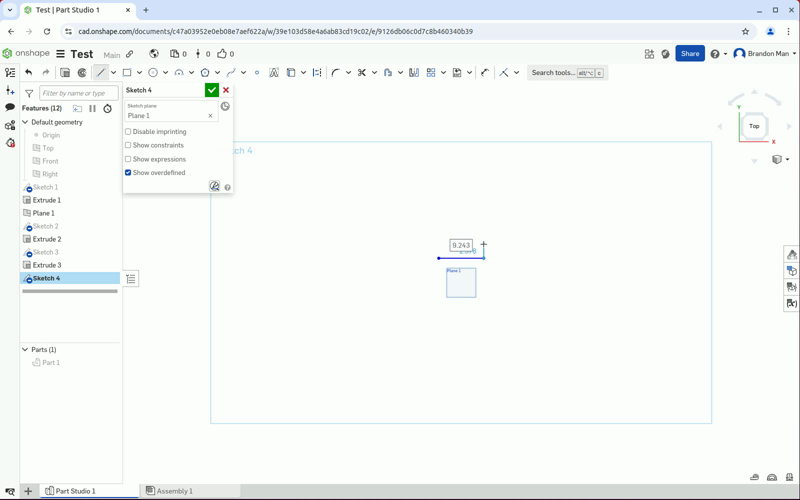
click(483, 243)
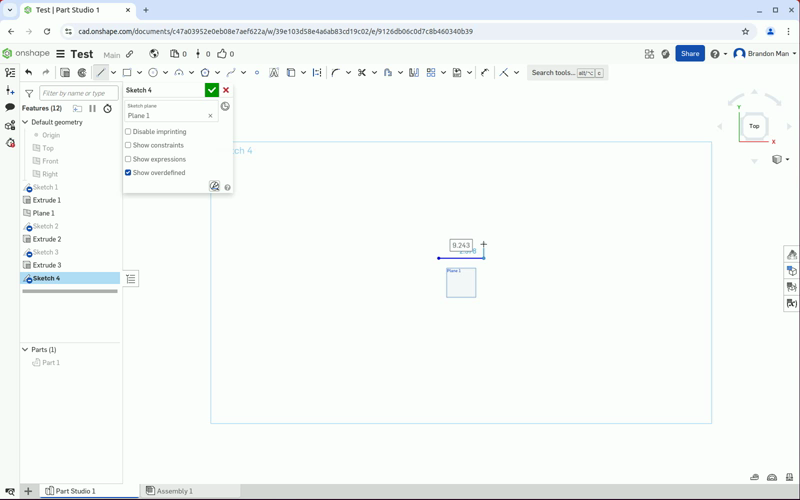
key_up(shift)
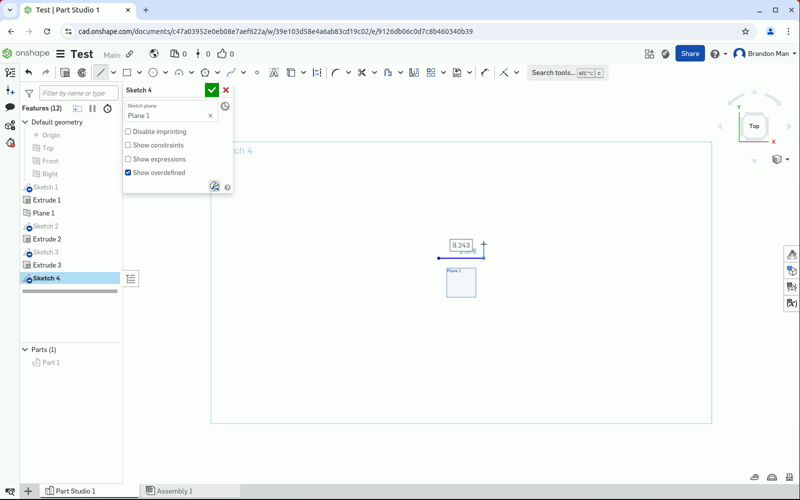
key(esc)
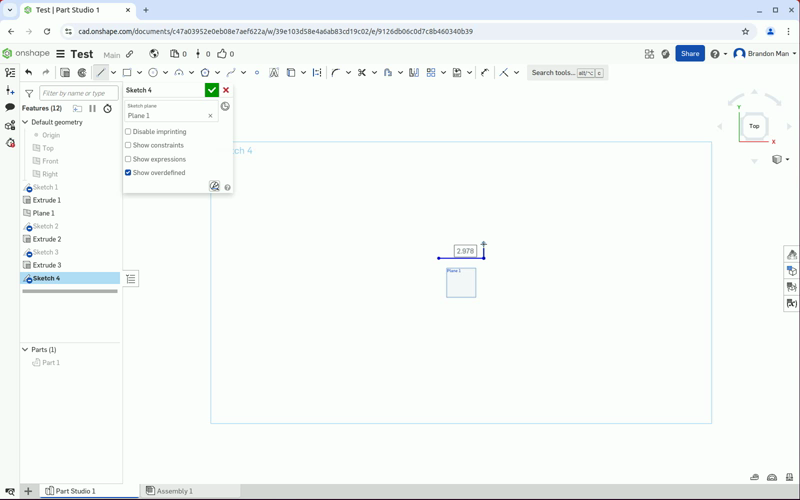
key(a)
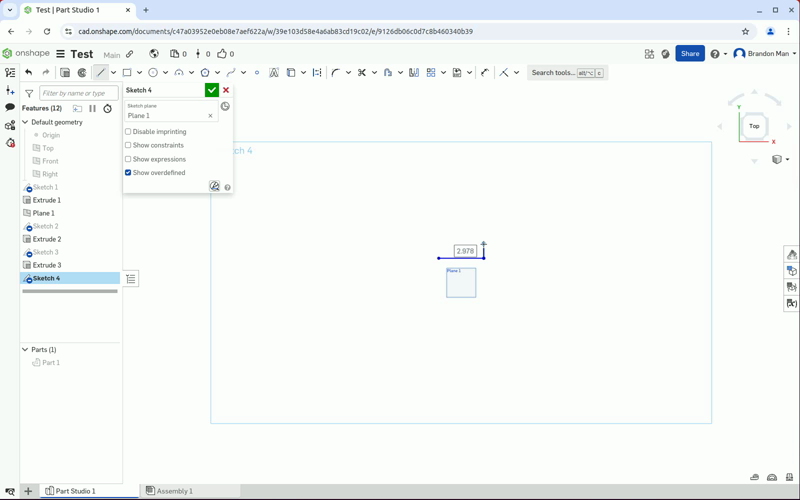
mouse_move(483, 243)
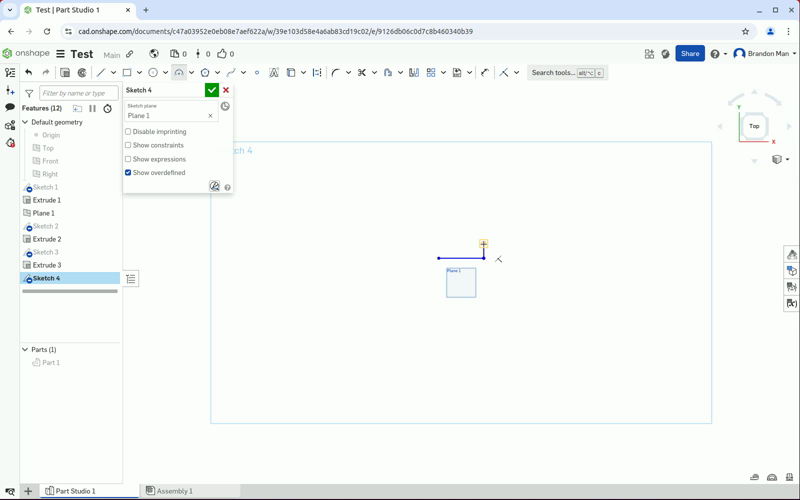
click(483, 243)
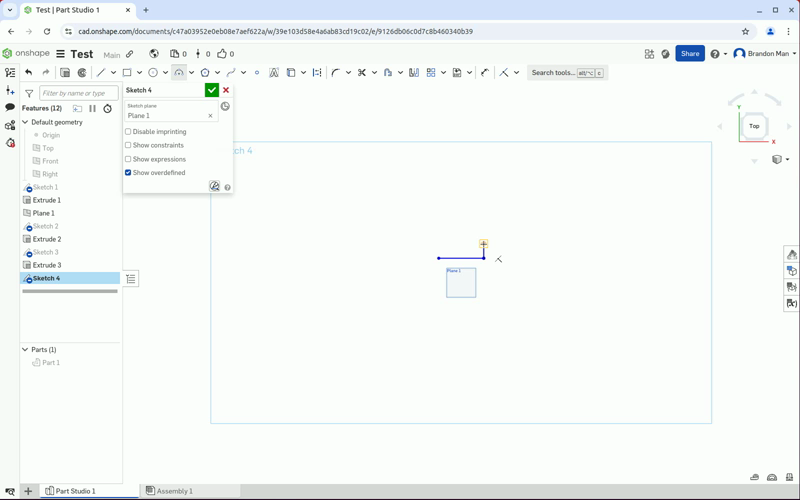
key_down(shift)
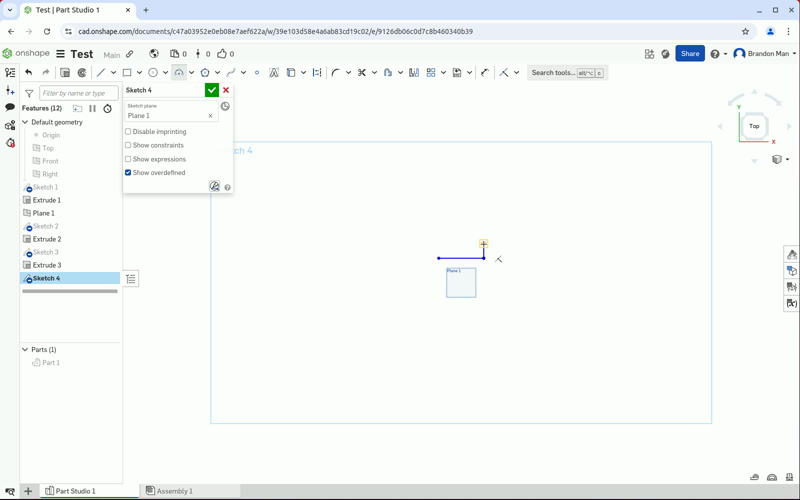
mouse_move(438, 243)
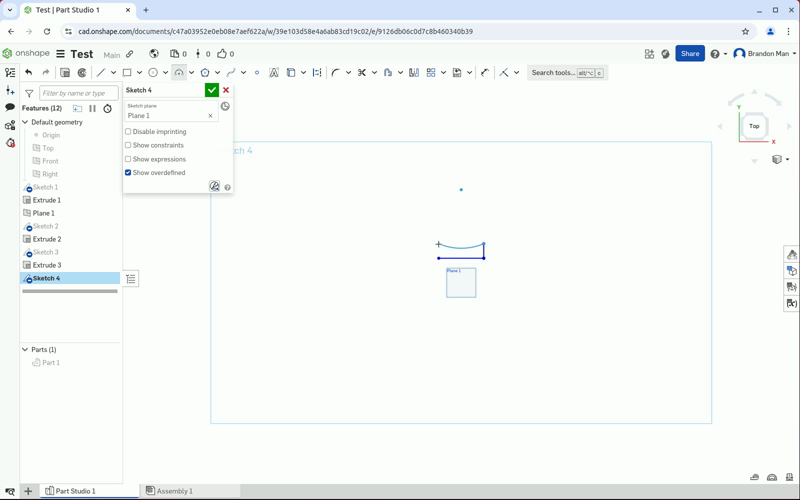
click(438, 243)
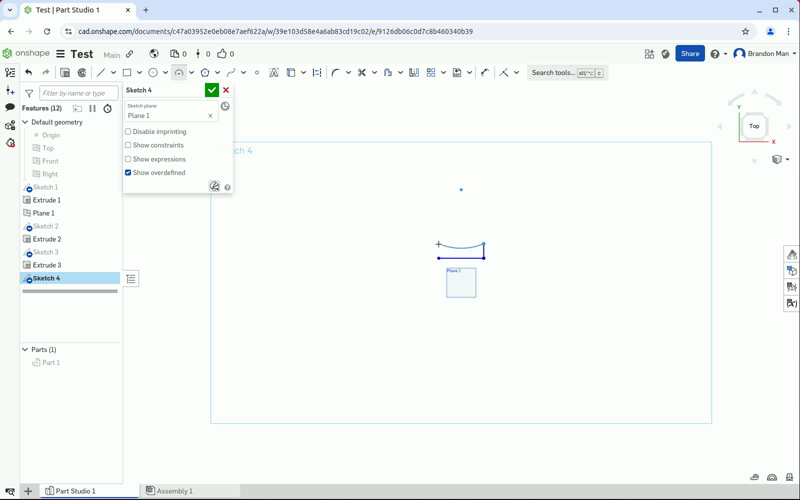
mouse_move(461, 237)
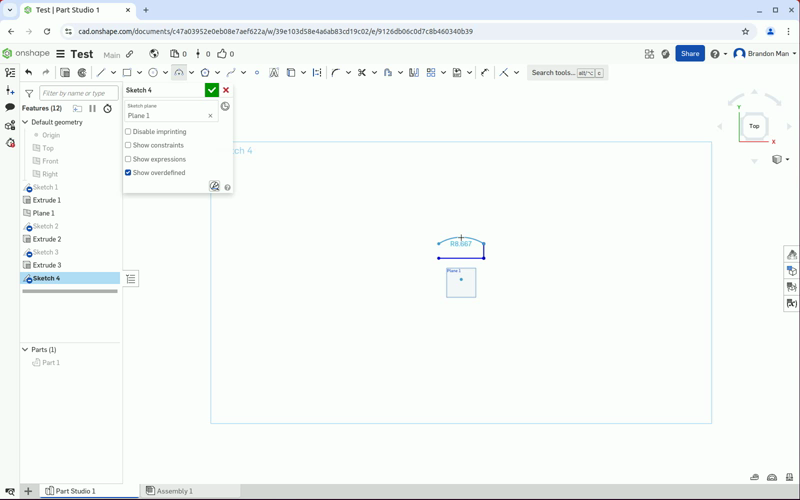
click(461, 237)
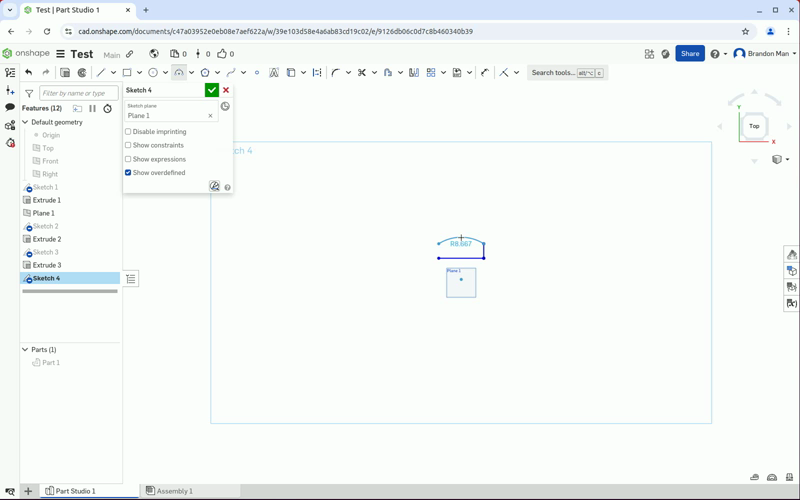
key_up(shift)
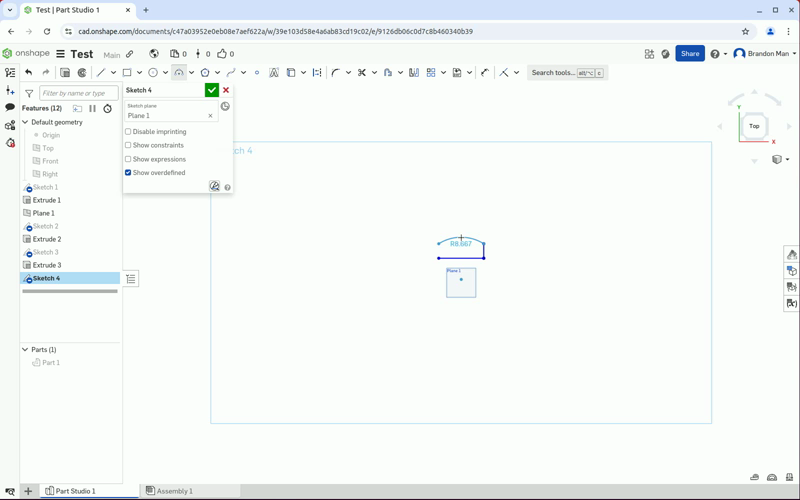
key(esc)
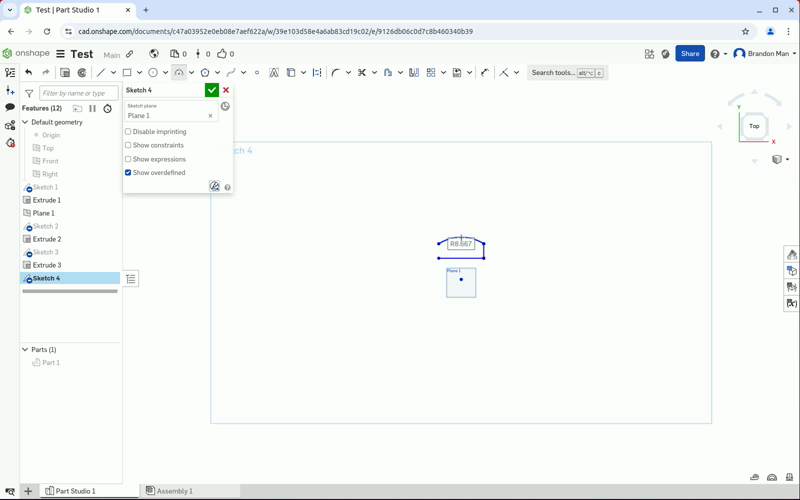
key(l)
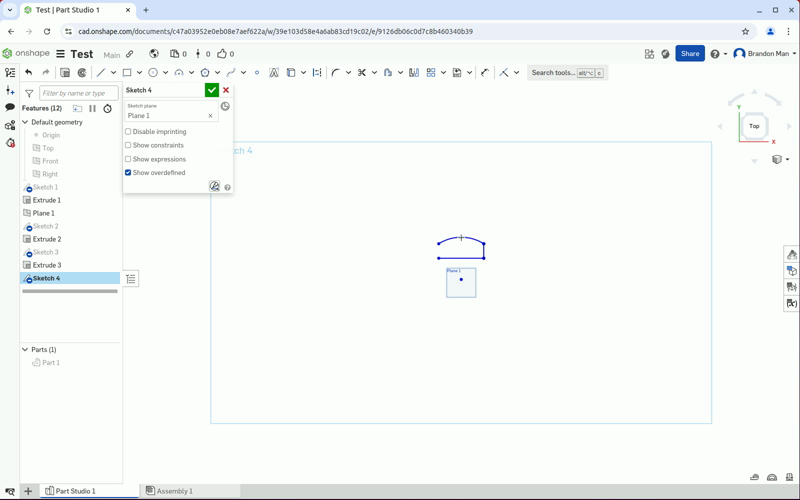
mouse_move(438, 243)
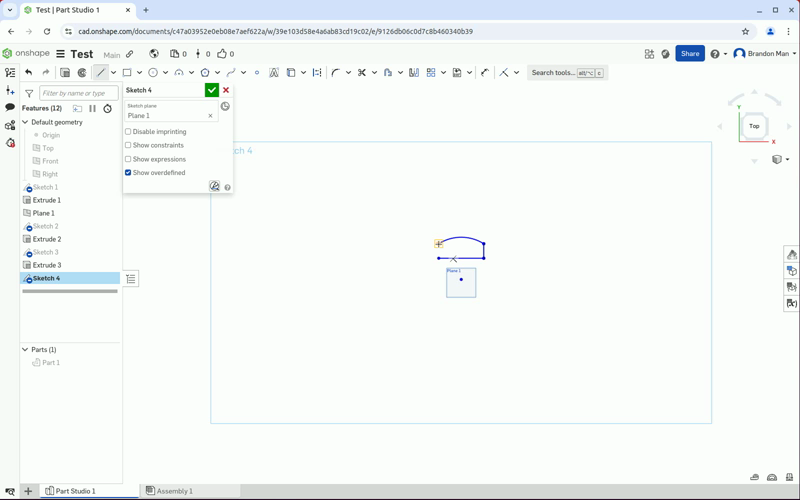
click(438, 243)
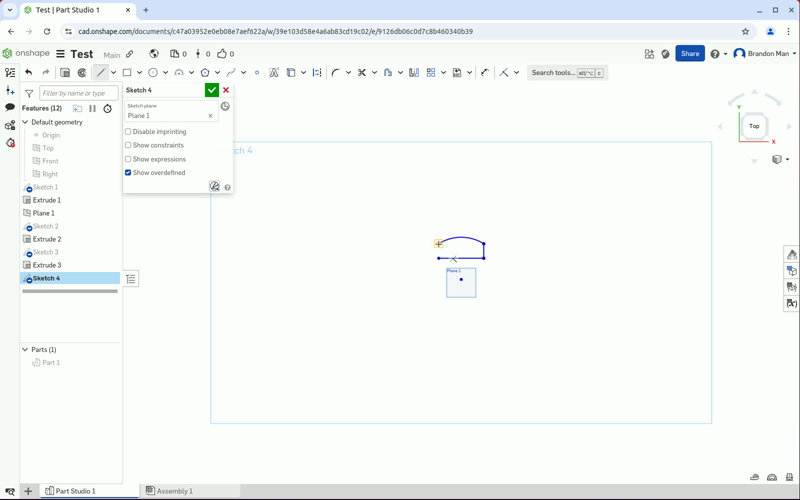
mouse_move(468, 243)
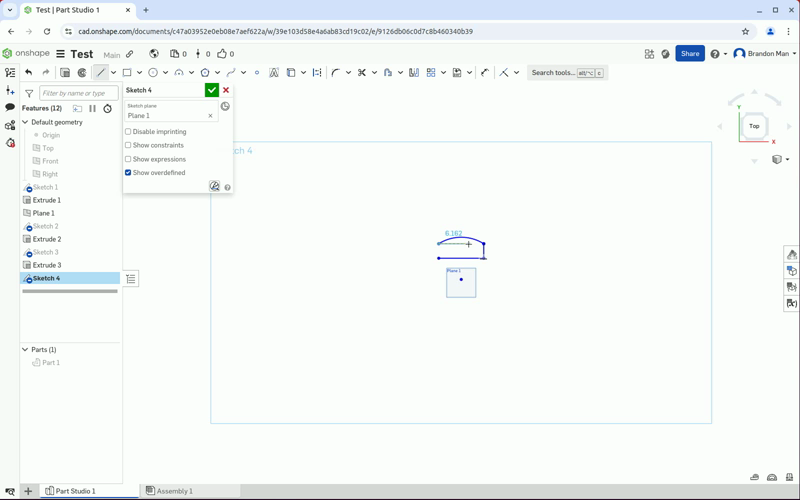
key_down(shift)
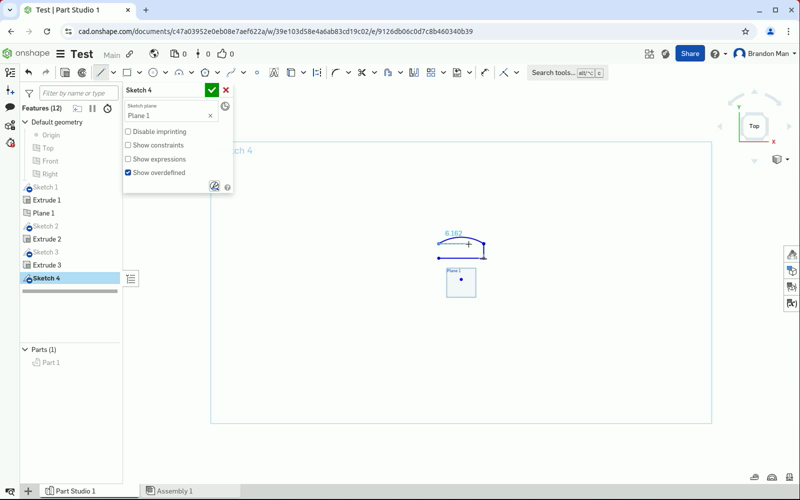
mouse_move(438, 258)
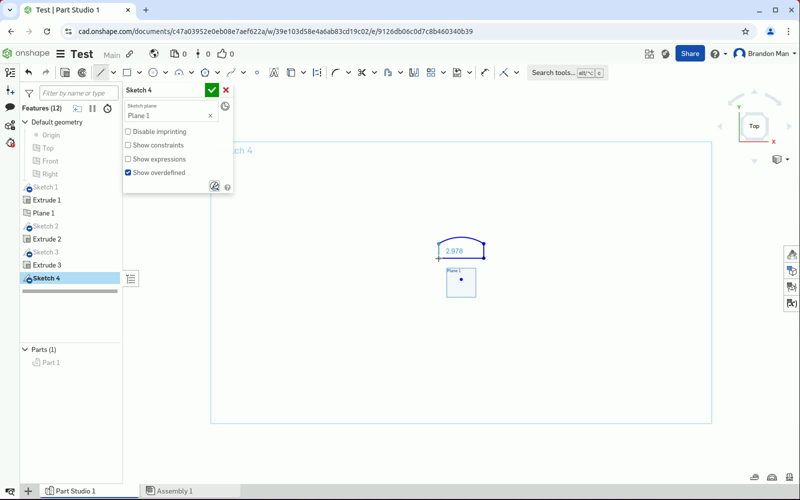
key_up(shift)
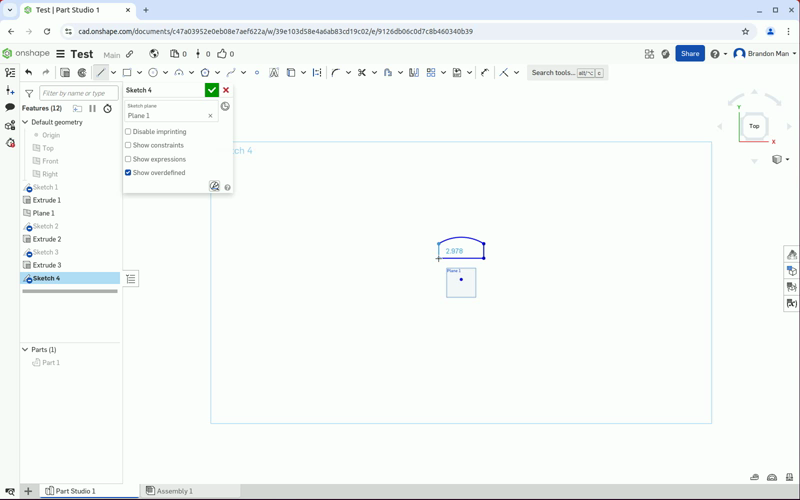
click(438, 258)
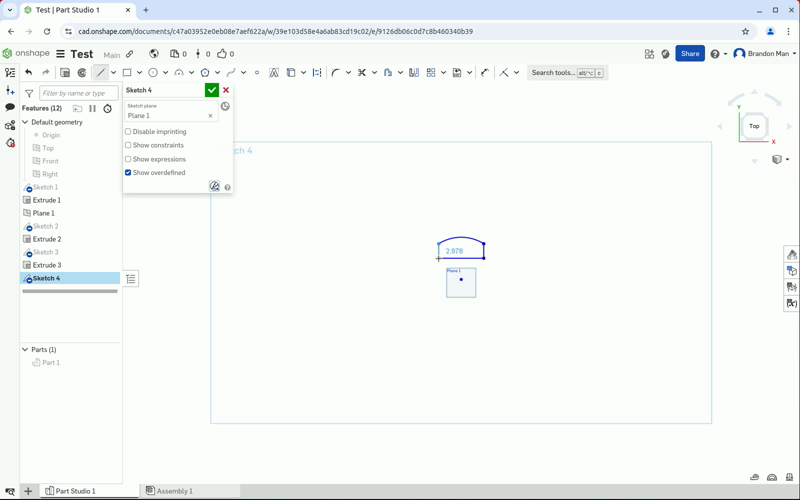
key(esc)
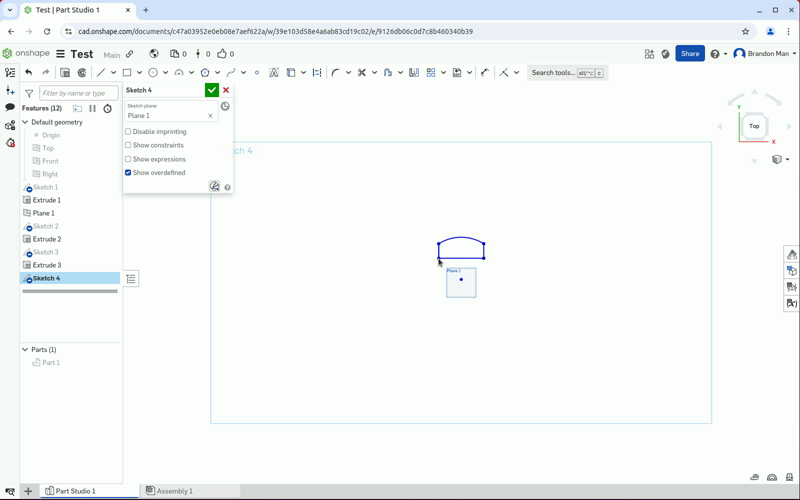
mouse_move(440, 249)
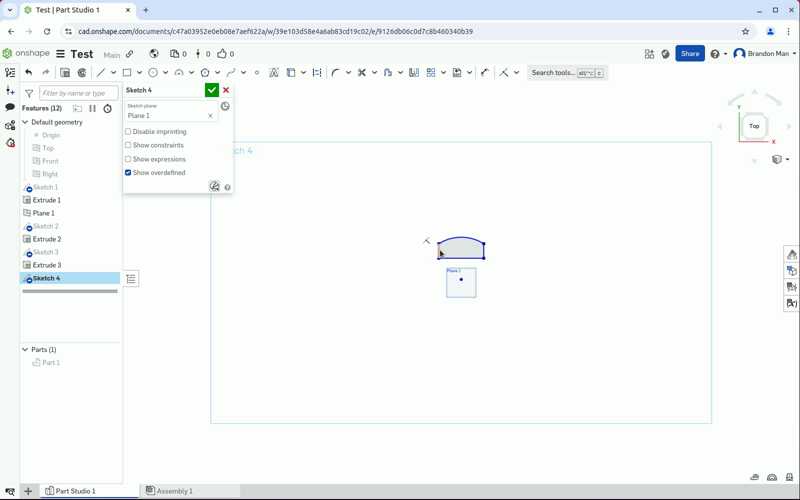
scroll(6)
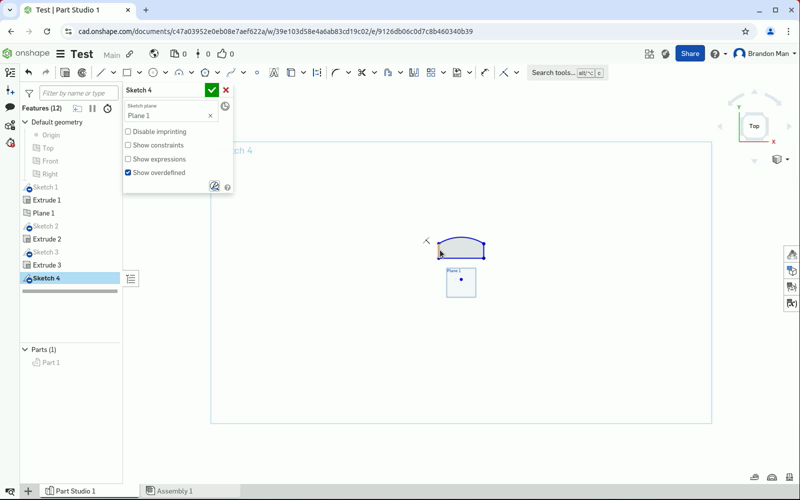
scroll(6)
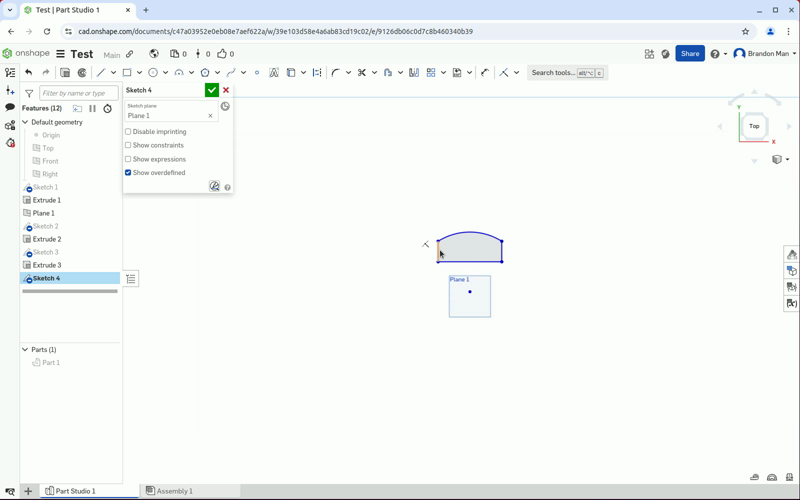
scroll(6)
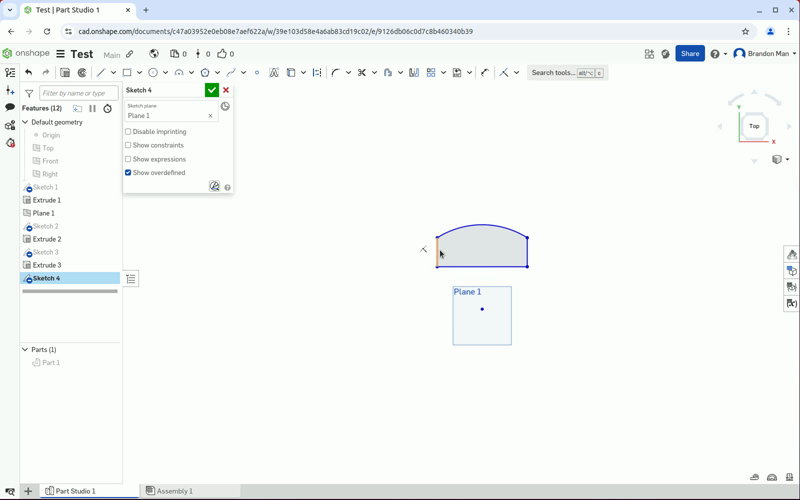
scroll(6)
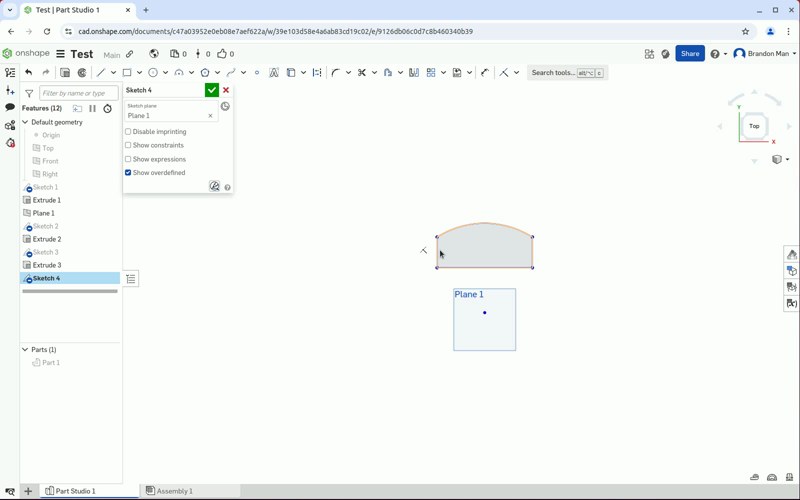
scroll(6)
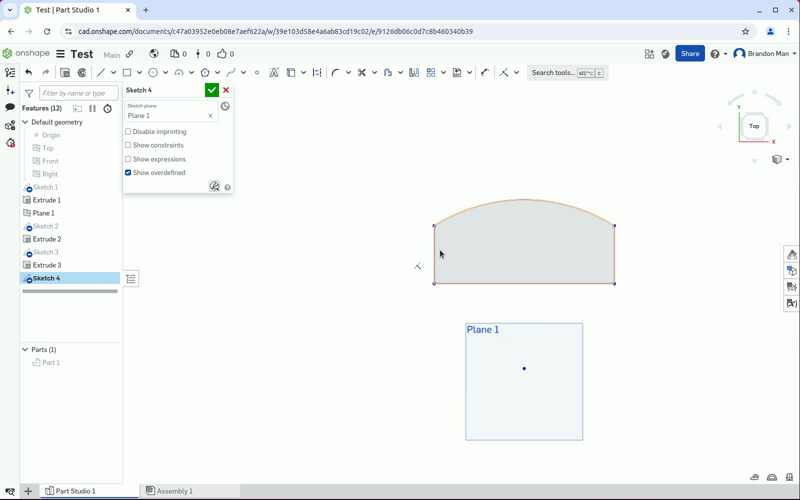
scroll(6)
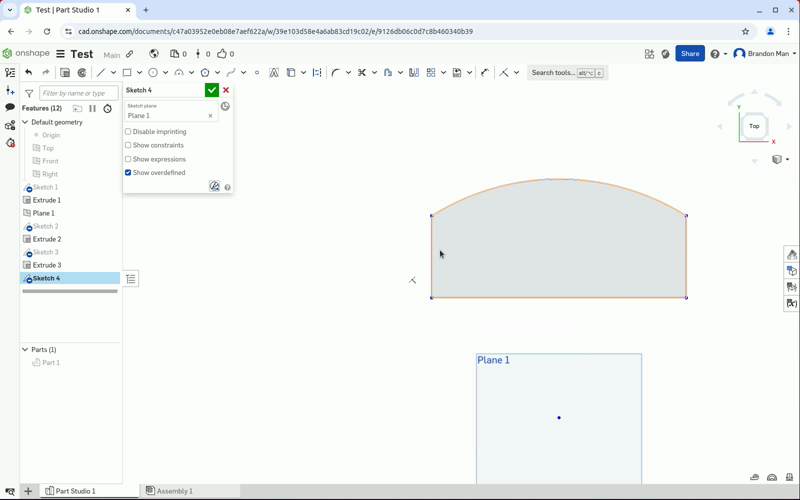
scroll(6)
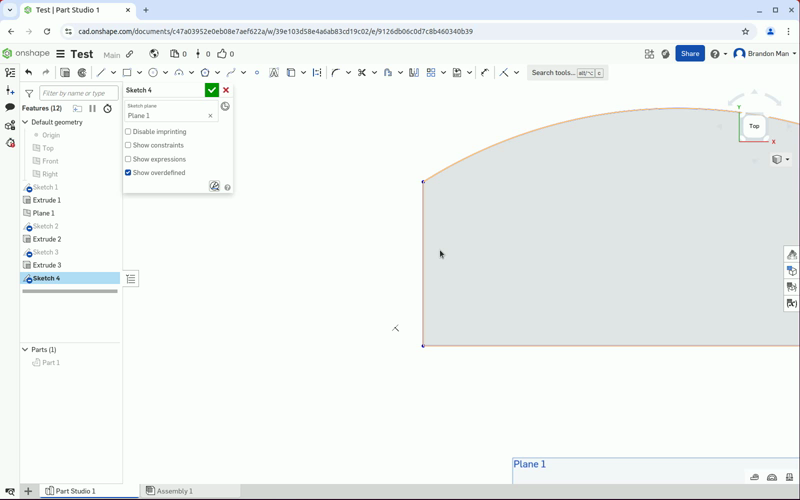
click(440, 249)
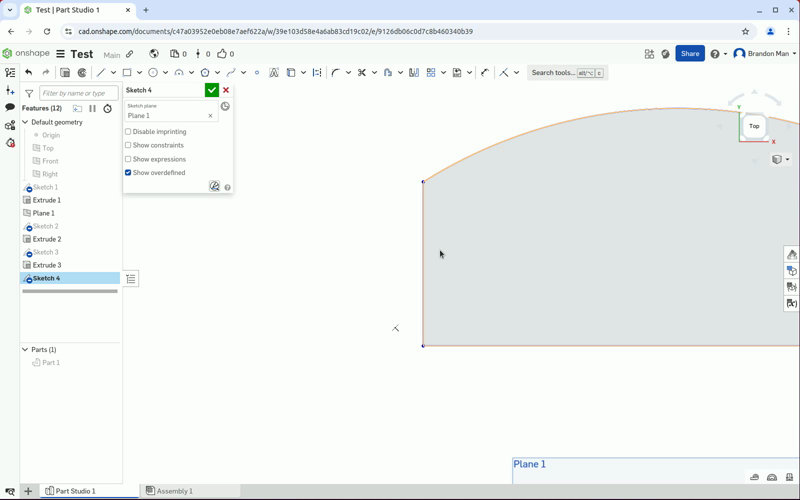
scroll(-6)
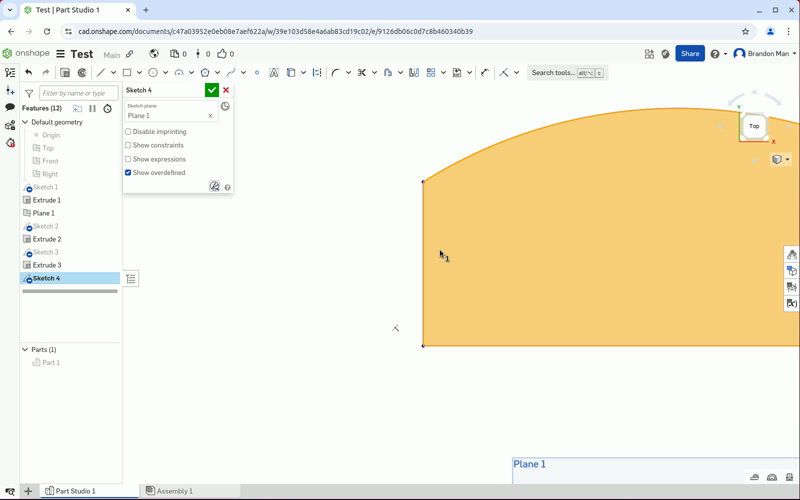
scroll(-6)
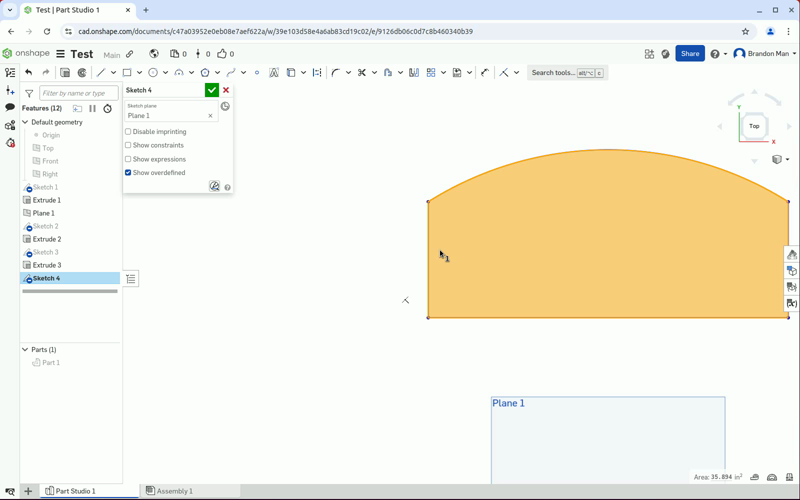
scroll(-6)
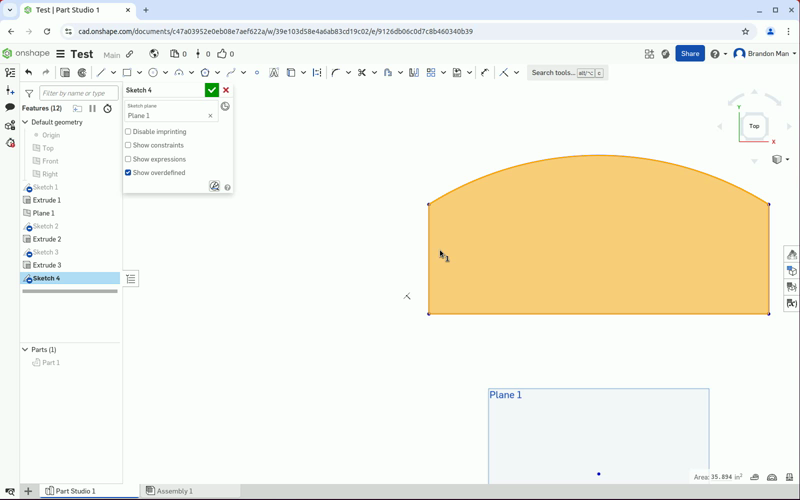
scroll(-6)
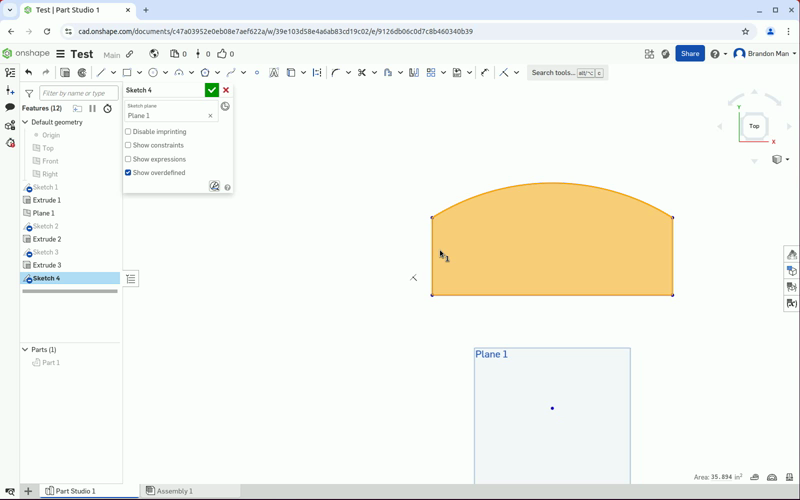
scroll(-6)
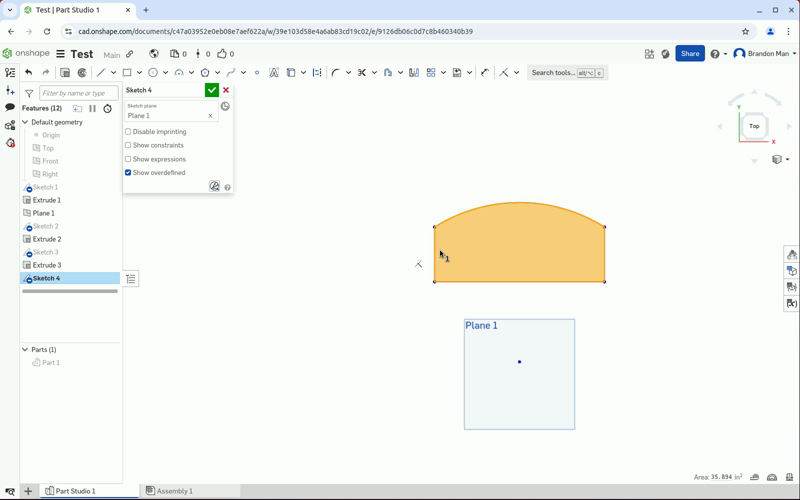
scroll(-6)
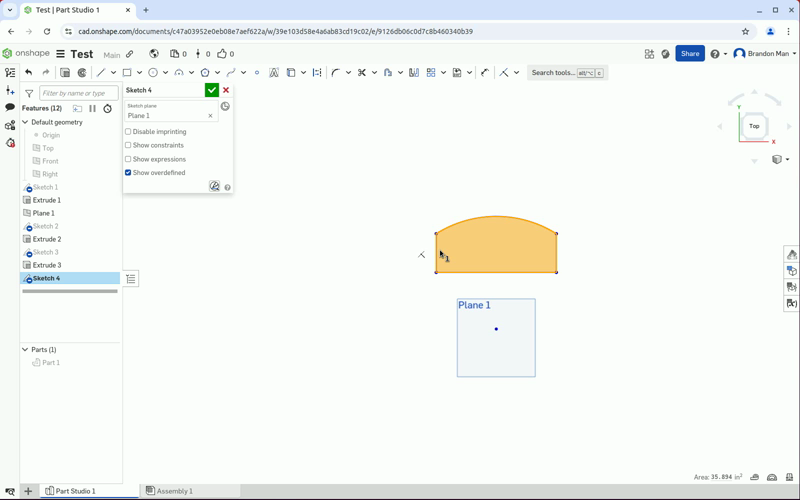
scroll(-6)
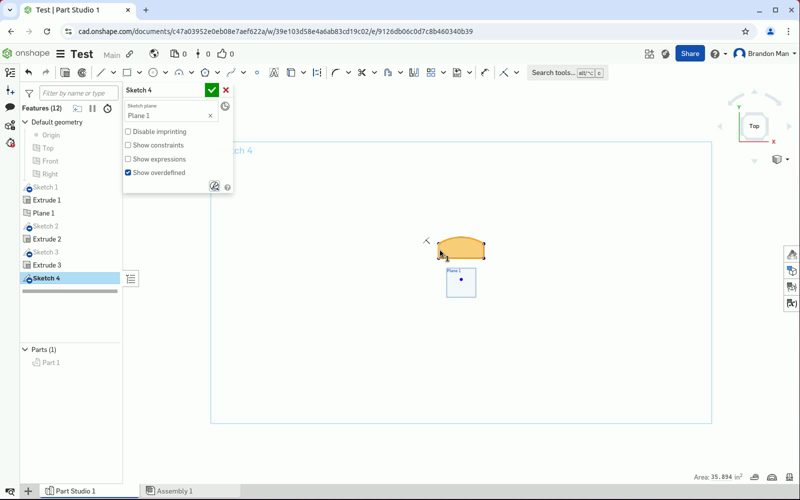
mouse_move(73, 352)
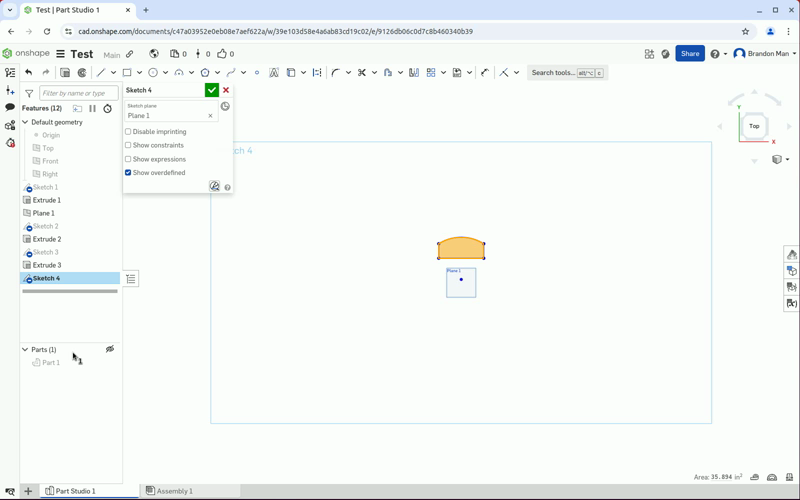
key(shift+y)
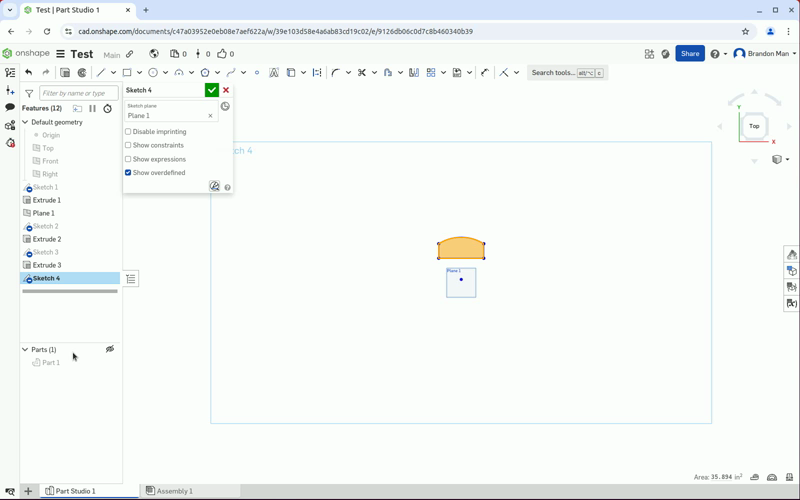
key(shift+e)
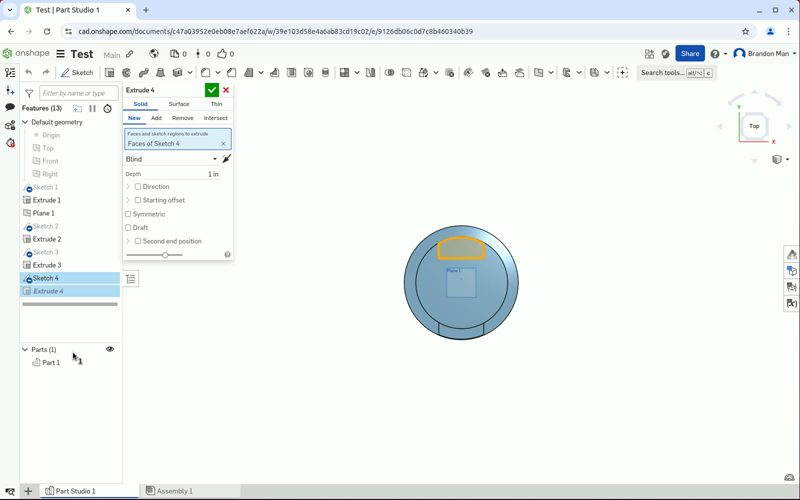
mouse_move(143, 106)
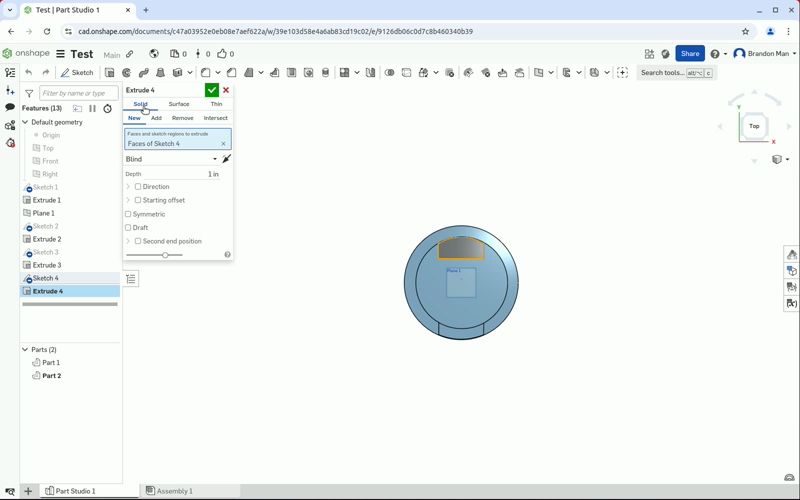
click(143, 106)
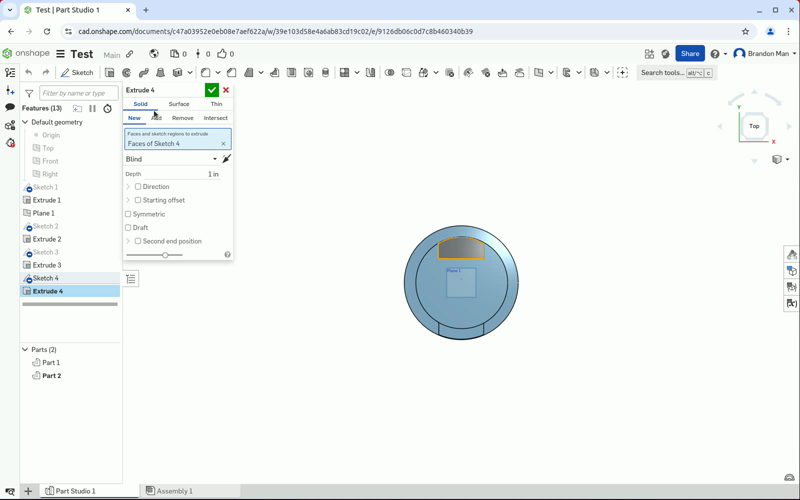
mouse_move(186, 120)
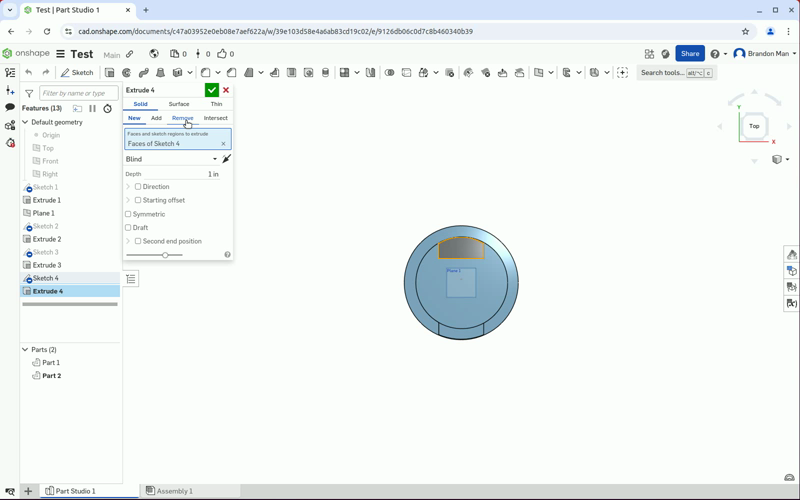
click(186, 120)
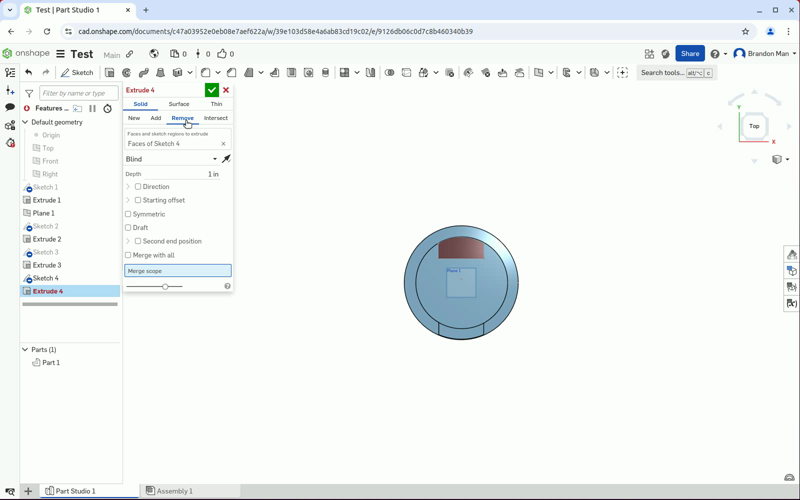
key(tab, 4)
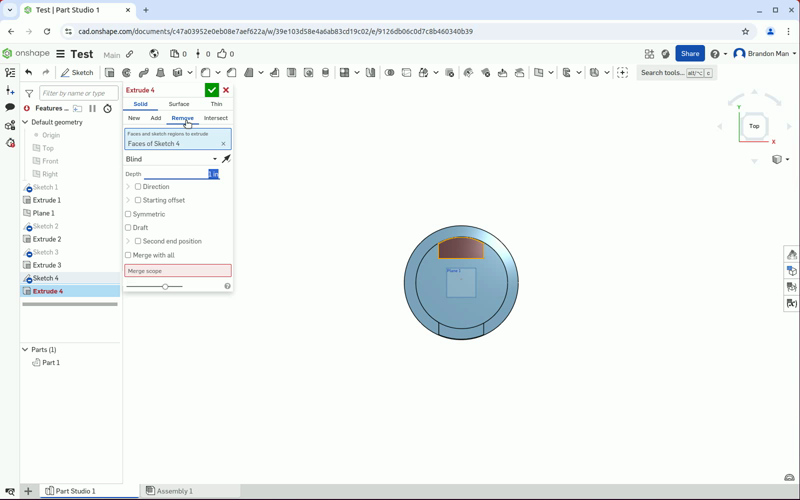
text(13.961)
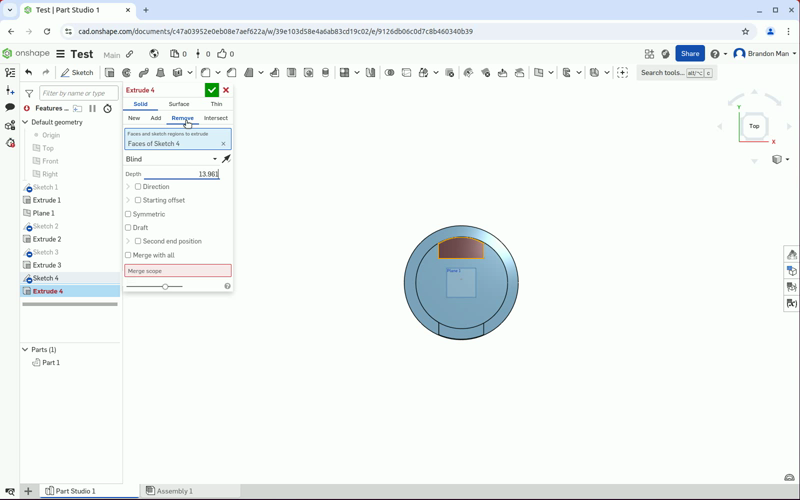
key(tab, 6)
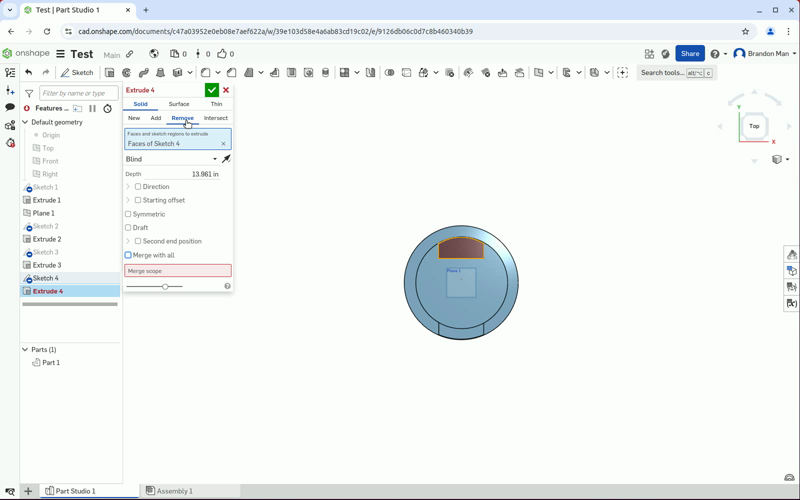
key(space)
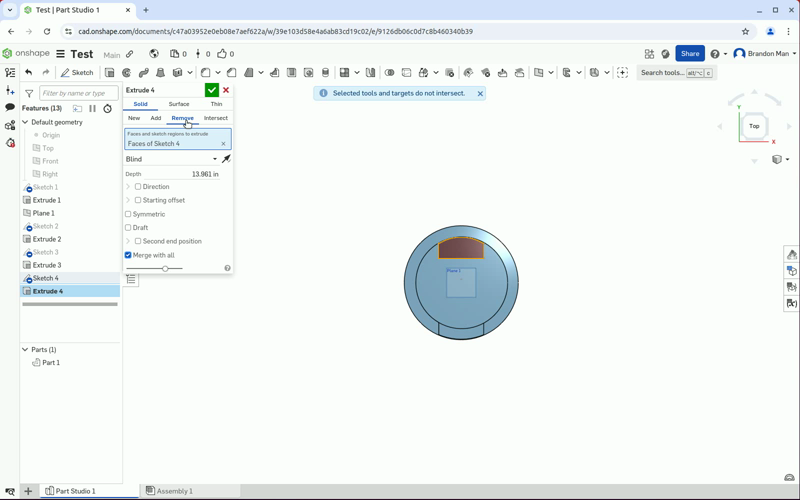
key(enter)
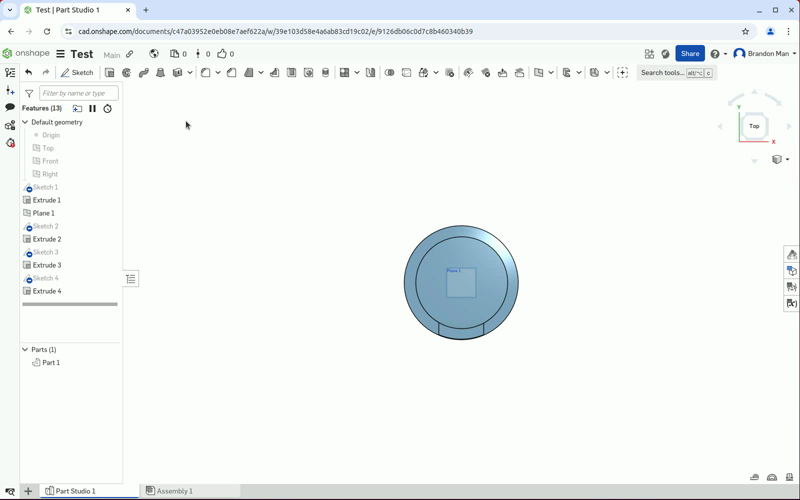
key(shift+h)
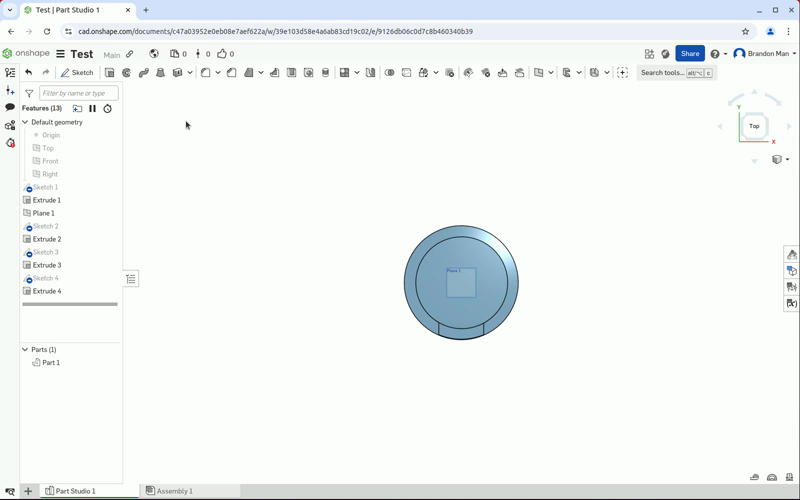
key(shift+h)
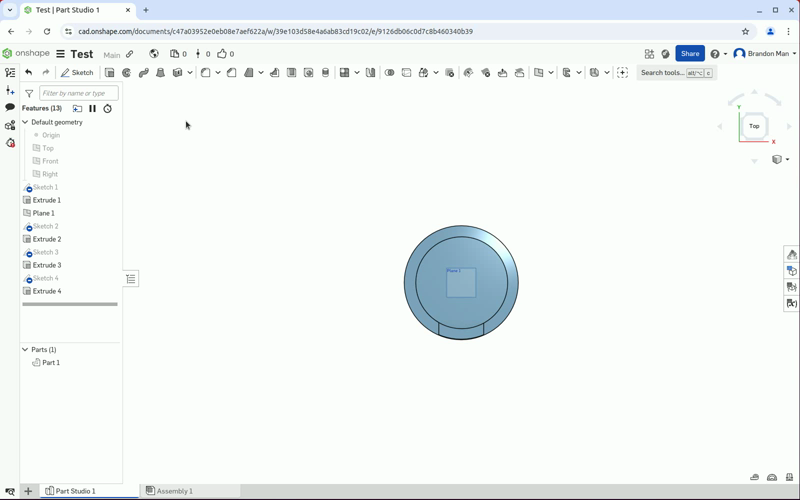
mouse_move(73, 189)
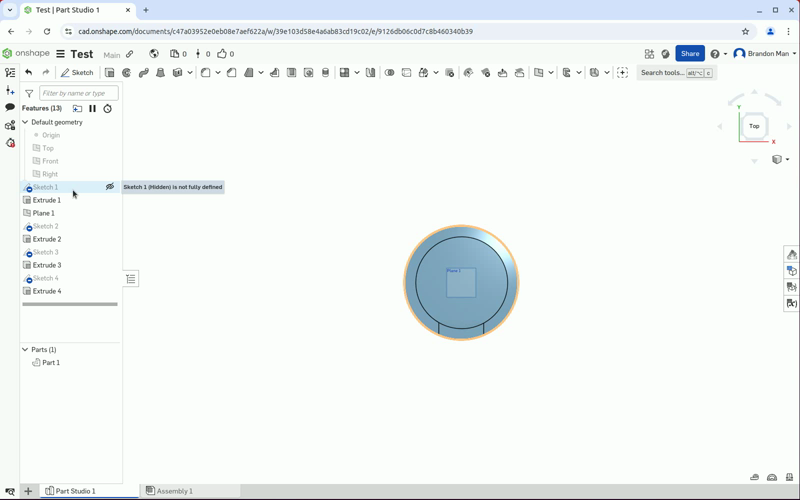
click(73, 189)
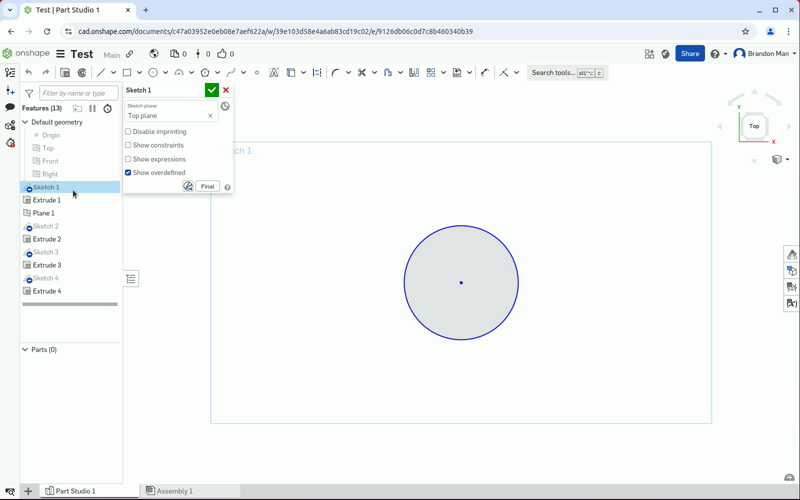
mouse_move(229, 92)
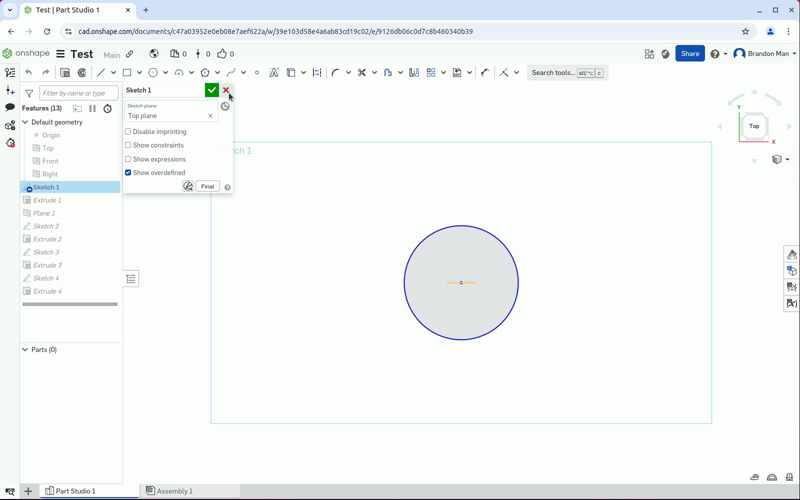
click(229, 92)
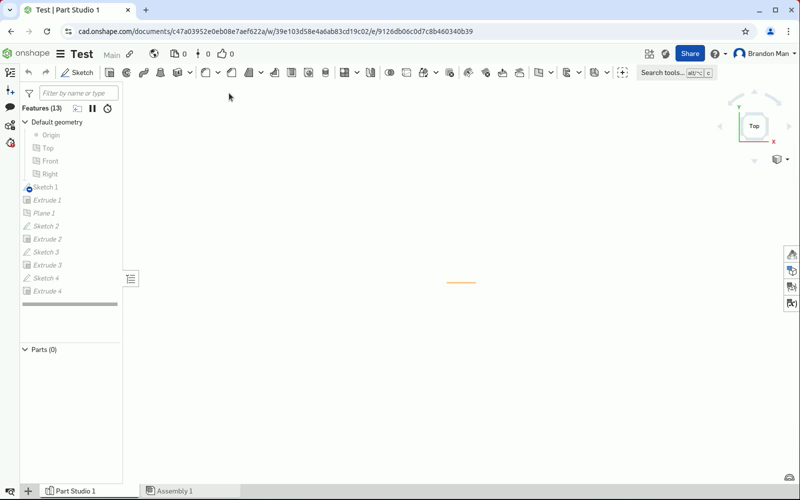
key(shift+s)
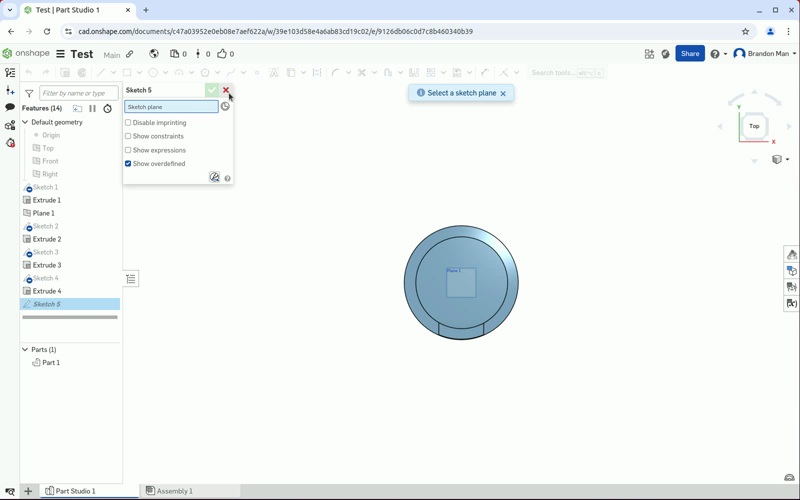
mouse_move(73, 215)
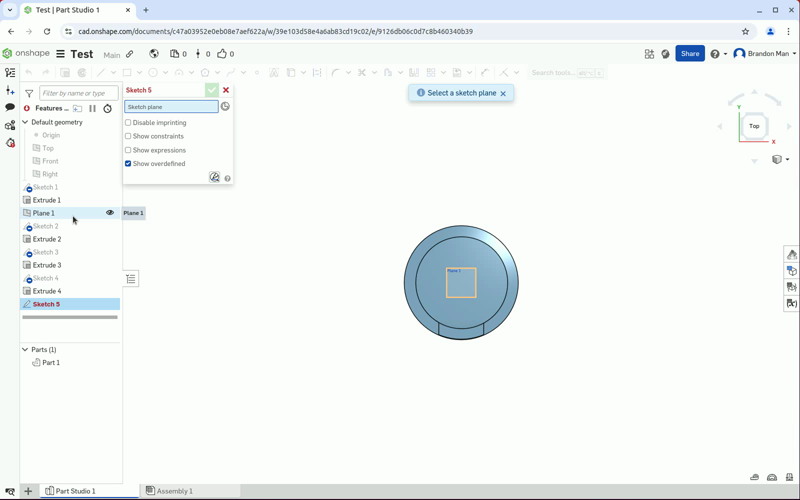
click(73, 215)
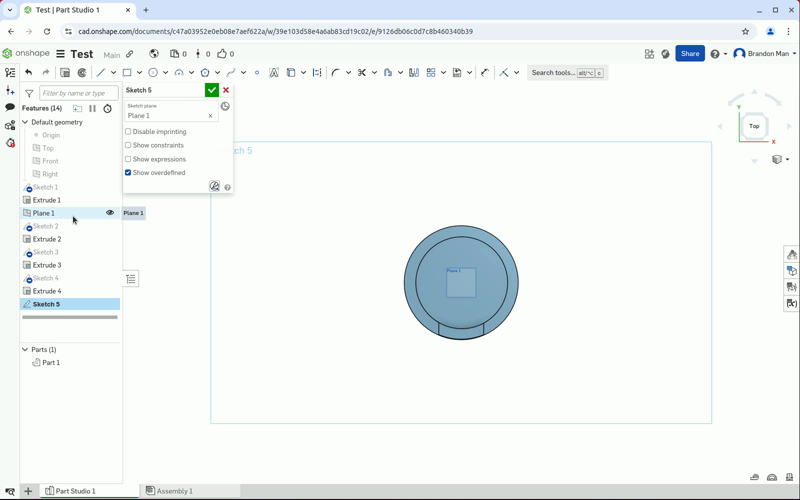
mouse_move(73, 352)
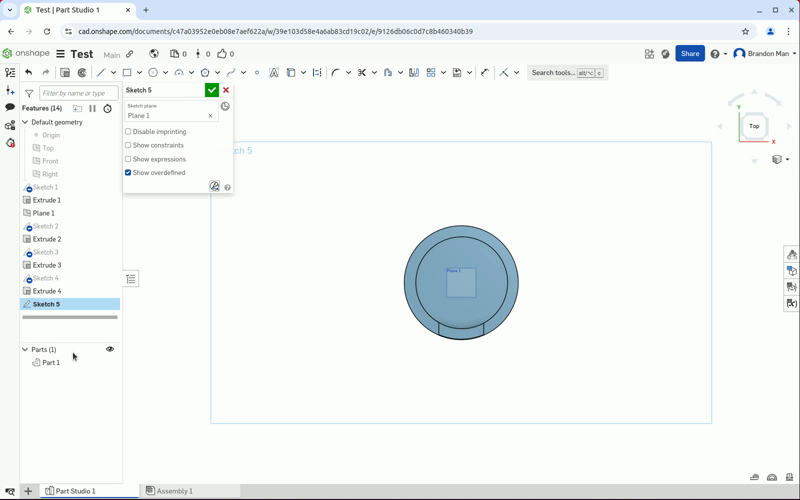
key(y)
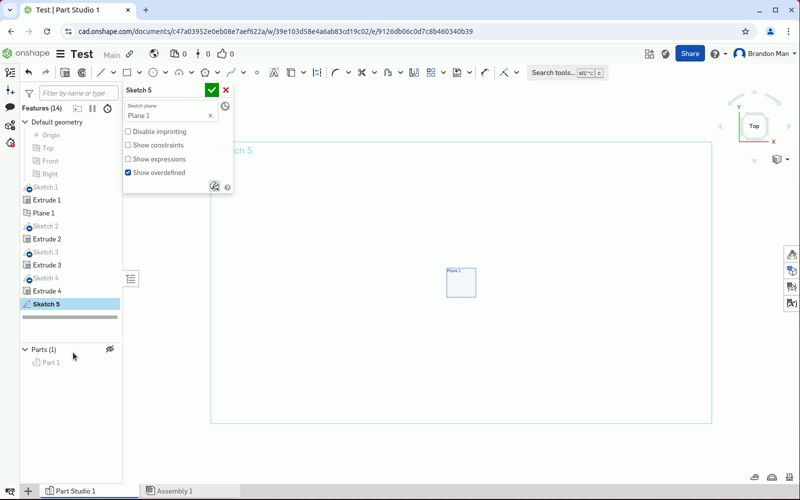
key(a)
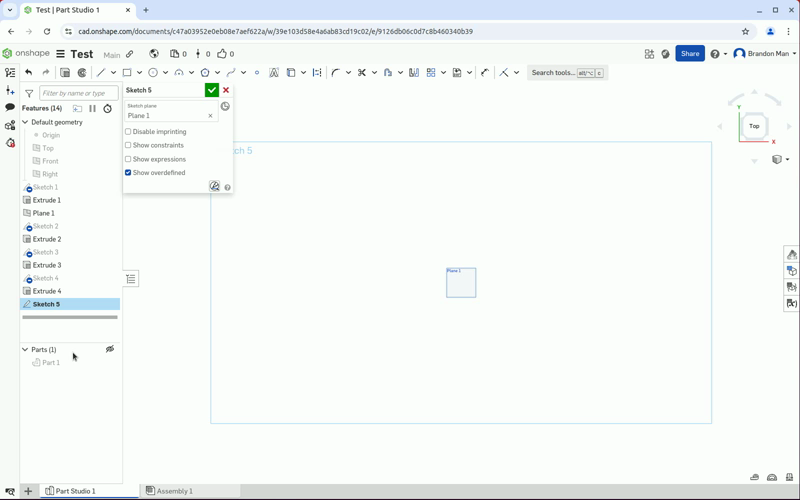
key_down(shift)
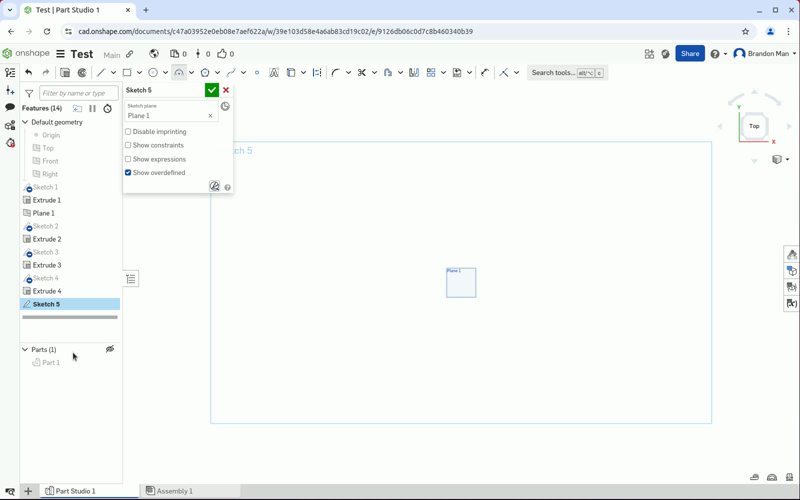
mouse_move(438, 231)
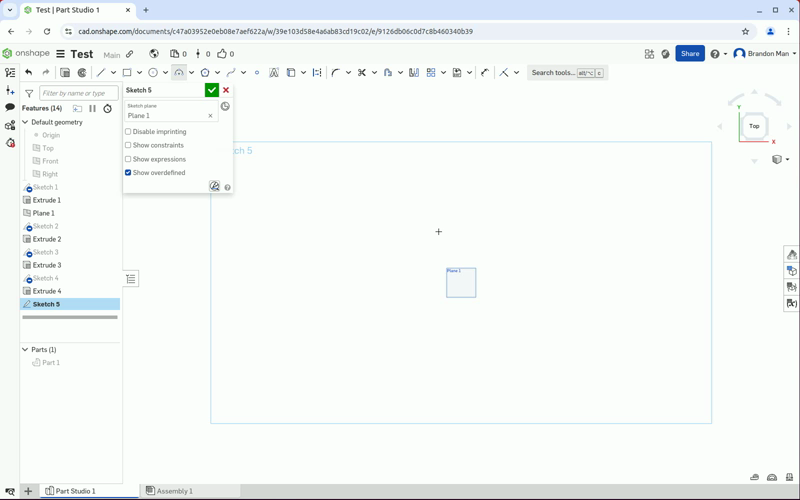
click(438, 231)
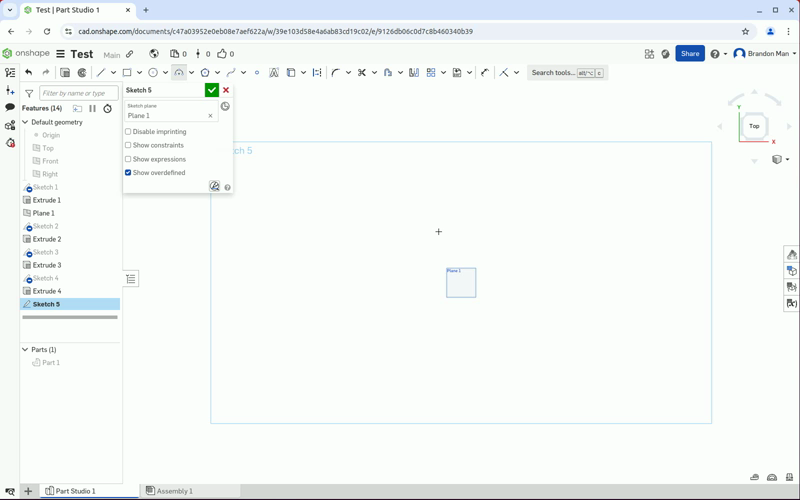
key_up(shift)
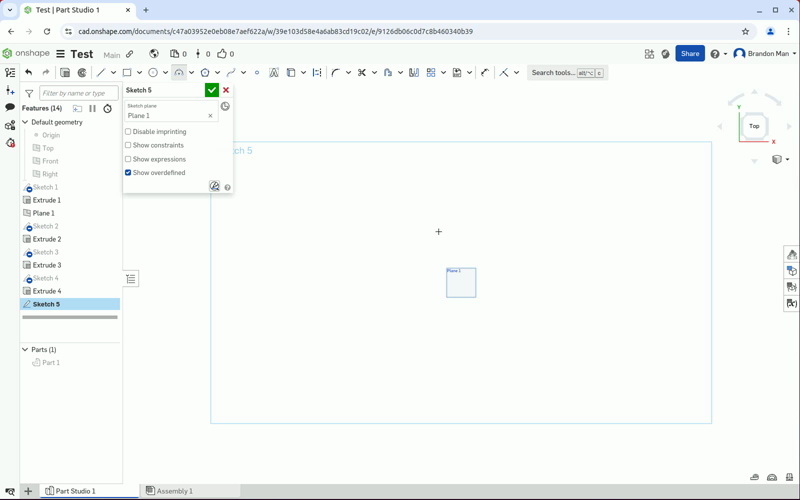
key_down(shift)
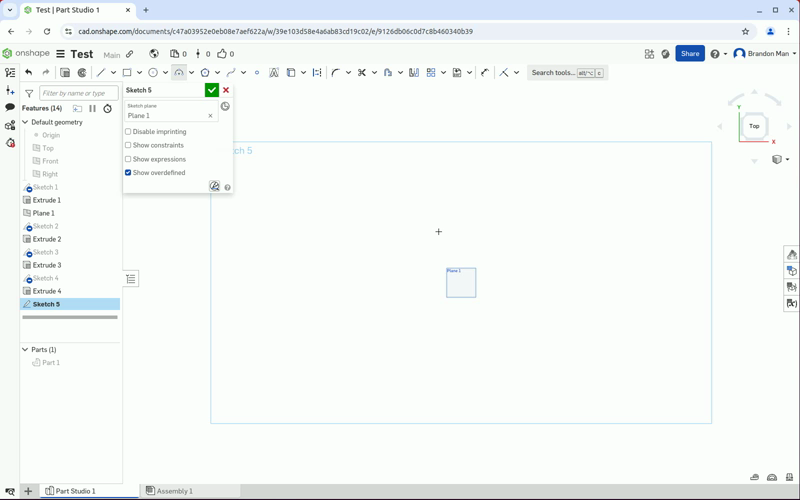
mouse_move(483, 231)
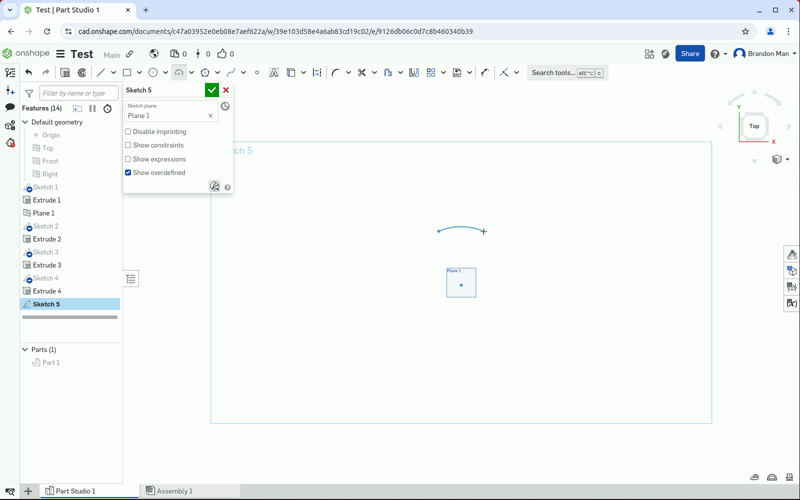
click(483, 231)
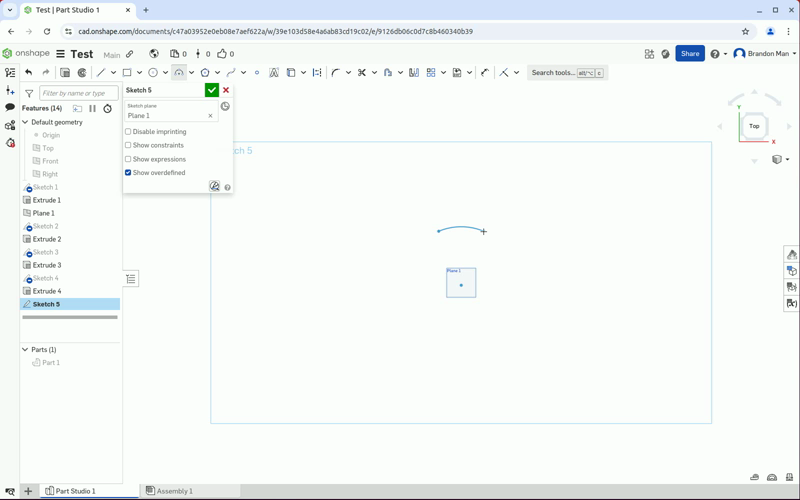
mouse_move(461, 226)
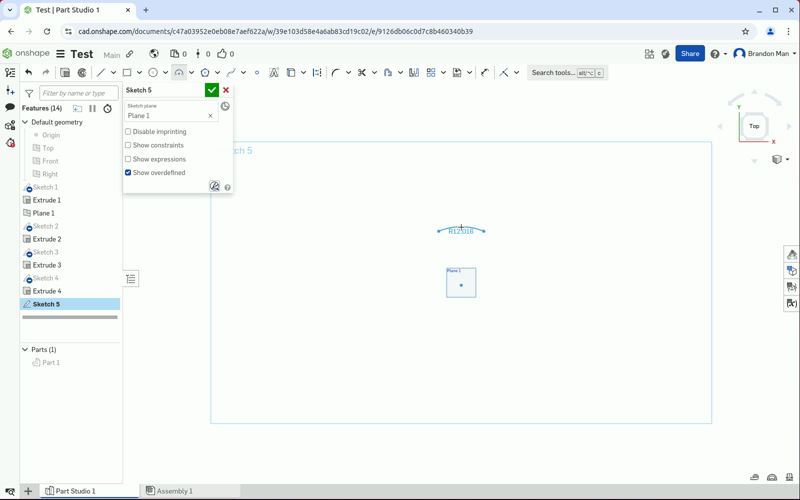
click(461, 226)
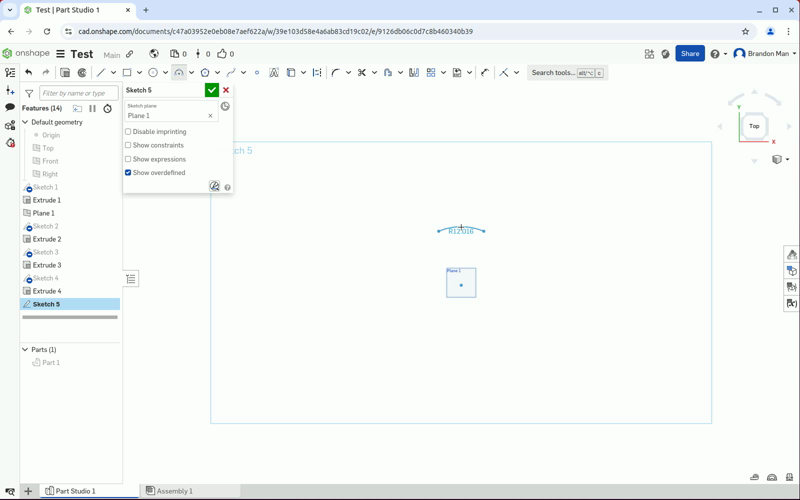
key_up(shift)
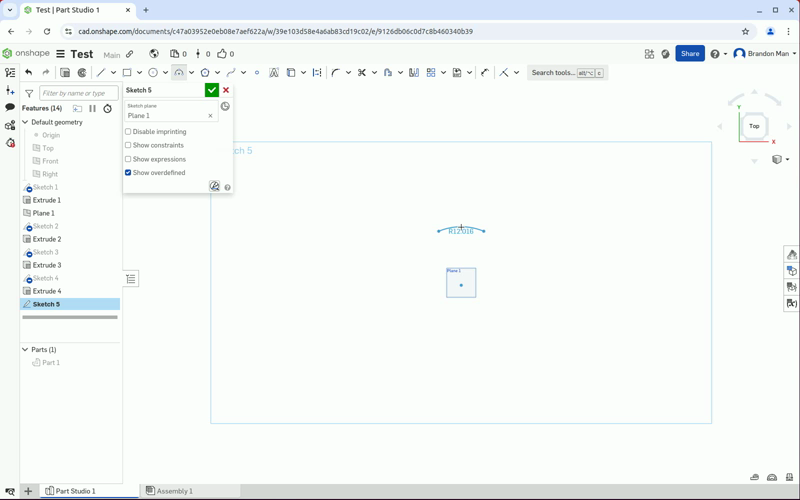
key(esc)
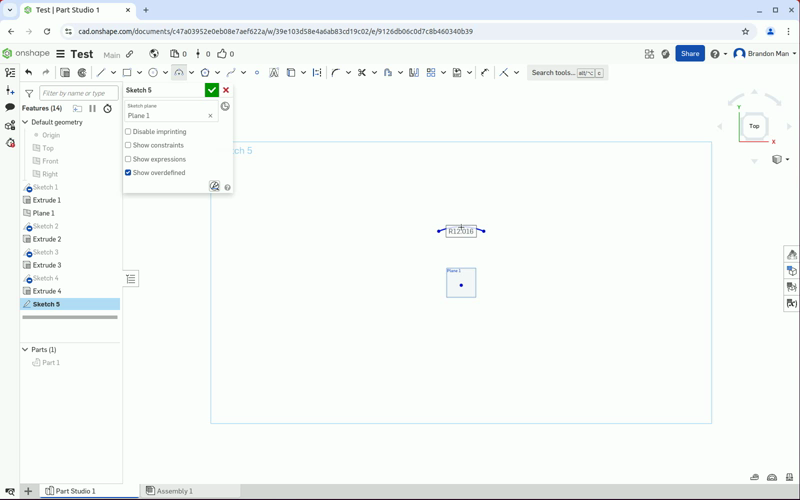
key(l)
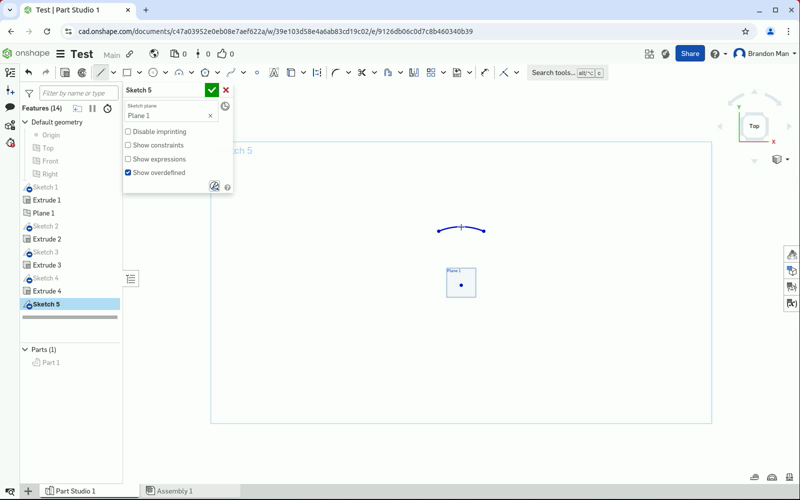
mouse_move(483, 231)
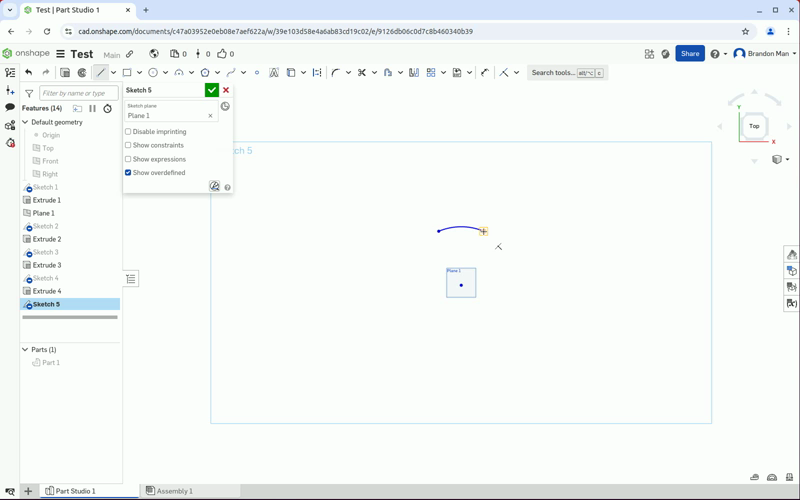
click(483, 231)
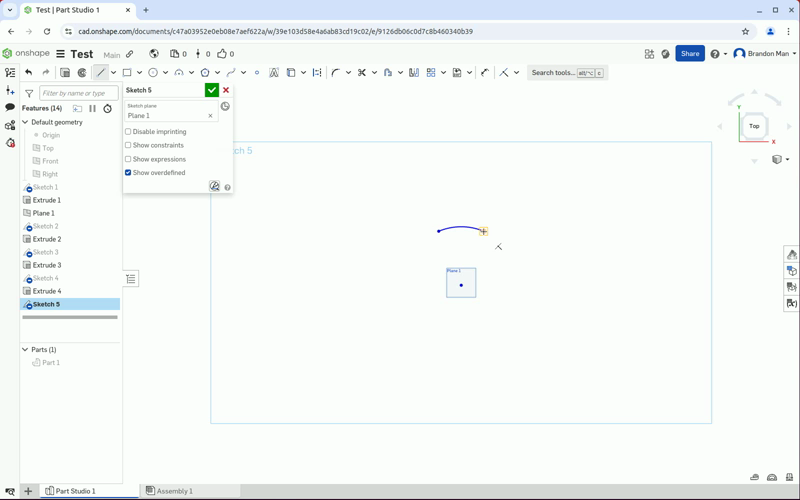
key_down(shift)
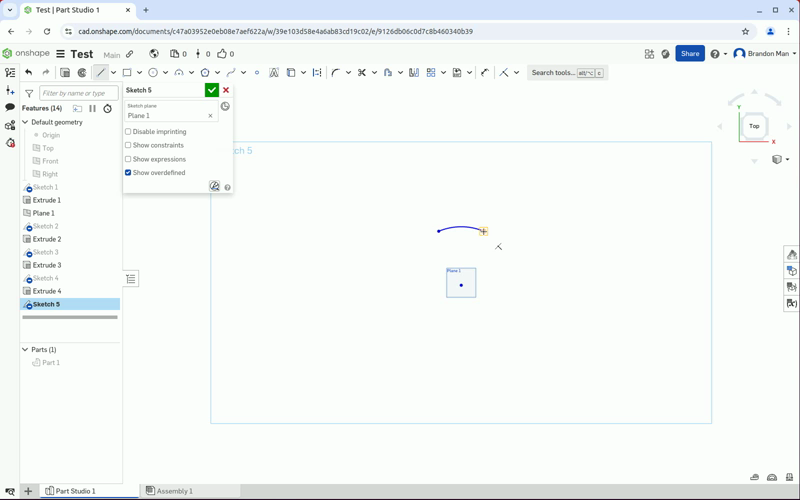
mouse_move(513, 231)
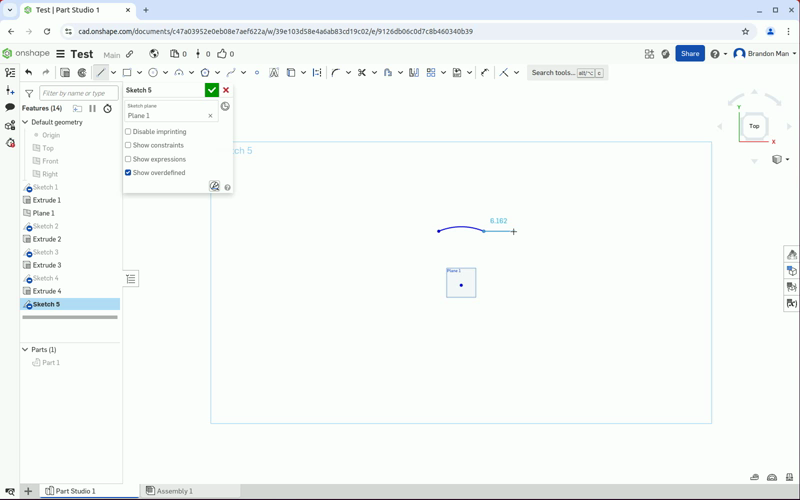
mouse_move(483, 216)
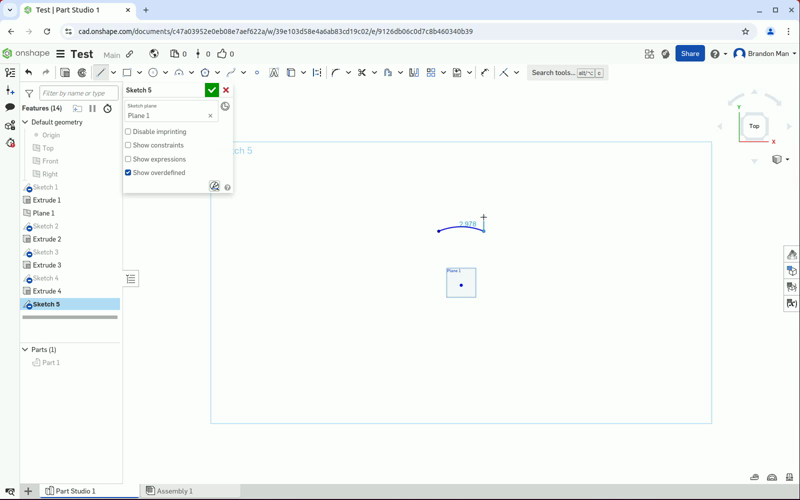
click(483, 216)
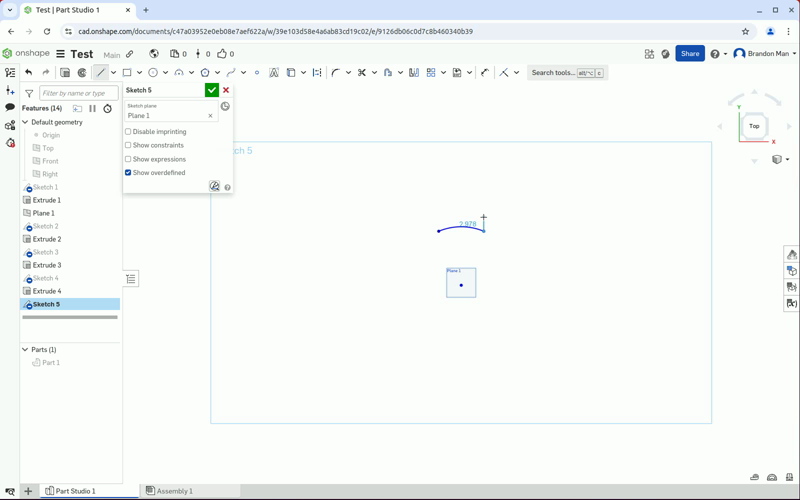
key_up(shift)
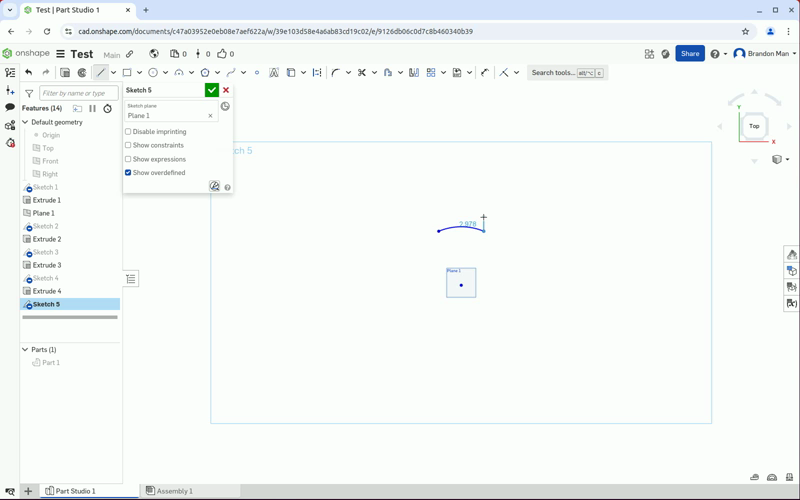
key_down(shift)
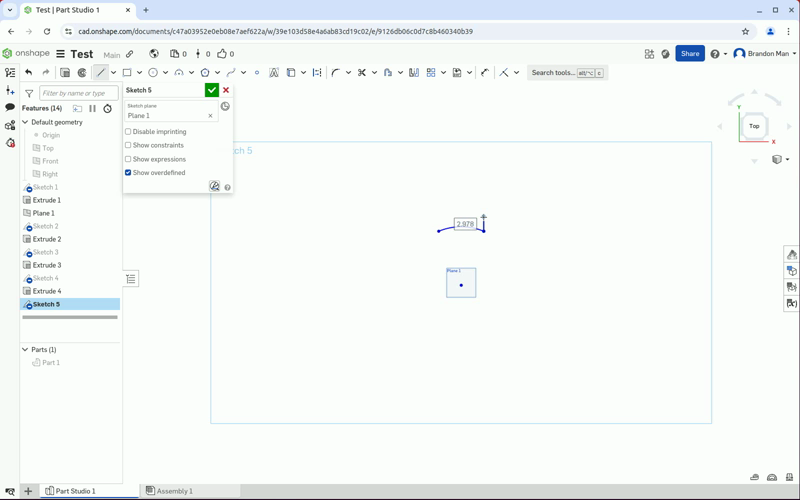
mouse_move(513, 216)
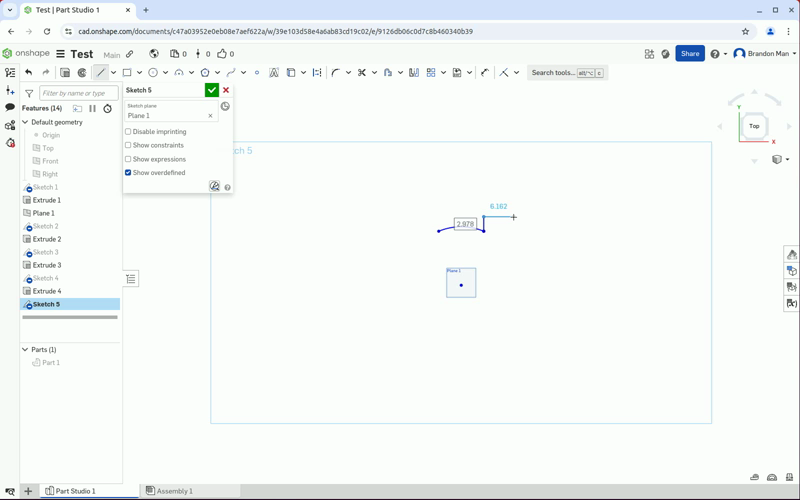
mouse_move(438, 216)
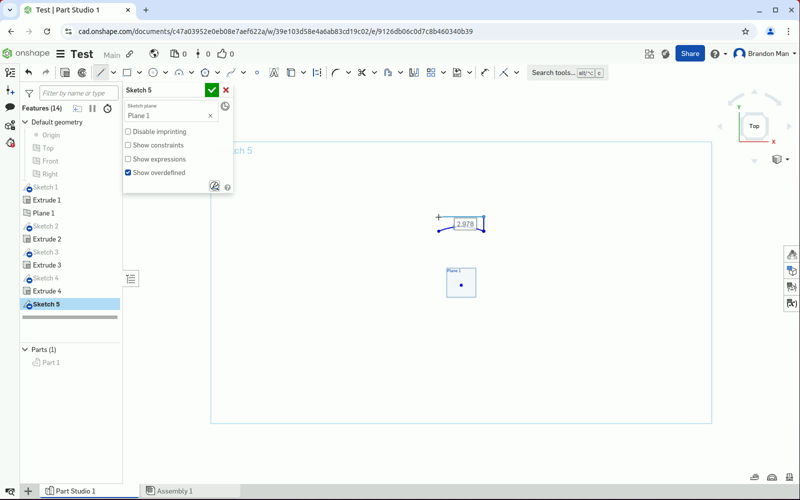
click(438, 216)
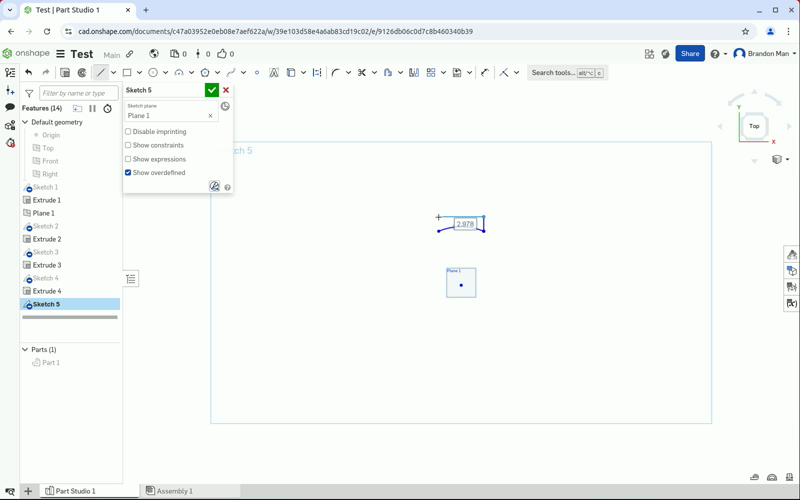
key_up(shift)
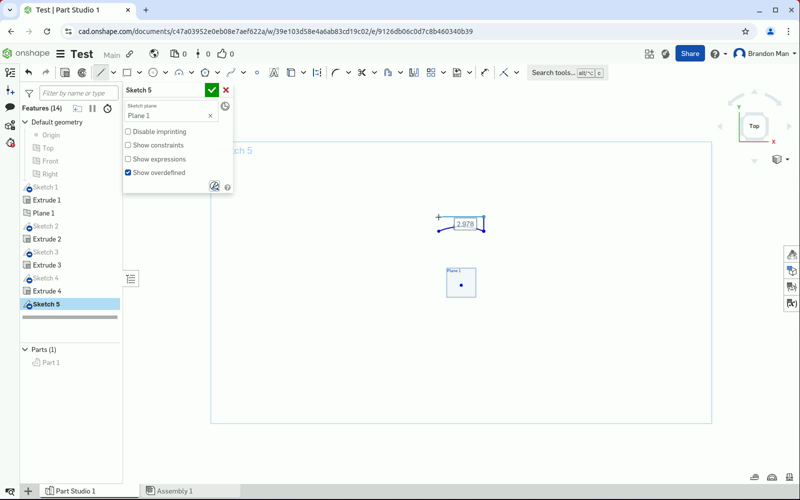
mouse_move(468, 216)
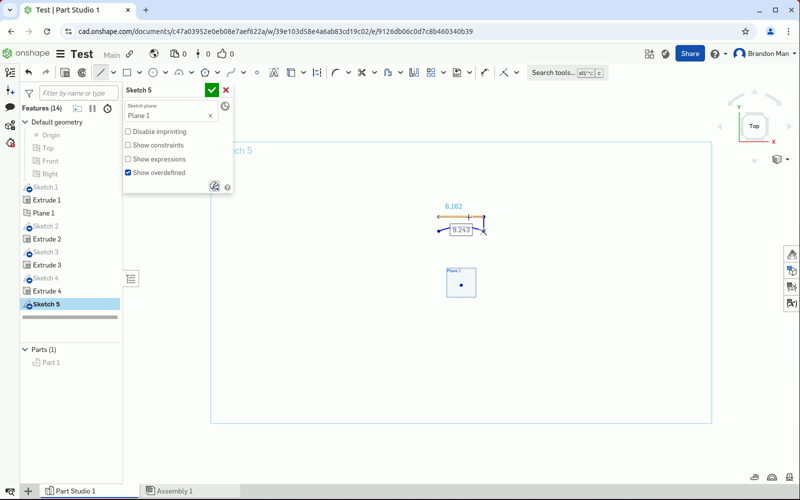
key_down(shift)
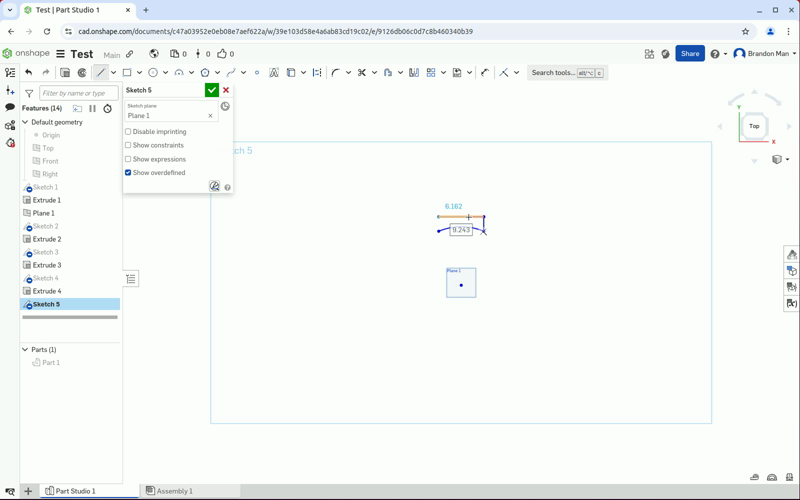
mouse_move(438, 231)
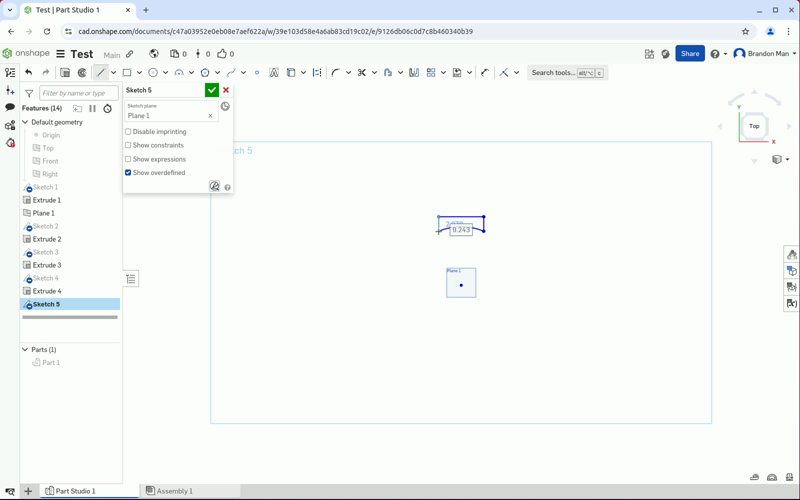
key_up(shift)
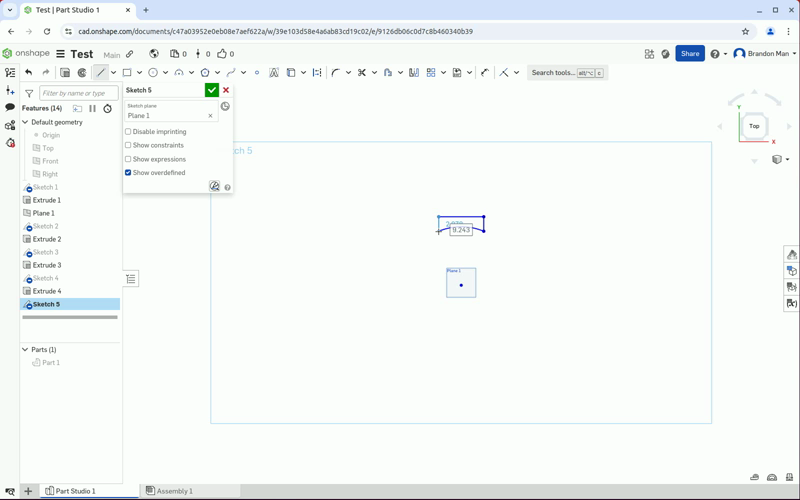
click(438, 231)
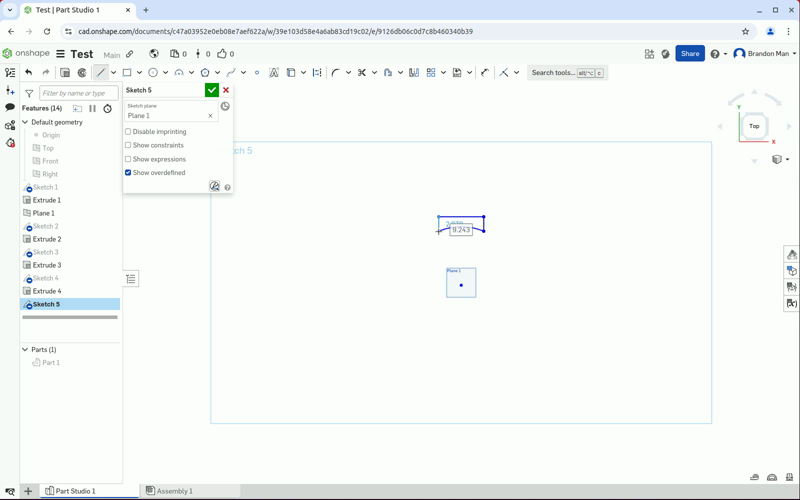
key(esc)
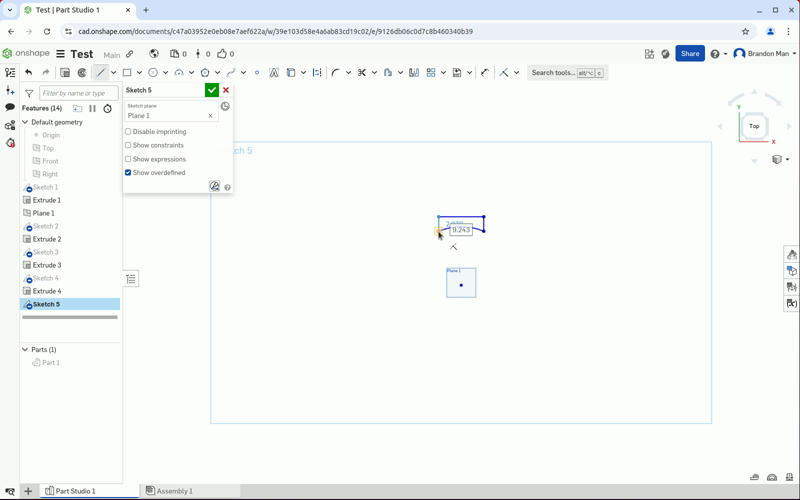
mouse_move(473, 217)
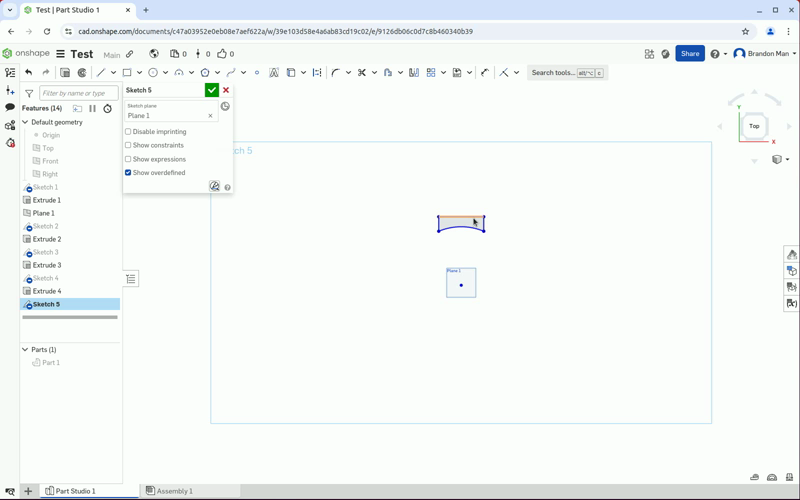
scroll(6)
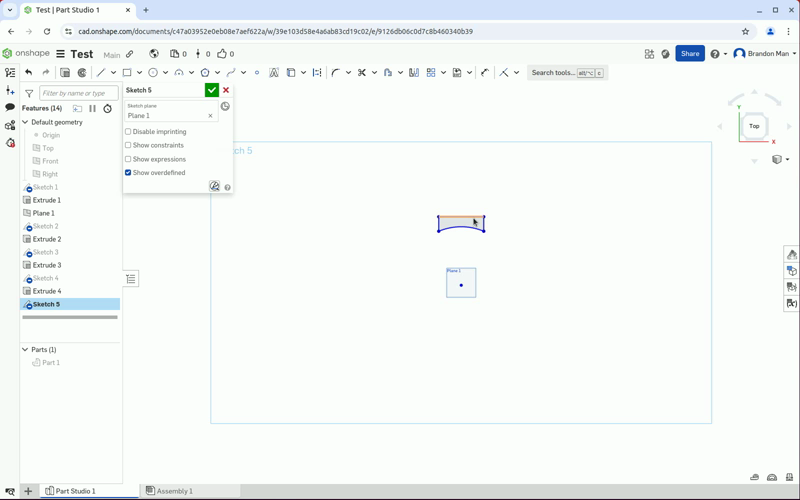
scroll(6)
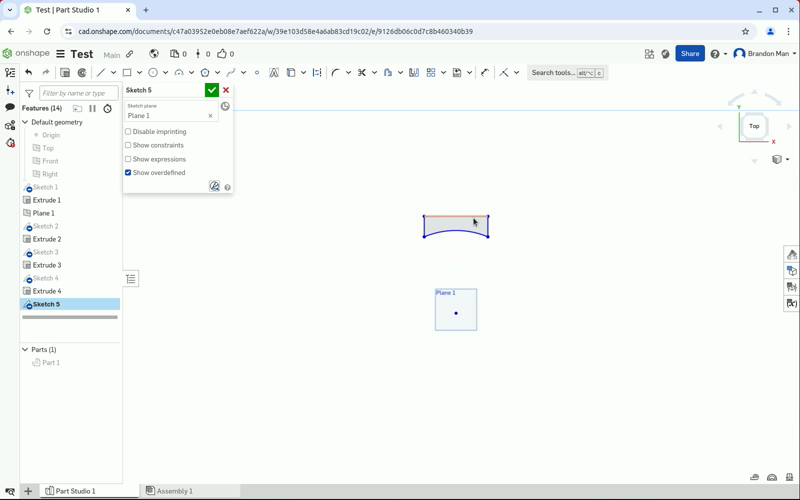
scroll(6)
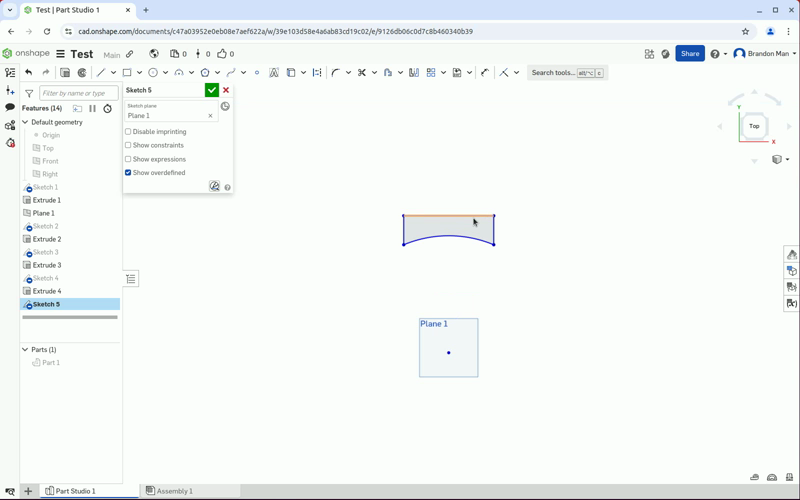
scroll(6)
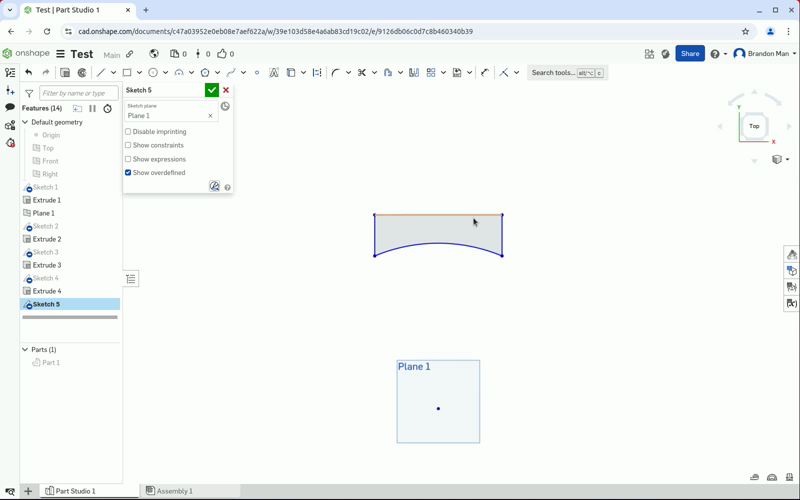
scroll(6)
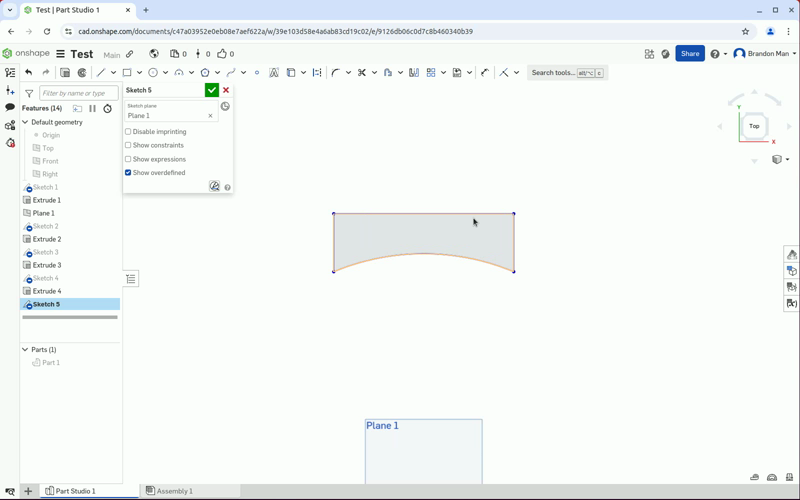
scroll(6)
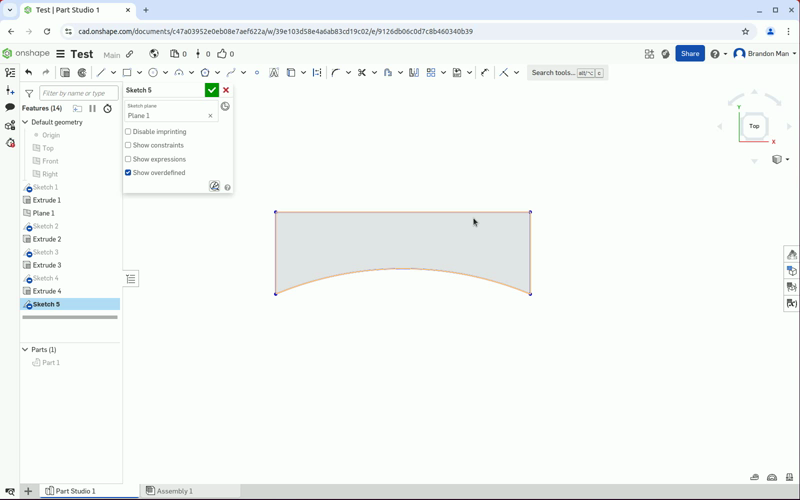
scroll(6)
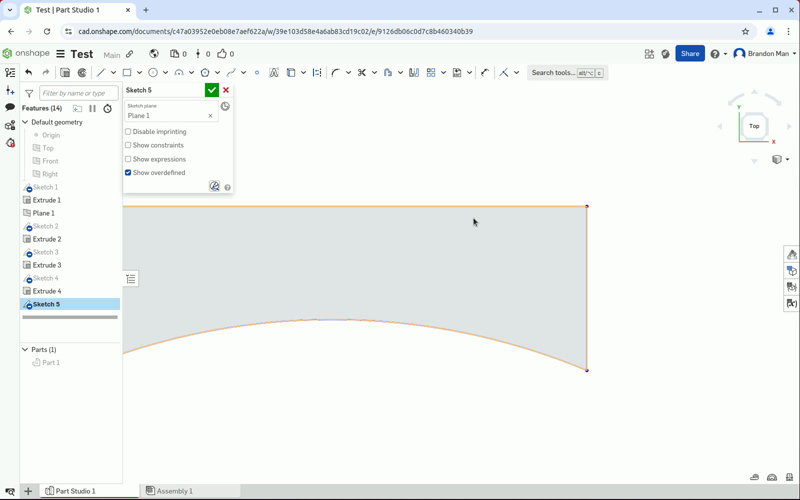
click(473, 217)
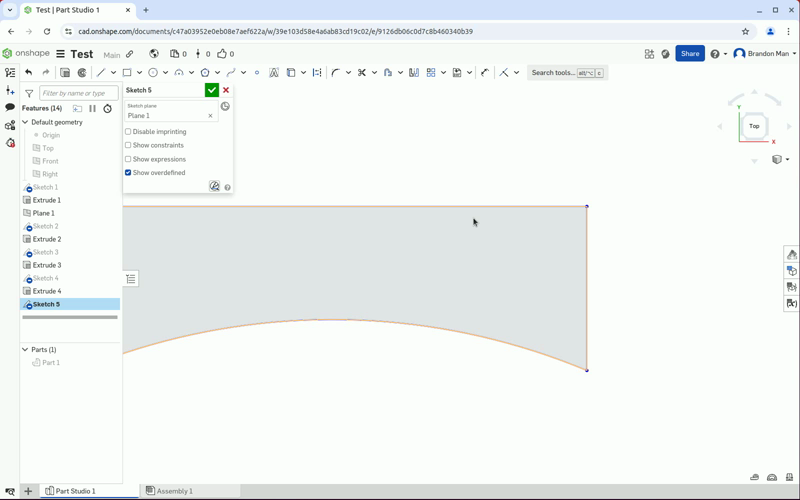
scroll(-6)
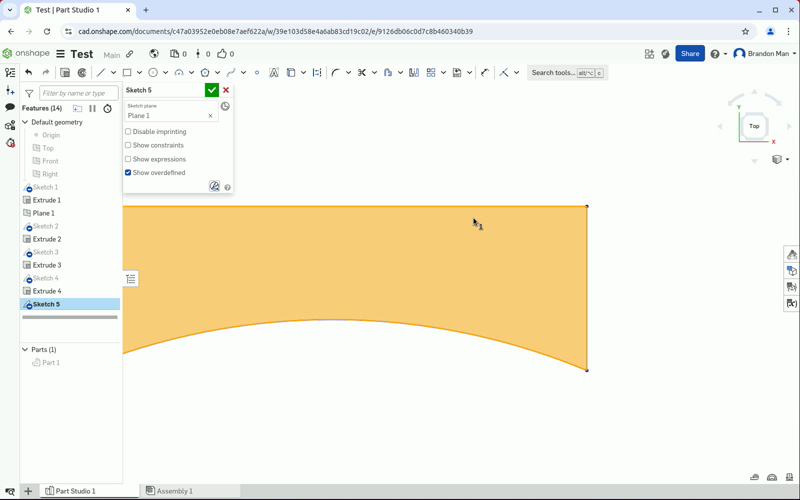
scroll(-6)
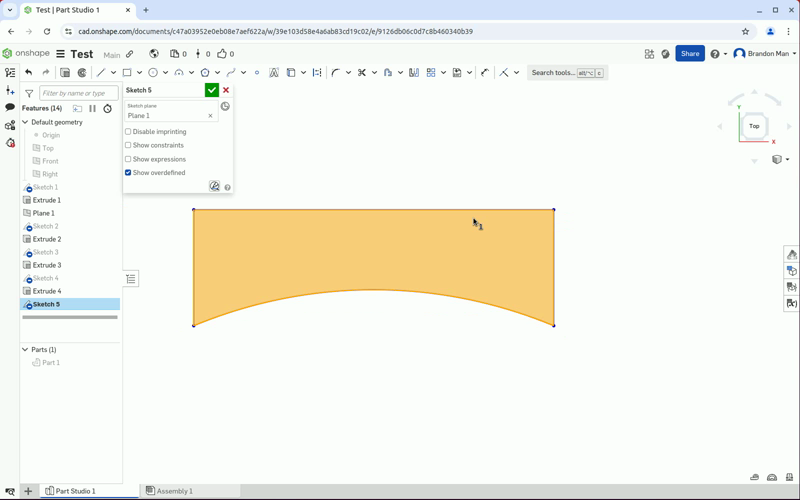
scroll(-6)
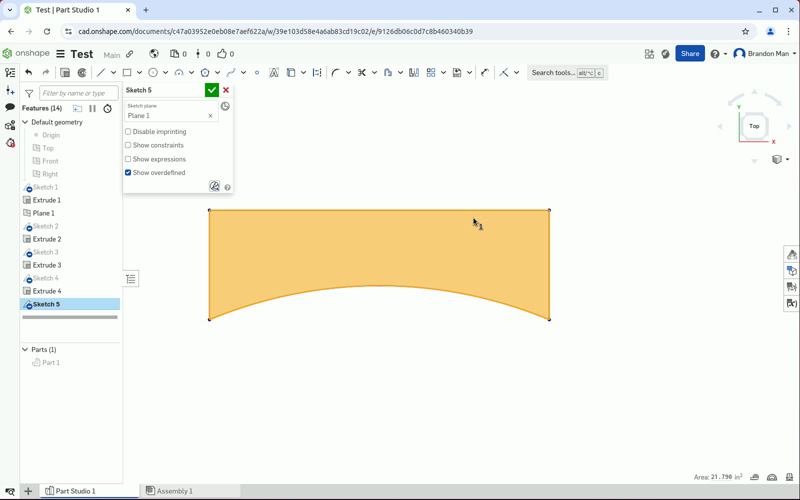
scroll(-6)
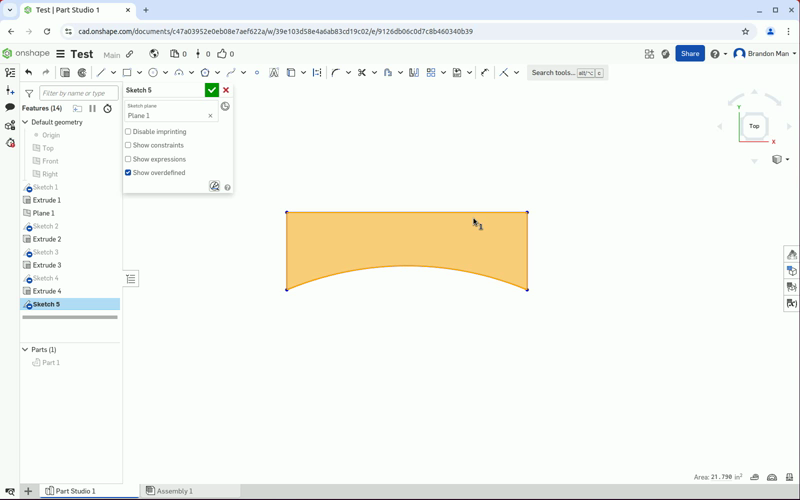
scroll(-6)
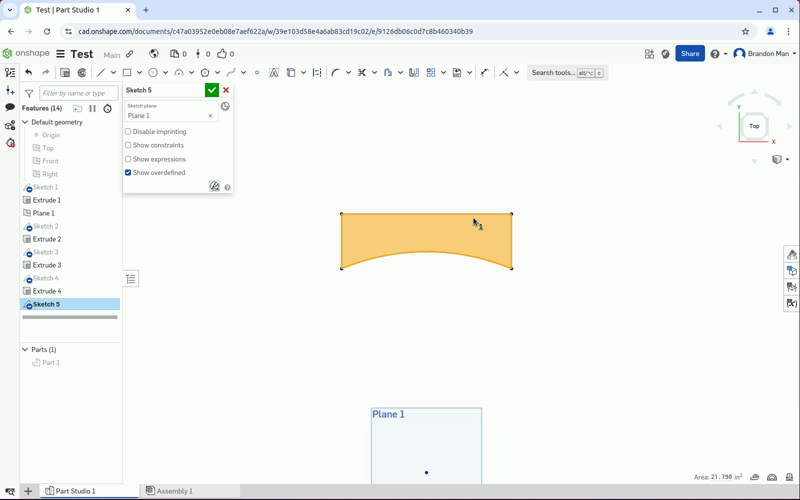
scroll(-6)
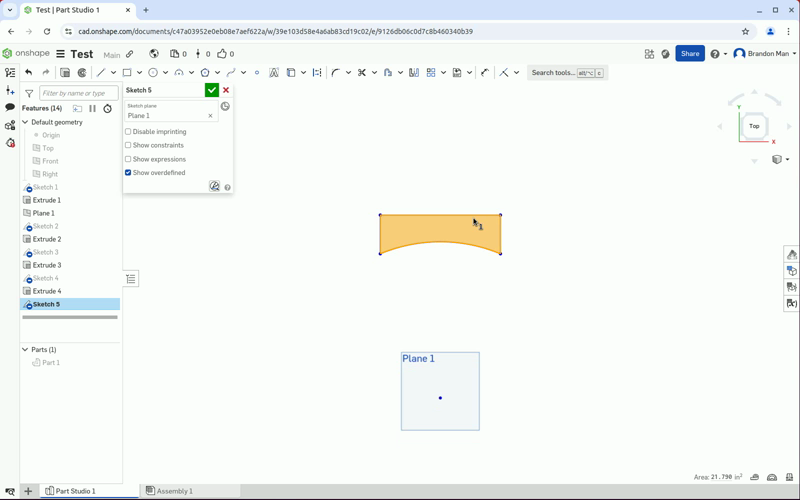
scroll(-6)
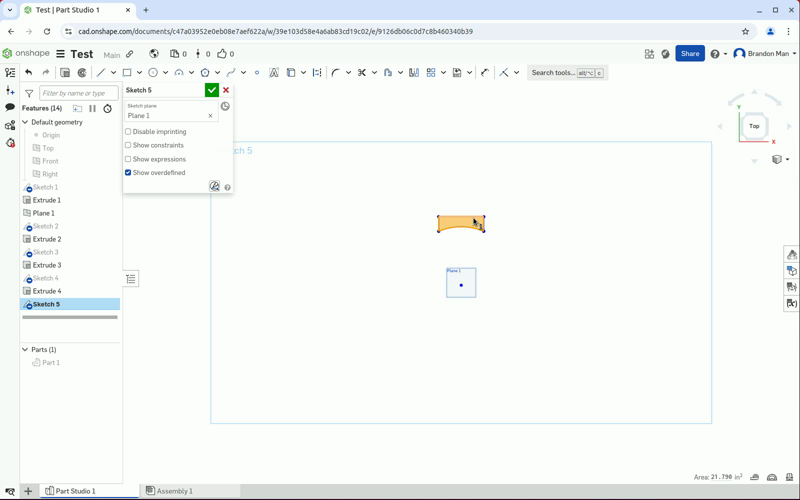
mouse_move(73, 352)
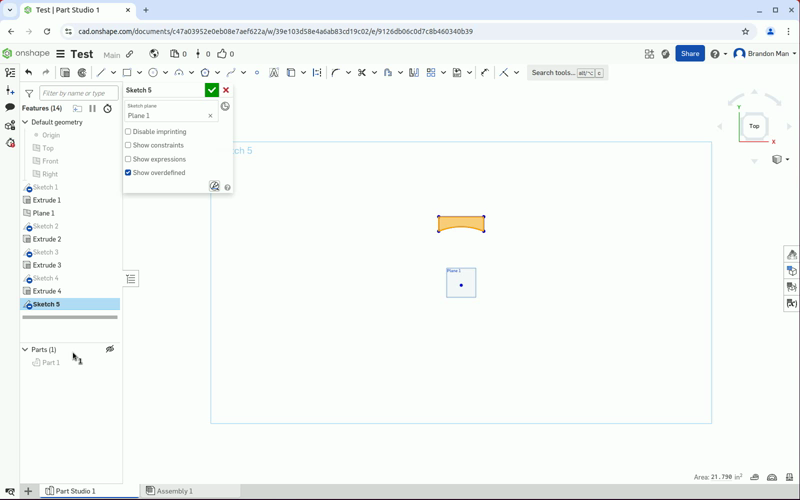
key(shift+y)
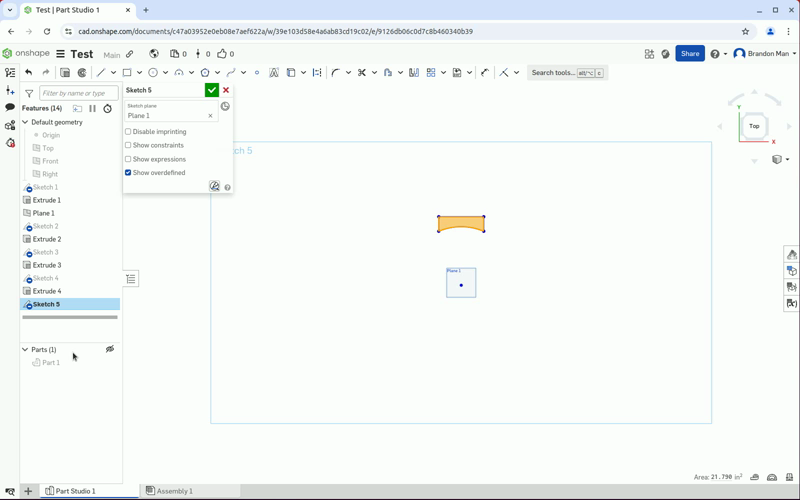
key(shift+e)
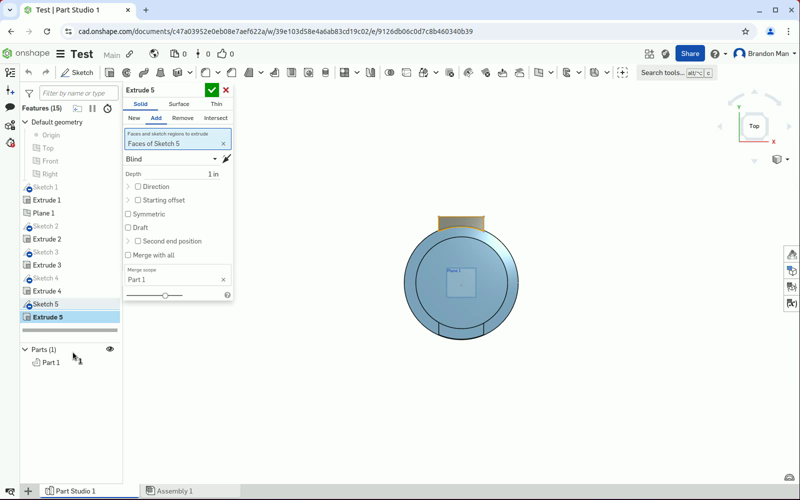
mouse_move(143, 106)
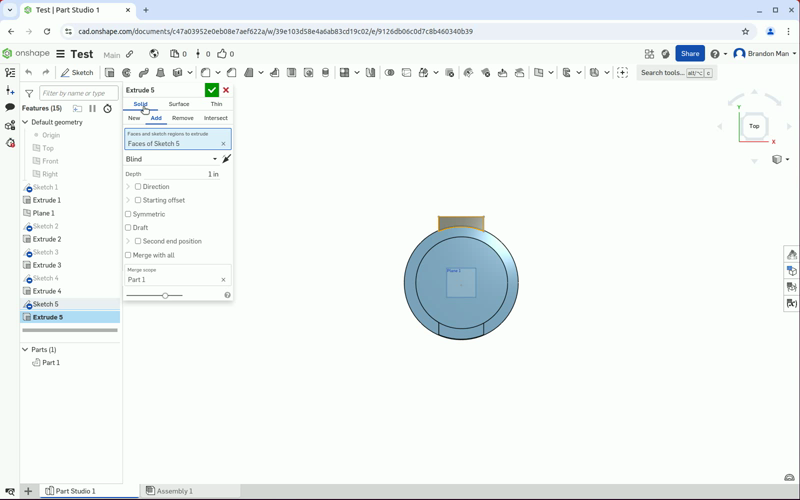
click(143, 106)
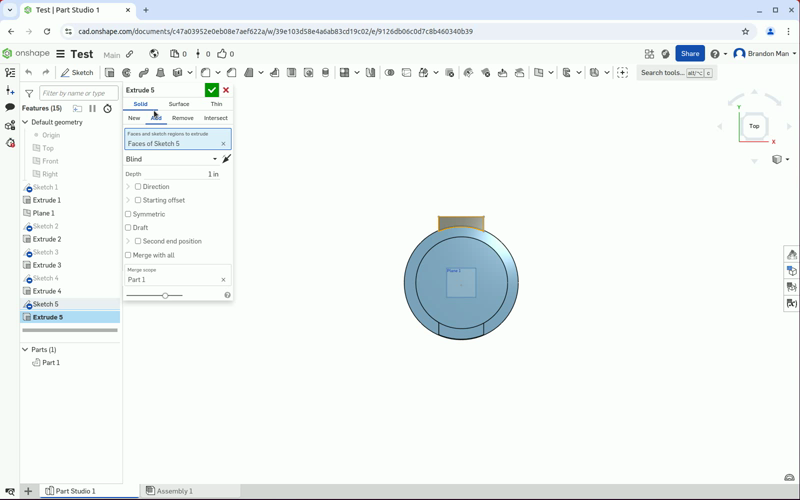
mouse_move(186, 120)
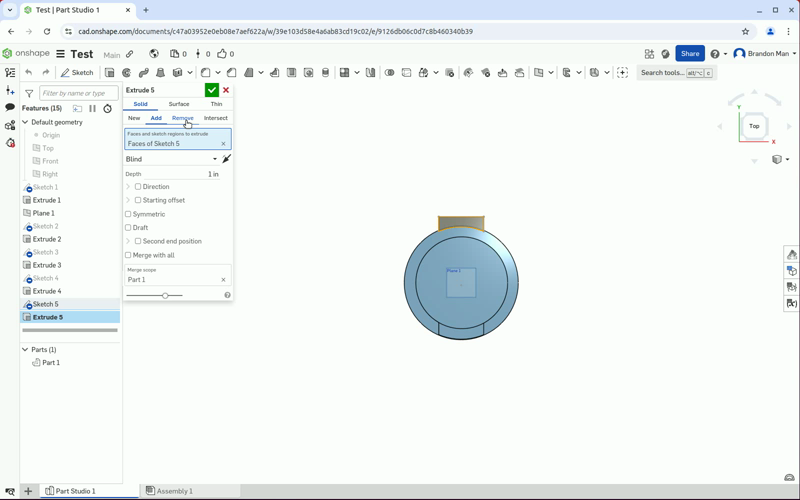
click(186, 120)
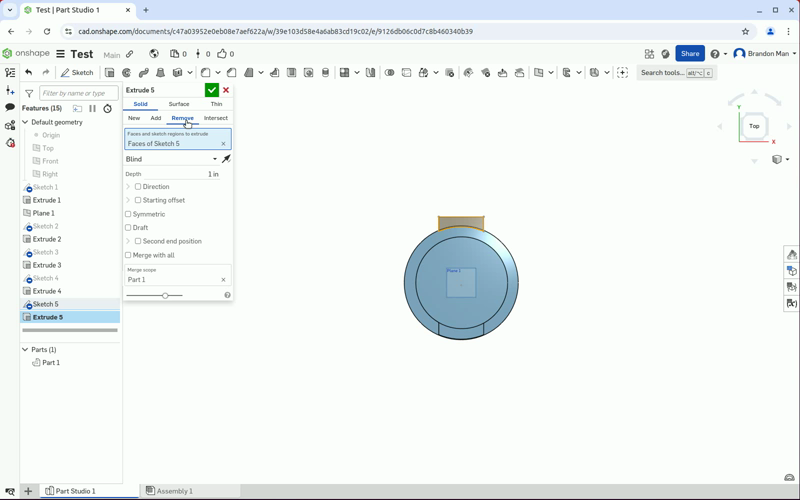
key(tab, 4)
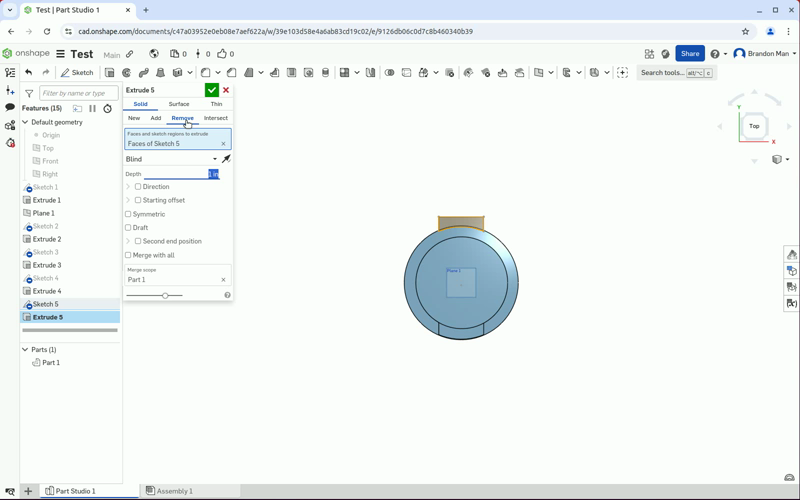
text(13.961)
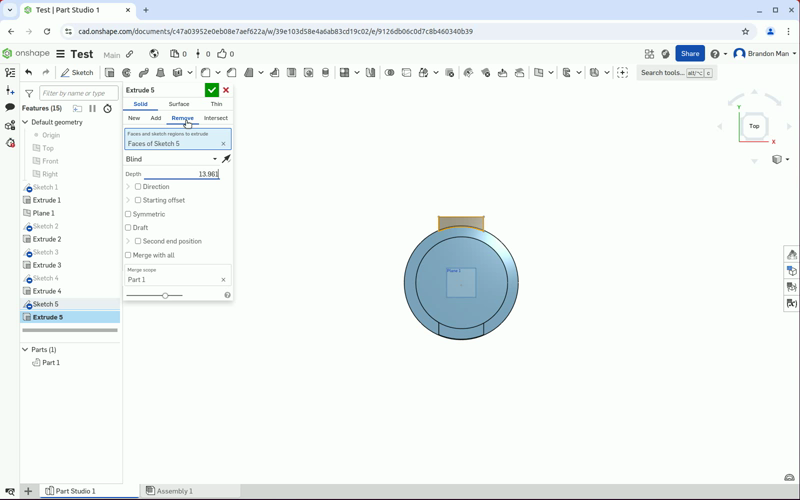
key(tab, 6)
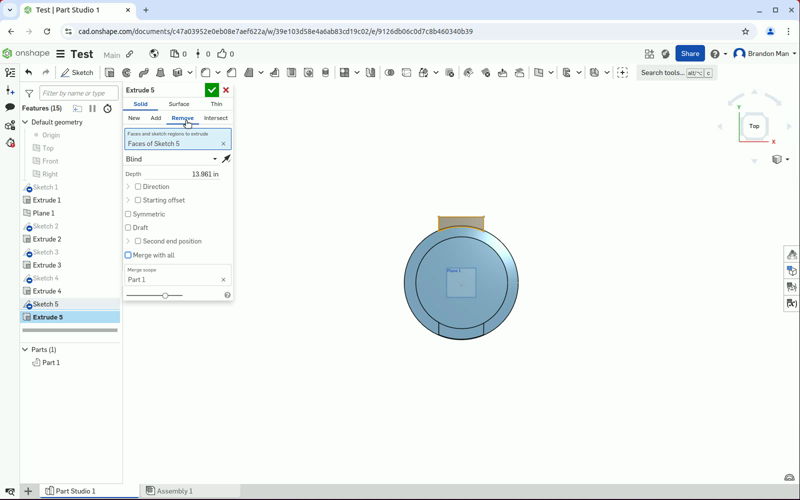
key(space)
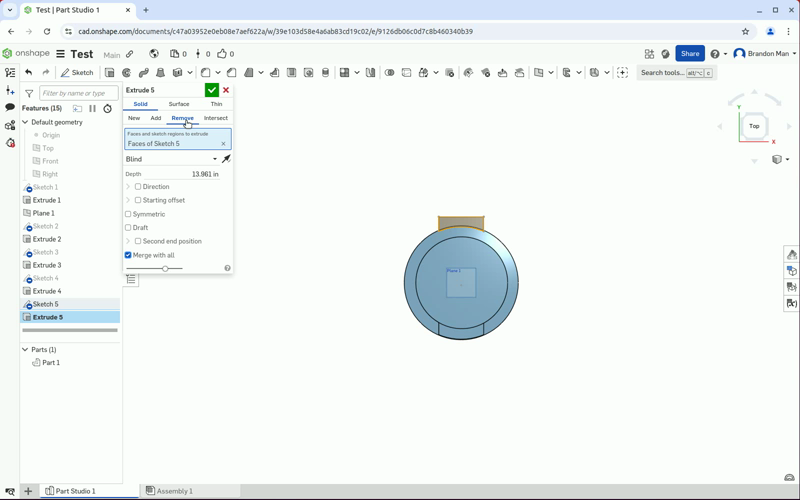
key(enter)
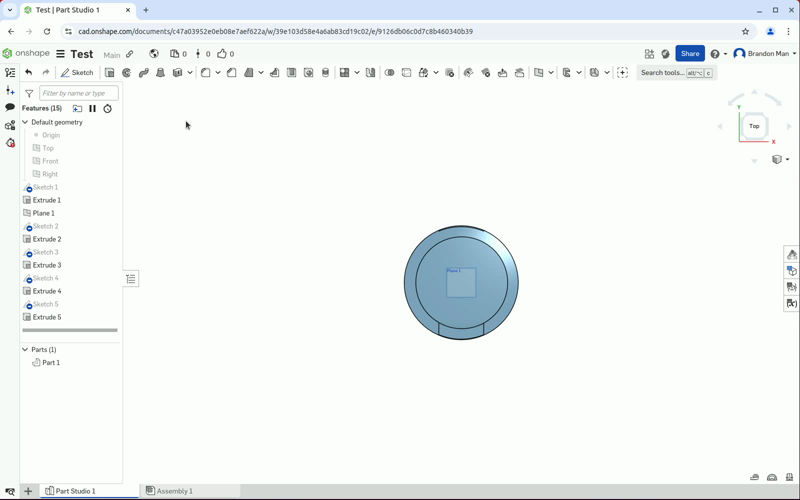
key(shift+h)
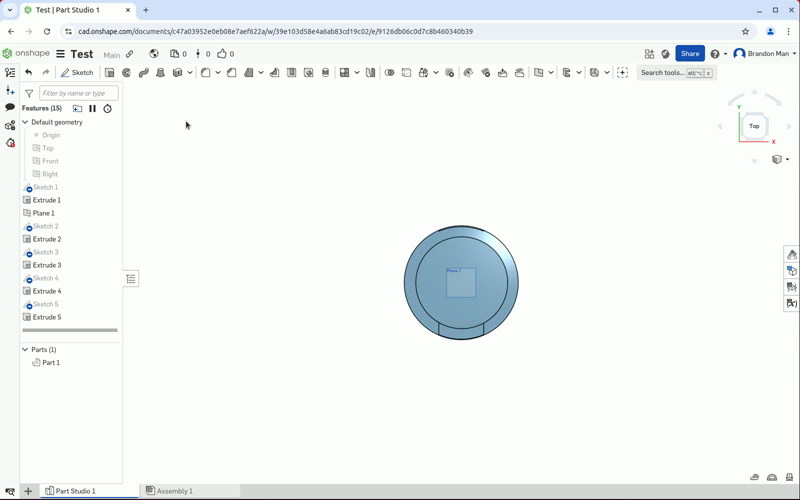
key(shift+h)
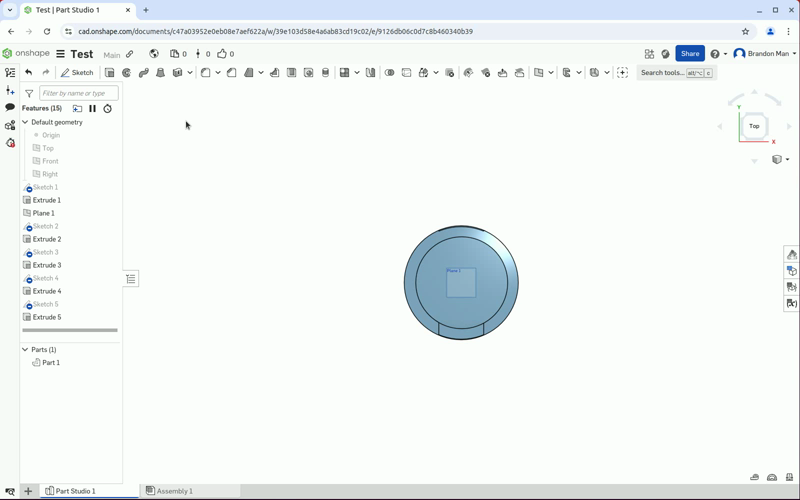
mouse_move(73, 189)
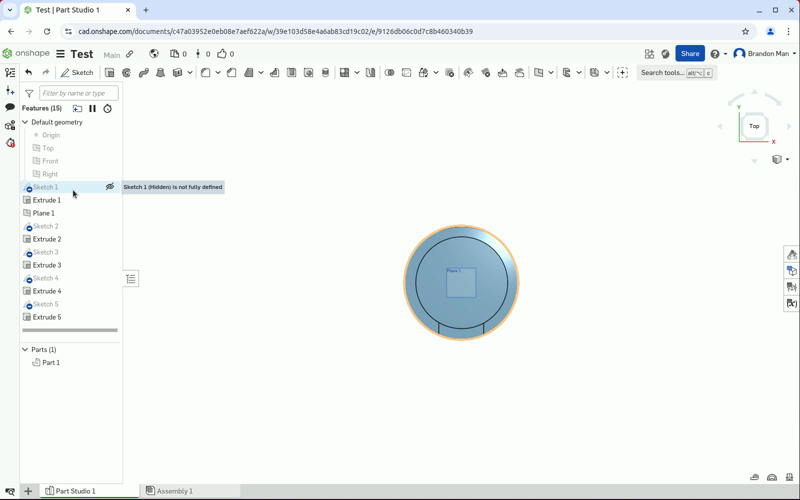
click(73, 189)
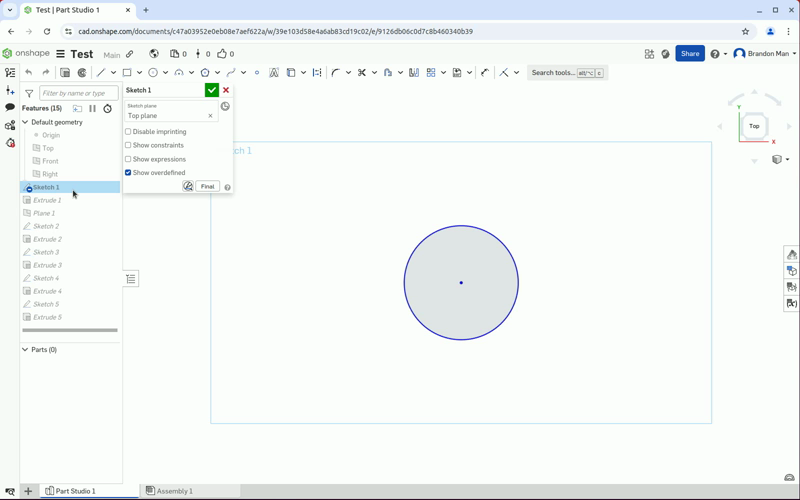
mouse_move(229, 92)
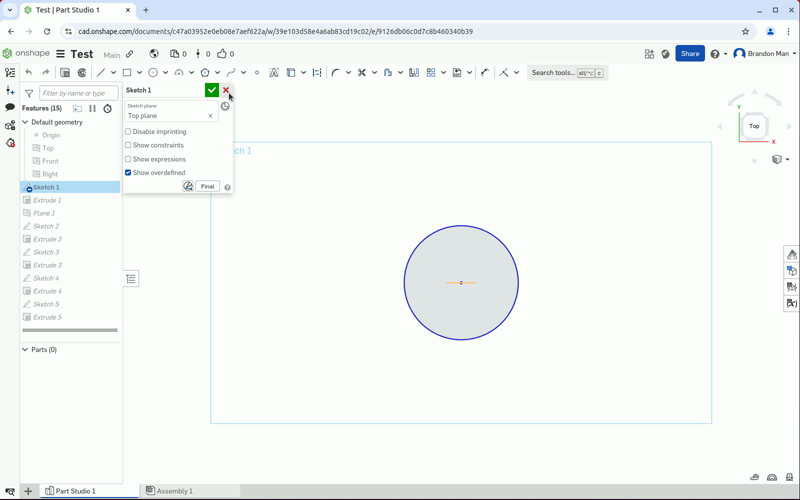
click(229, 92)
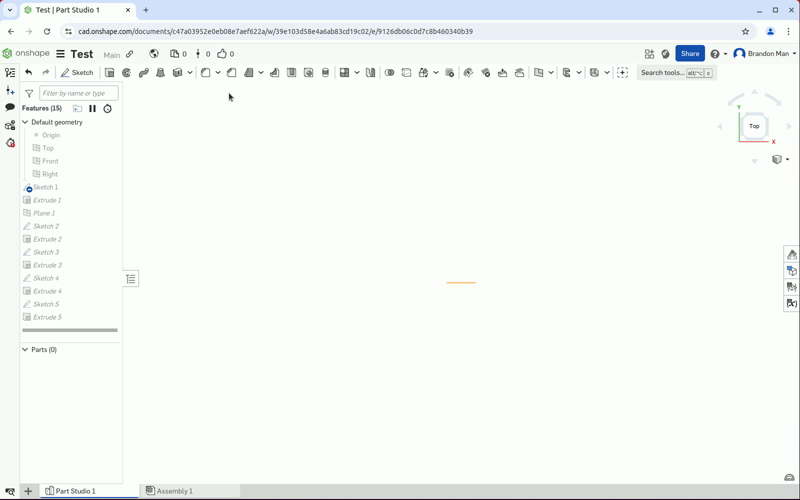
key(shift+s)
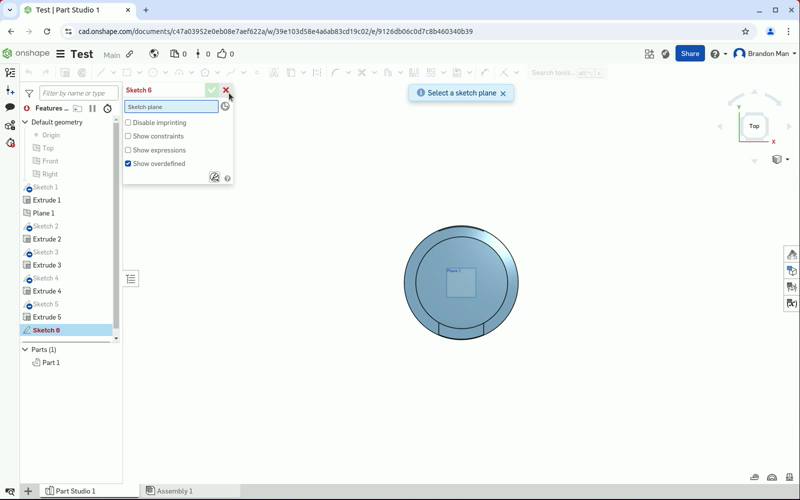
mouse_move(69, 215)
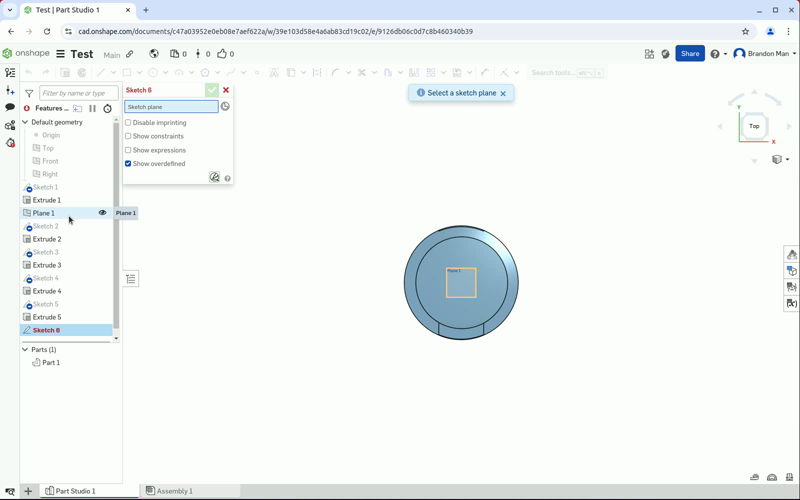
click(69, 215)
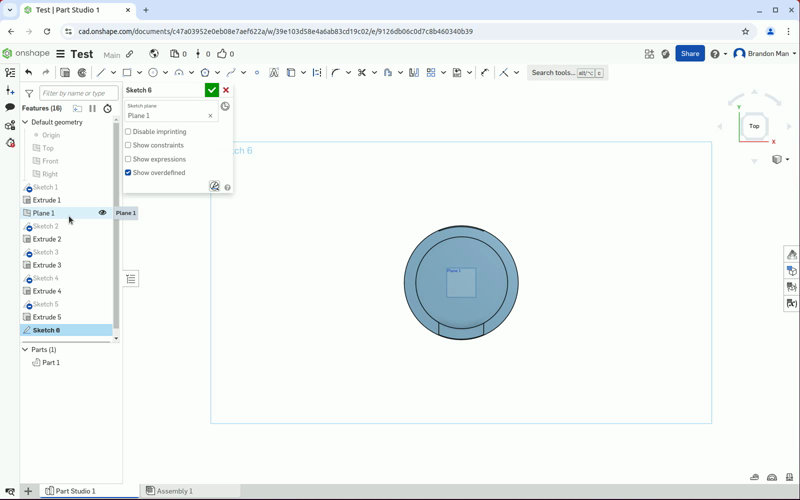
mouse_move(73, 352)
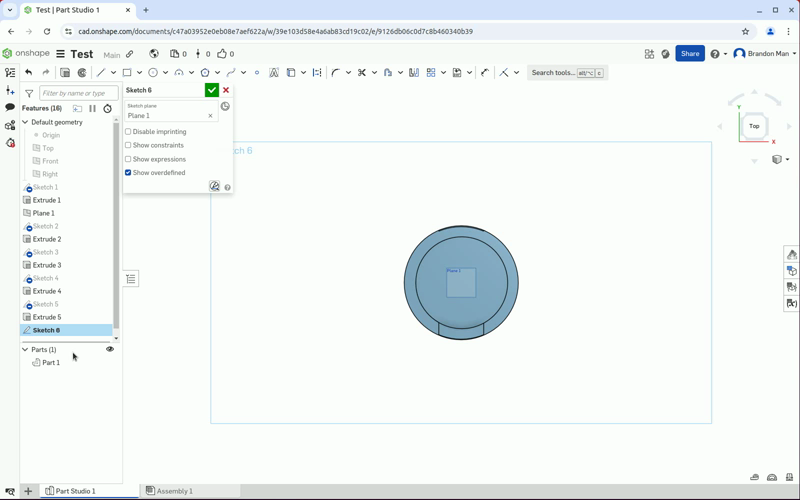
key(y)
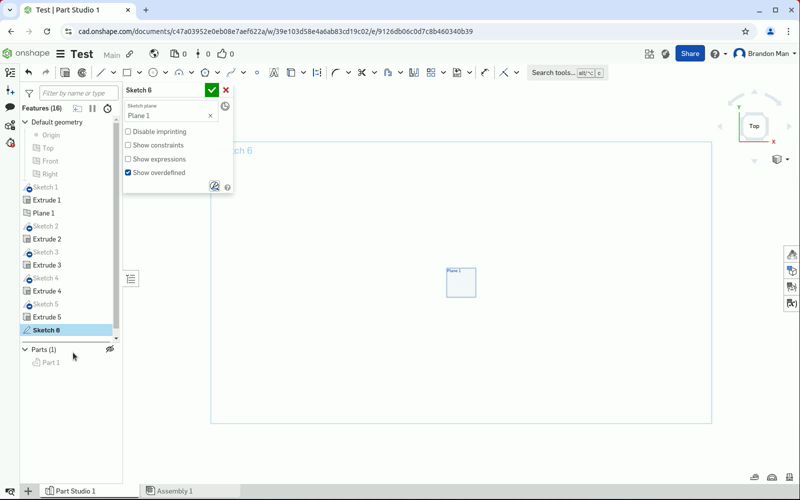
key(a)
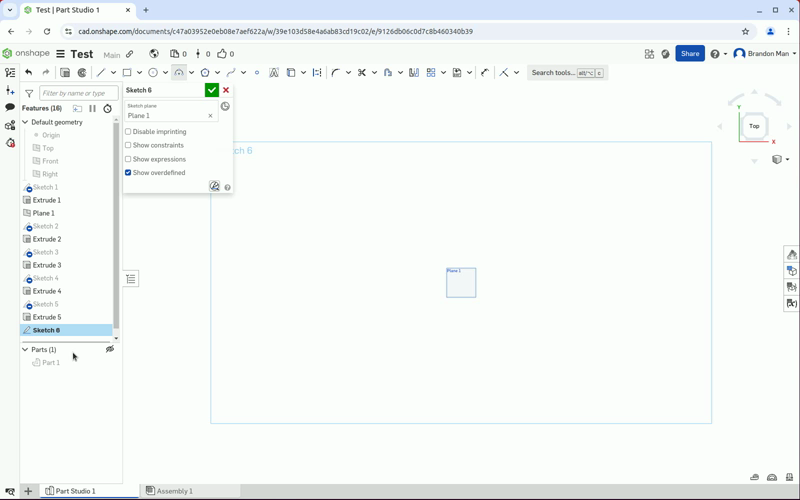
key_down(shift)
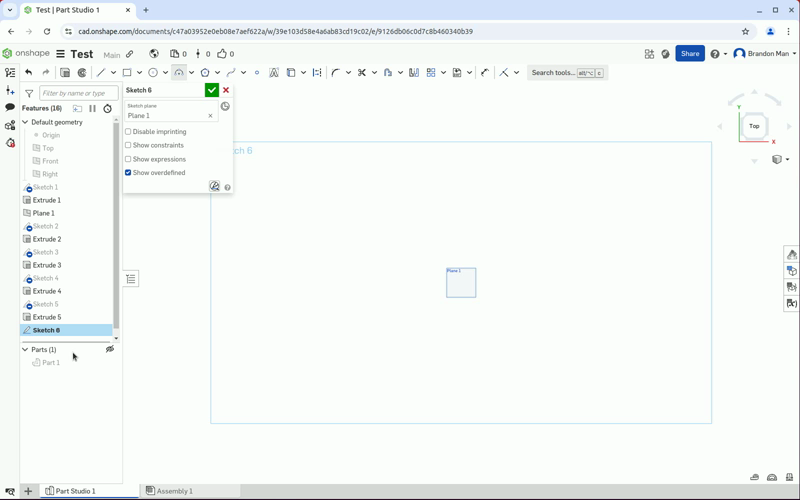
mouse_move(438, 244)
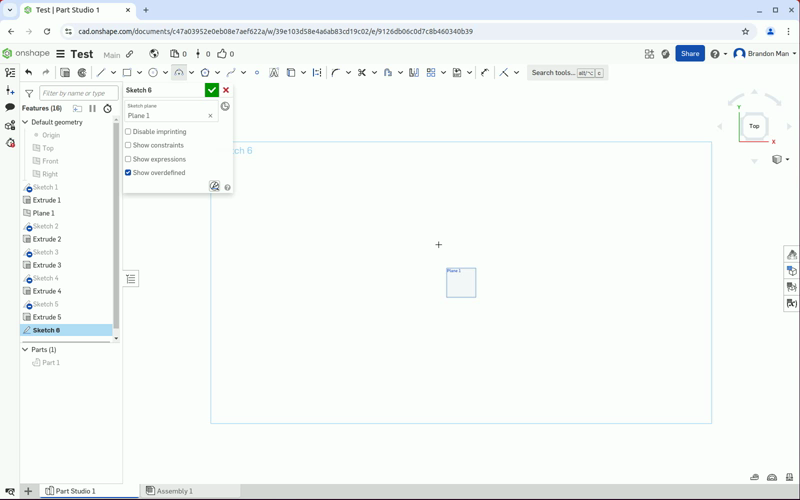
click(438, 244)
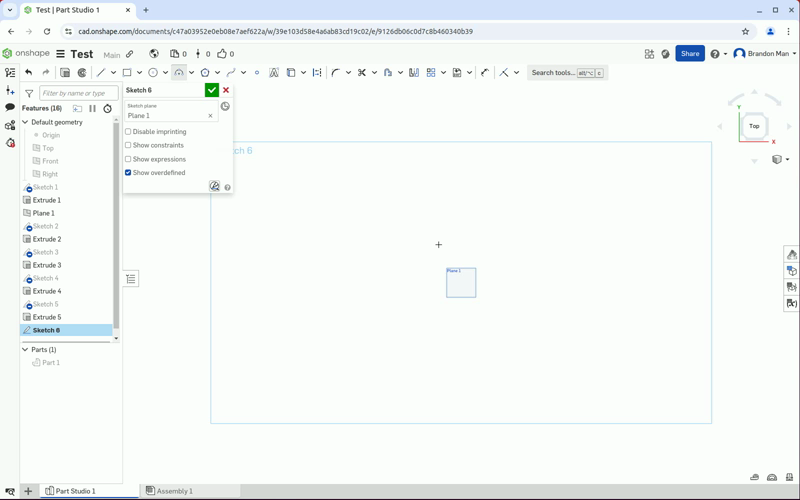
key_up(shift)
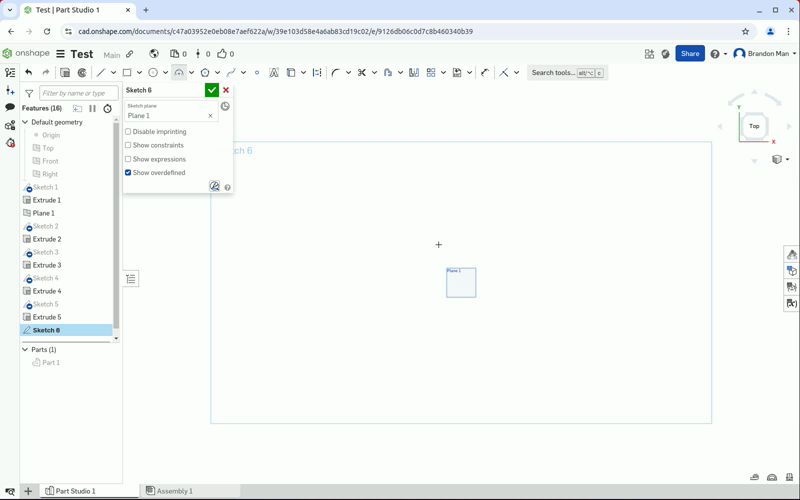
key_down(shift)
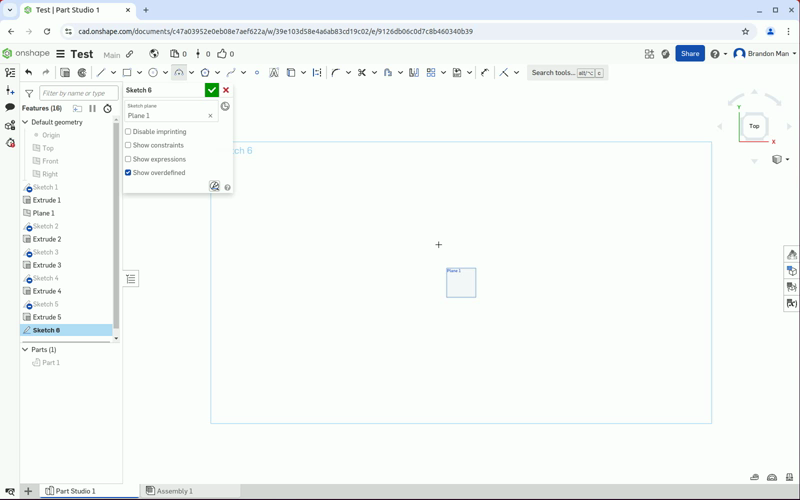
mouse_move(483, 244)
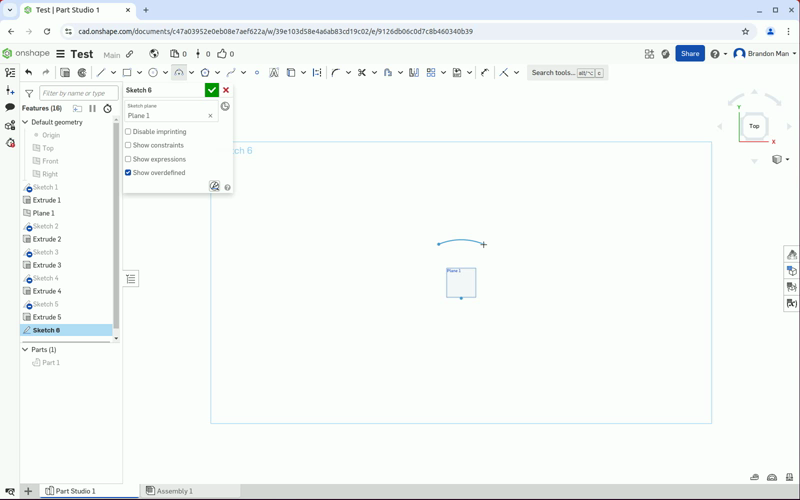
click(483, 244)
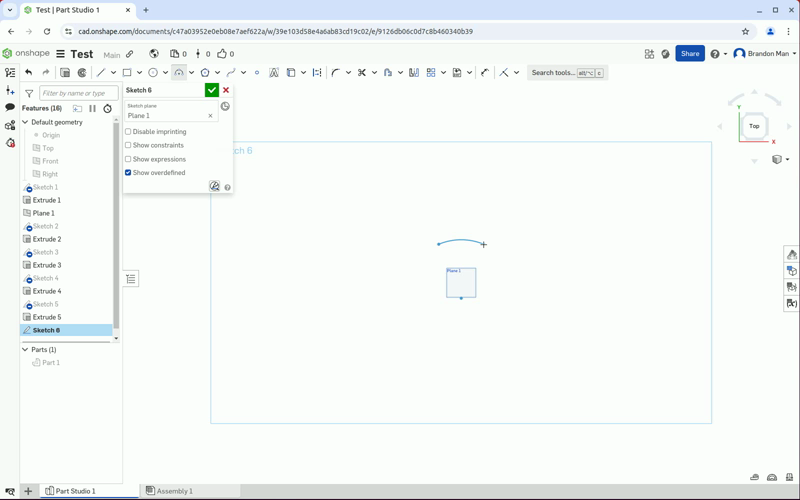
mouse_move(461, 238)
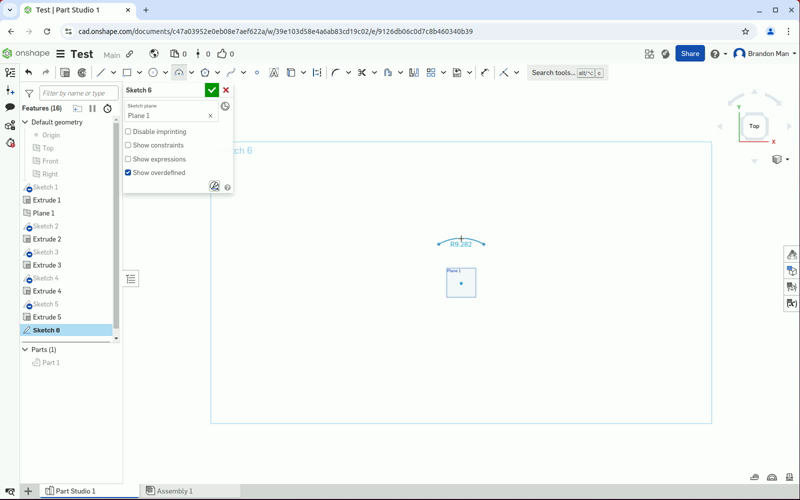
click(461, 238)
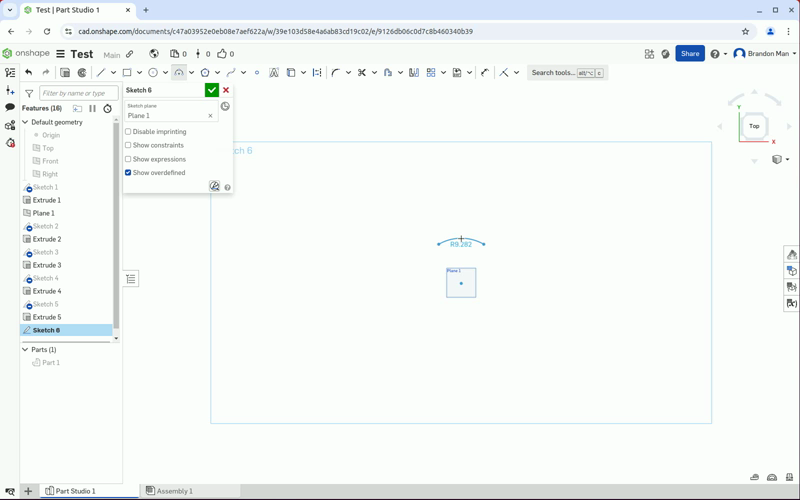
key_up(shift)
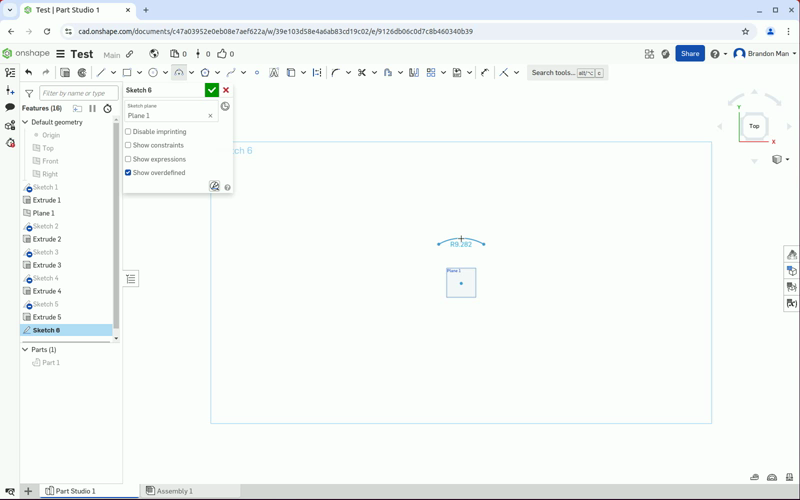
key(esc)
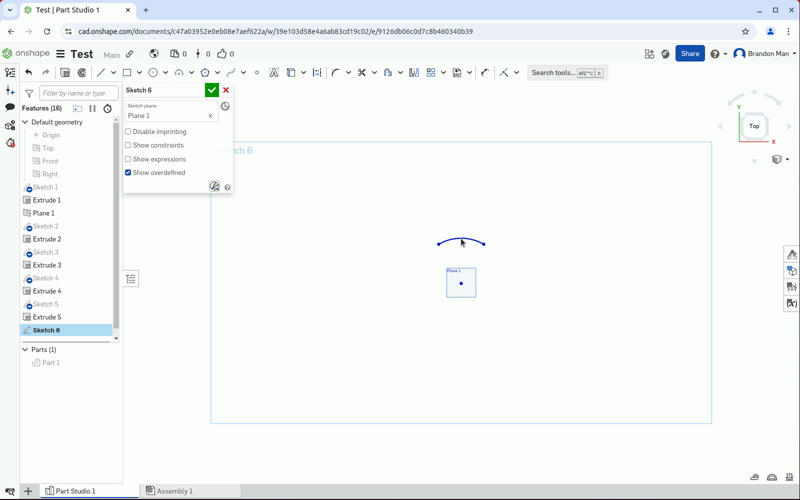
key(l)
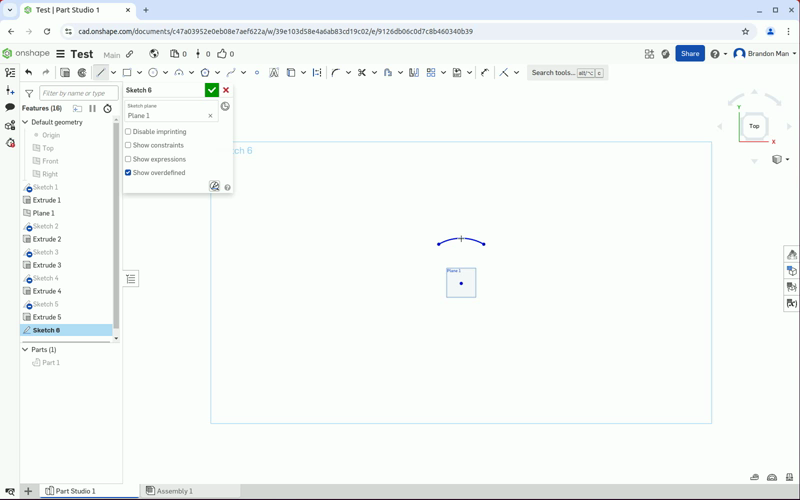
mouse_move(483, 244)
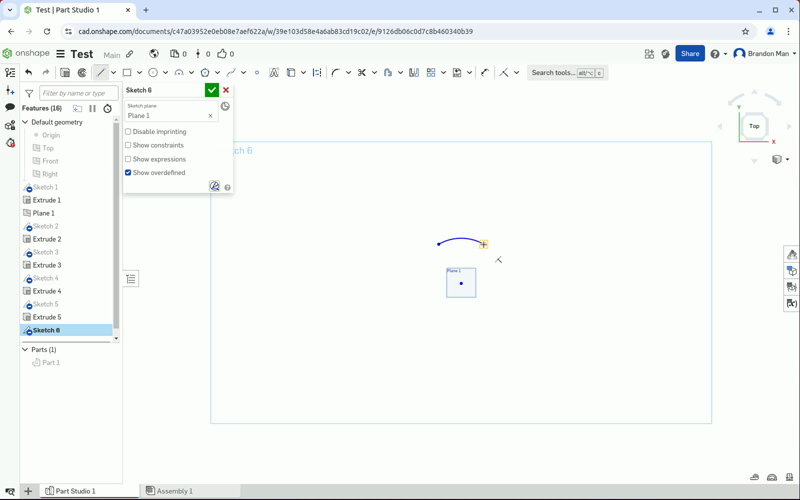
click(483, 244)
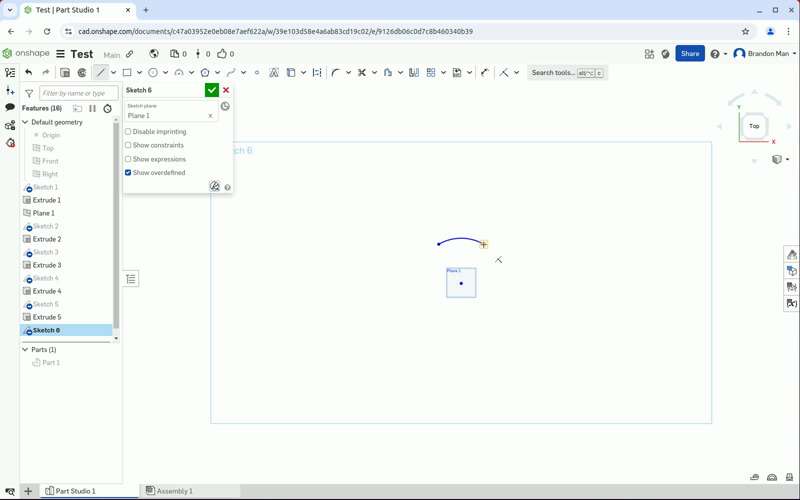
key_down(shift)
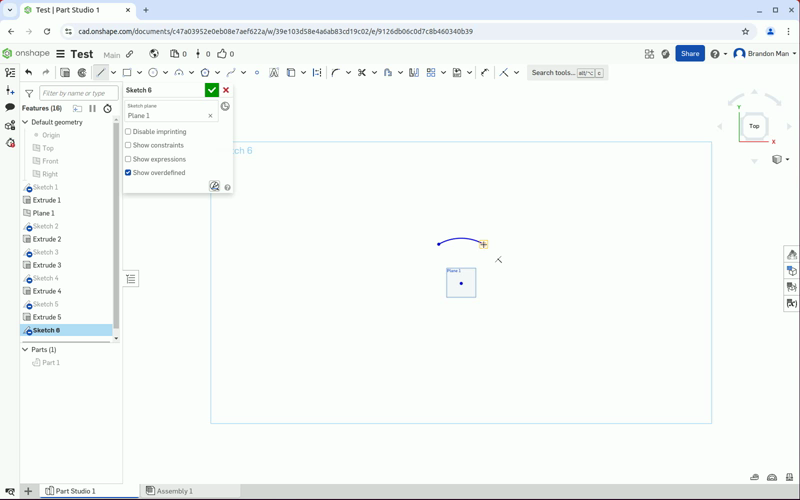
mouse_move(513, 244)
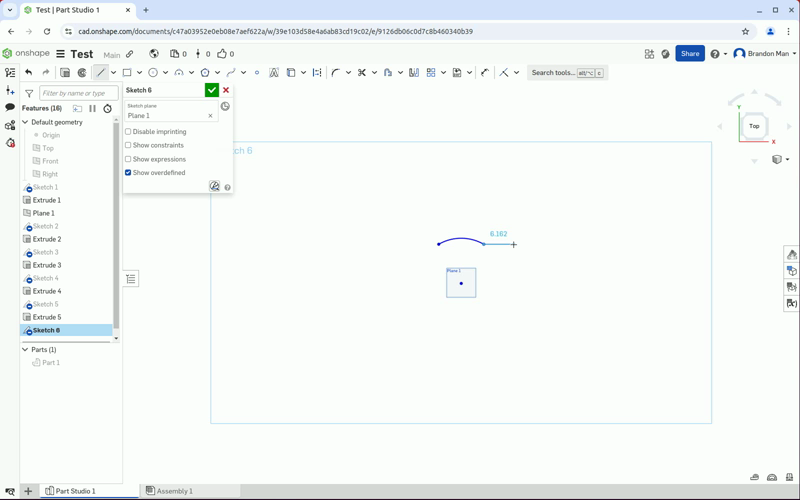
mouse_move(483, 231)
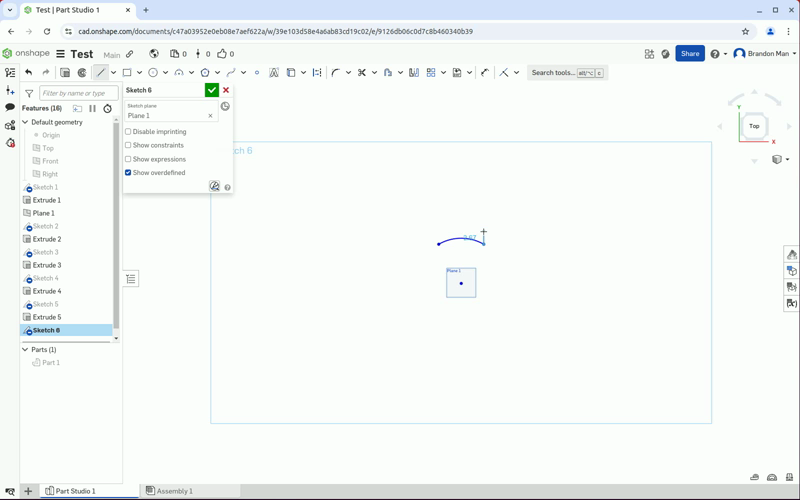
click(483, 231)
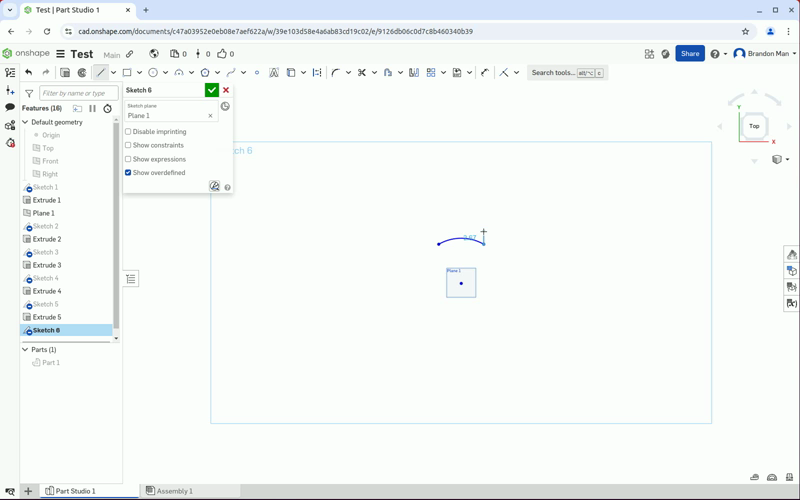
key_up(shift)
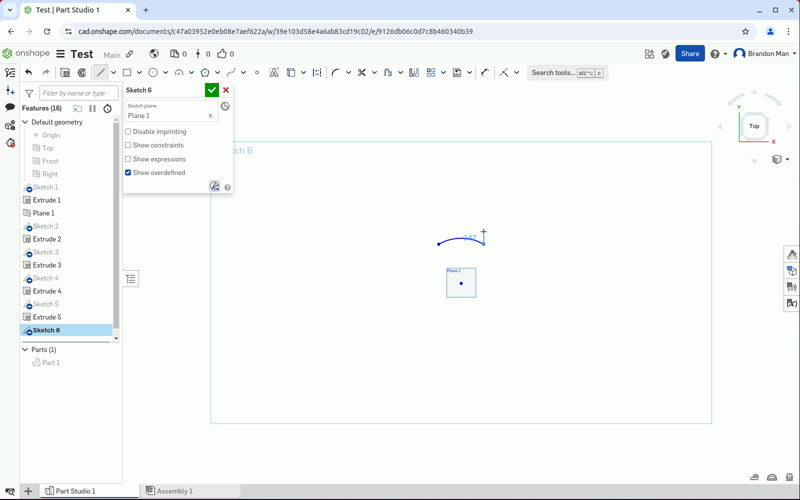
key(esc)
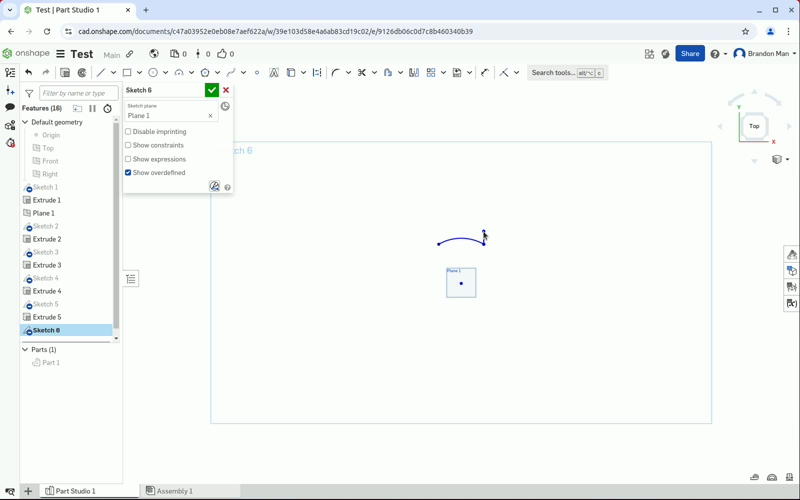
key(a)
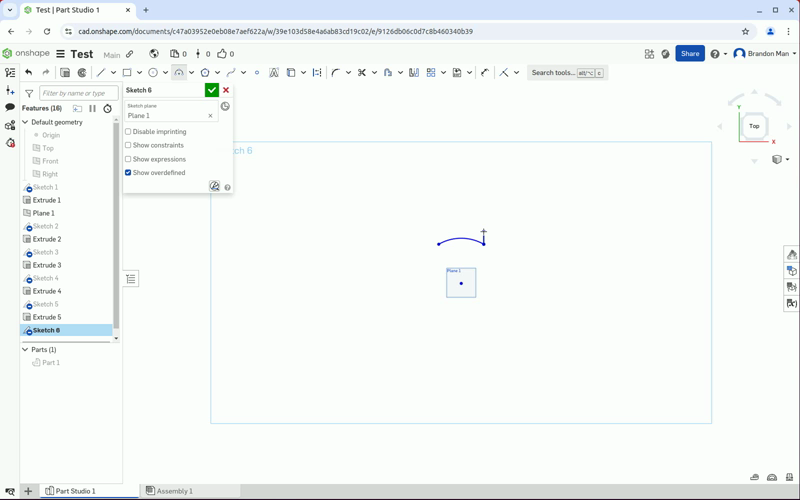
mouse_move(483, 231)
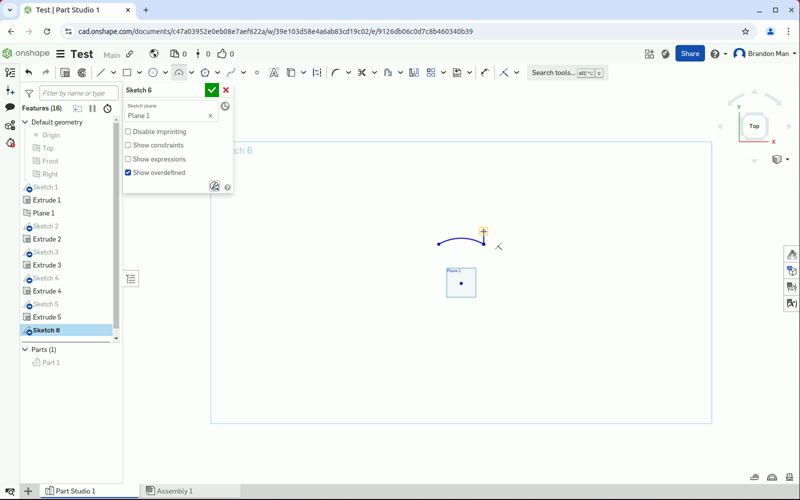
click(483, 231)
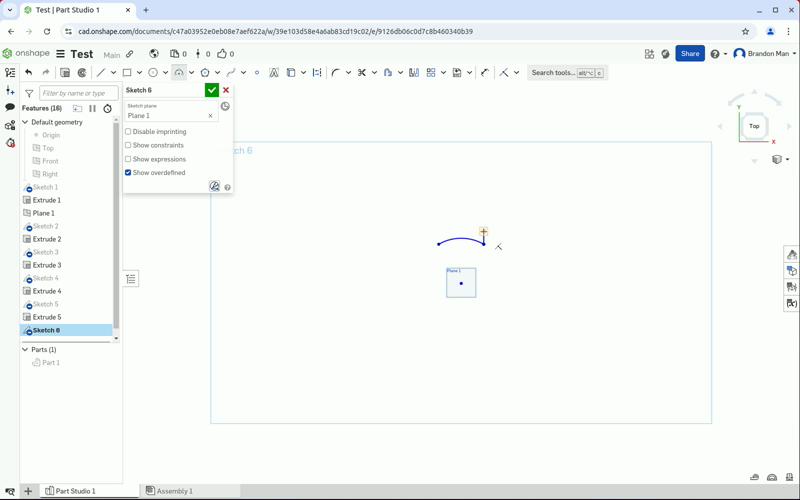
key_down(shift)
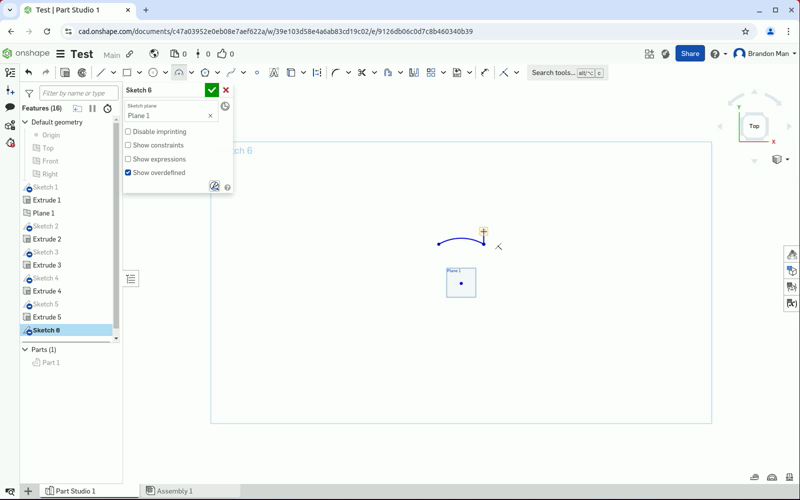
mouse_move(438, 231)
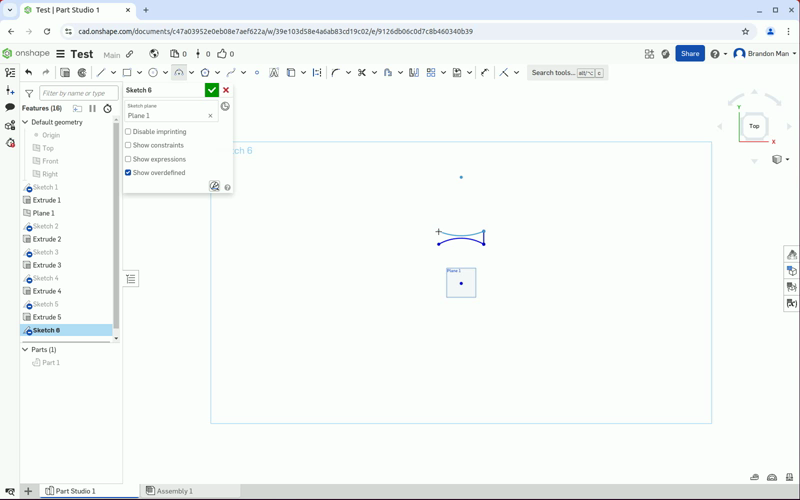
click(438, 231)
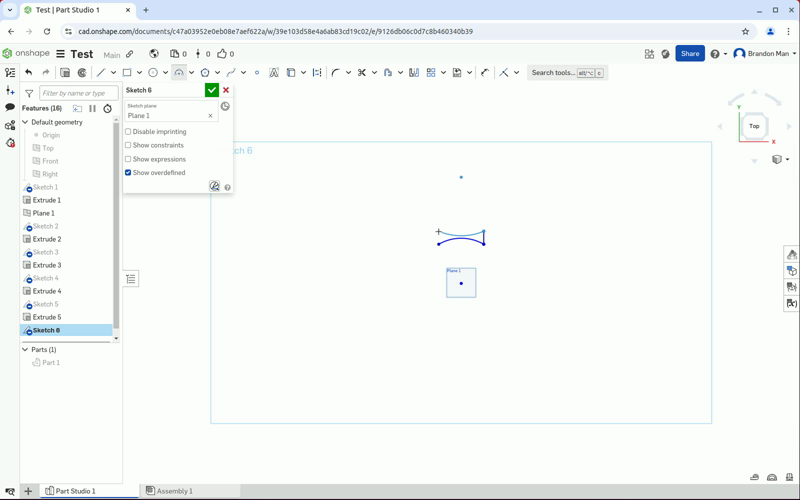
mouse_move(461, 226)
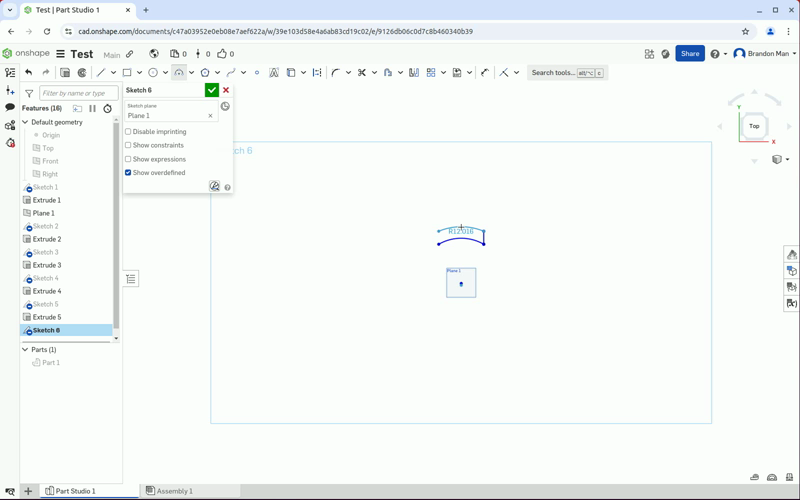
click(461, 226)
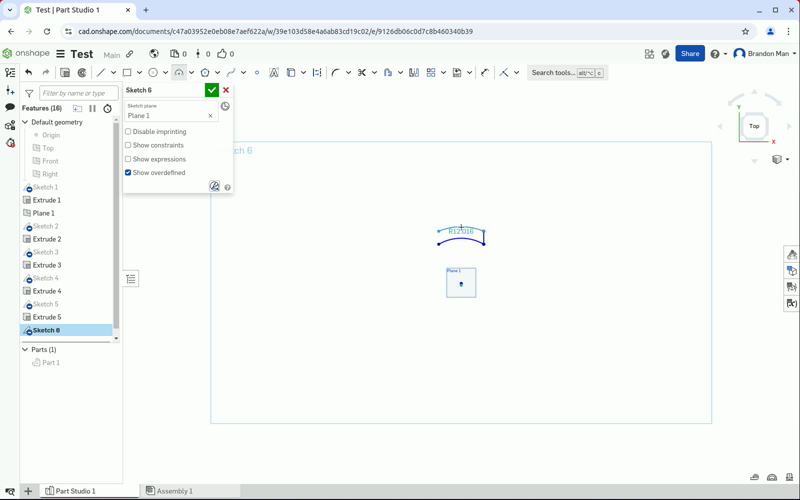
key_up(shift)
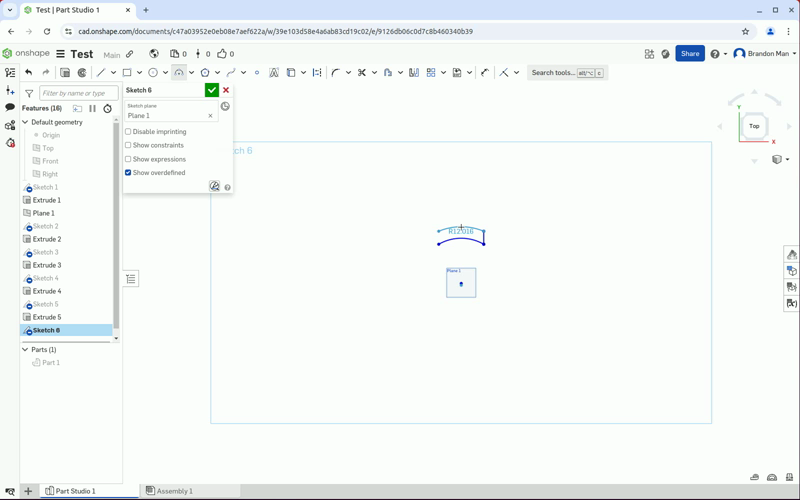
key(esc)
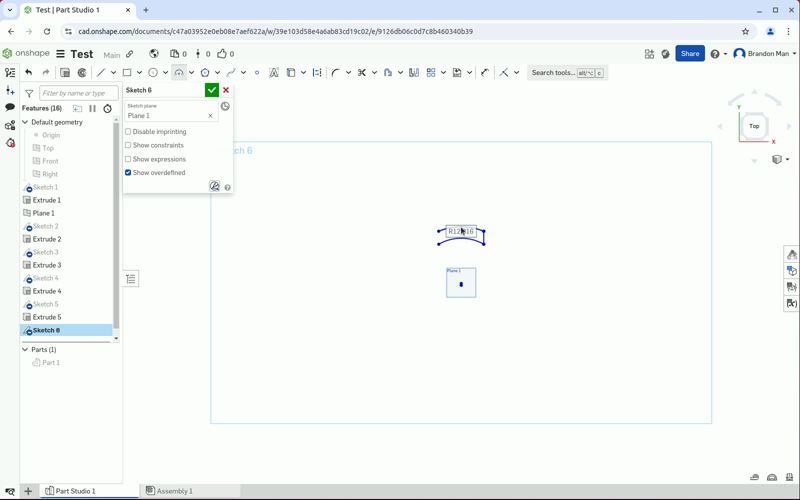
key(l)
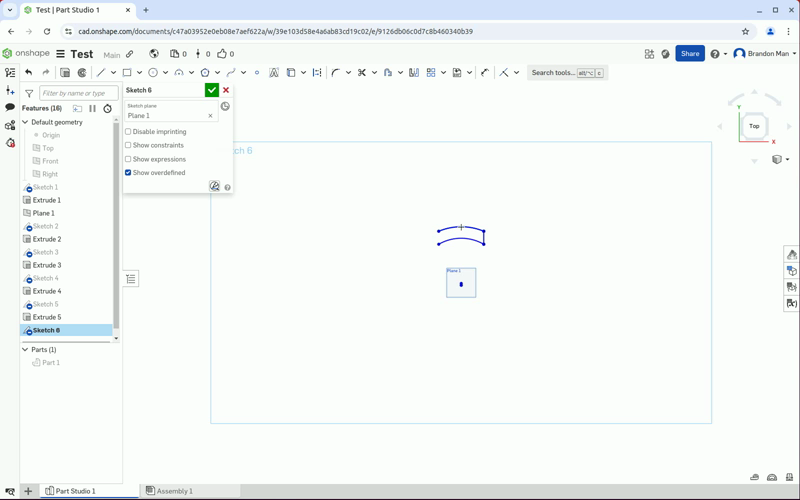
mouse_move(438, 231)
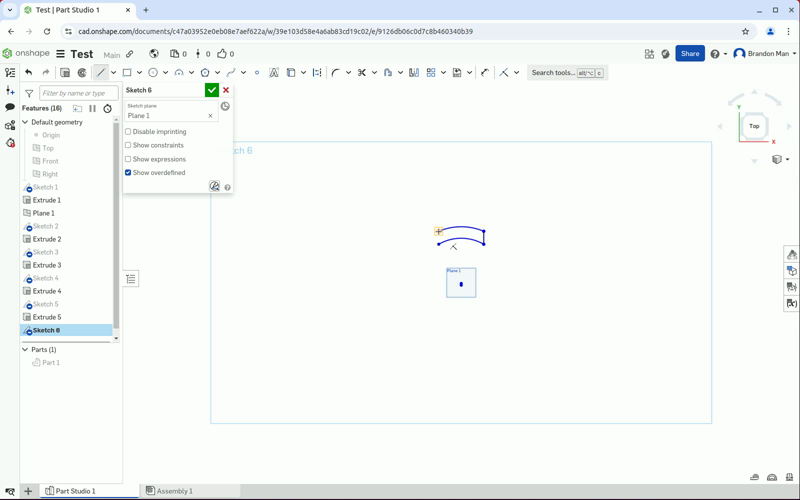
click(438, 231)
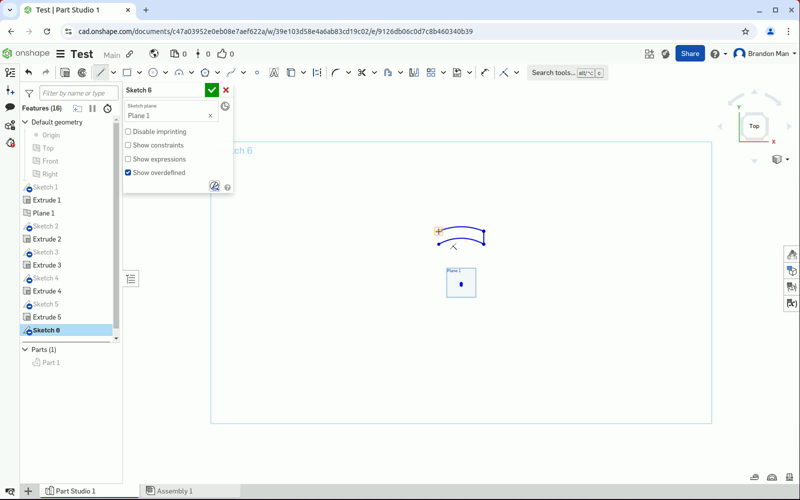
mouse_move(468, 231)
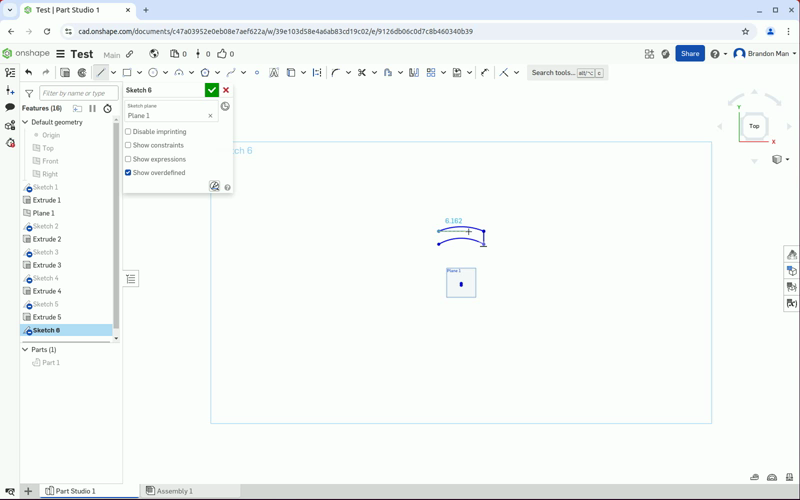
key_down(shift)
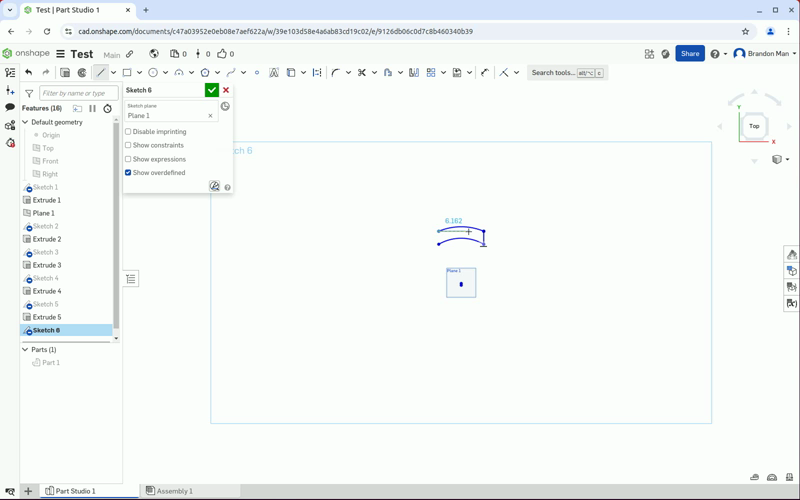
mouse_move(438, 244)
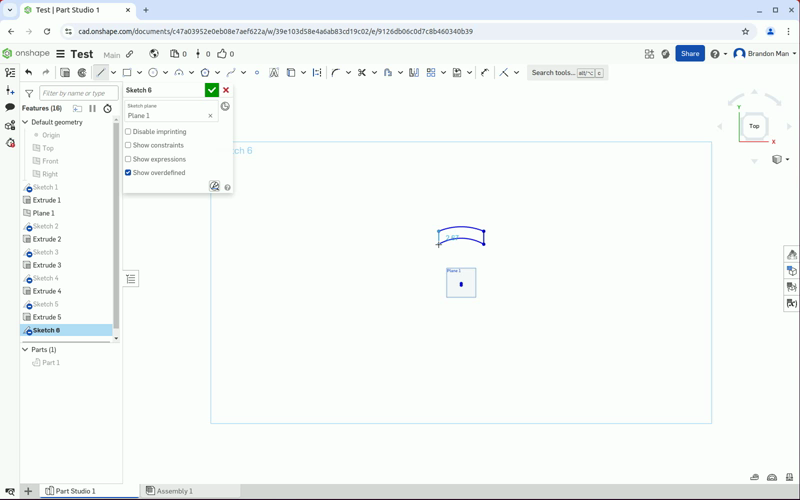
key_up(shift)
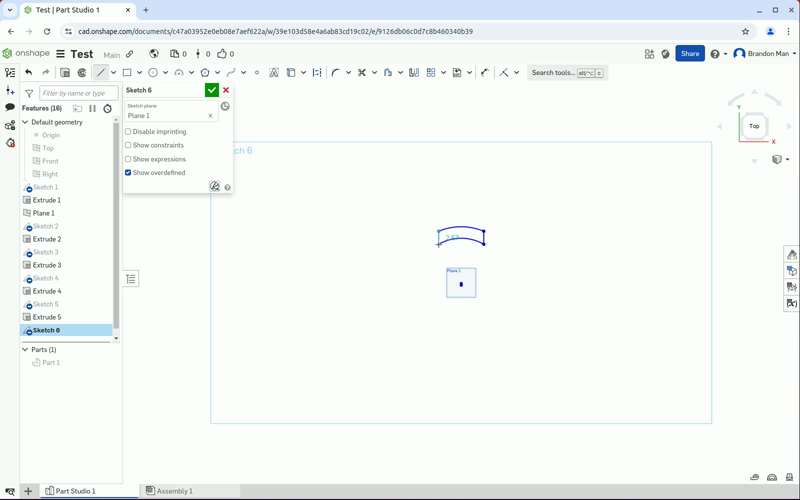
click(438, 244)
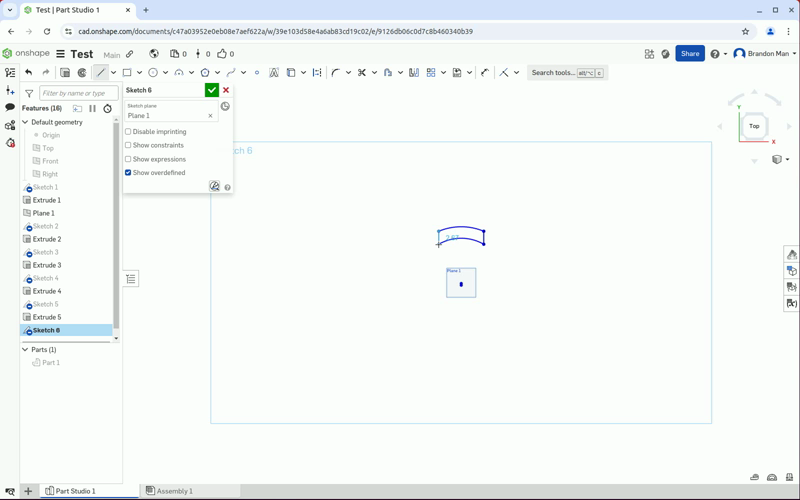
key(esc)
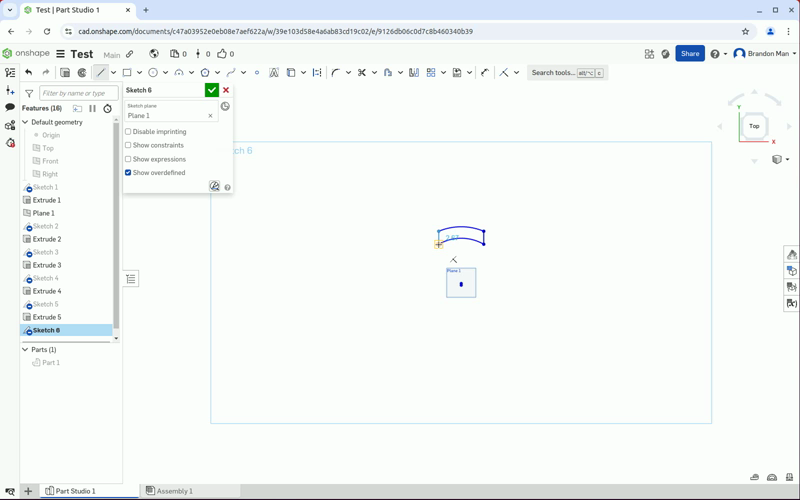
mouse_move(446, 235)
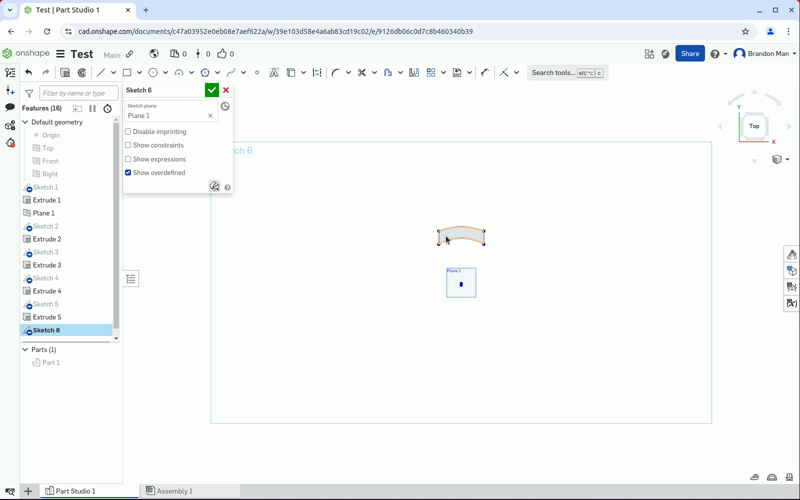
scroll(6)
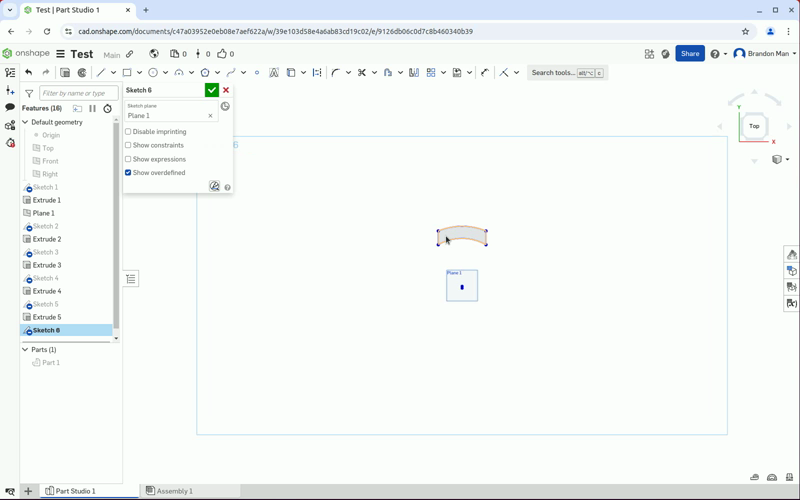
scroll(6)
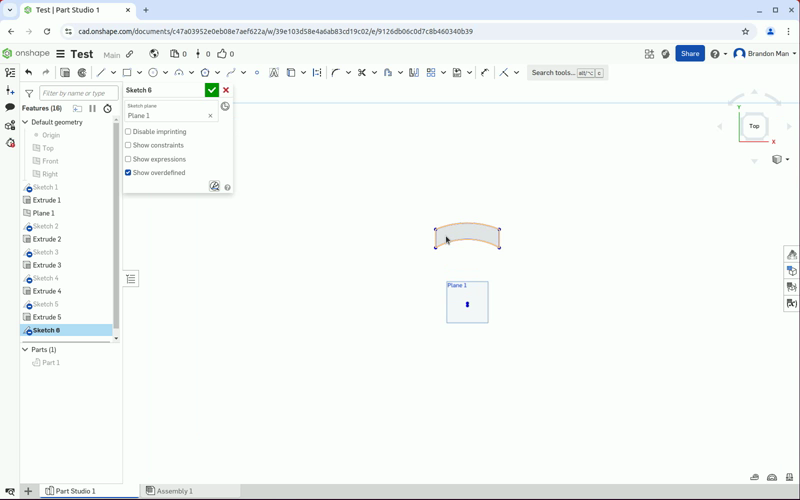
scroll(6)
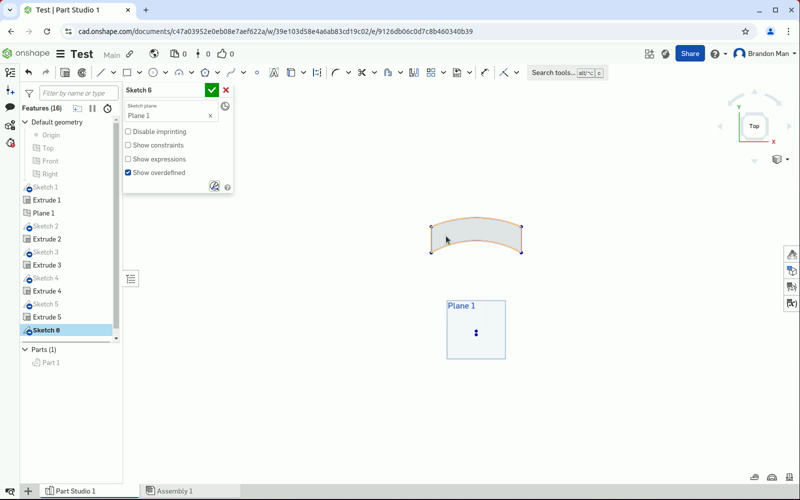
scroll(6)
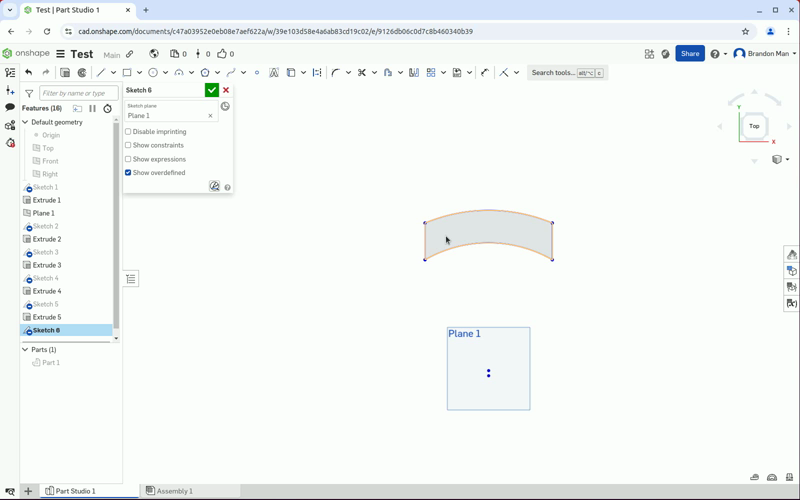
scroll(6)
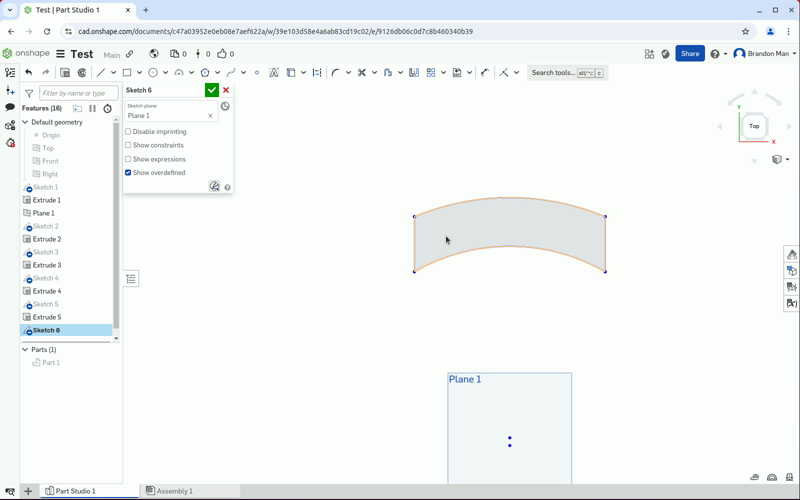
scroll(6)
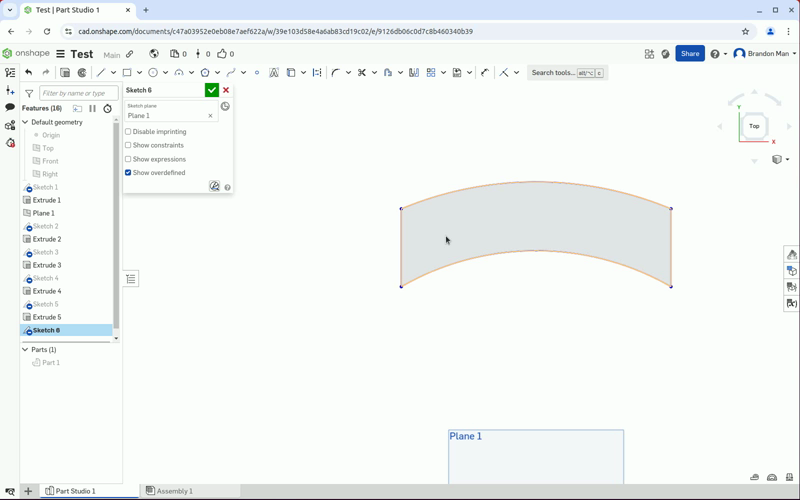
scroll(6)
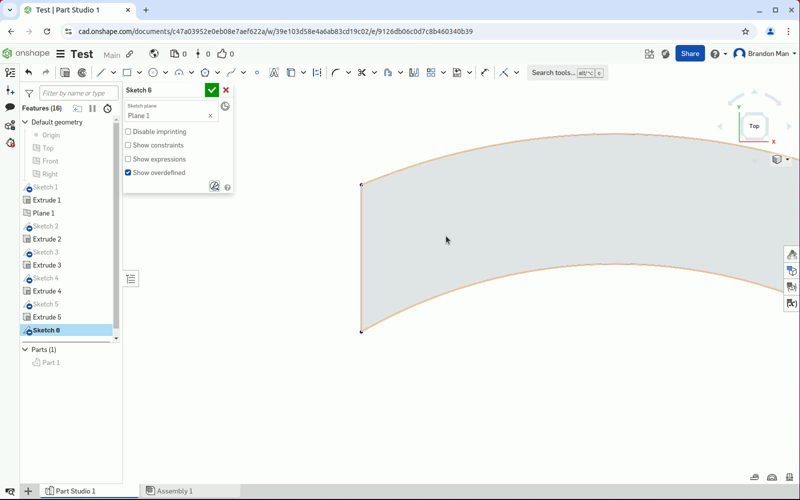
click(446, 235)
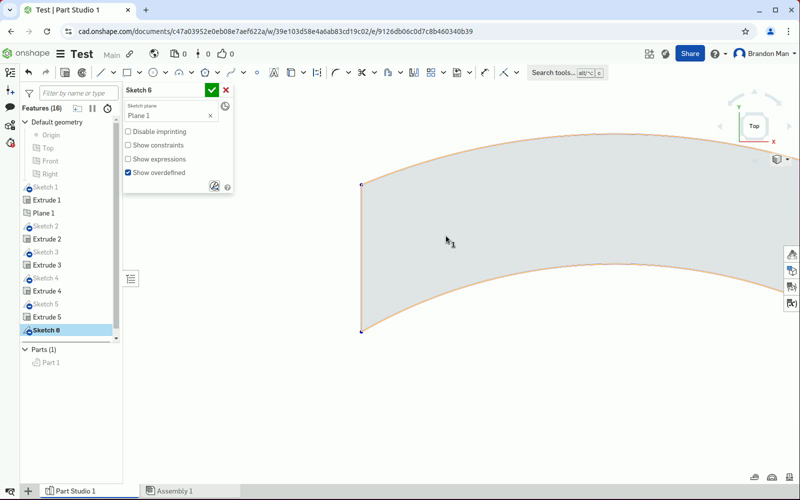
scroll(-6)
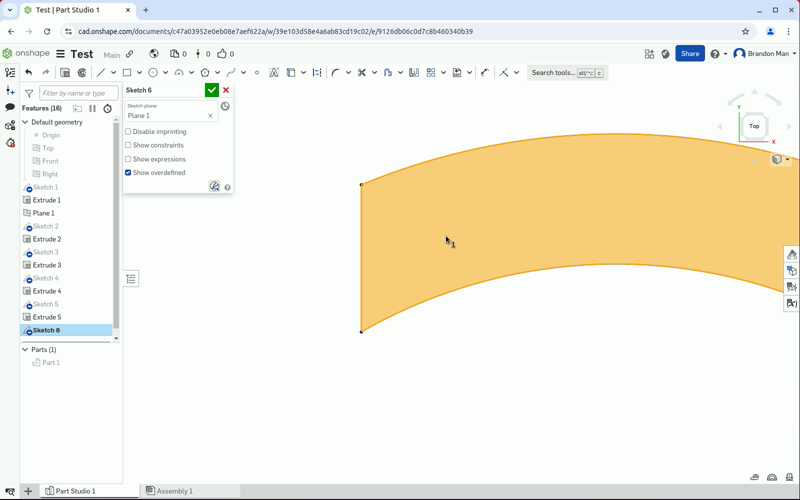
scroll(-6)
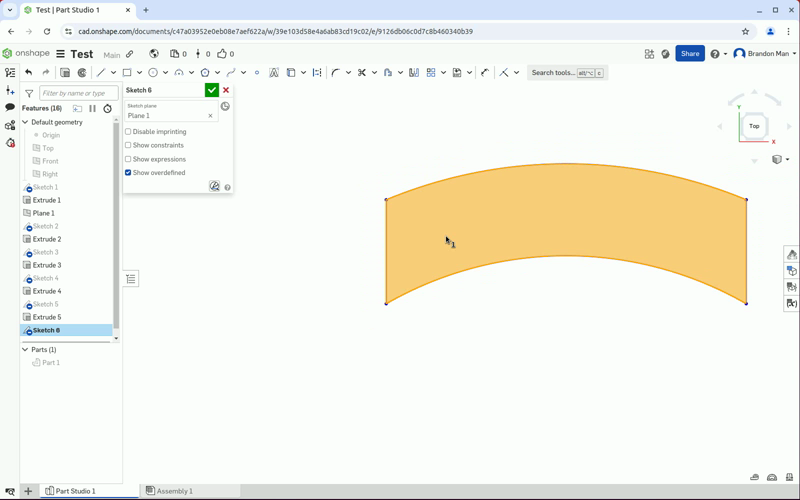
scroll(-6)
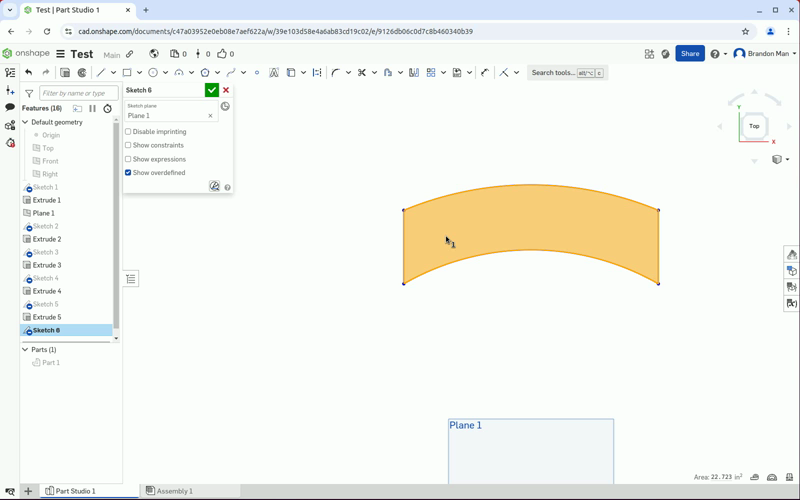
scroll(-6)
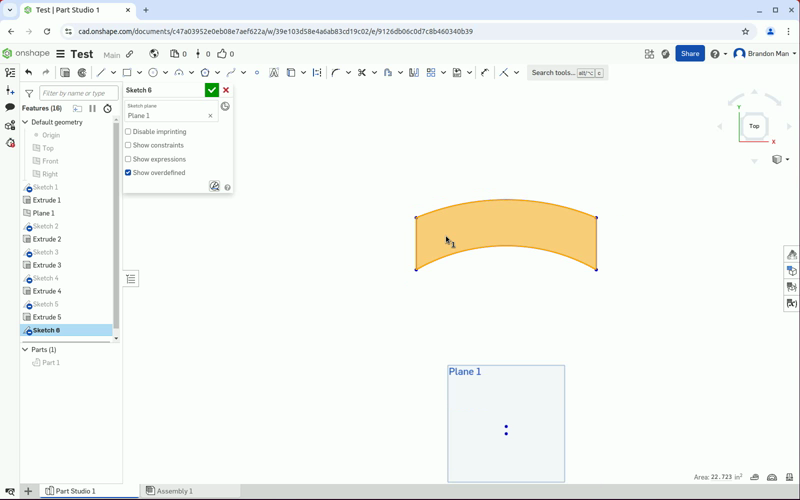
scroll(-6)
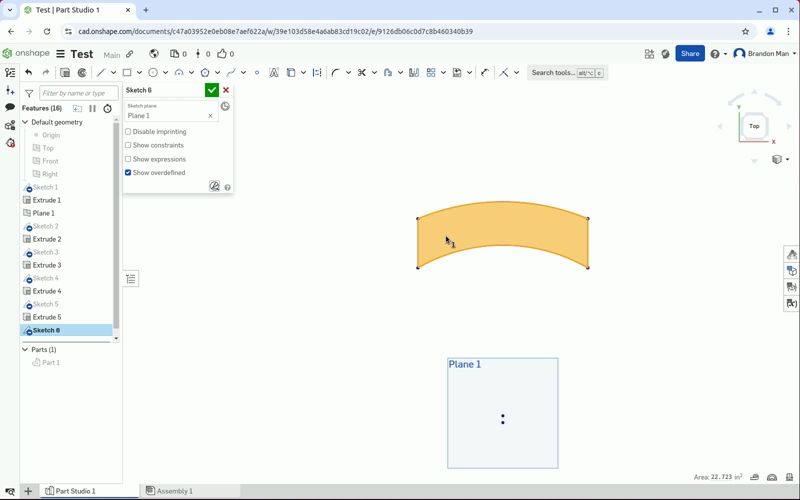
scroll(-6)
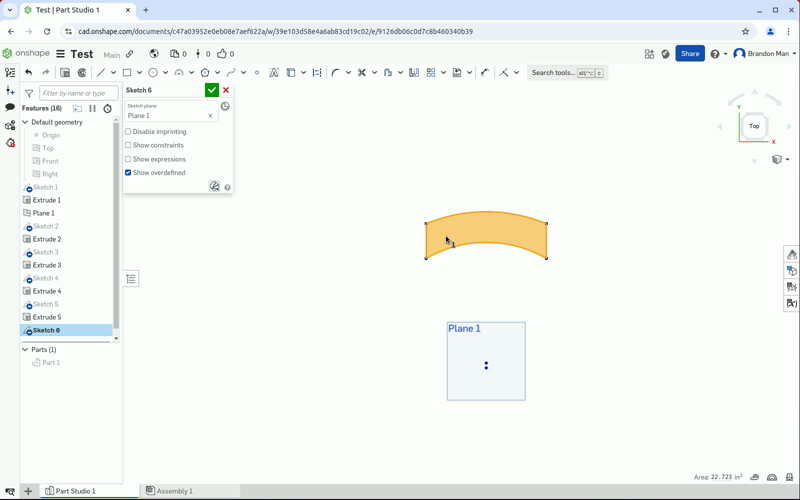
scroll(-6)
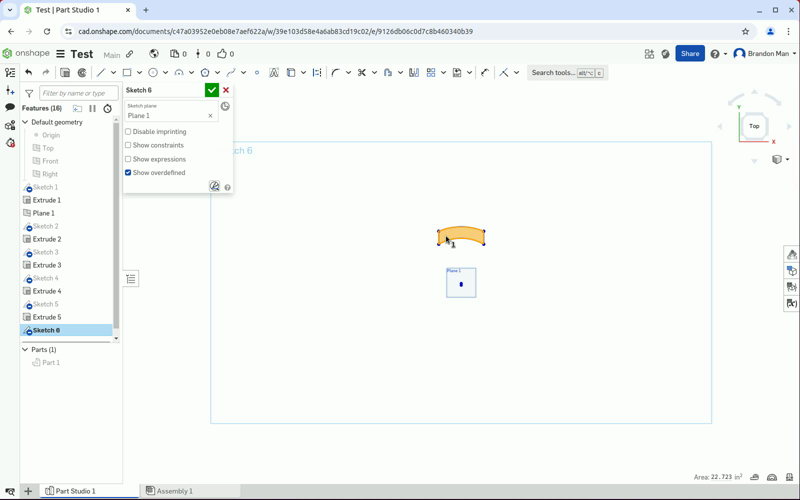
mouse_move(73, 352)
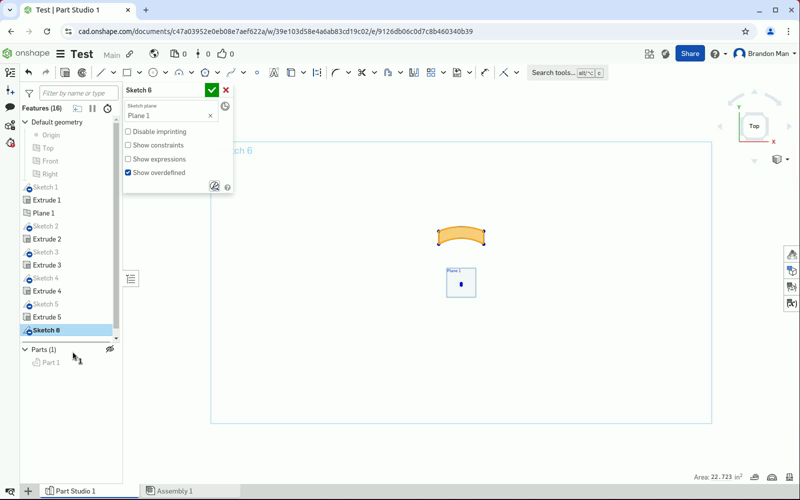
key(shift+y)
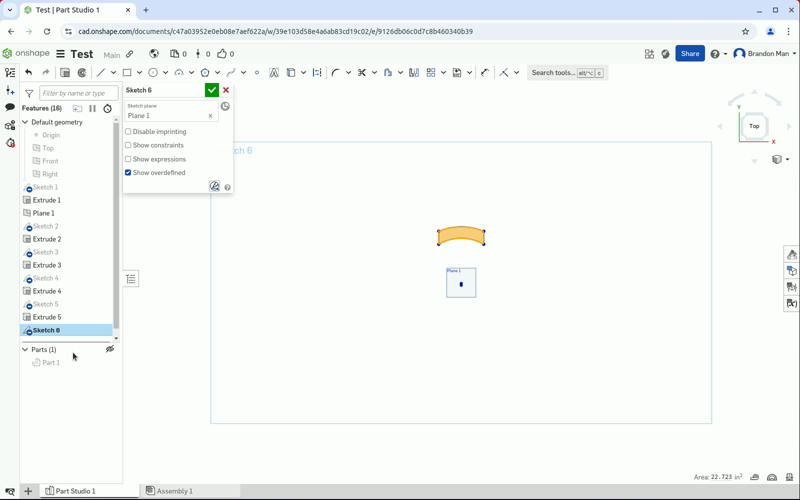
key(shift+e)
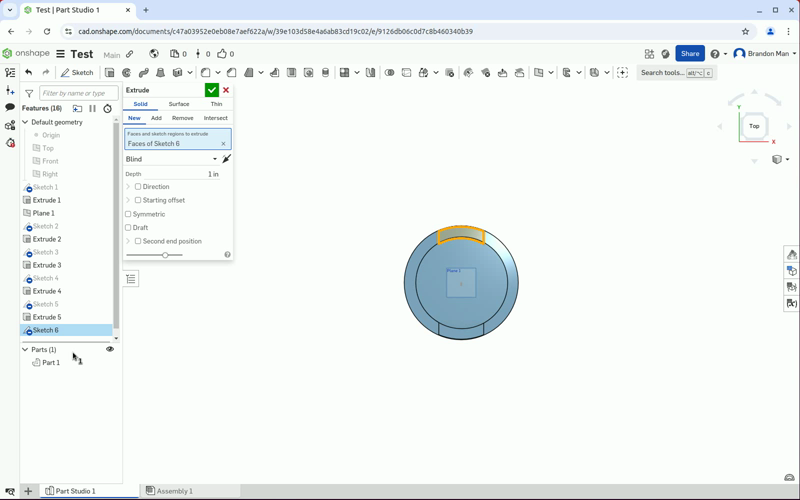
mouse_move(143, 106)
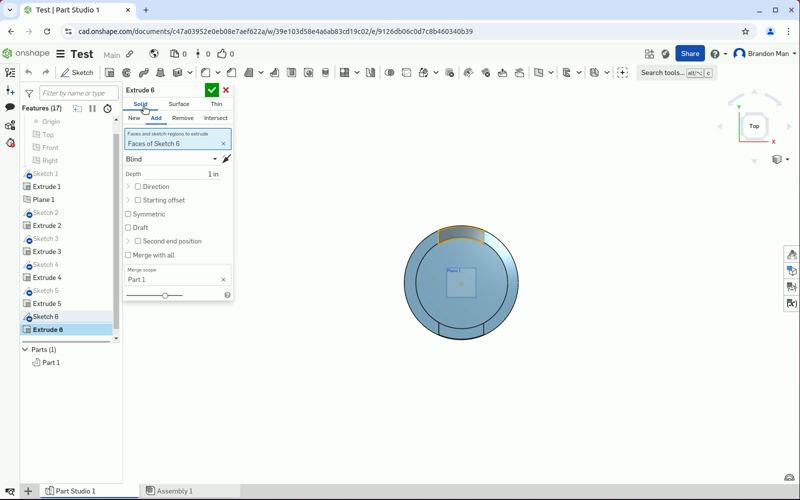
click(143, 106)
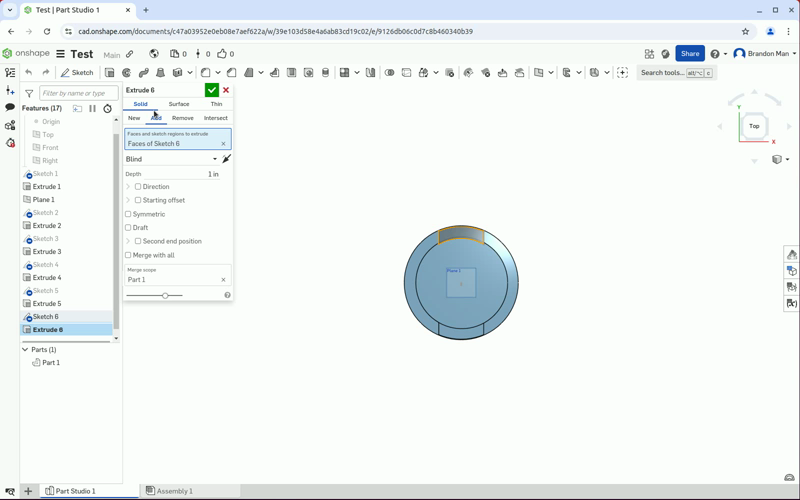
mouse_move(186, 120)
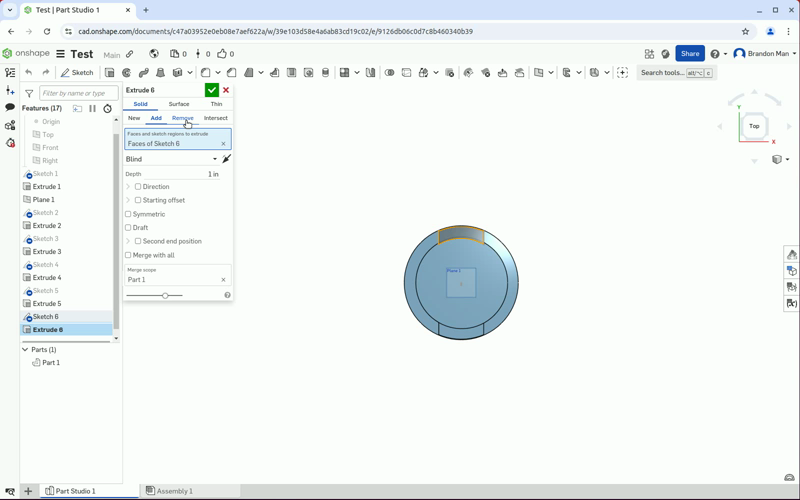
click(186, 120)
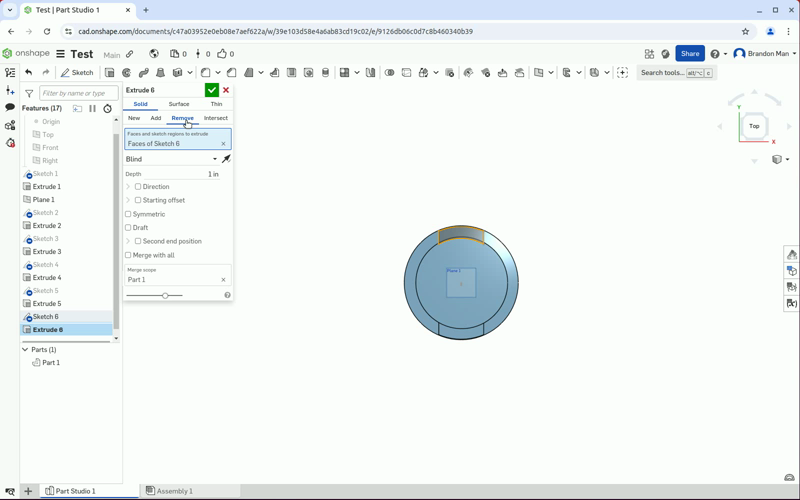
key(tab, 4)
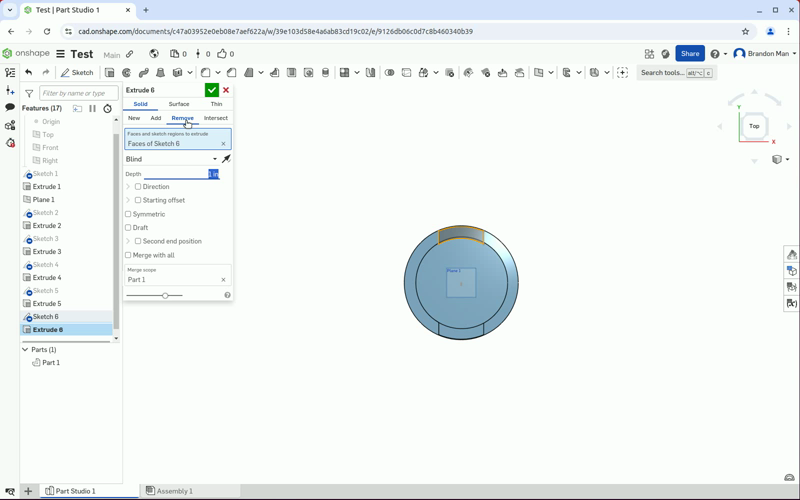
text(13.961)
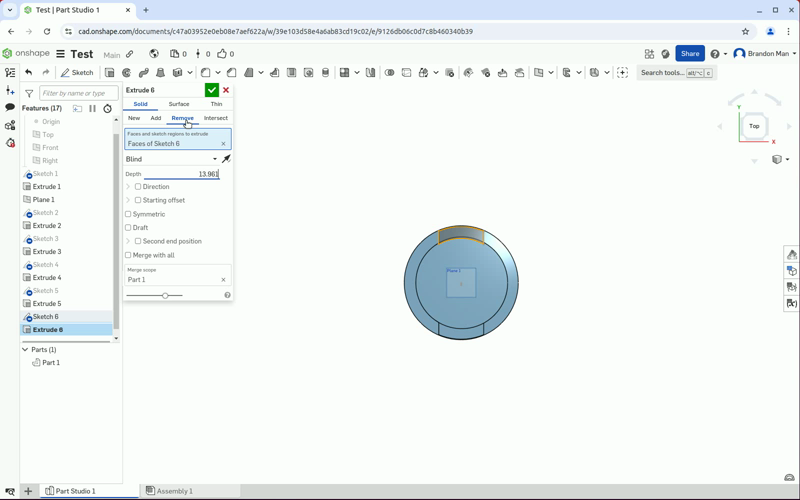
key(tab, 6)
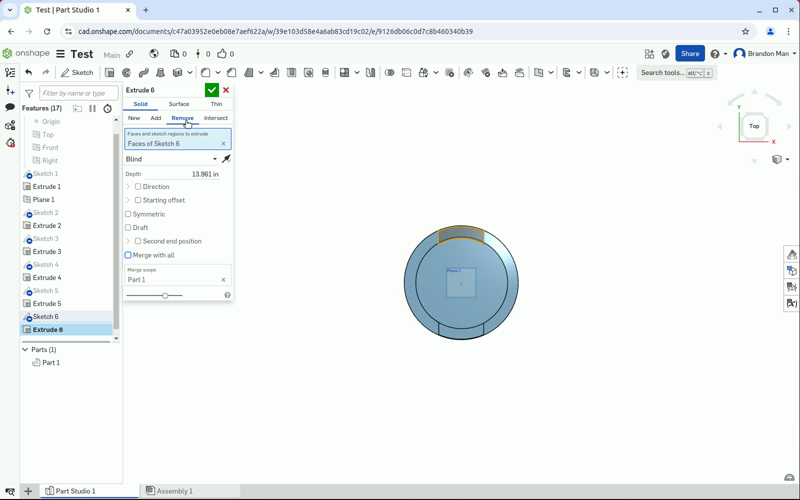
key(space)
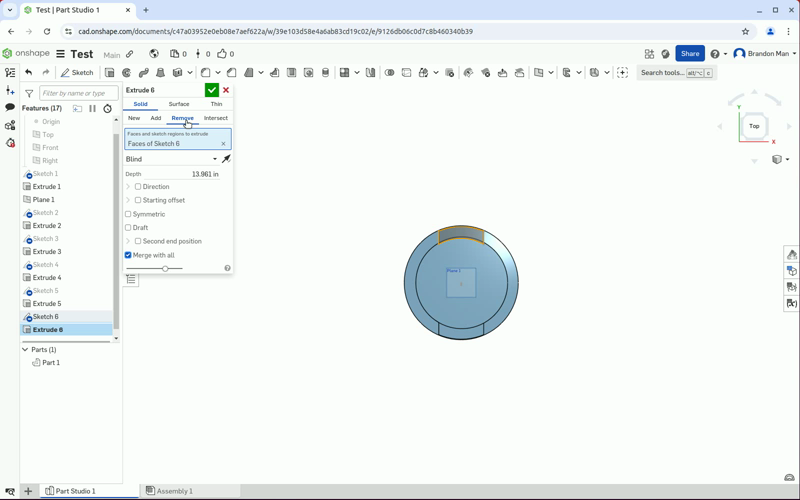
key(enter)
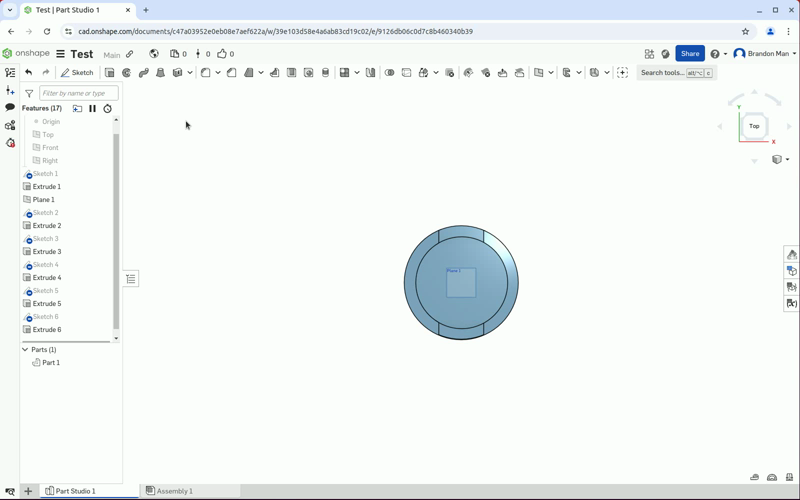
key(shift+h)
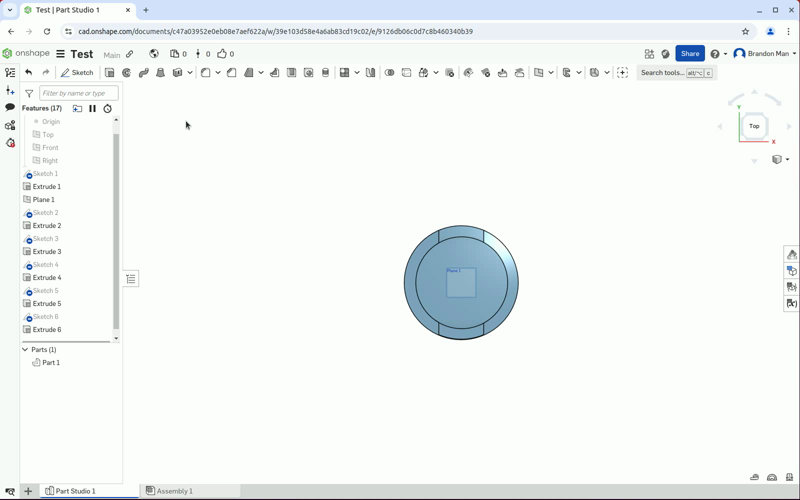
key(shift+h)
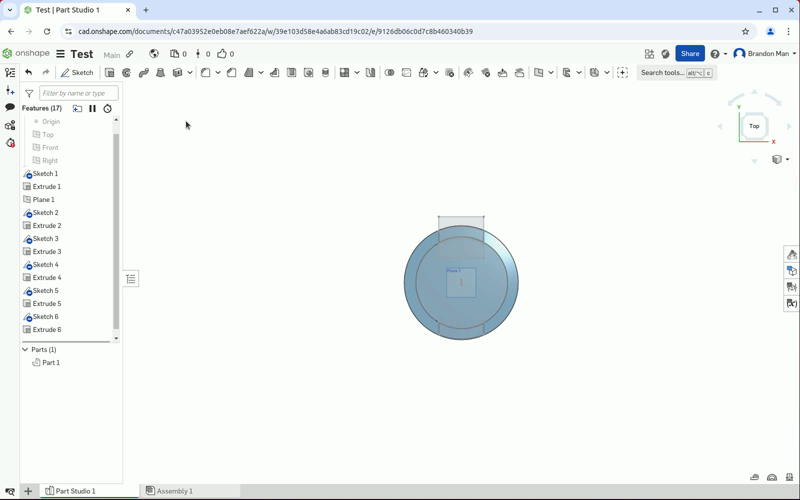
key(shift+7)
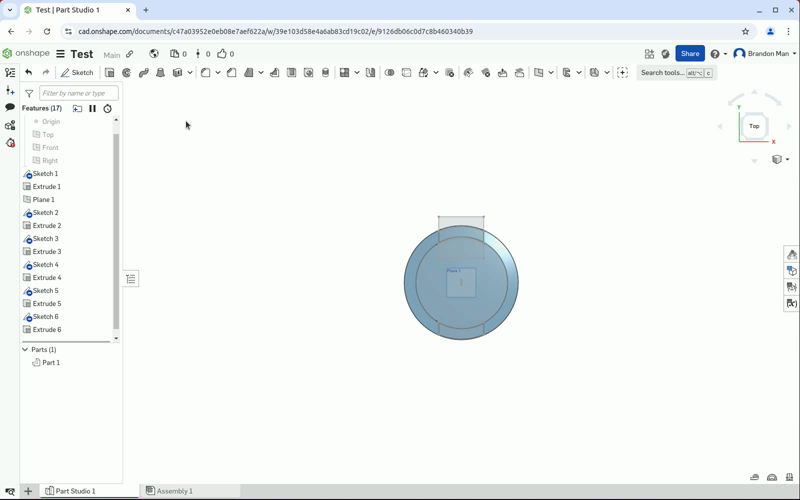
key(up, 3)
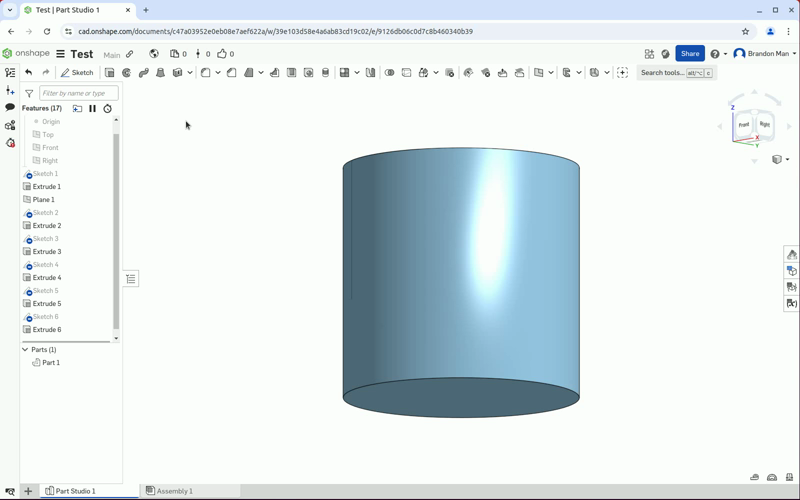
key(left, 3)
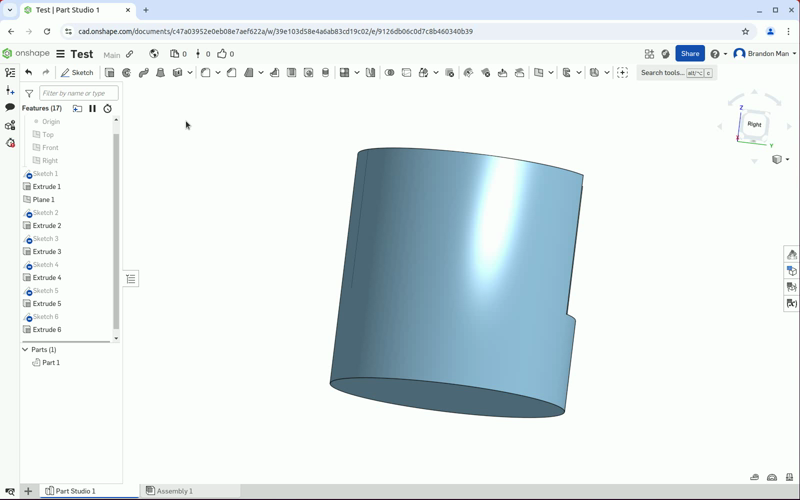
key(right, 3)
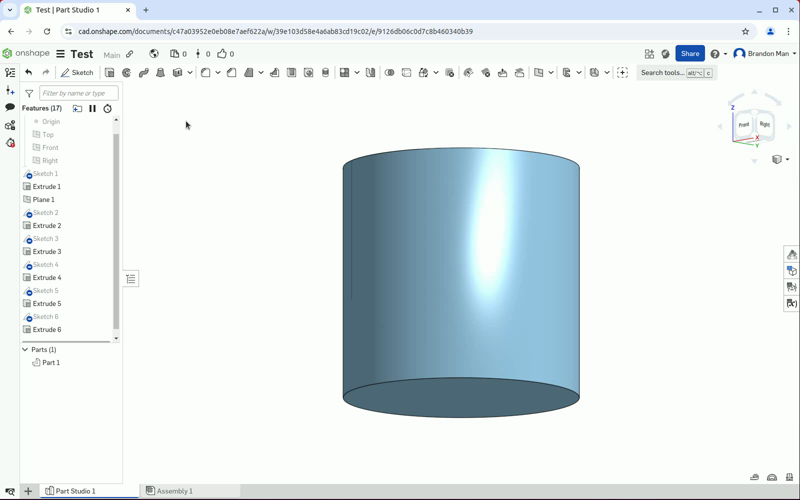
key(down, 3)
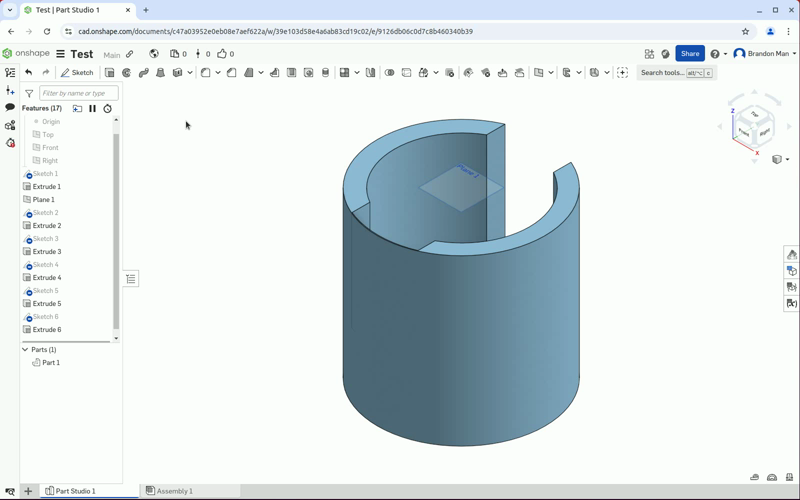
mouse_move(69, 176)
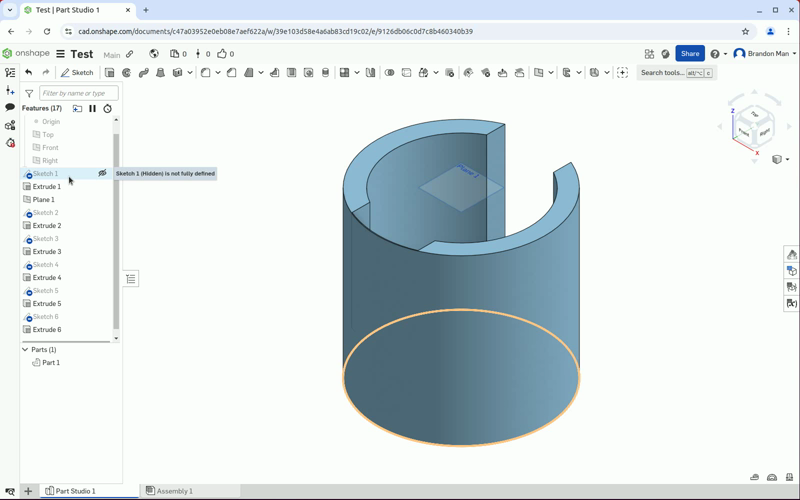
click(69, 176)